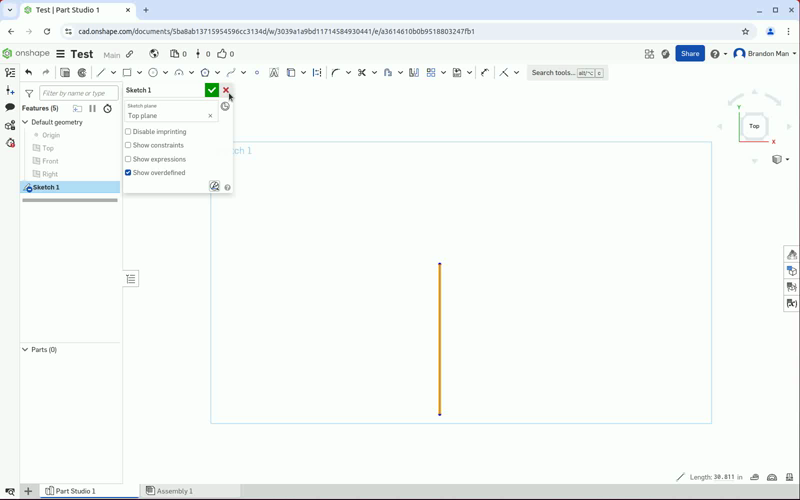
key(shift+h)
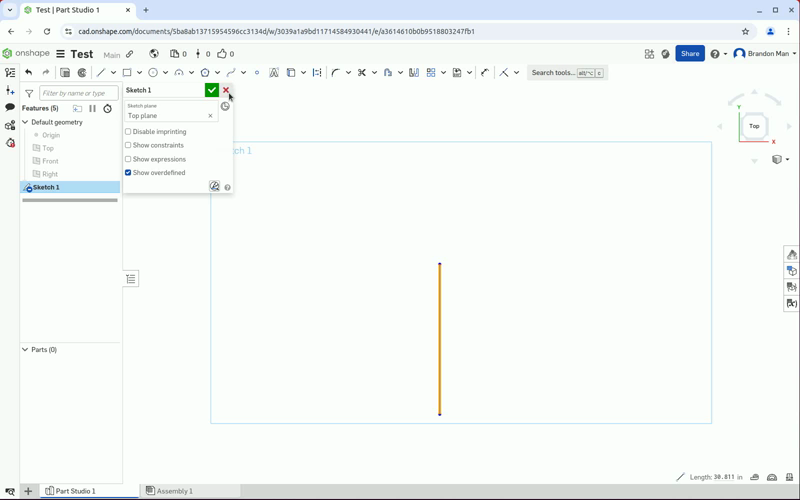
key(shift+s)
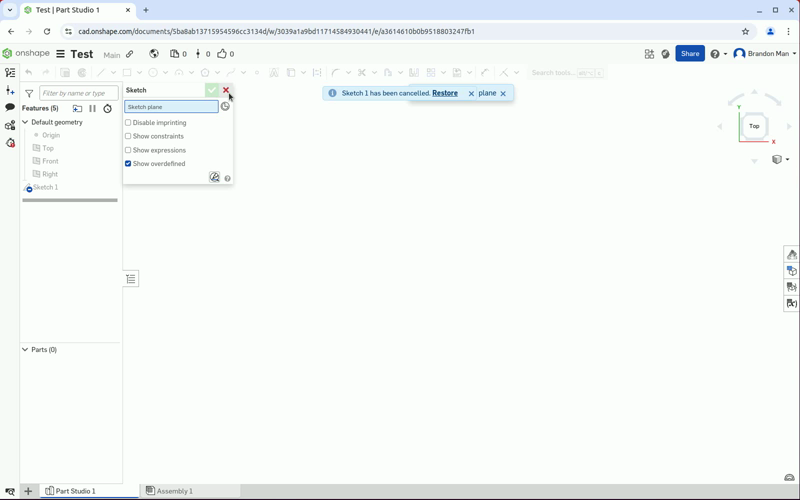
mouse_move(73, 150)
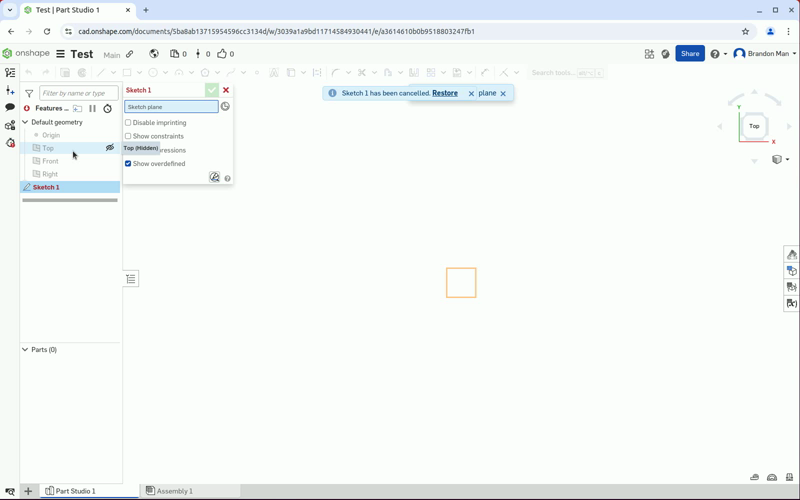
click(73, 150)
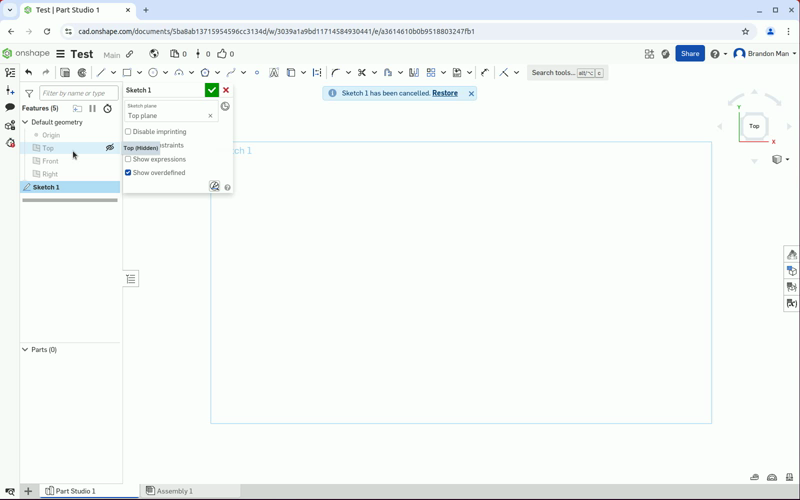
mouse_move(73, 352)
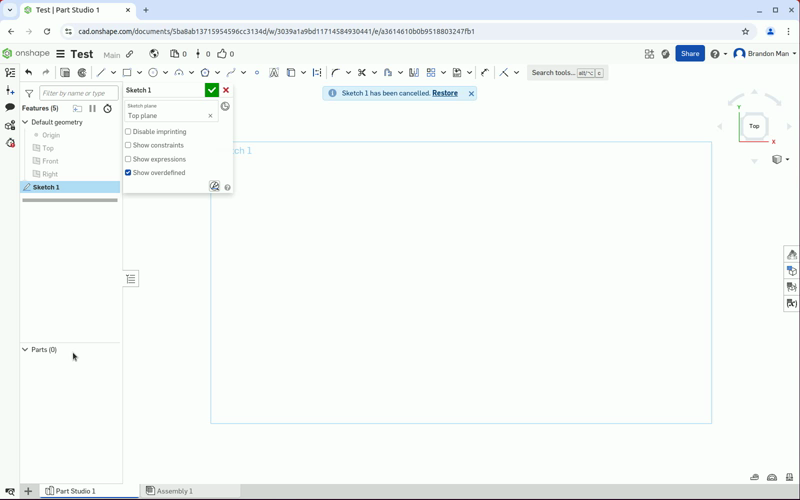
key(y)
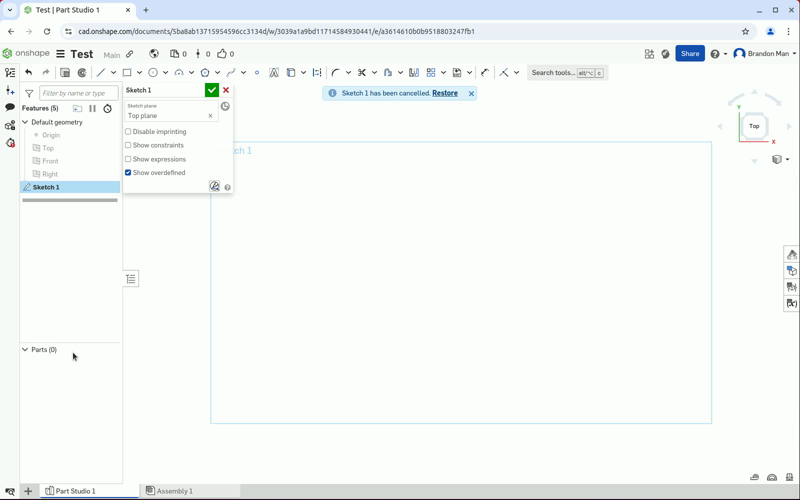
key(a)
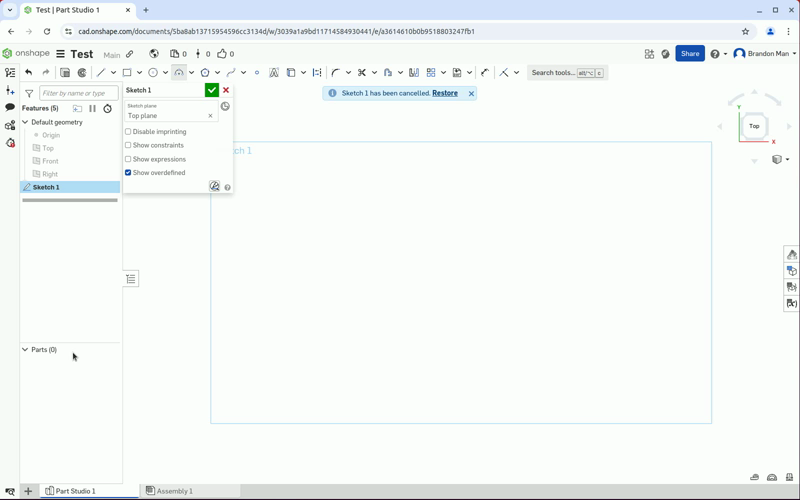
key_down(shift)
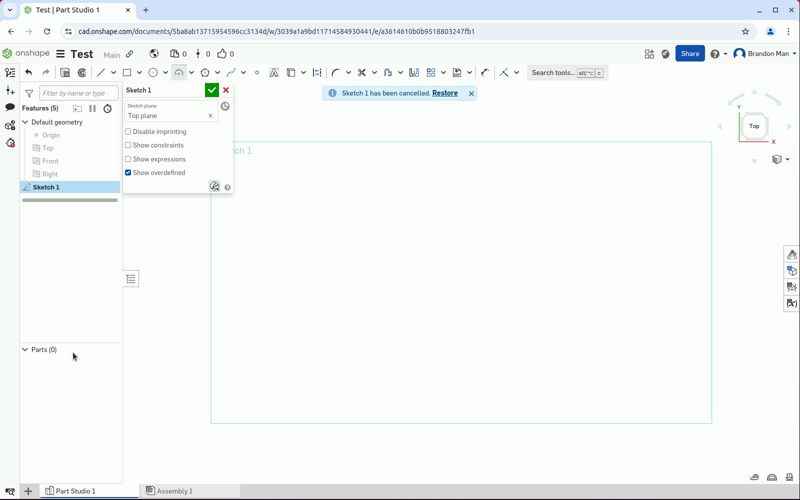
mouse_move(446, 223)
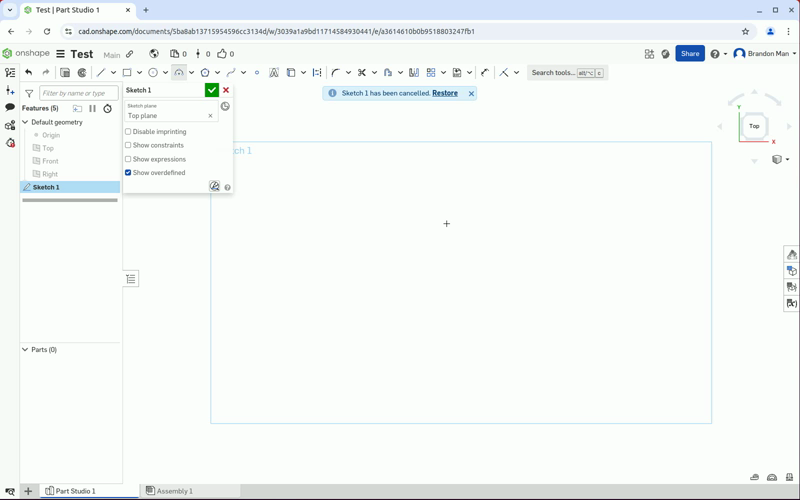
click(446, 223)
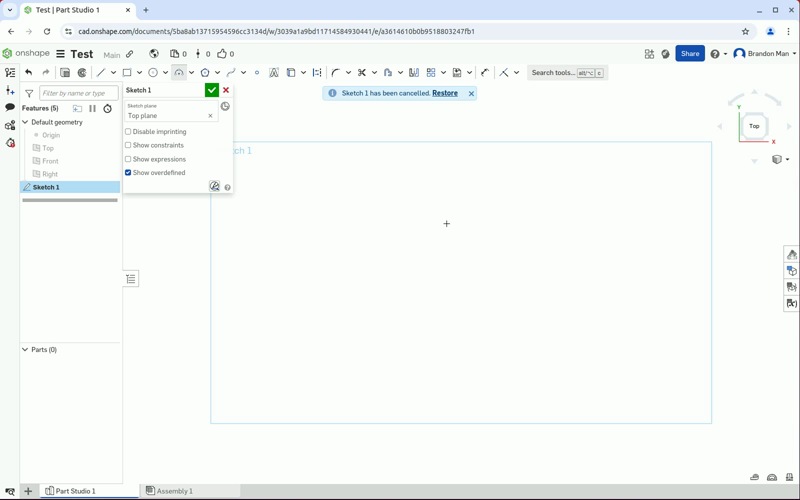
key_up(shift)
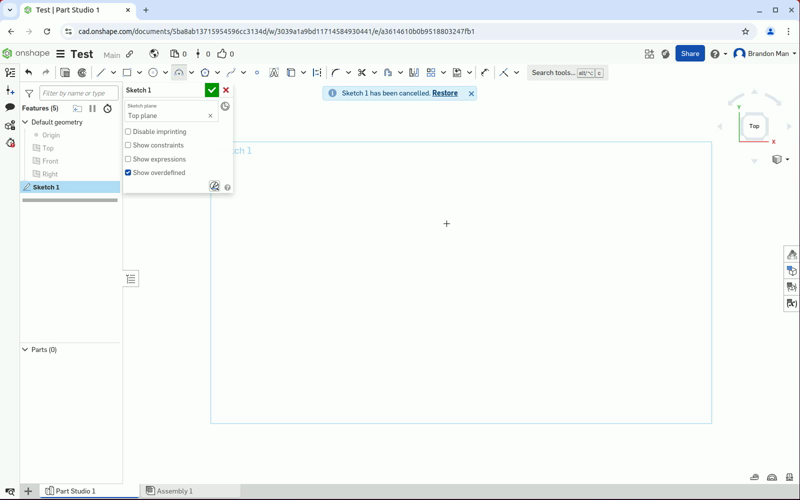
key_down(shift)
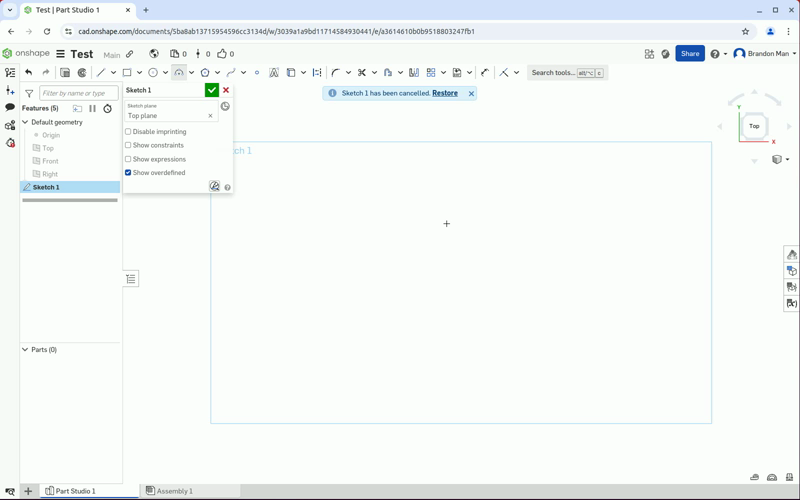
mouse_move(475, 223)
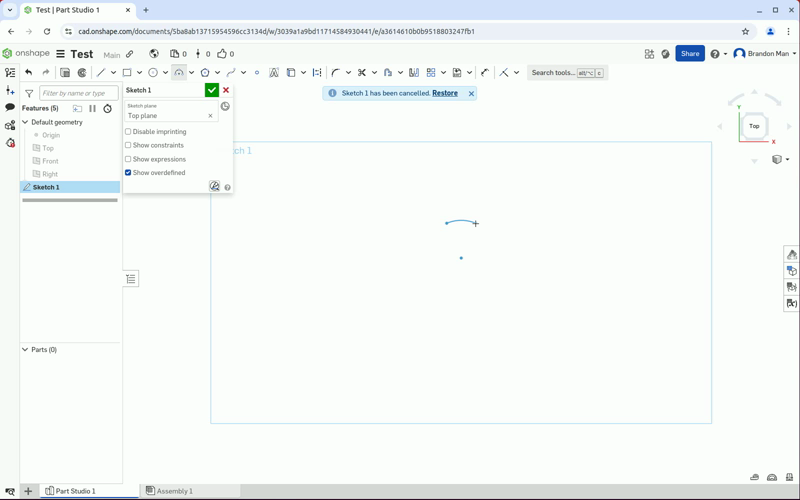
click(475, 223)
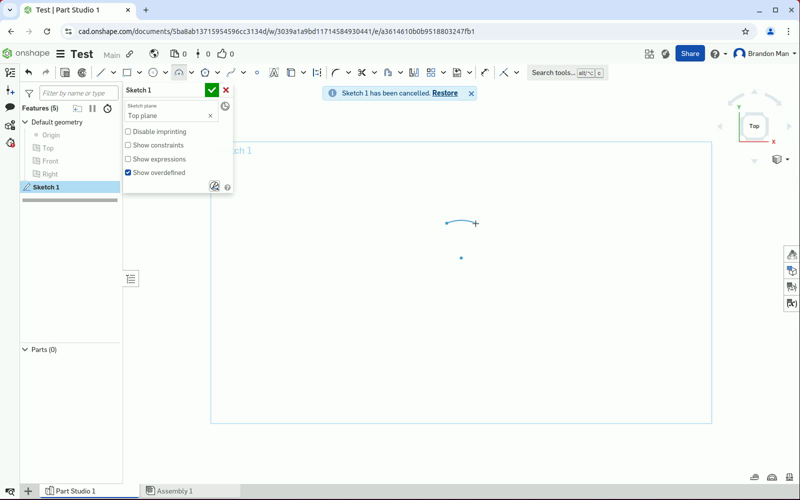
mouse_move(461, 210)
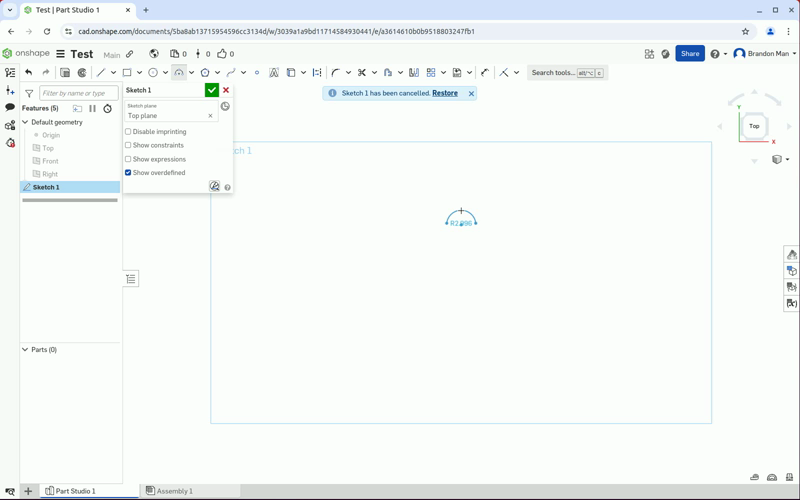
click(461, 210)
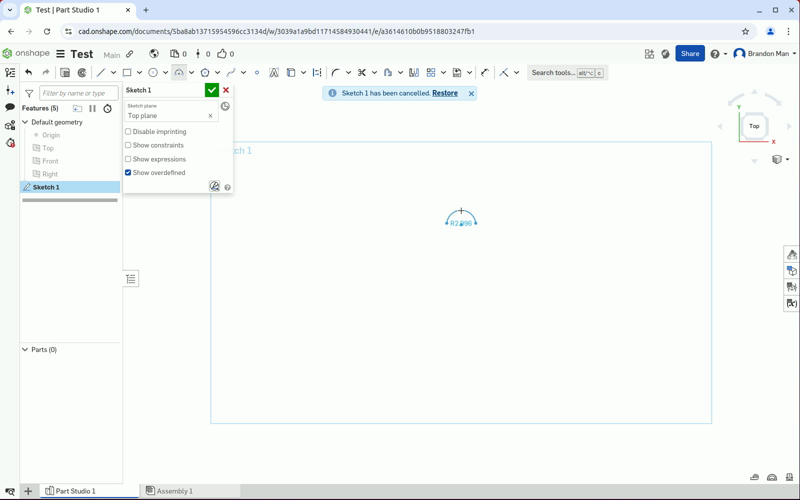
key_up(shift)
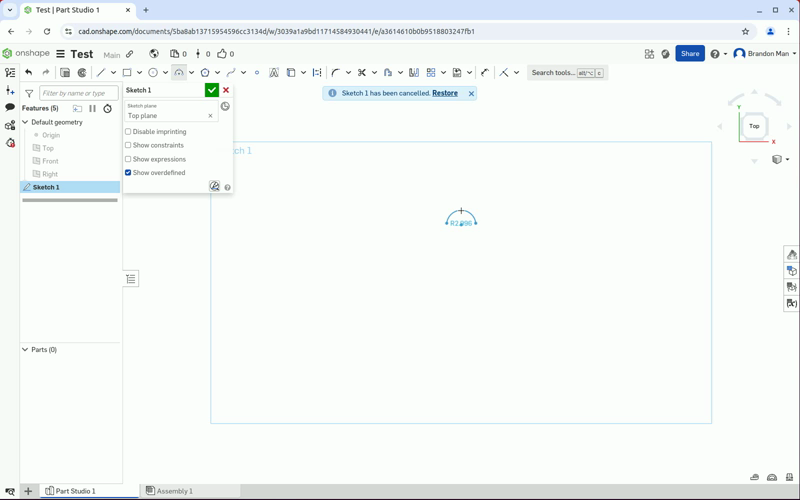
key(esc)
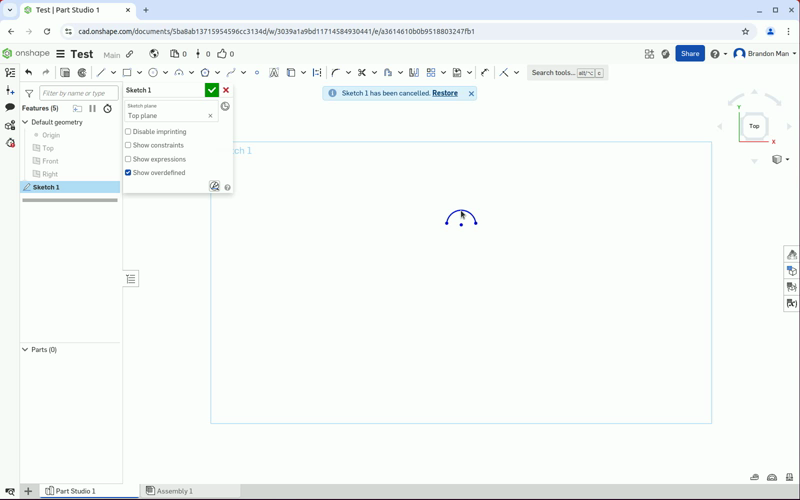
key(l)
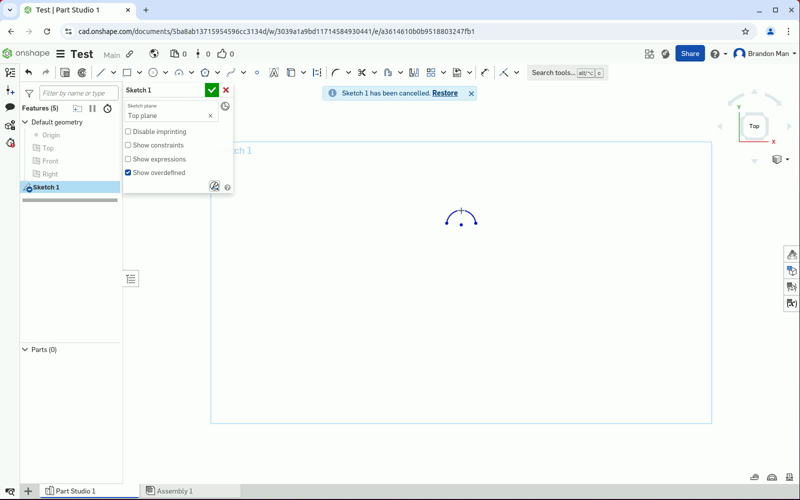
mouse_move(475, 223)
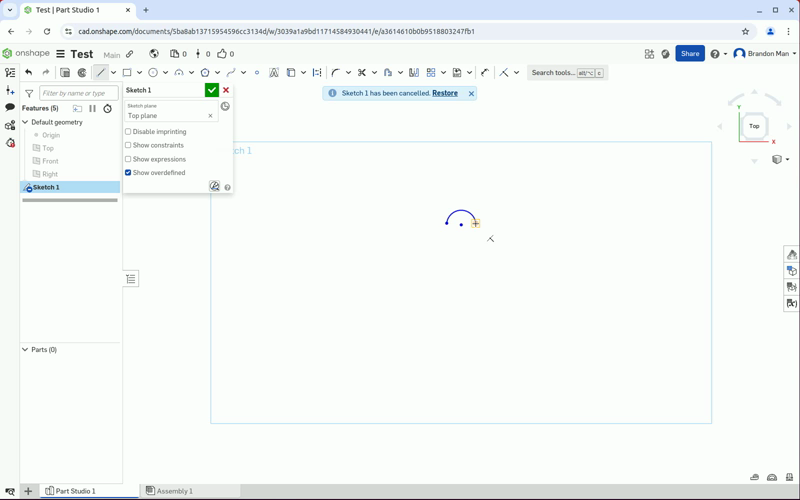
click(475, 223)
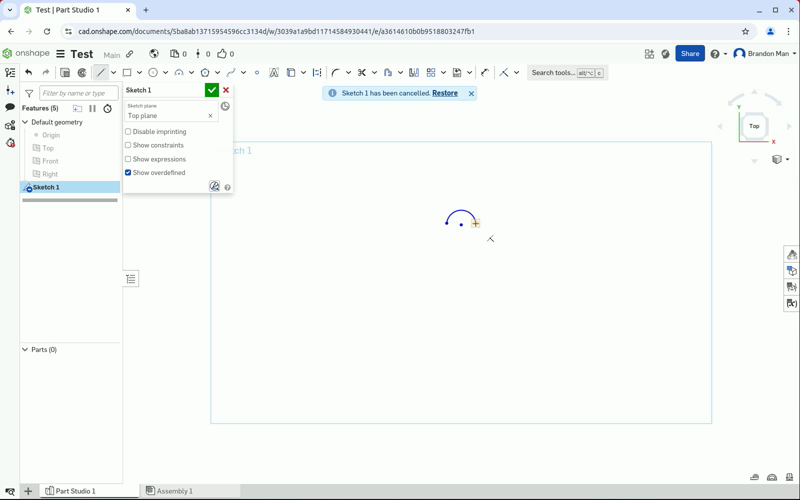
key_down(shift)
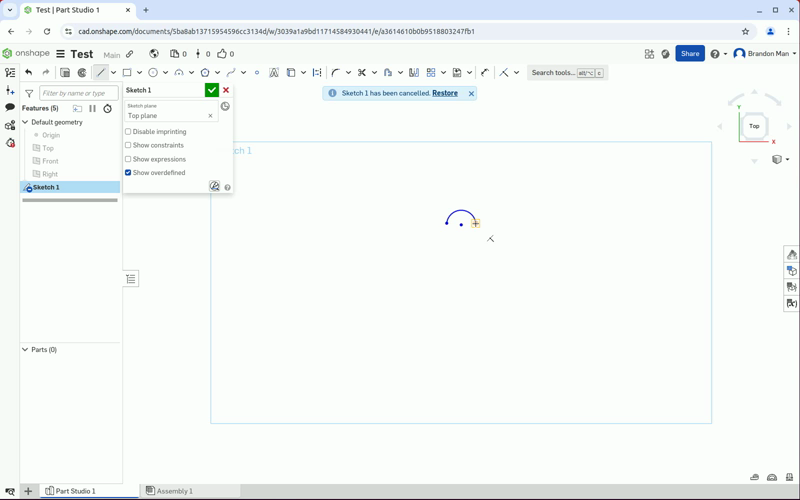
mouse_move(505, 223)
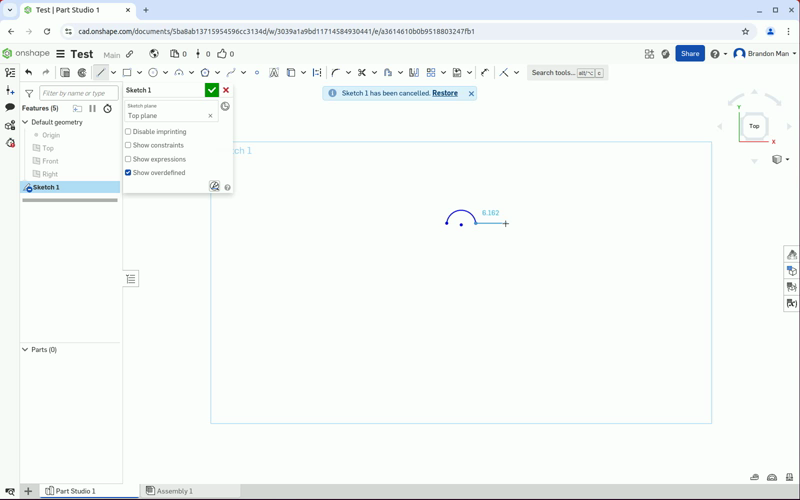
mouse_move(470, 177)
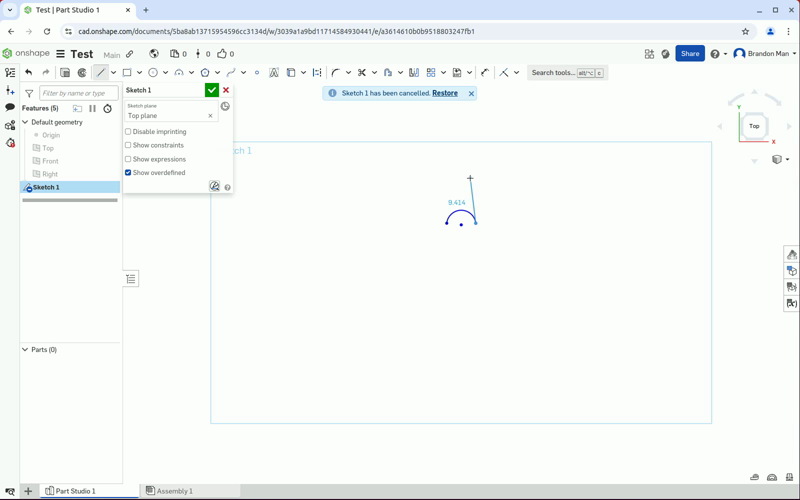
click(470, 177)
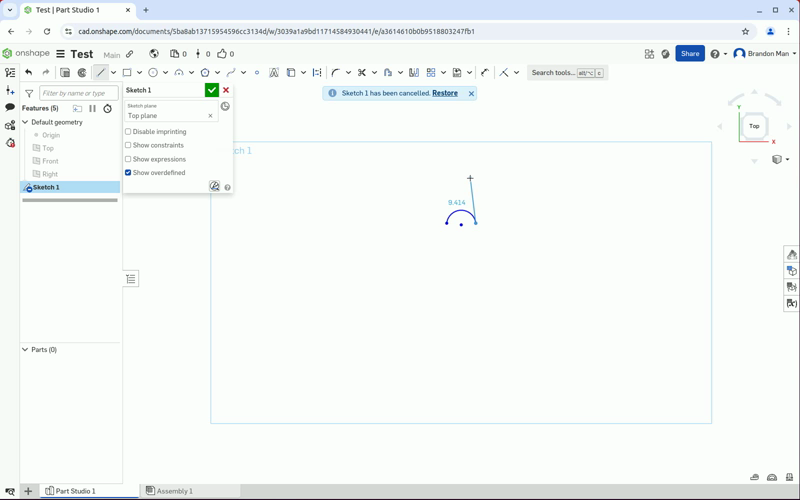
key_up(shift)
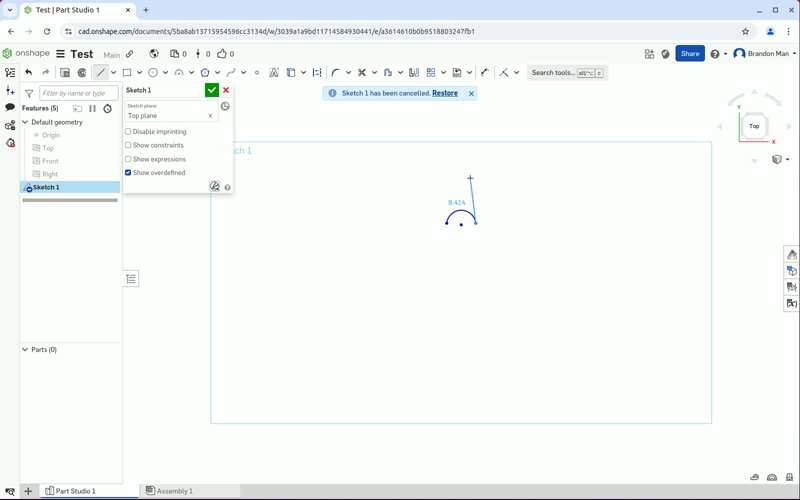
key(esc)
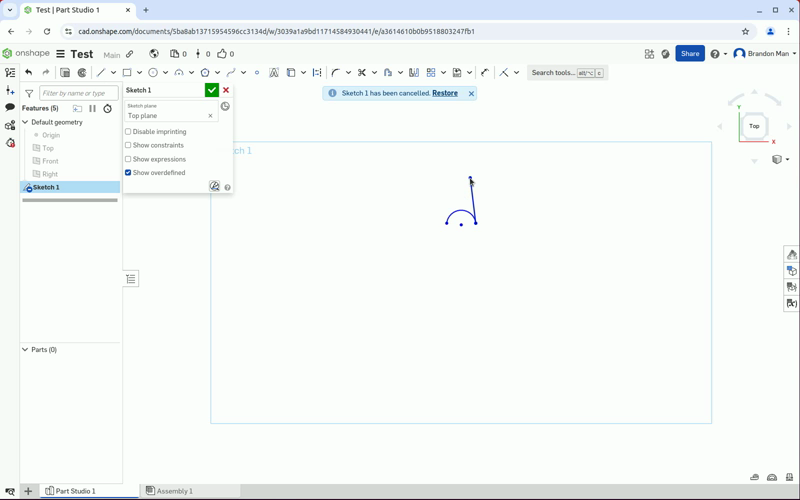
key(a)
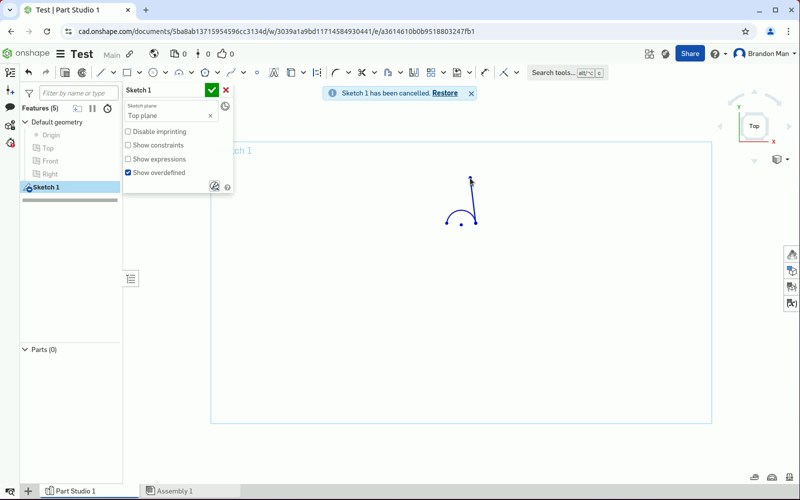
mouse_move(470, 177)
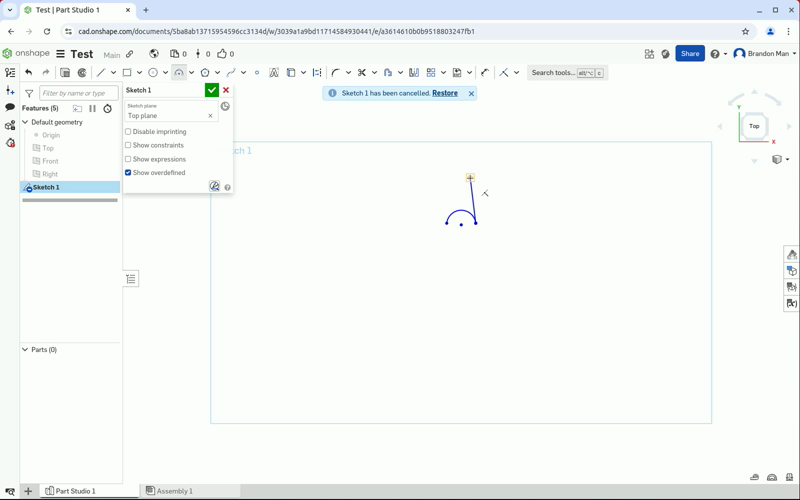
click(470, 177)
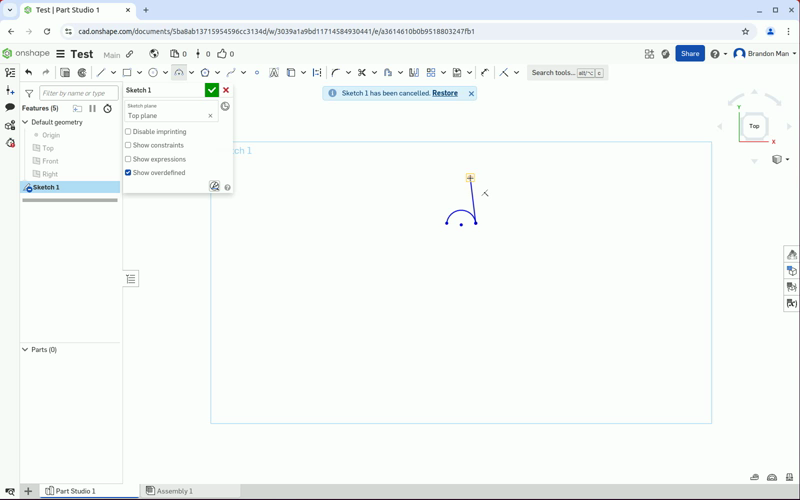
key_down(shift)
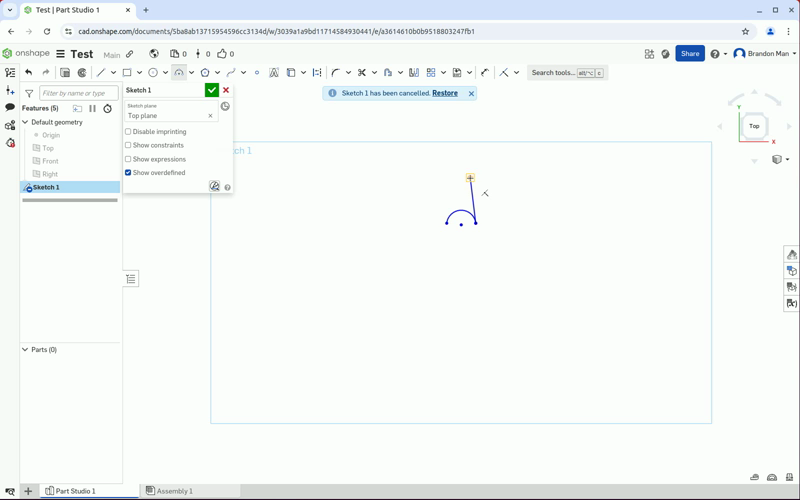
mouse_move(452, 177)
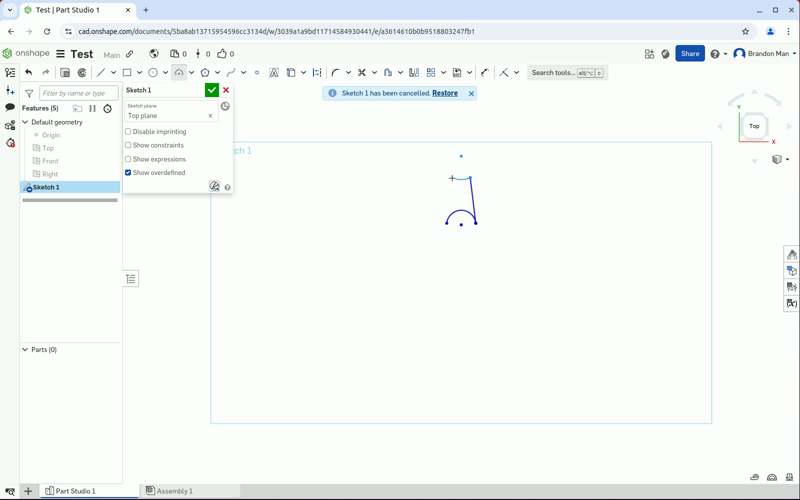
click(452, 177)
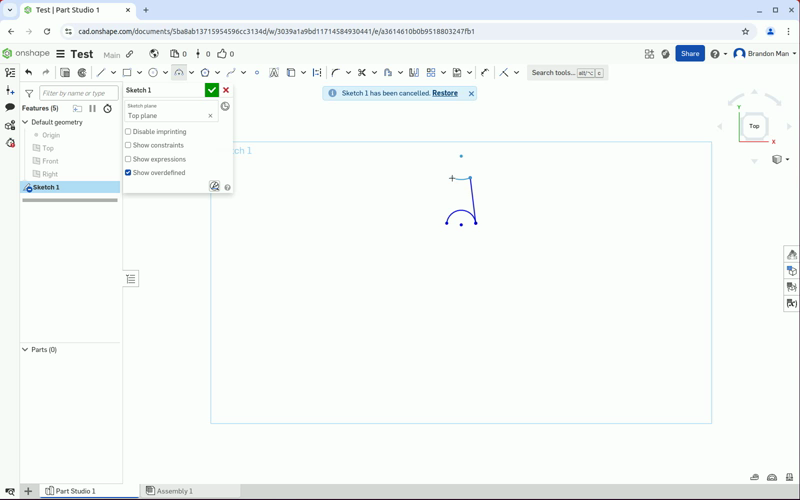
mouse_move(461, 186)
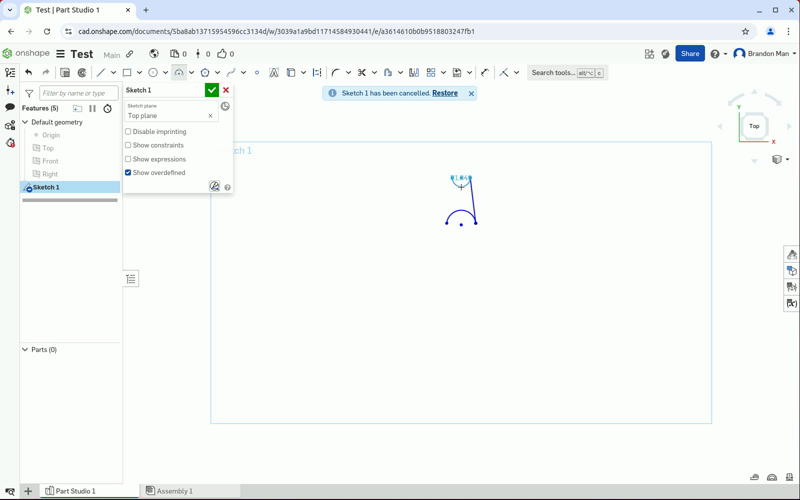
click(461, 186)
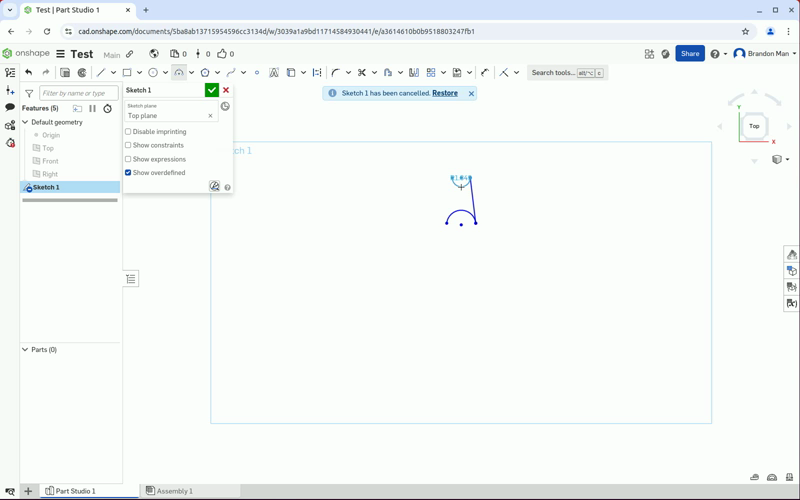
key_up(shift)
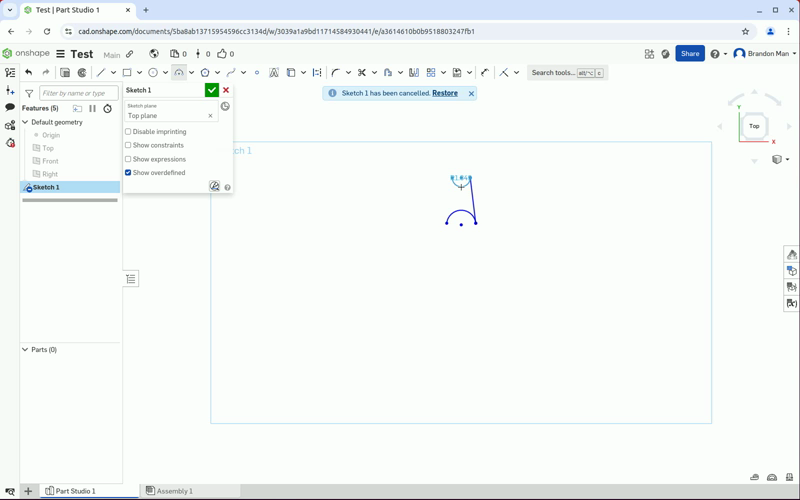
key(esc)
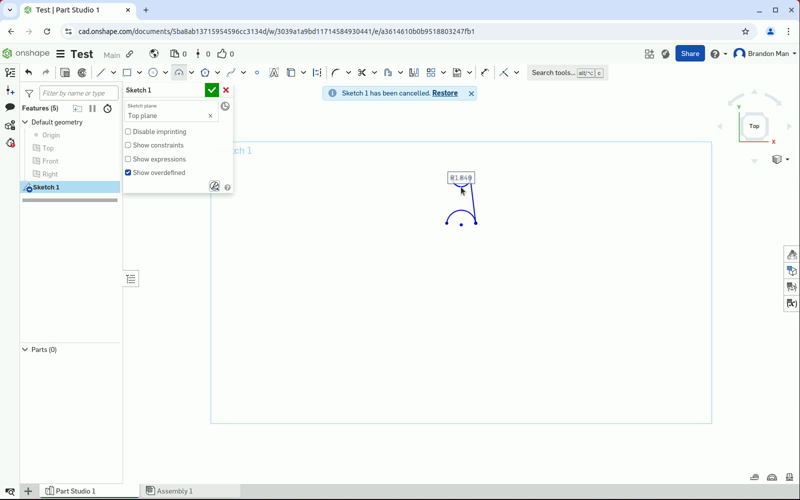
key(l)
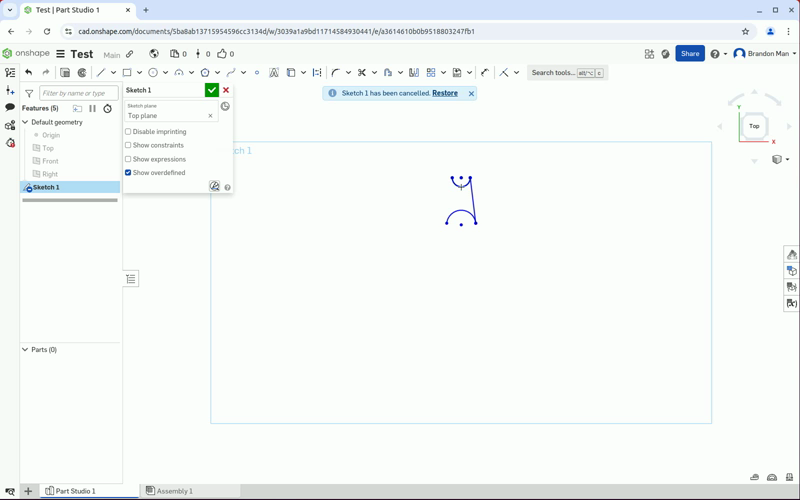
mouse_move(452, 177)
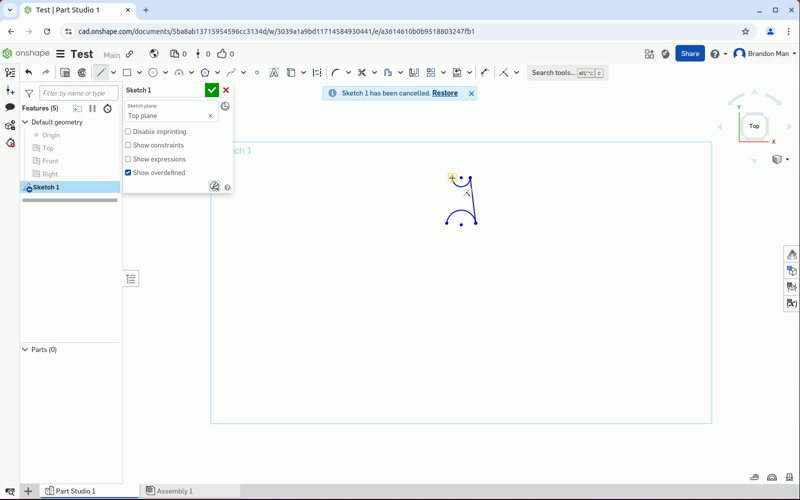
click(452, 177)
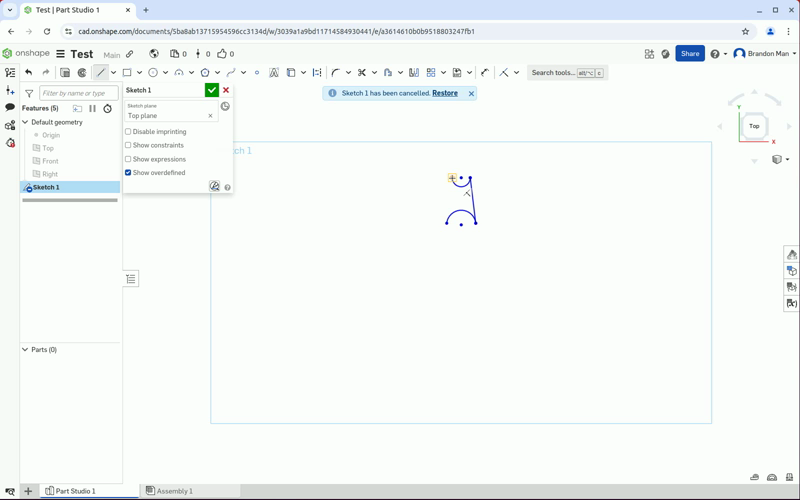
mouse_move(482, 177)
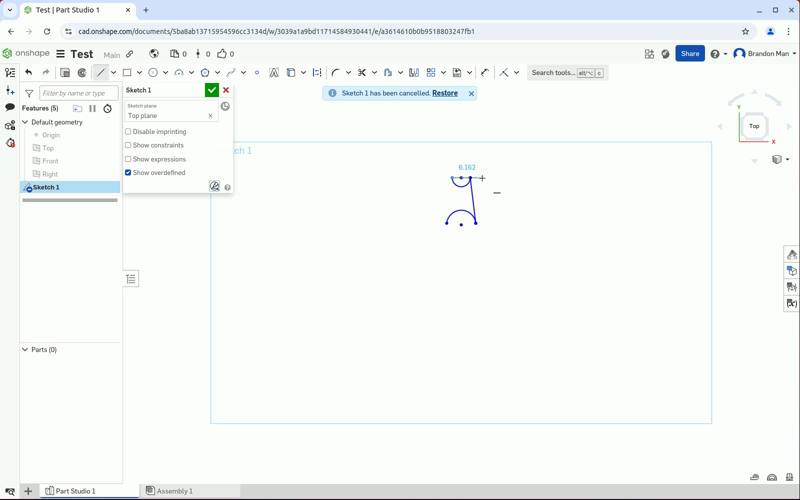
key_down(shift)
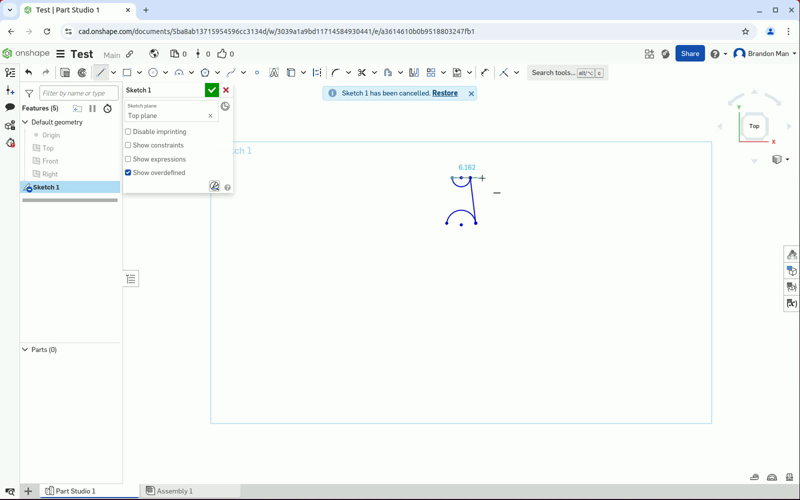
mouse_move(446, 223)
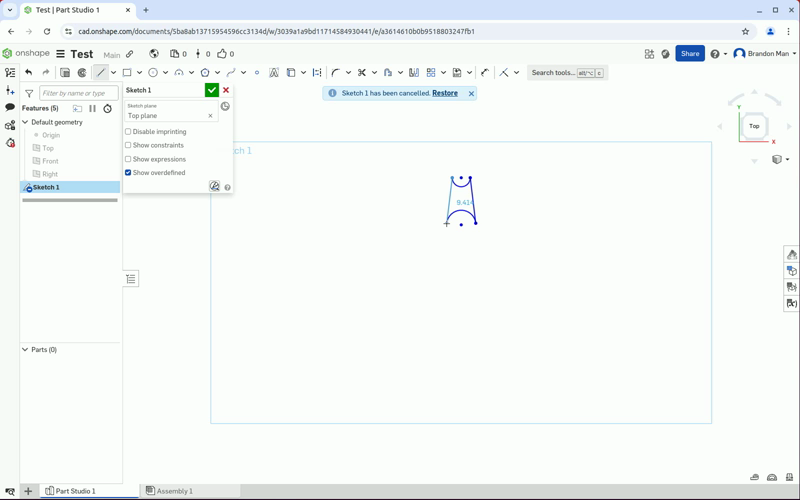
key_up(shift)
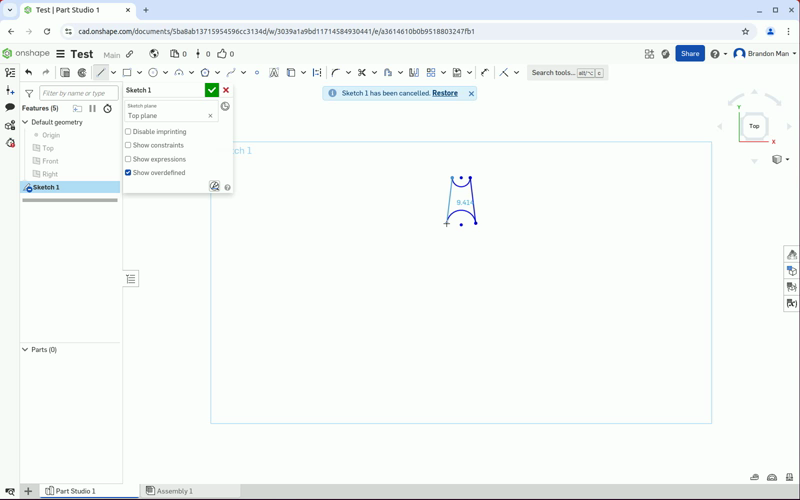
click(446, 223)
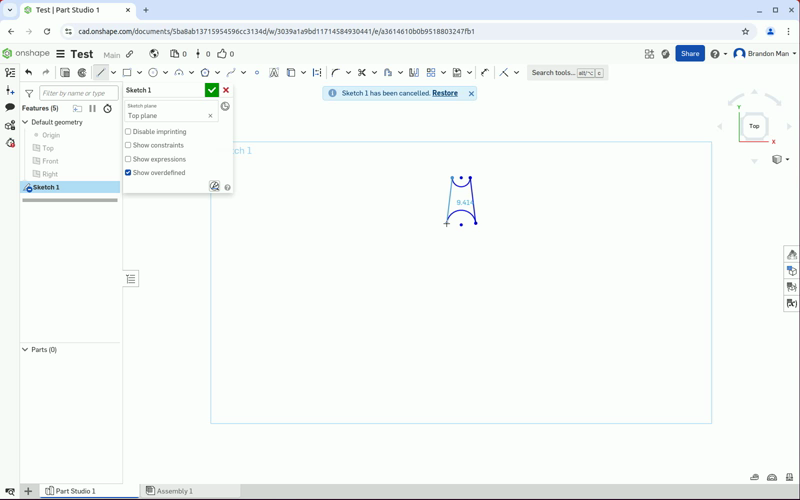
key(esc)
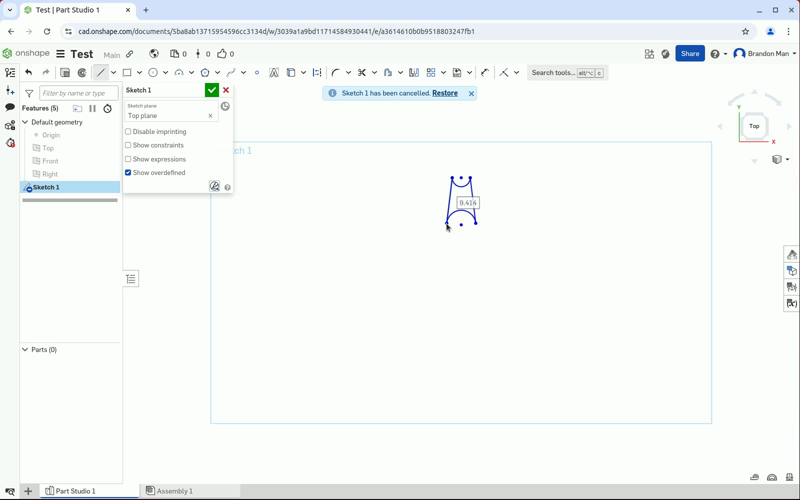
key(c)
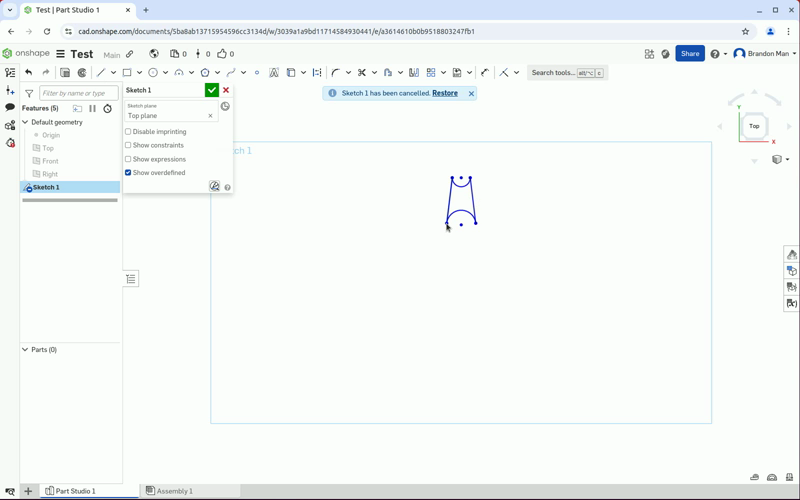
key_down(shift)
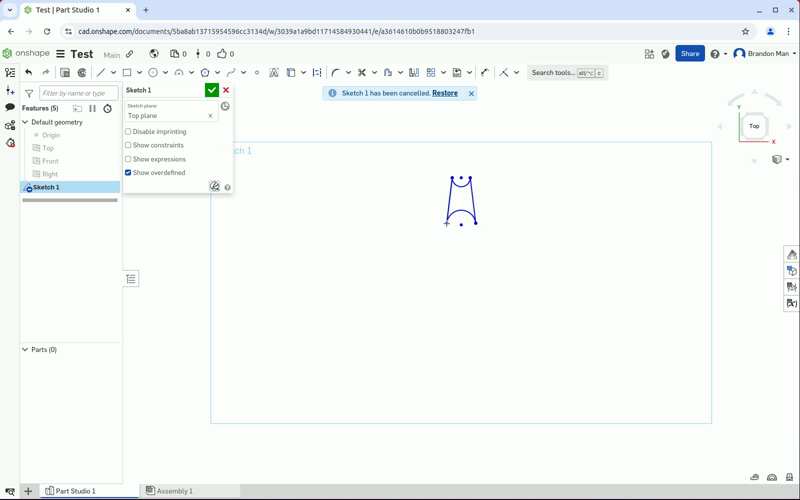
mouse_move(458, 191)
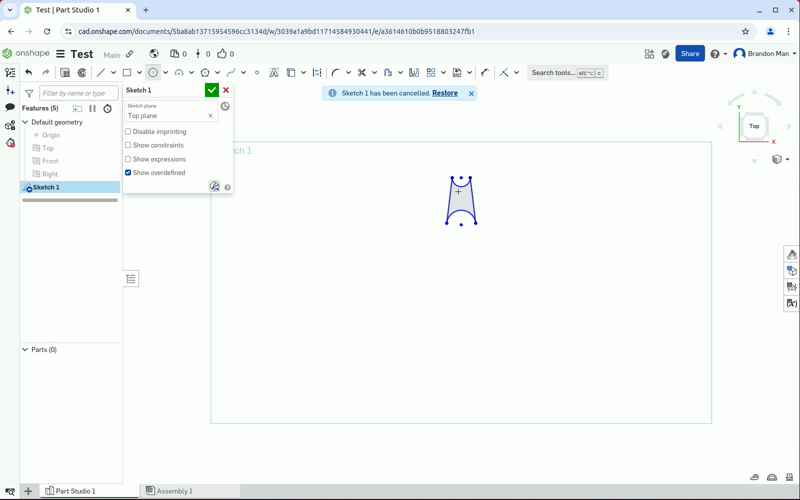
click(458, 191)
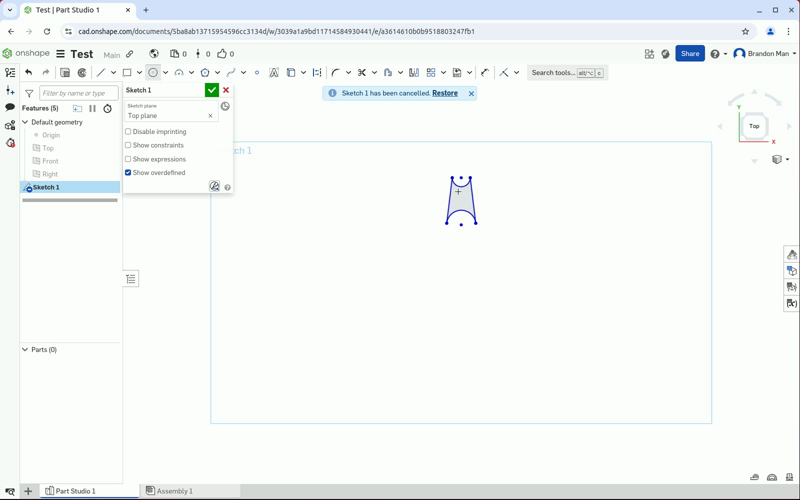
key_up(shift)
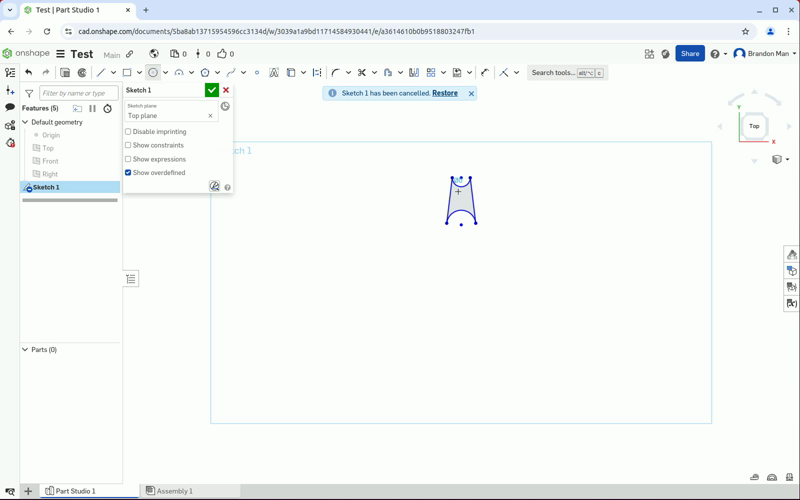
mouse_move(461, 191)
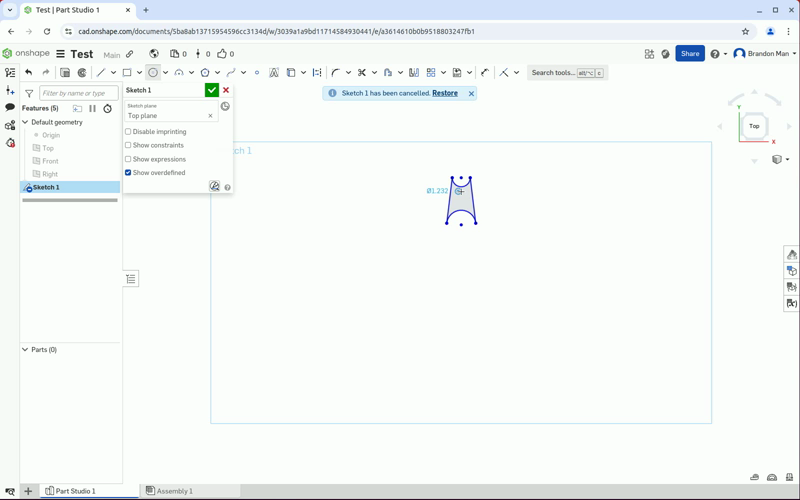
click(461, 191)
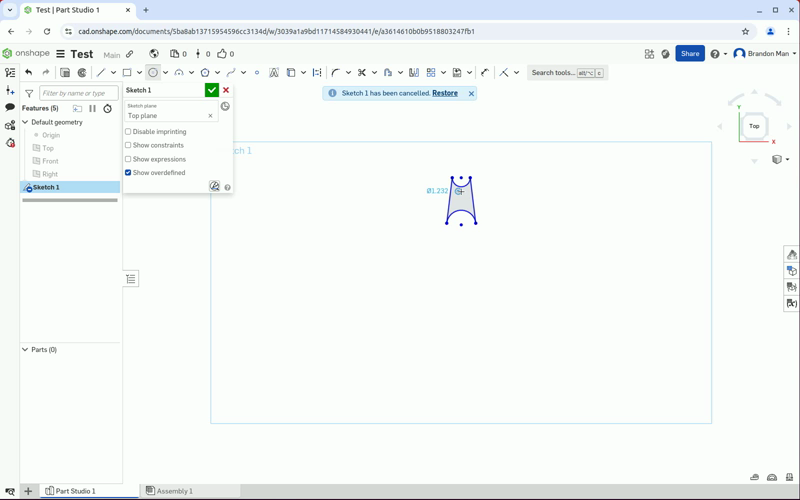
key(esc)
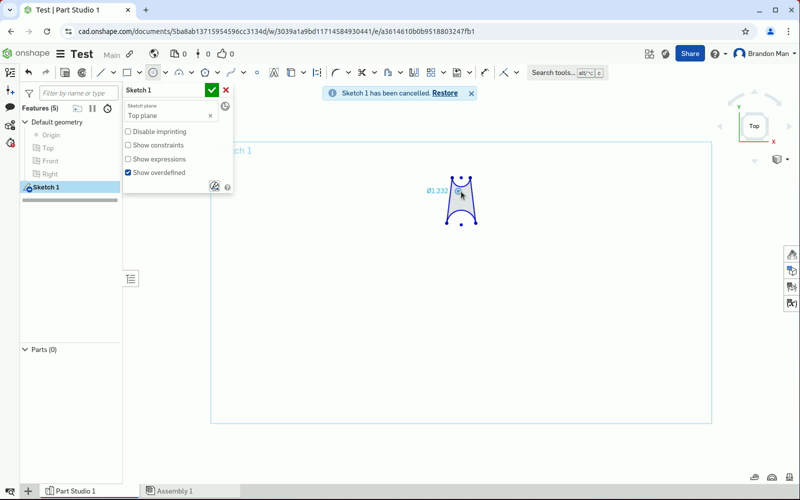
mouse_move(454, 198)
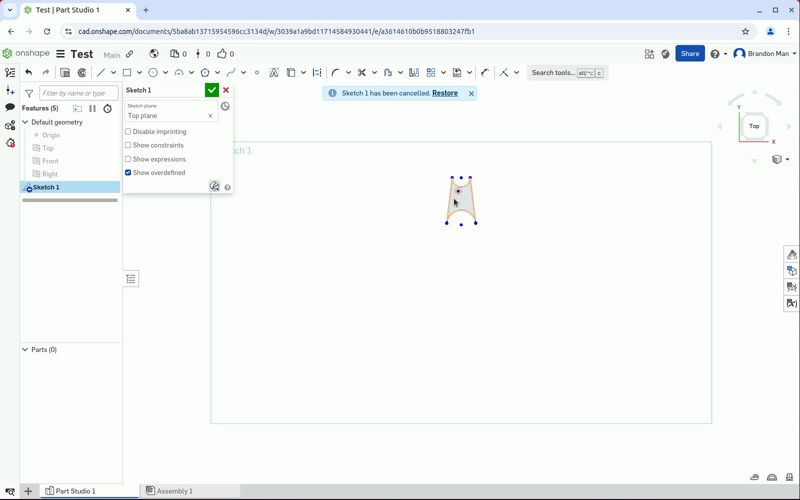
scroll(6)
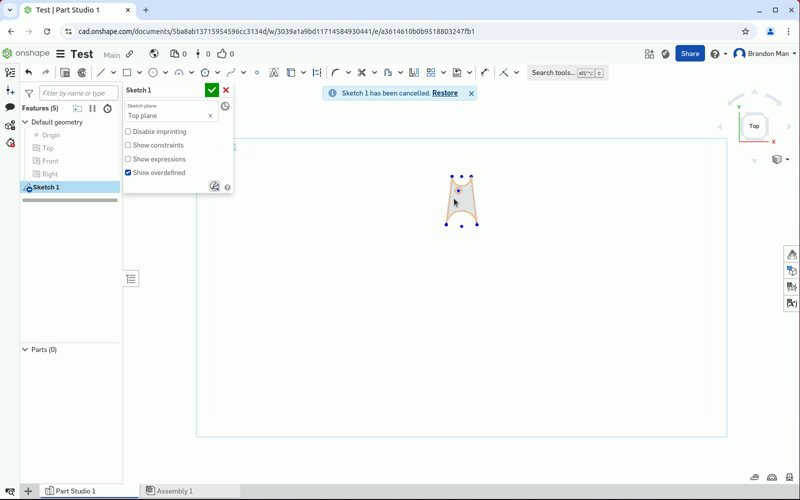
scroll(6)
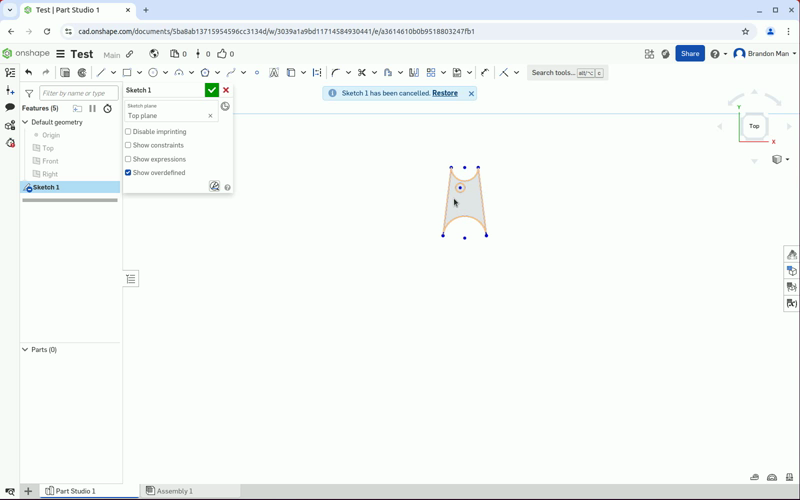
scroll(6)
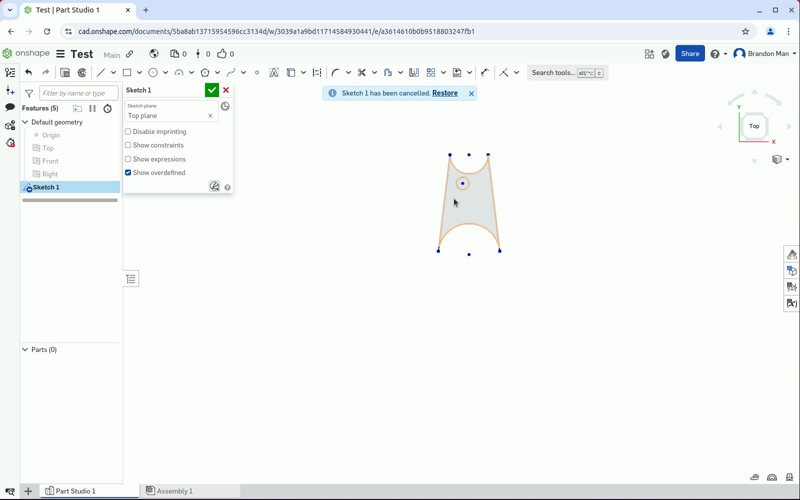
scroll(6)
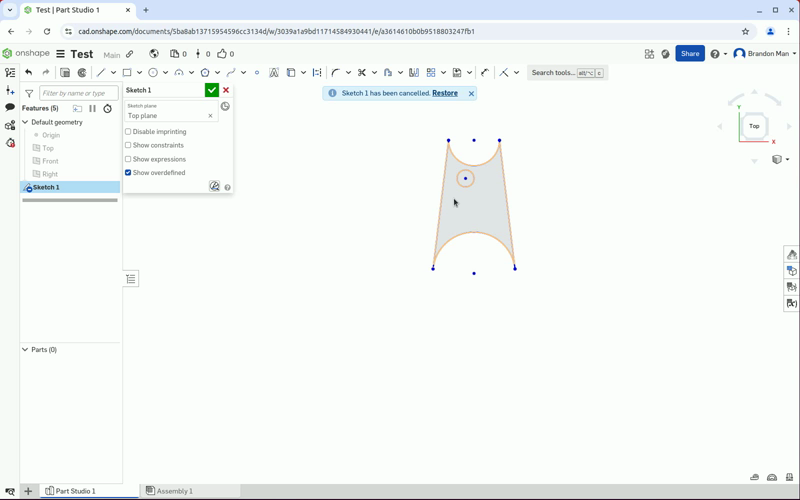
scroll(6)
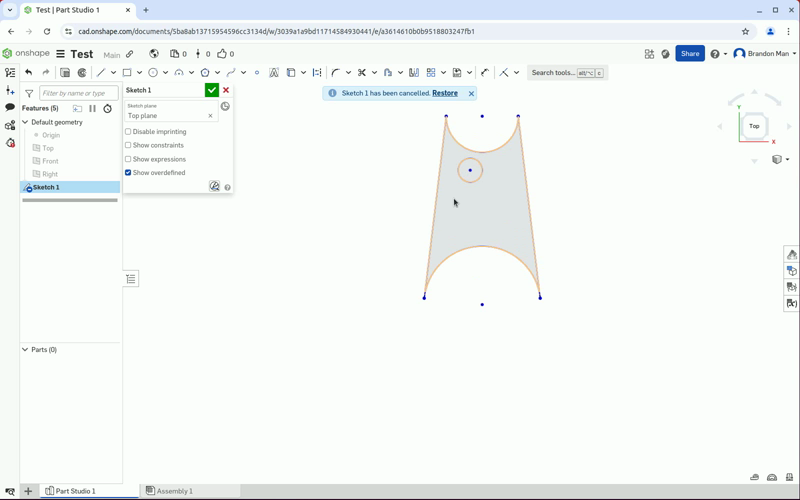
scroll(6)
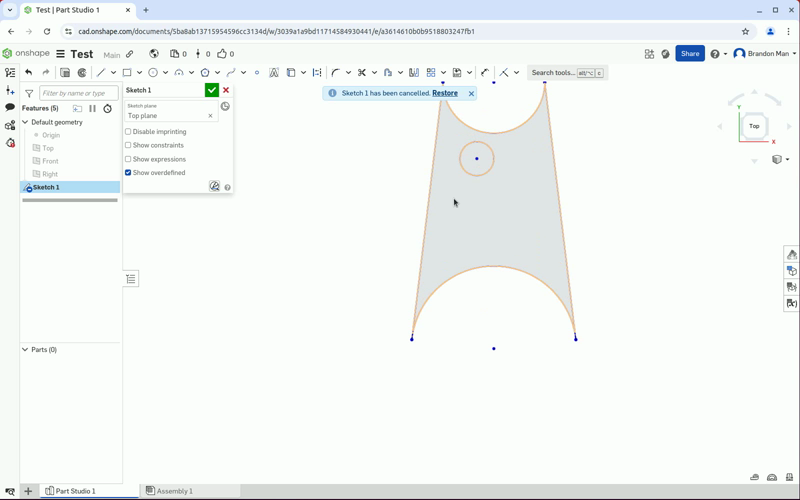
scroll(6)
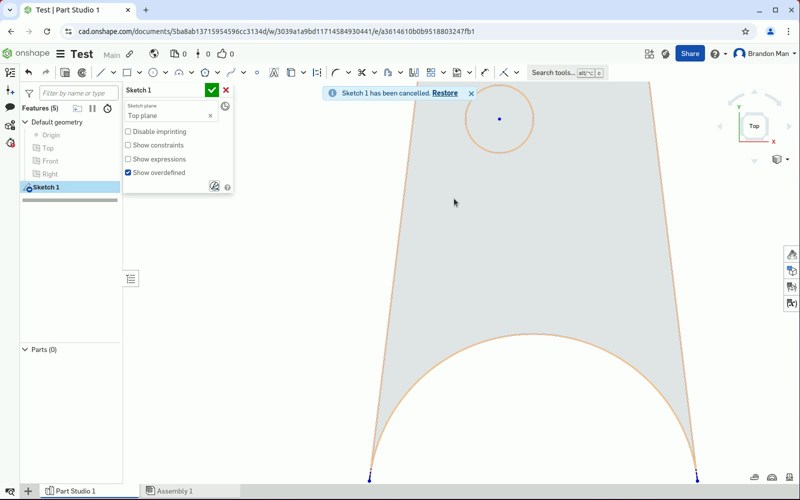
click(454, 198)
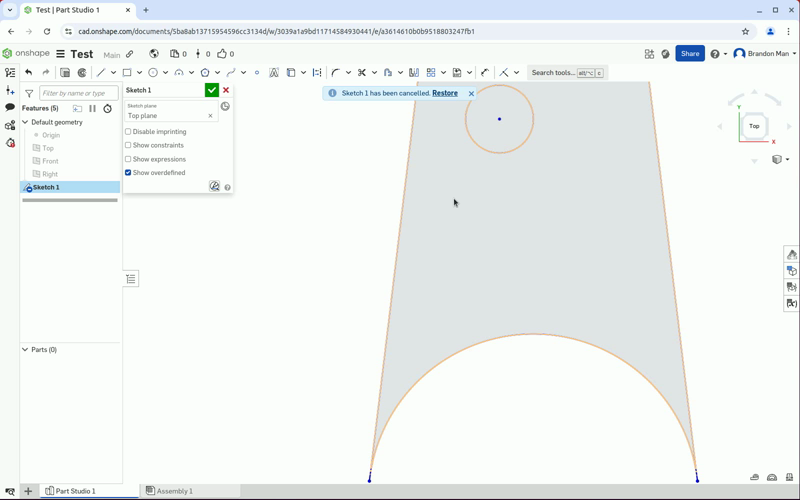
scroll(-6)
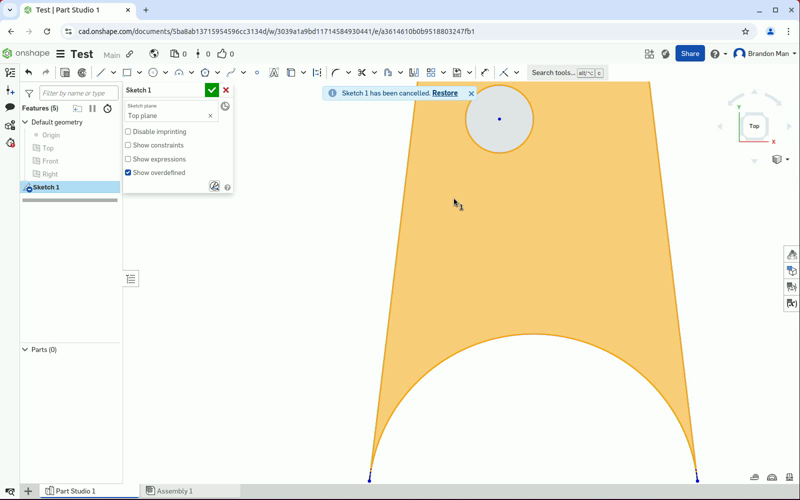
scroll(-6)
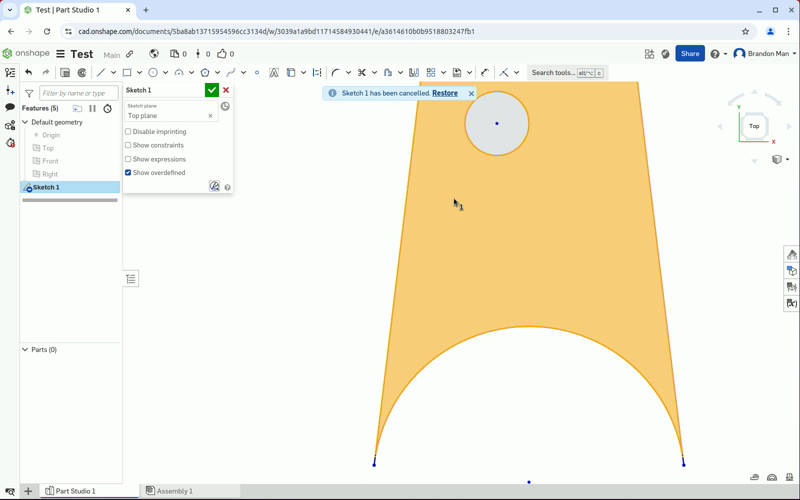
scroll(-6)
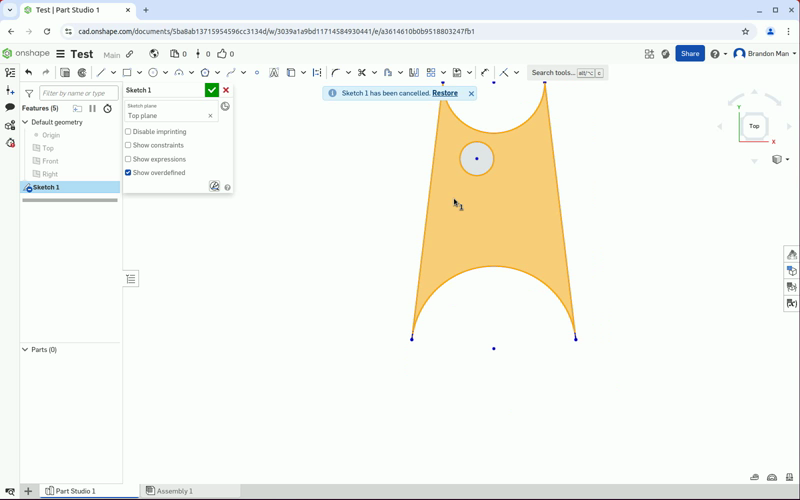
scroll(-6)
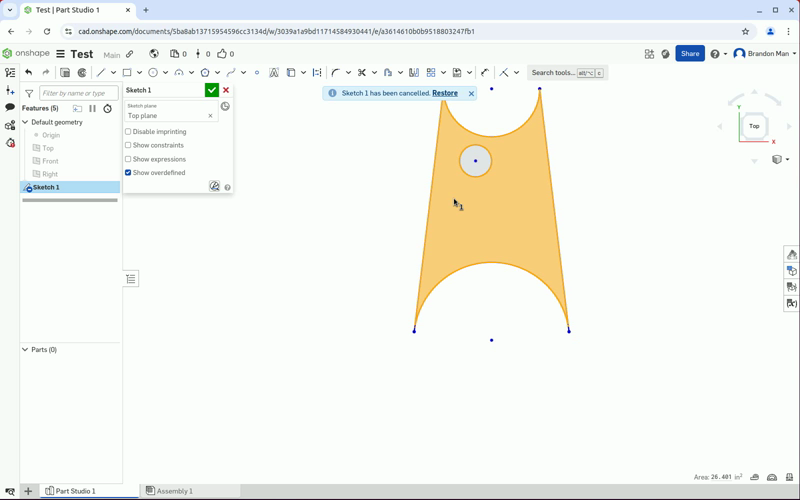
scroll(-6)
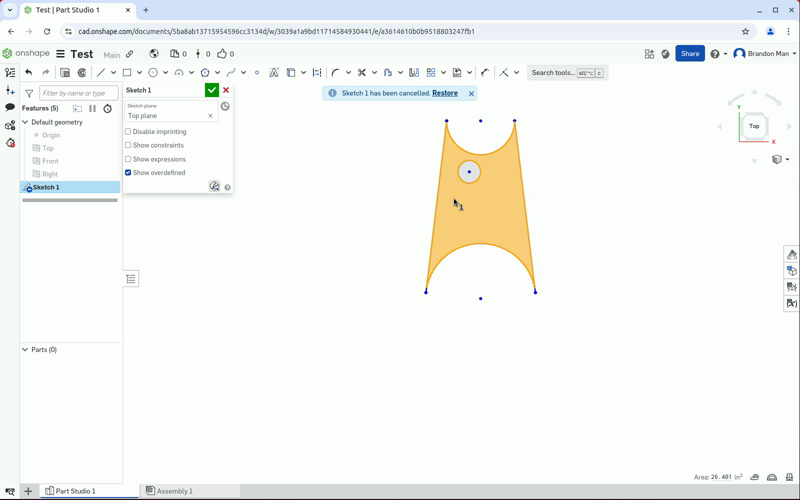
scroll(-6)
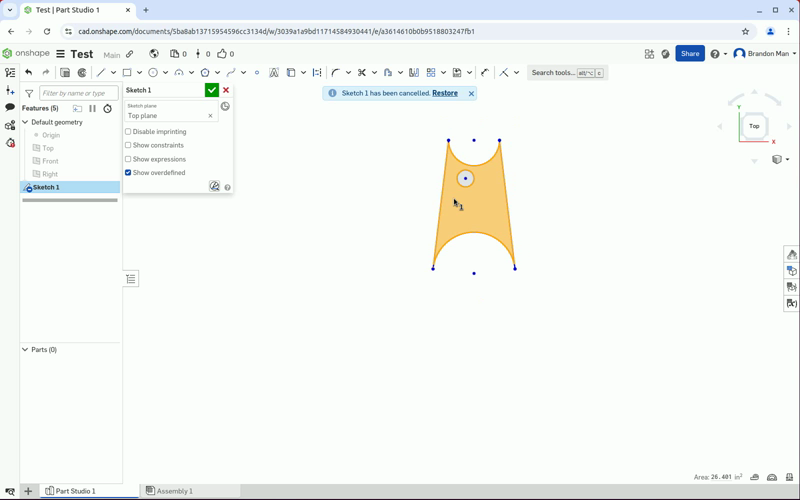
scroll(-6)
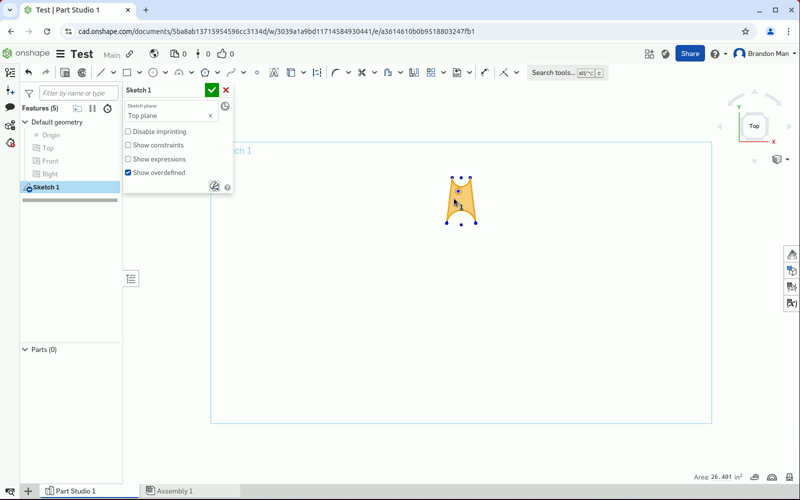
mouse_move(73, 352)
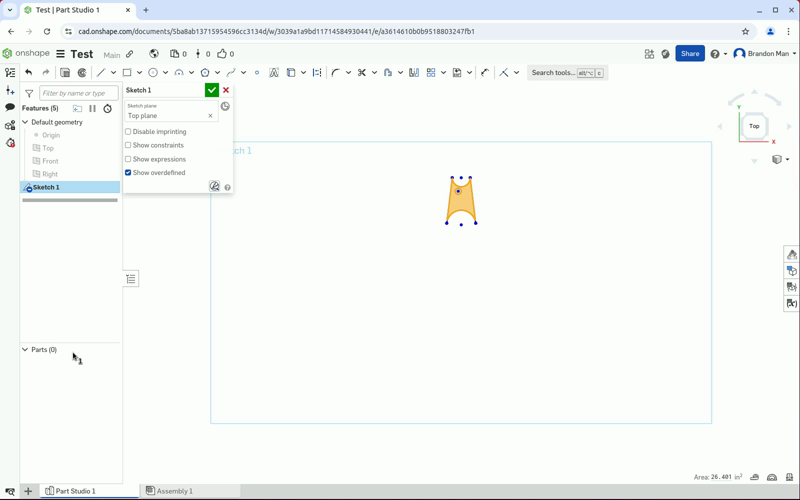
key(shift+y)
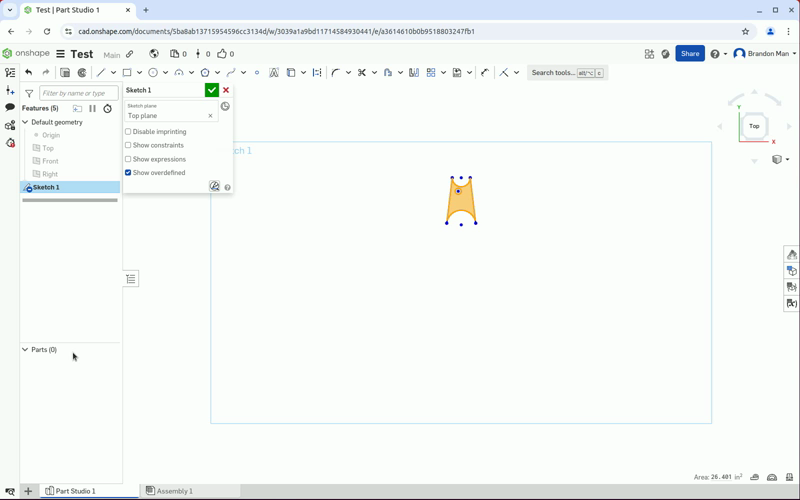
key(shift+e)
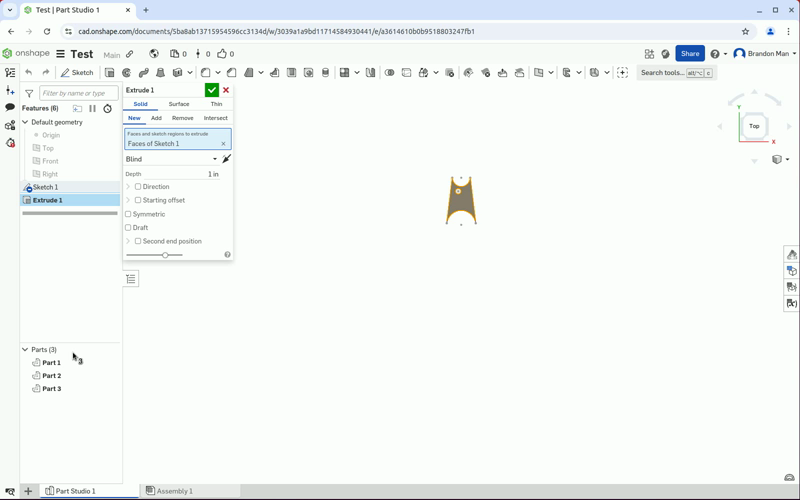
mouse_move(143, 106)
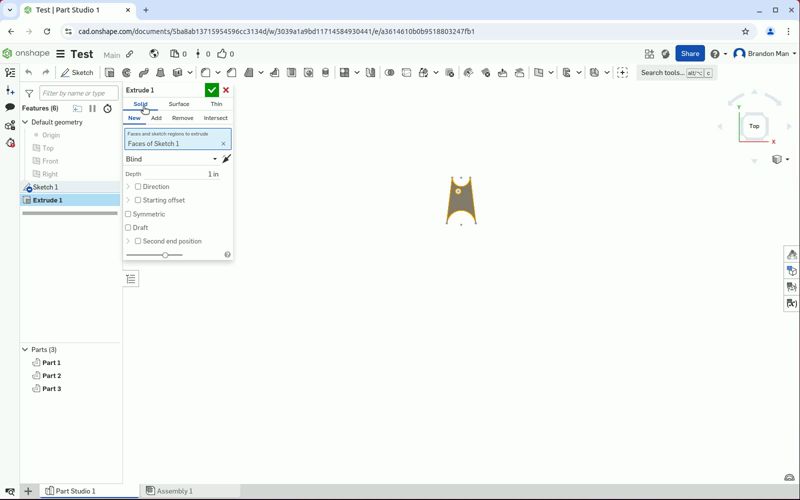
click(143, 106)
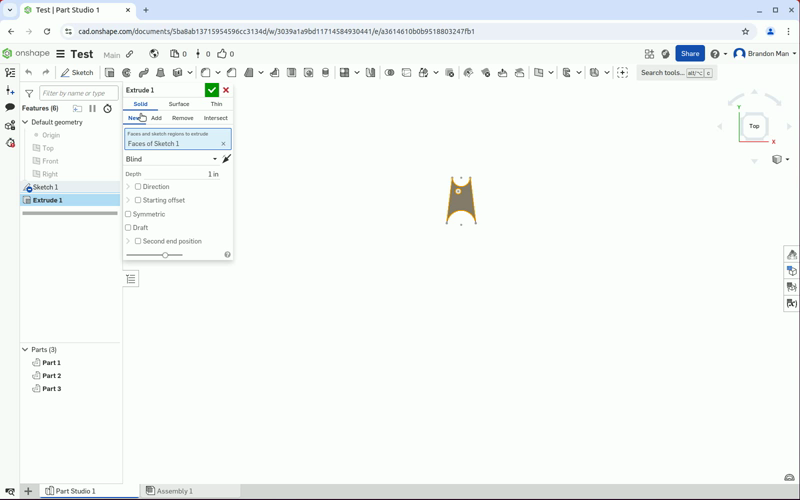
mouse_move(137, 120)
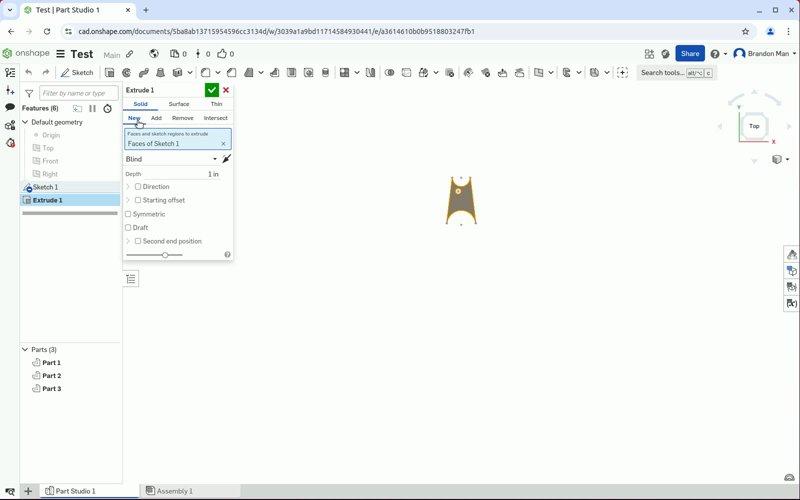
click(137, 120)
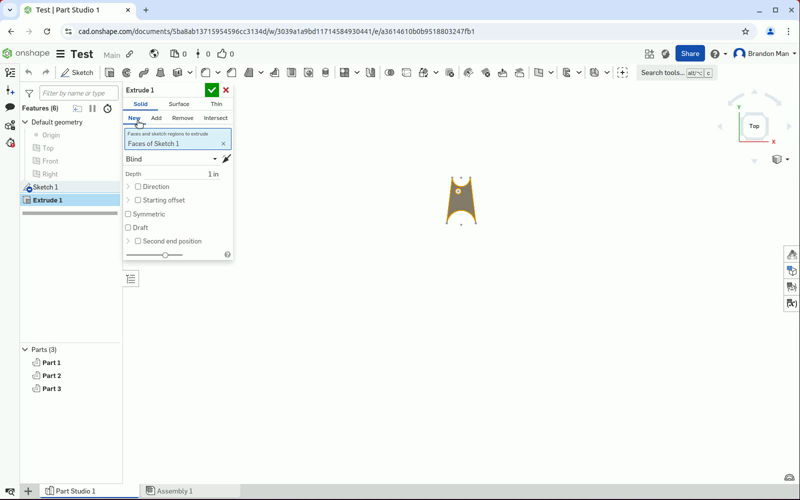
key(tab, 4)
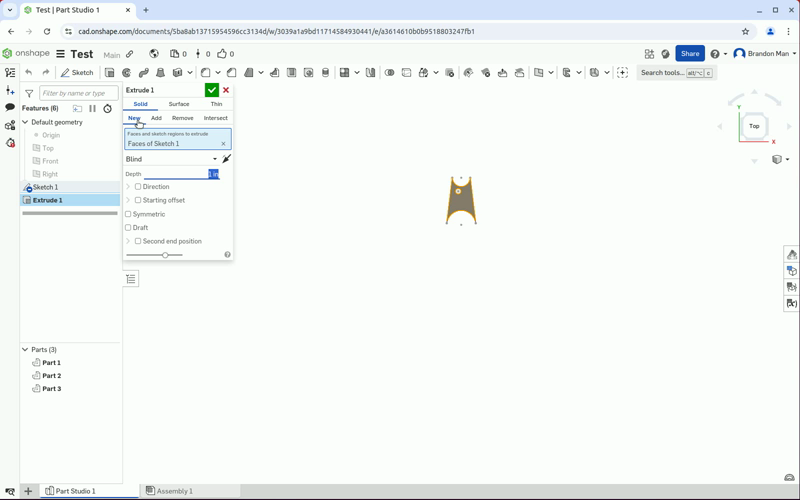
text(0.481)
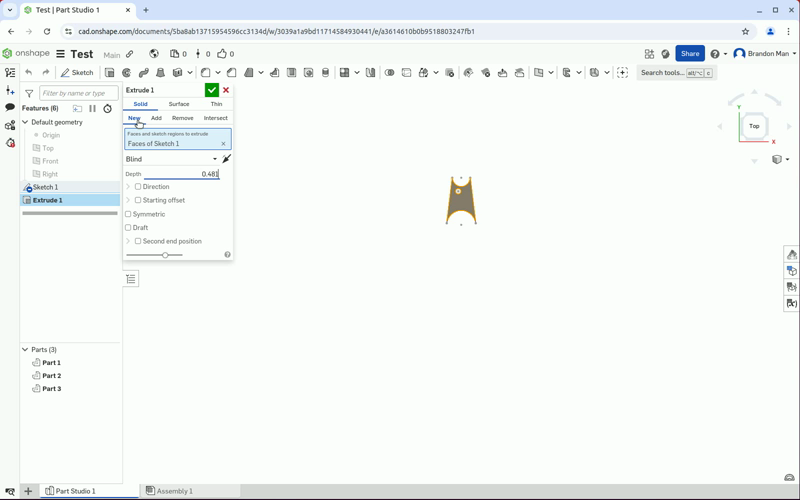
key(enter)
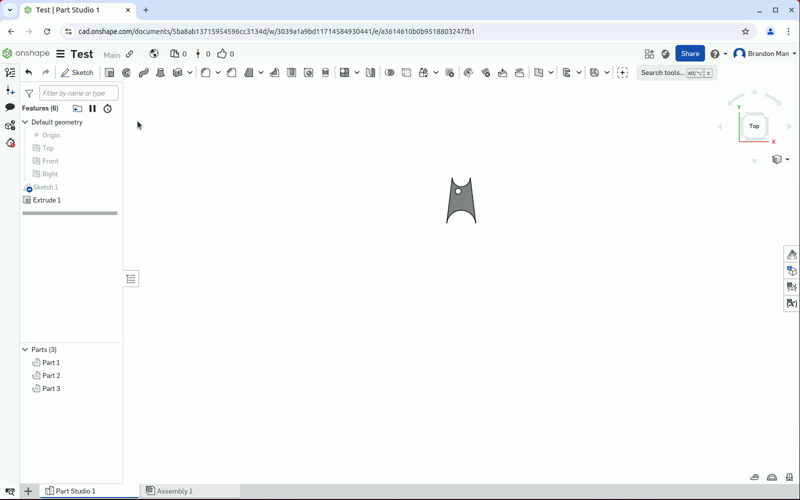
key(shift+h)
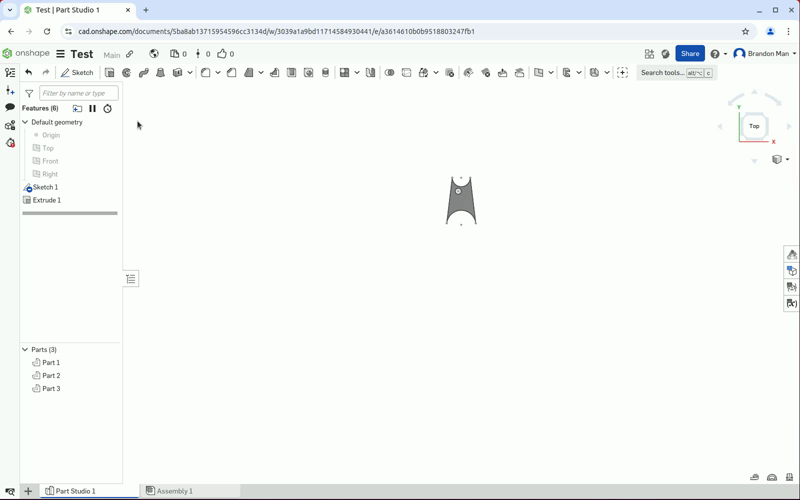
key(shift+h)
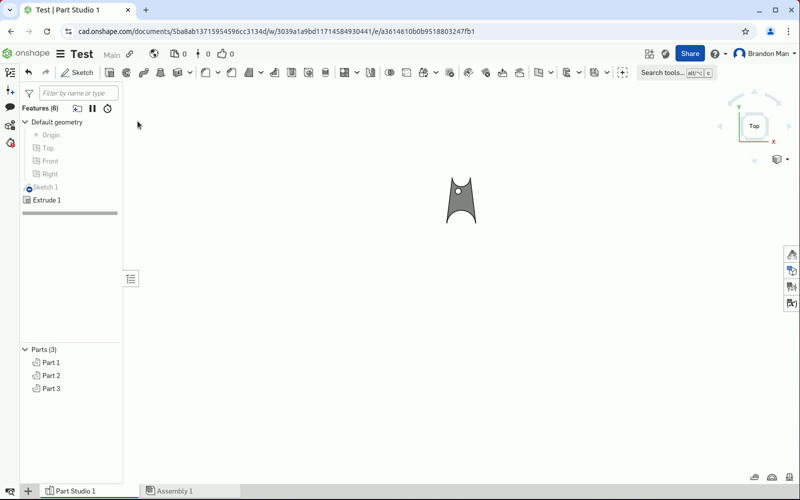
mouse_move(73, 189)
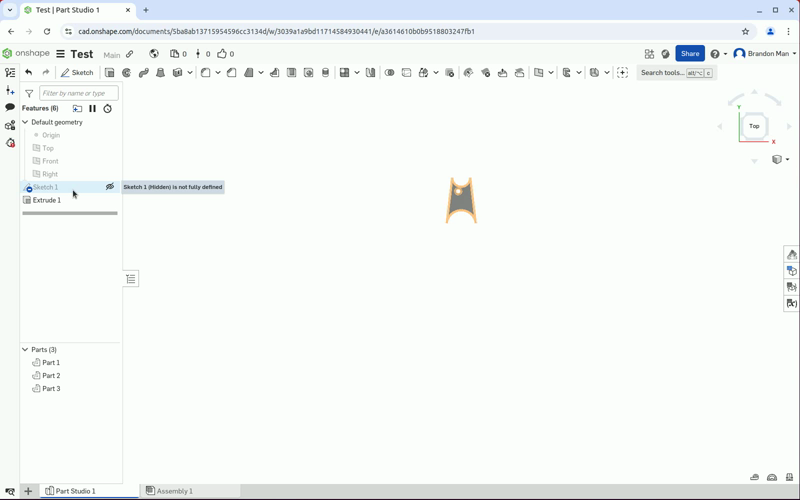
click(73, 189)
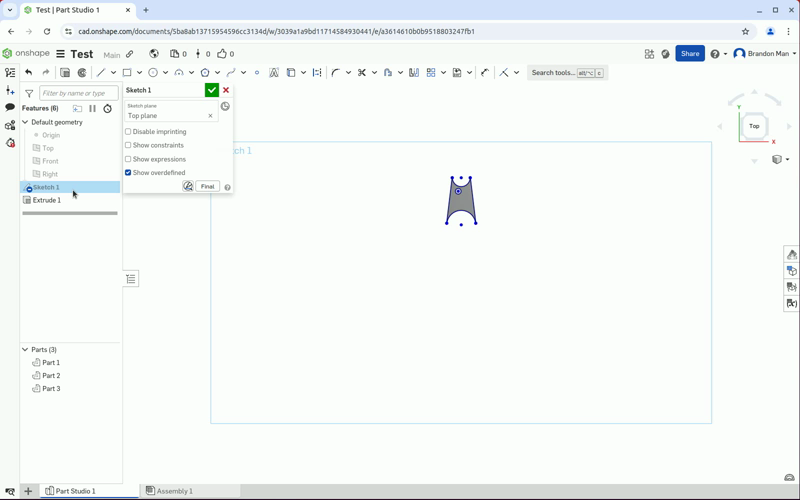
mouse_move(229, 92)
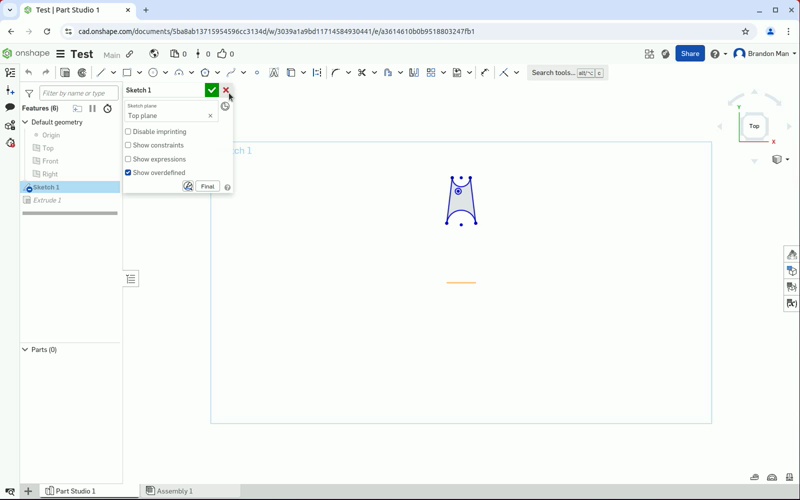
click(229, 92)
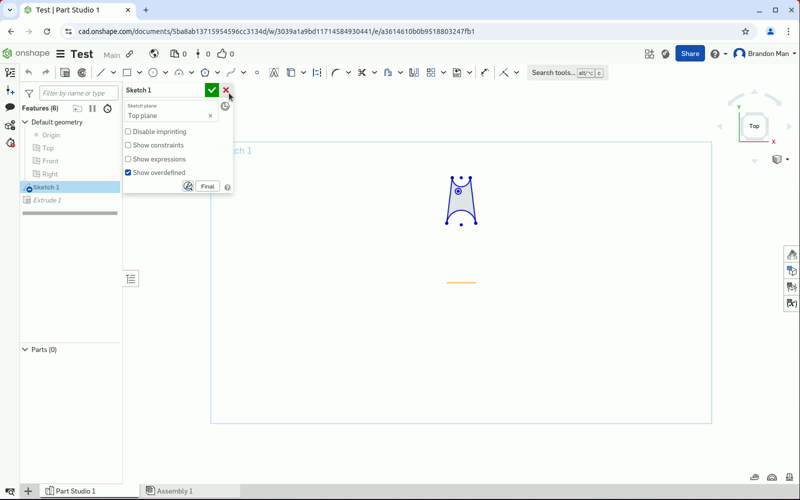
key(shift+s)
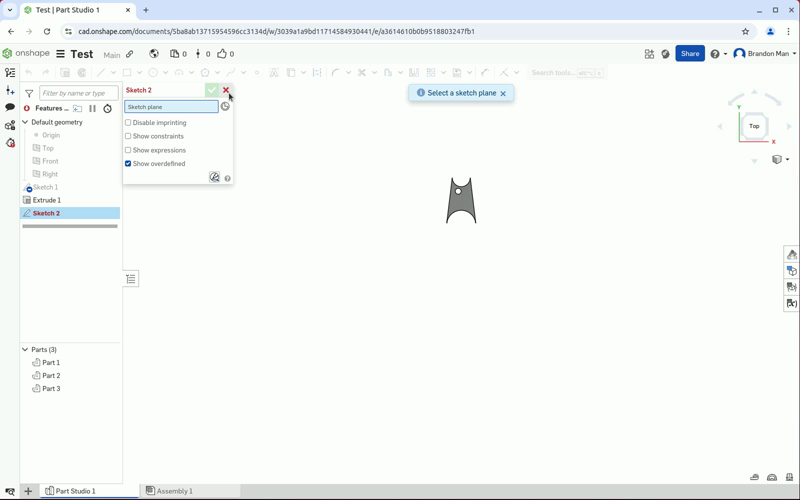
mouse_move(73, 150)
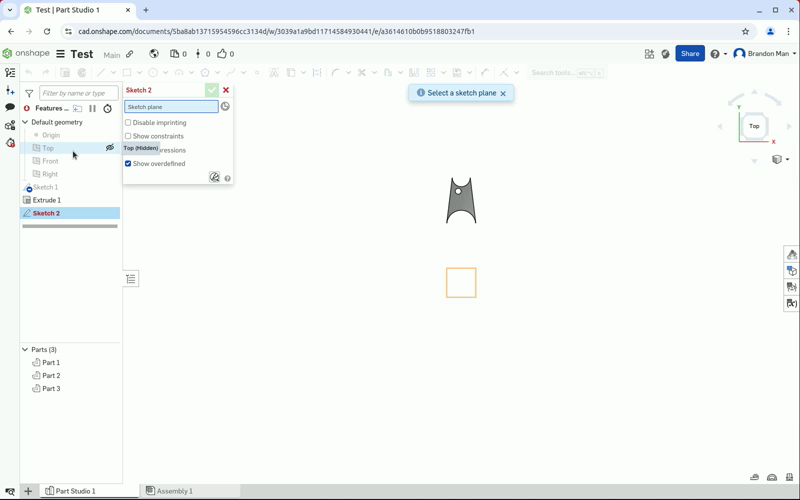
click(73, 150)
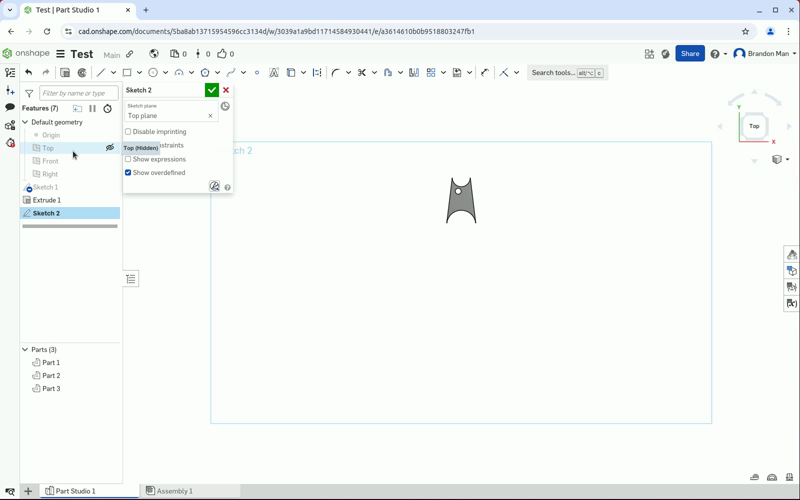
mouse_move(73, 352)
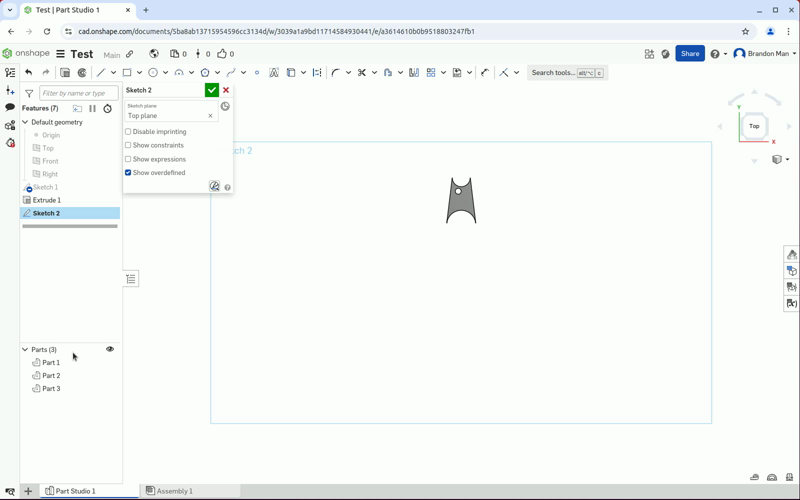
key(y)
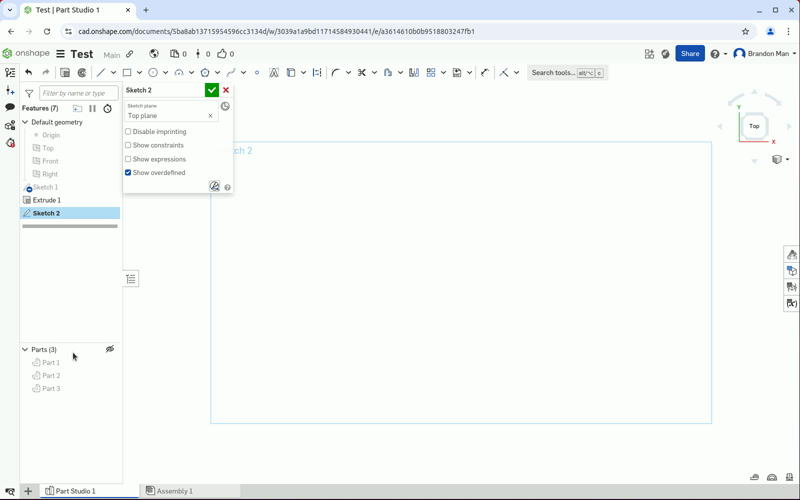
key(c)
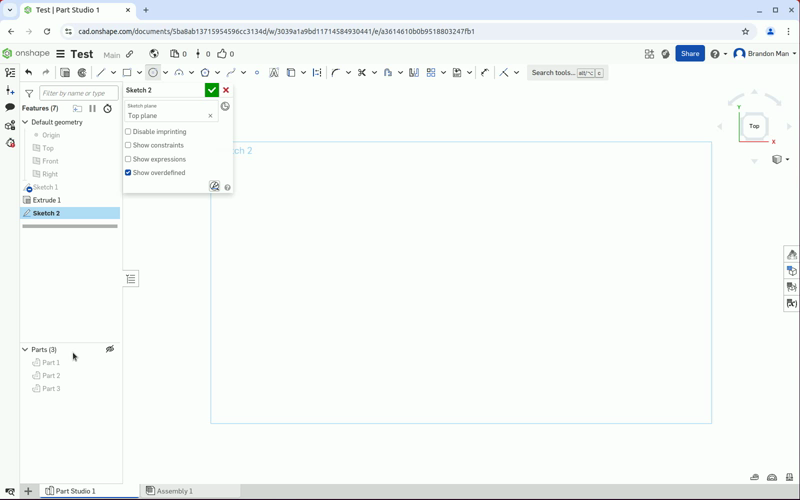
key_down(shift)
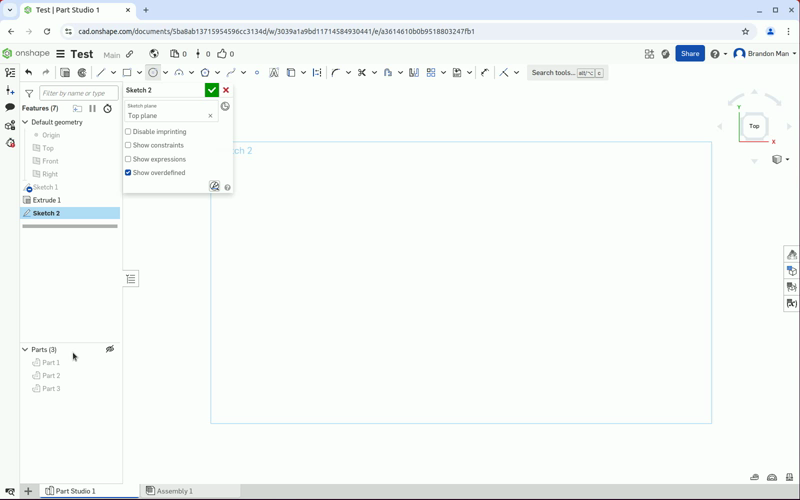
mouse_move(461, 178)
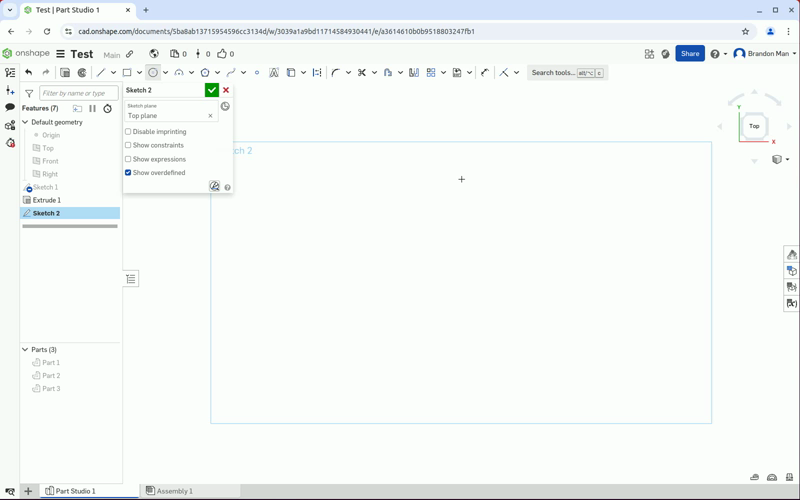
click(461, 178)
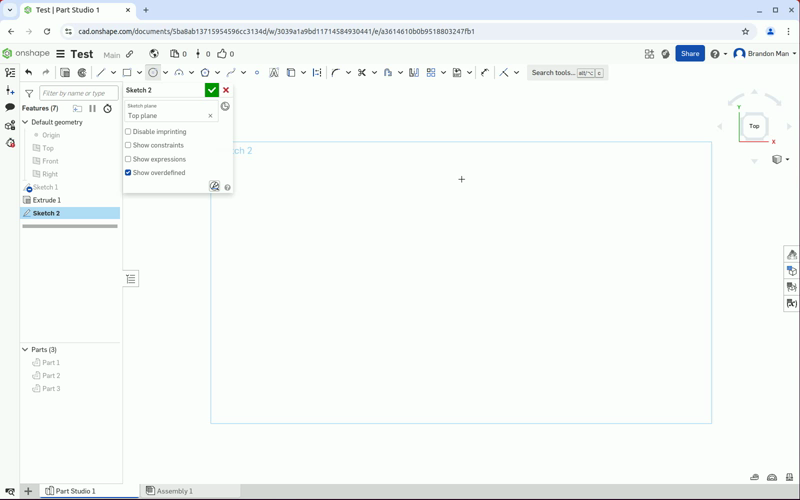
key_up(shift)
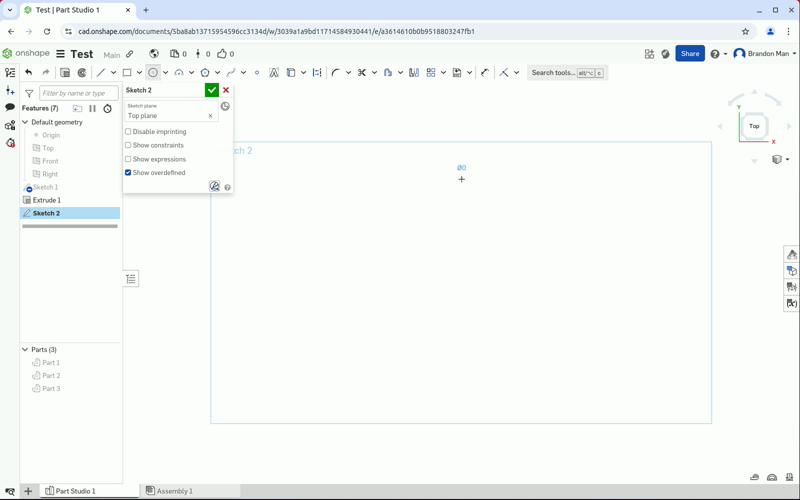
mouse_move(471, 178)
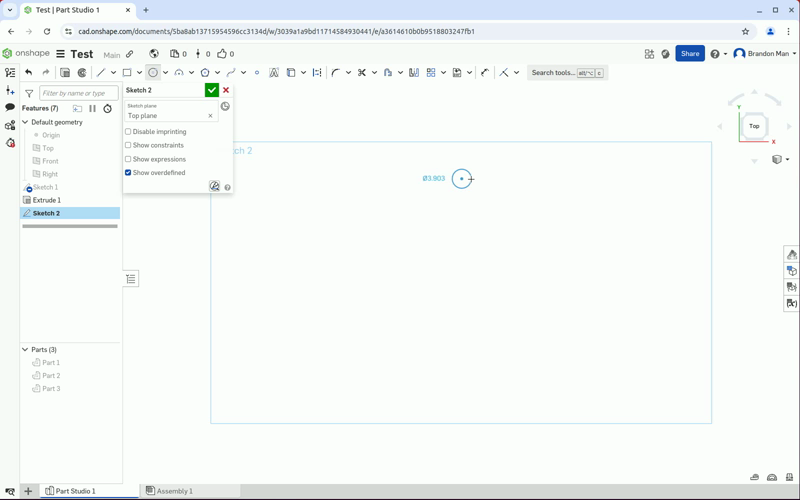
click(471, 178)
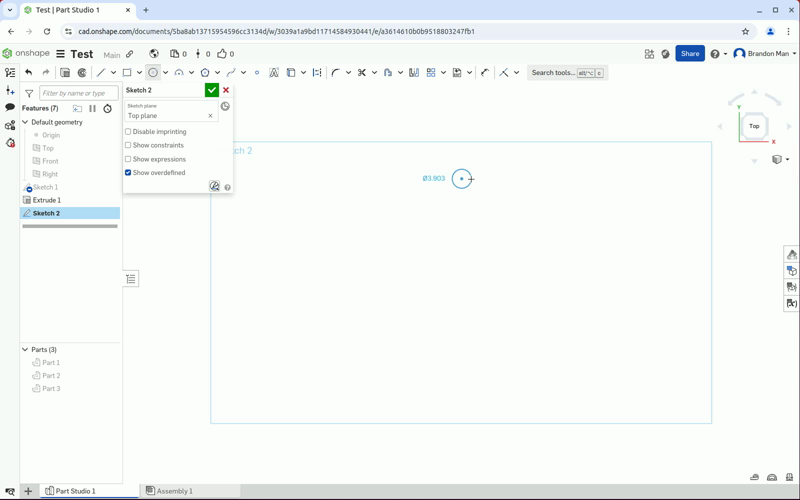
key(esc)
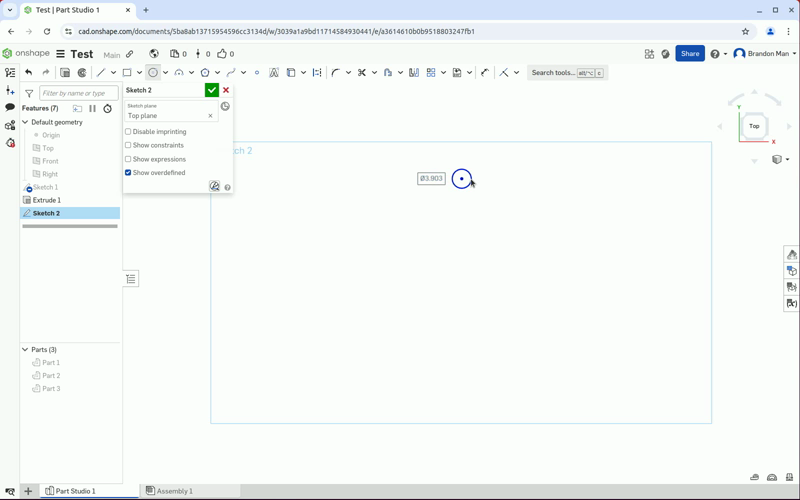
key(c)
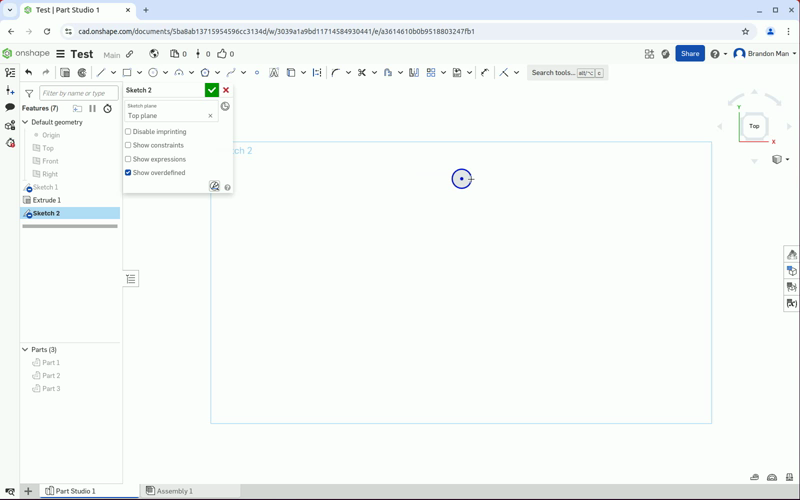
key_down(shift)
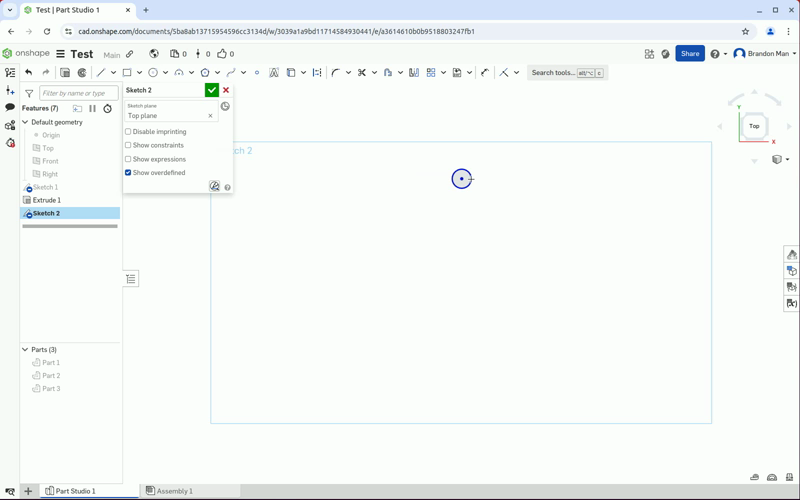
mouse_move(461, 178)
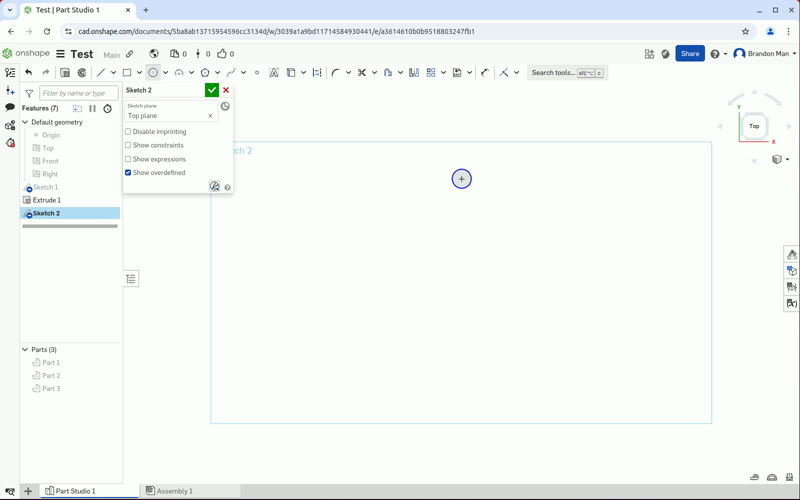
click(461, 178)
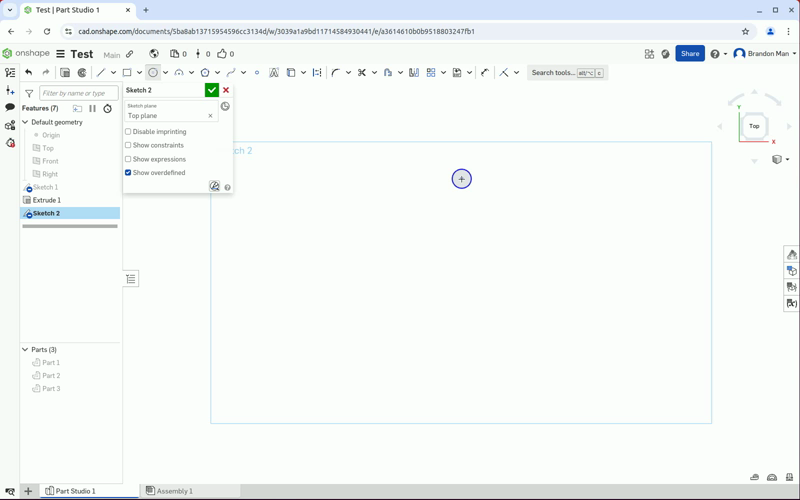
key_up(shift)
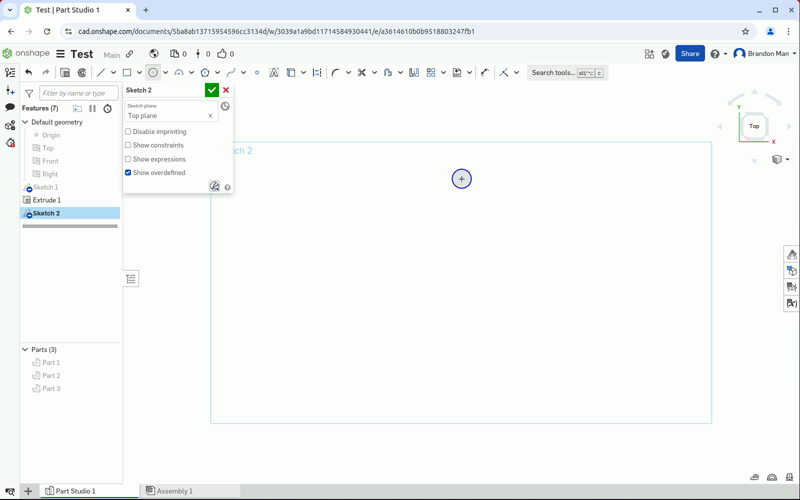
mouse_move(464, 178)
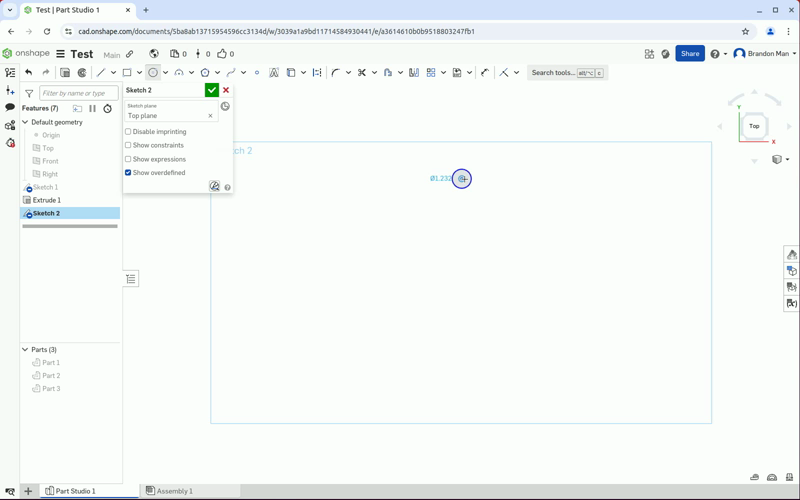
scroll(6)
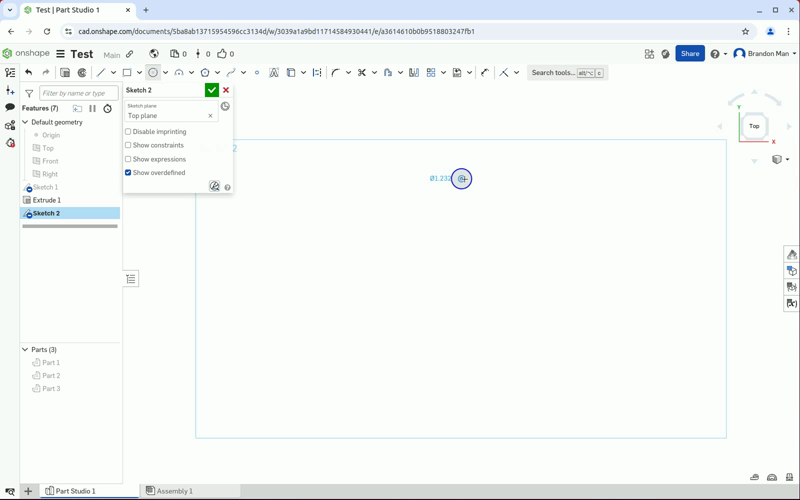
scroll(6)
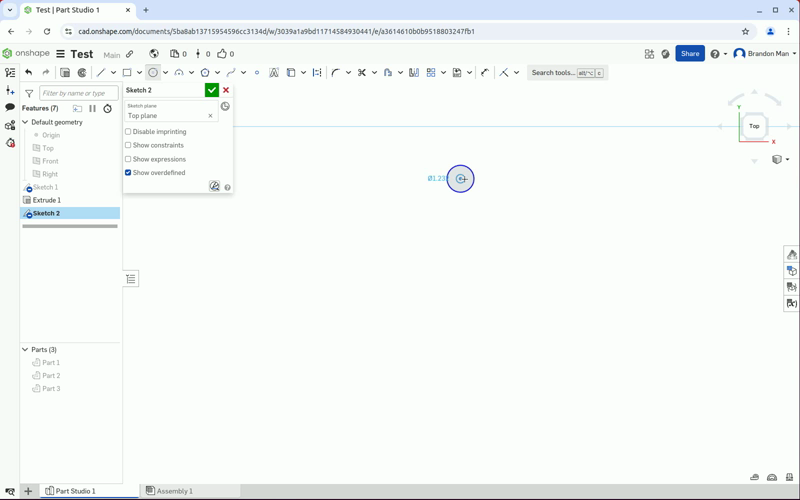
scroll(6)
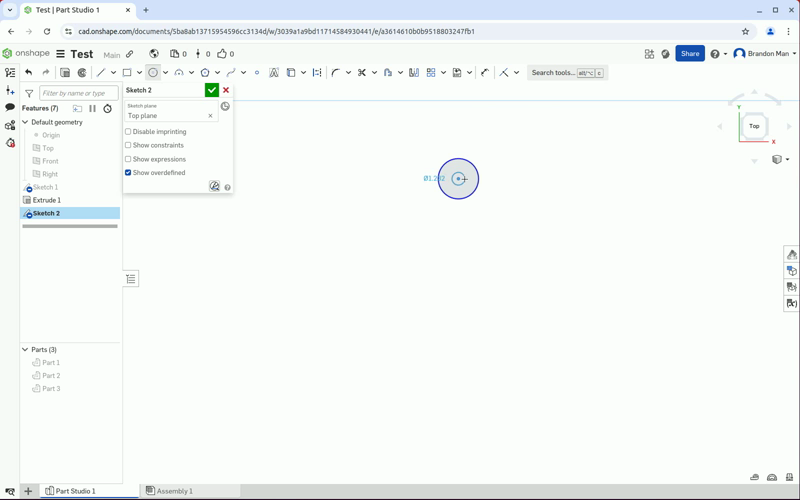
scroll(6)
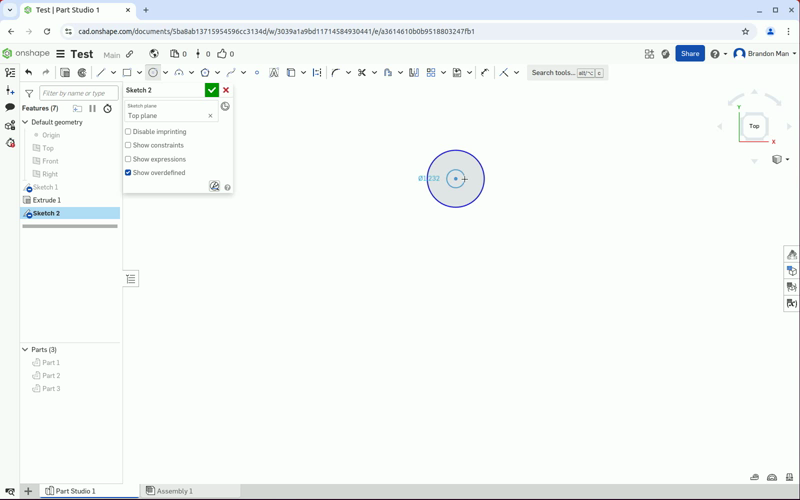
scroll(6)
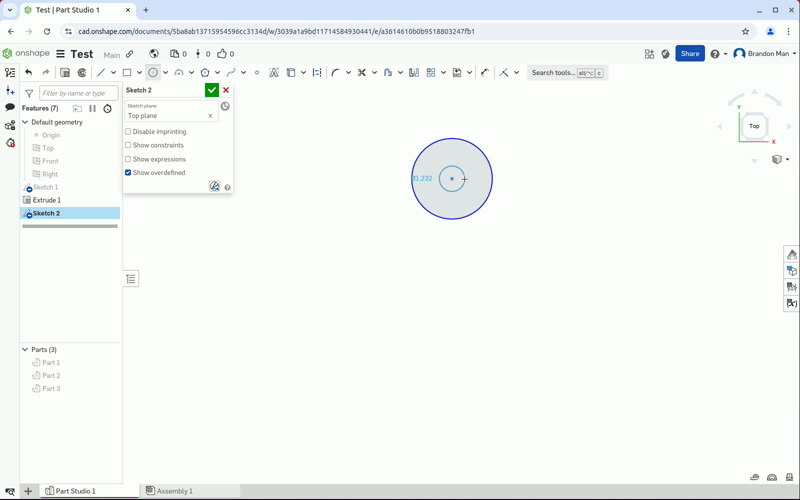
scroll(6)
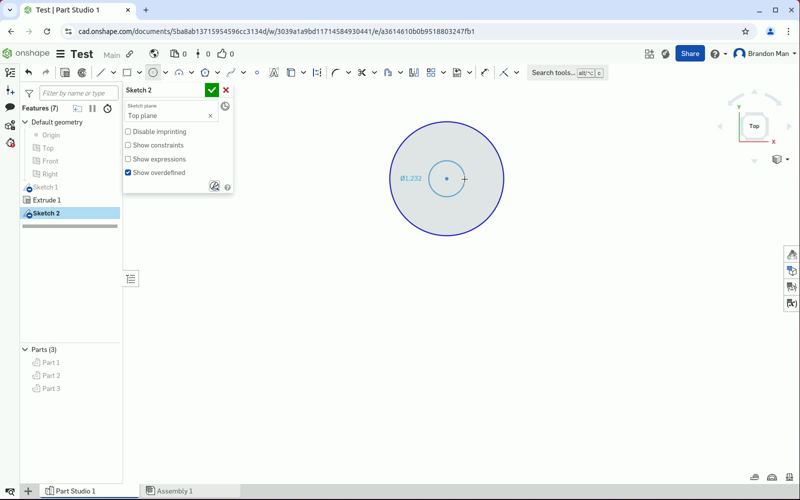
scroll(6)
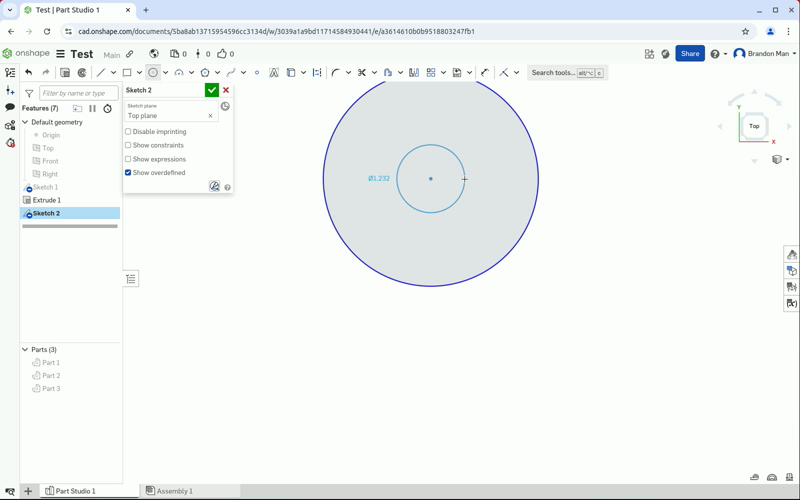
click(464, 178)
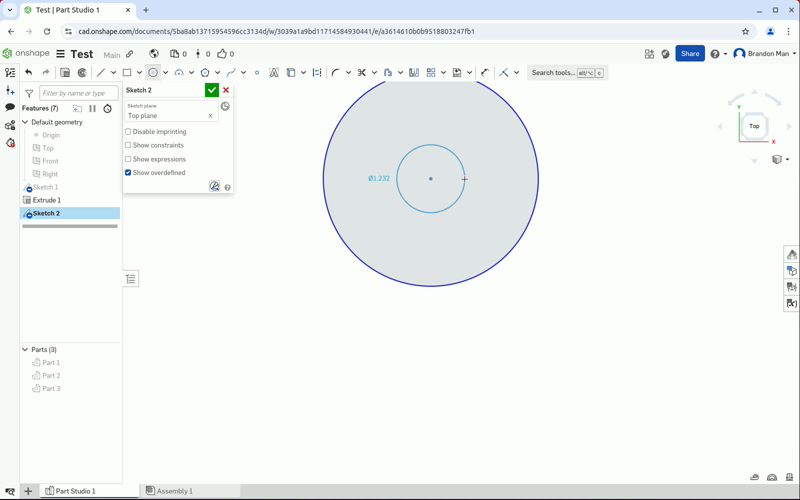
scroll(-6)
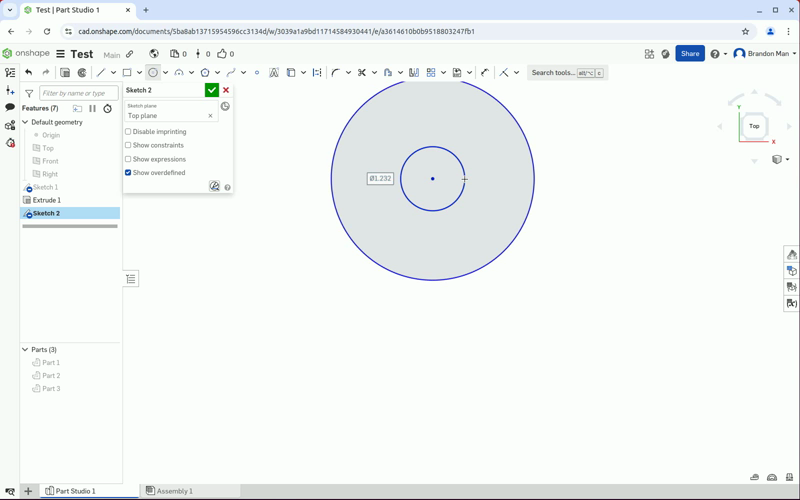
scroll(-6)
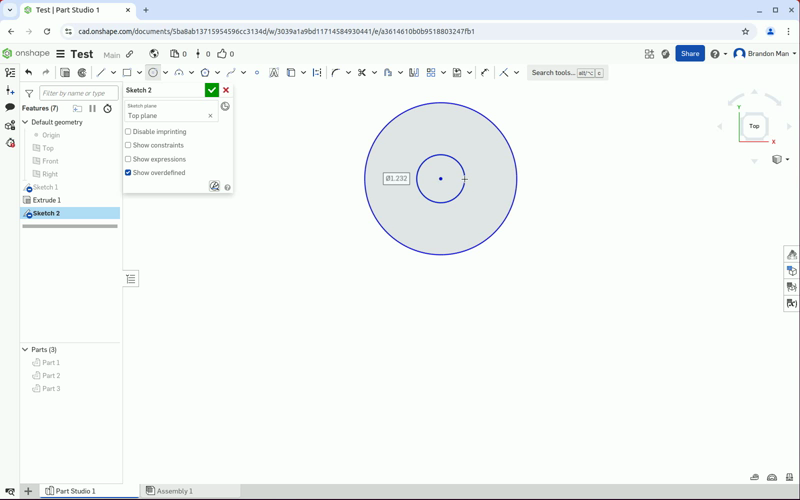
scroll(-6)
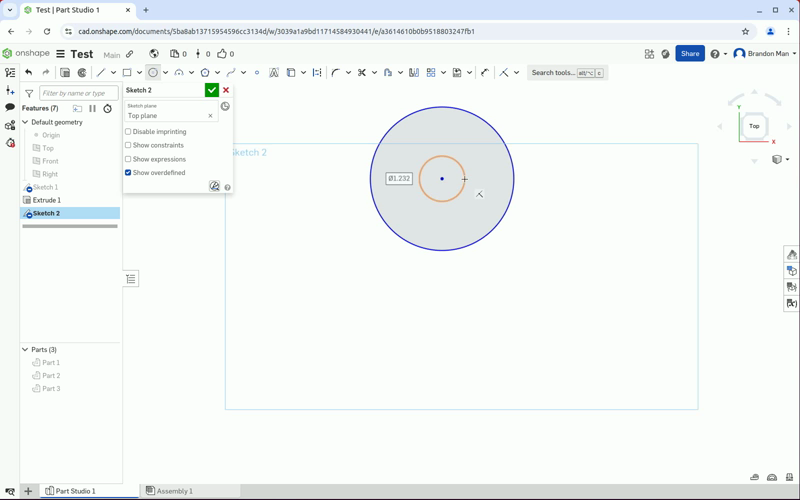
scroll(-6)
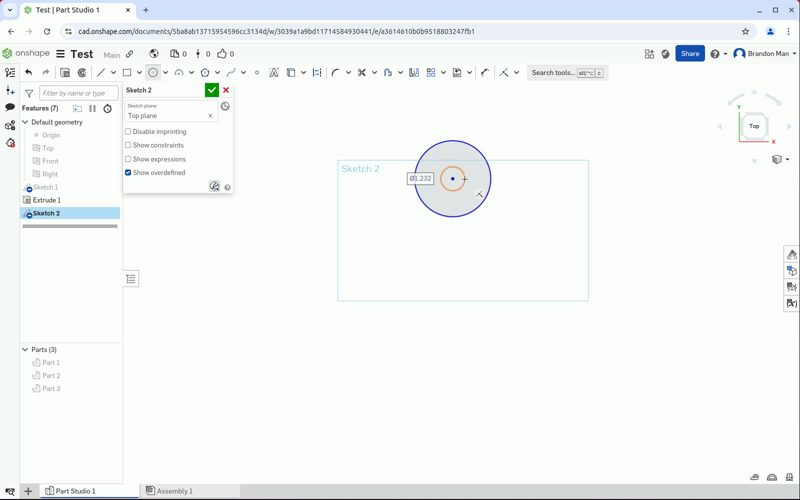
scroll(-6)
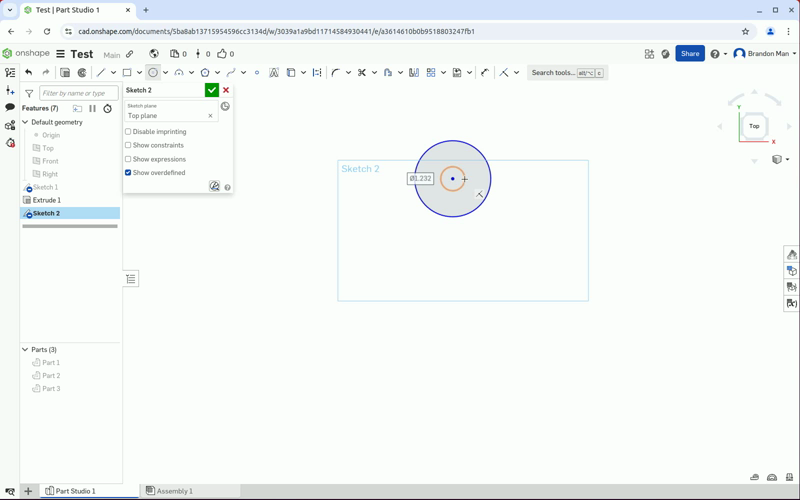
scroll(-6)
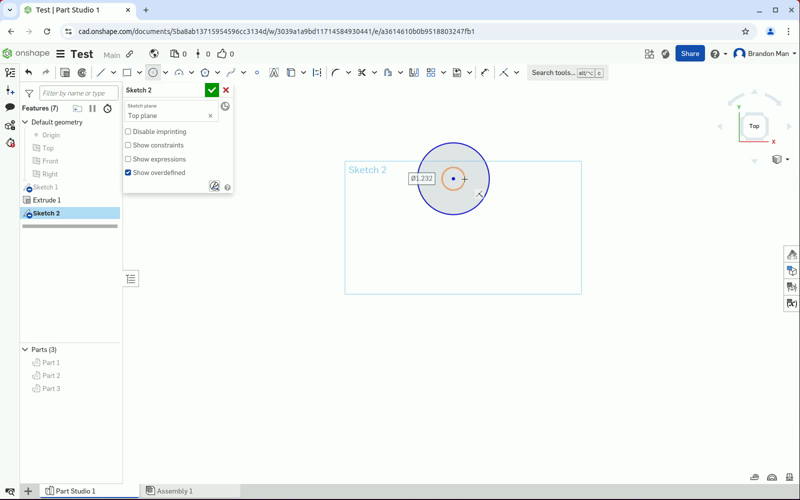
scroll(-6)
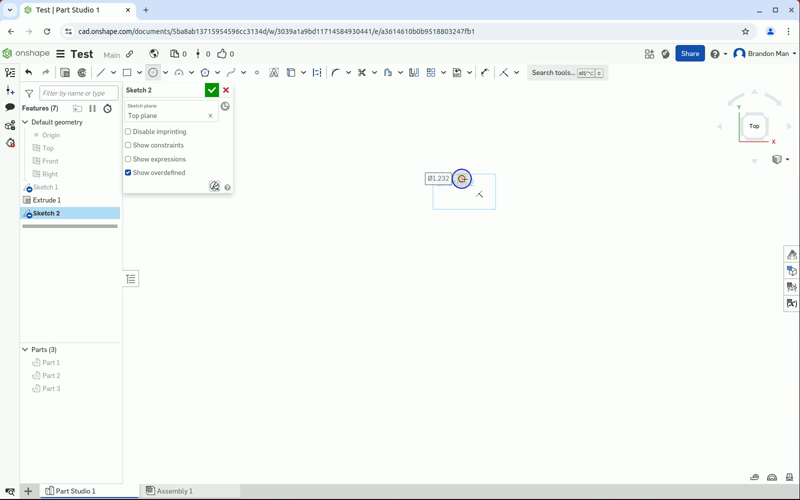
key(esc)
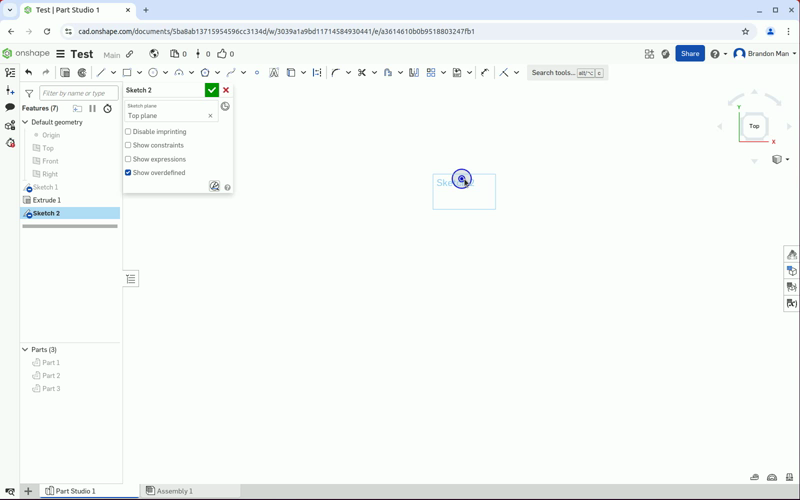
mouse_move(454, 174)
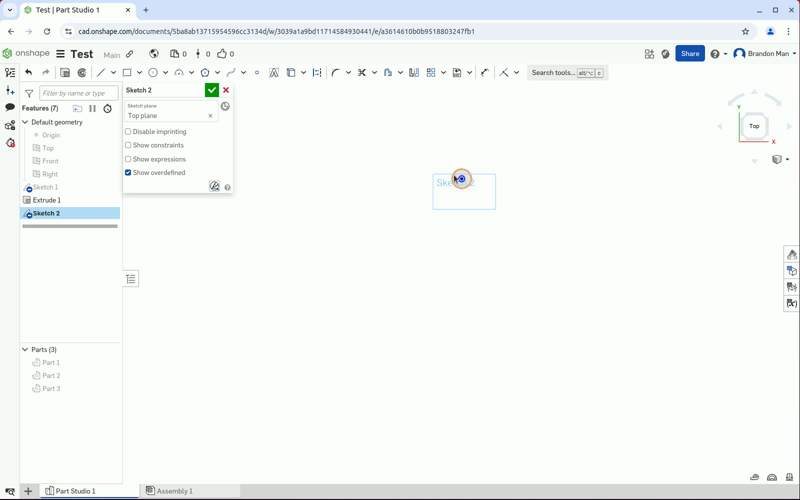
scroll(6)
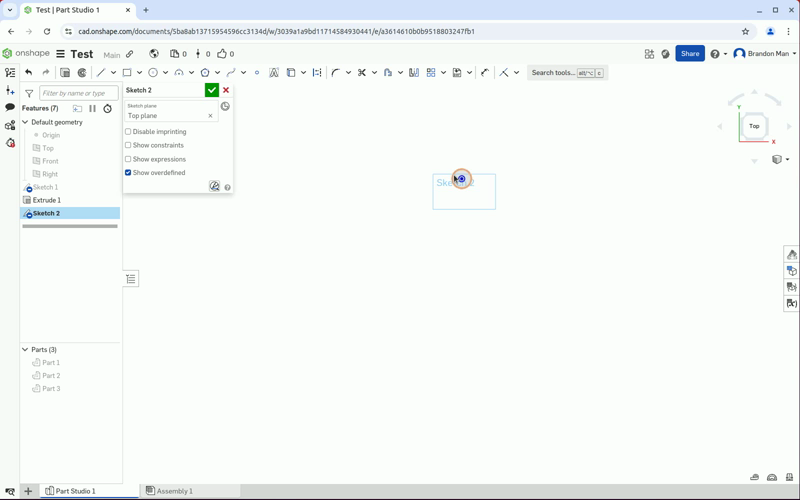
scroll(6)
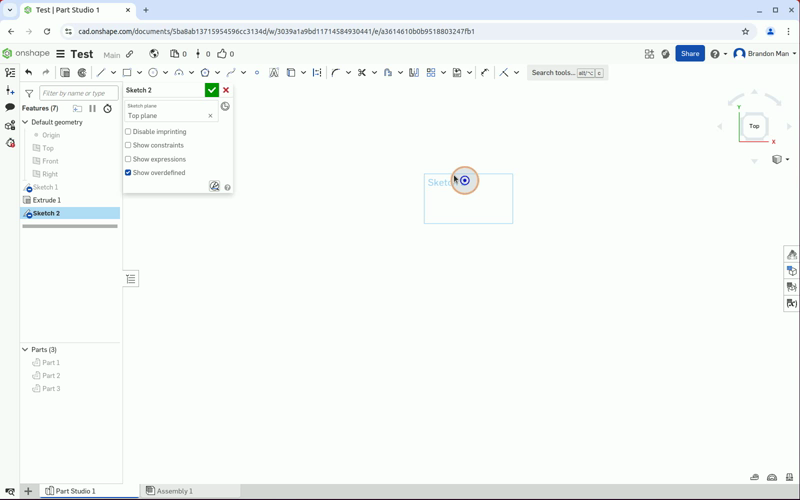
scroll(6)
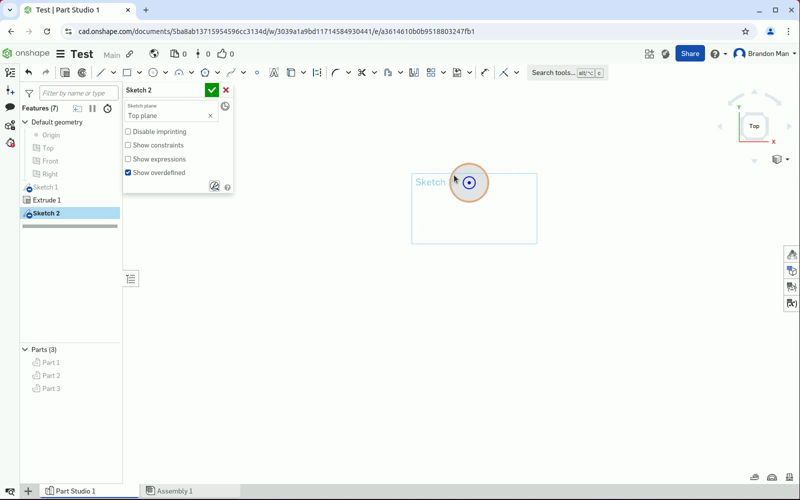
scroll(6)
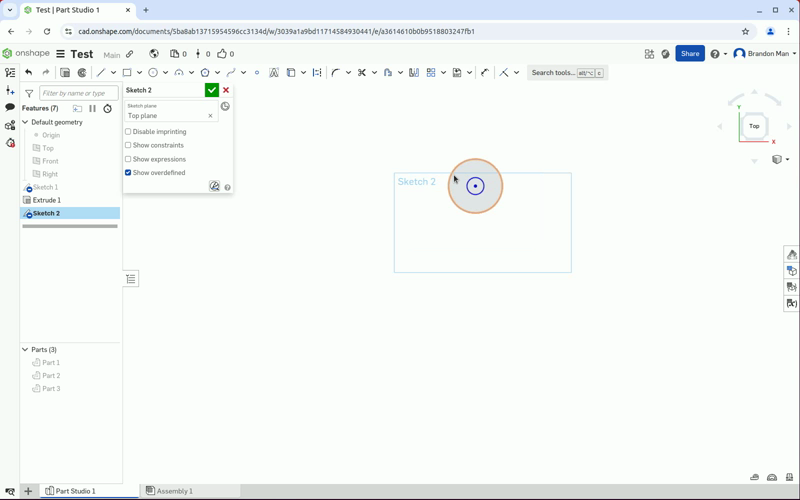
scroll(6)
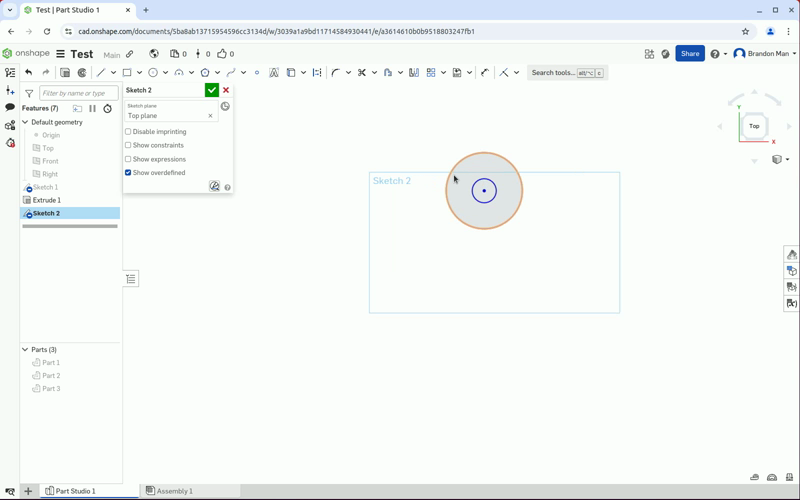
scroll(6)
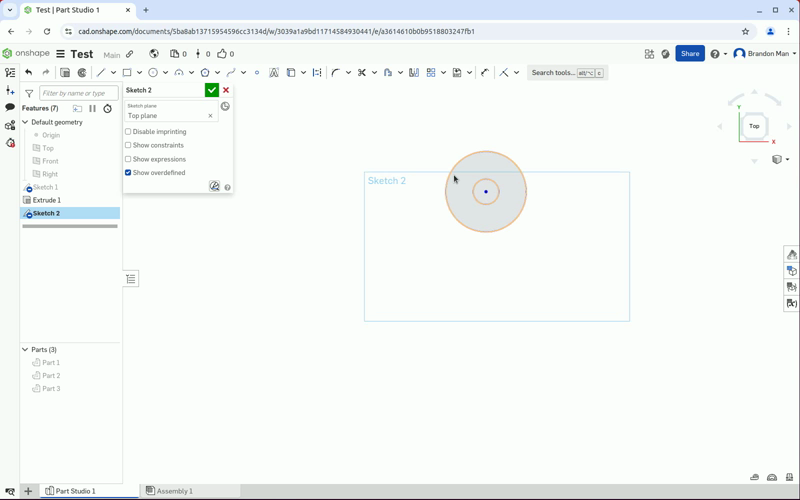
scroll(6)
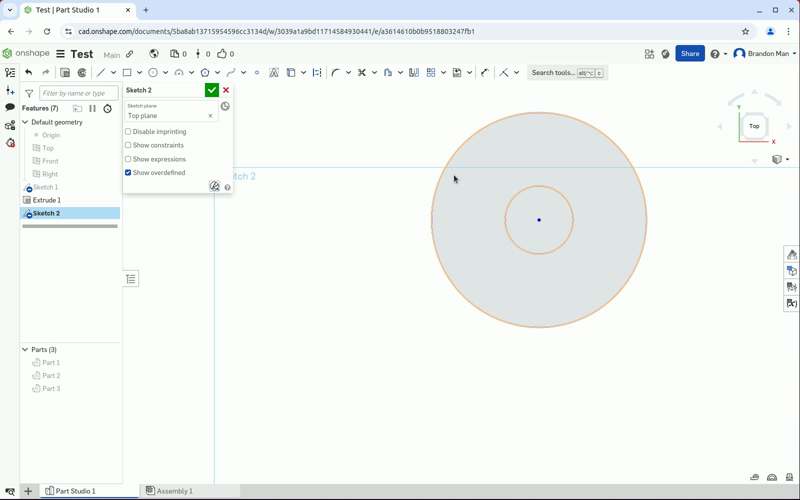
click(454, 174)
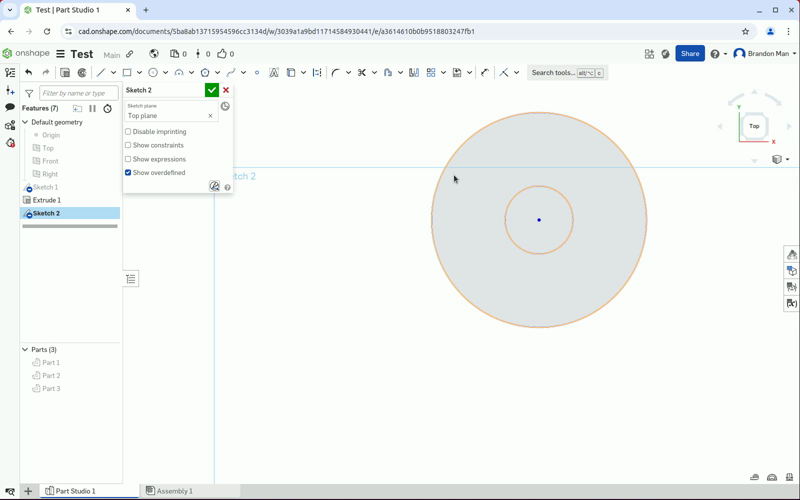
scroll(-6)
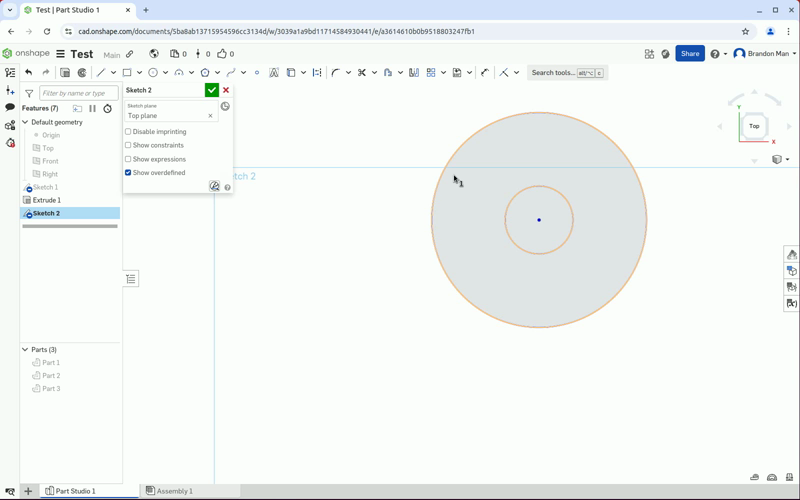
scroll(-6)
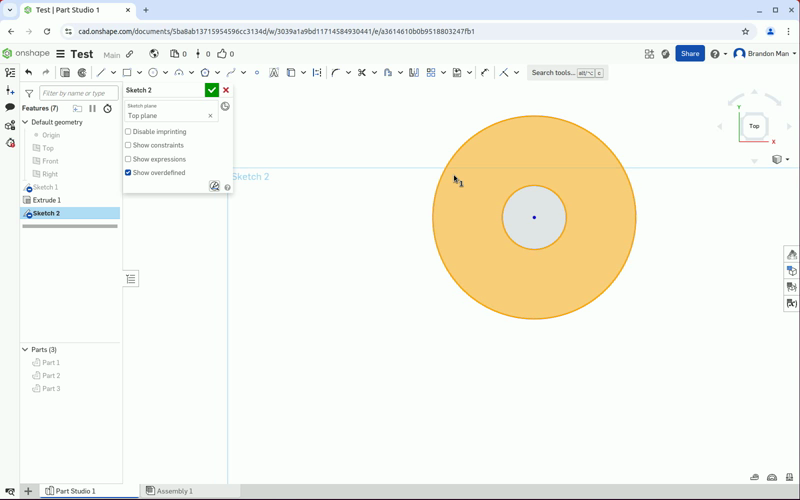
scroll(-6)
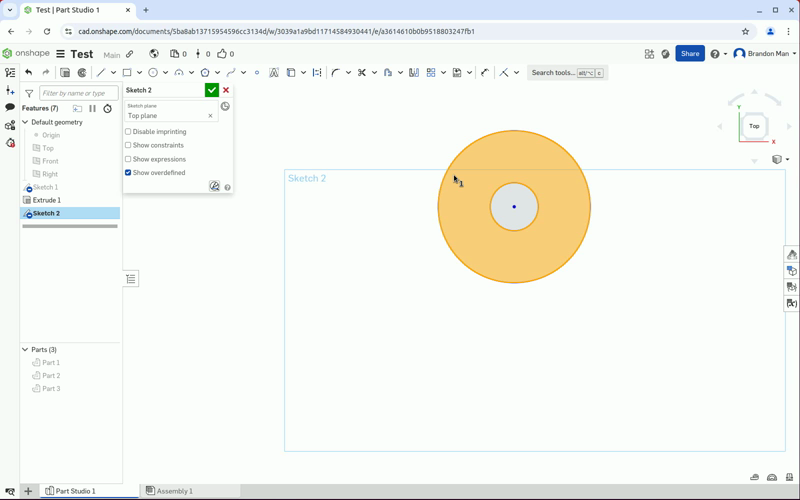
scroll(-6)
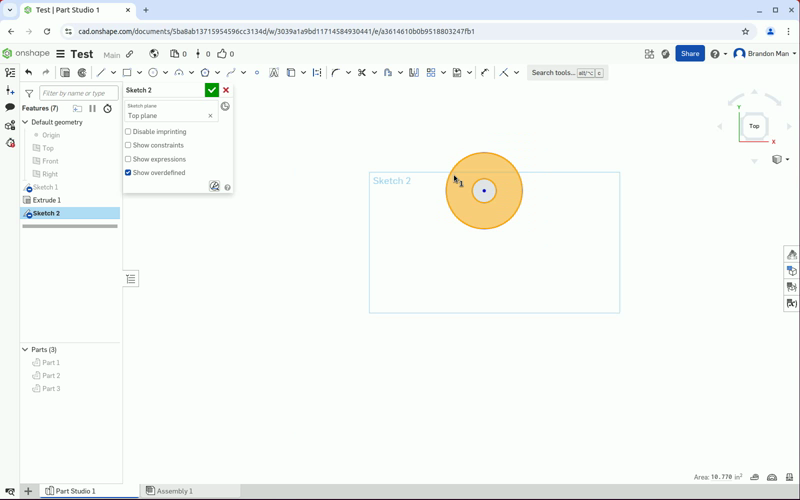
scroll(-6)
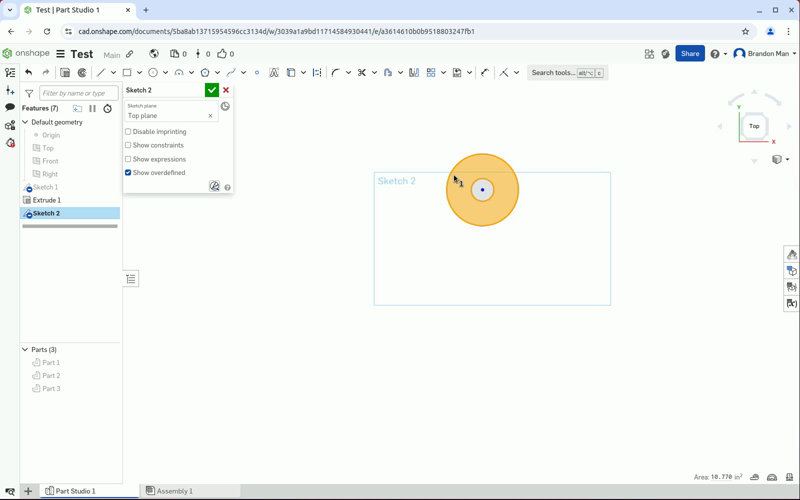
scroll(-6)
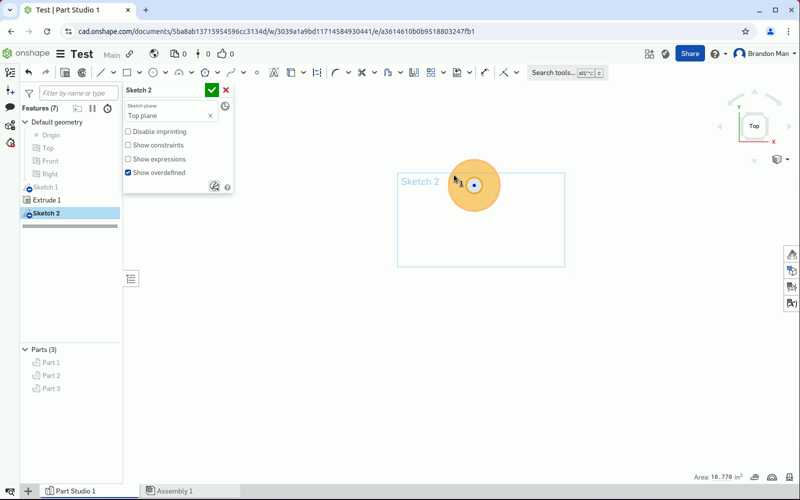
scroll(-6)
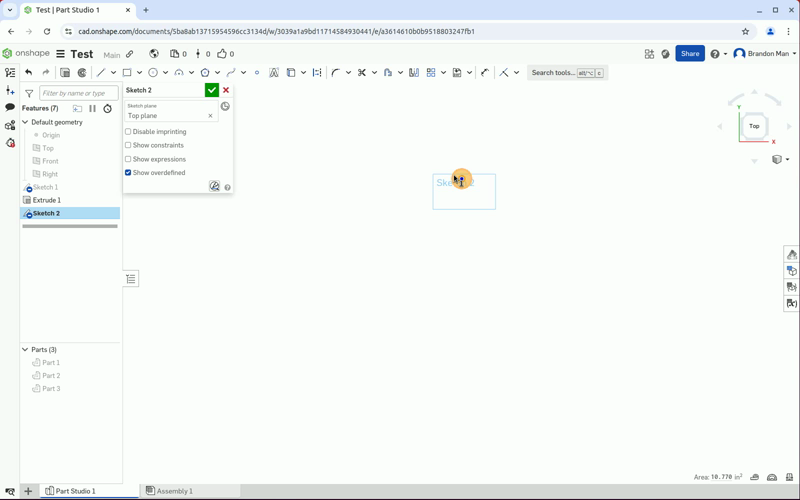
mouse_move(73, 352)
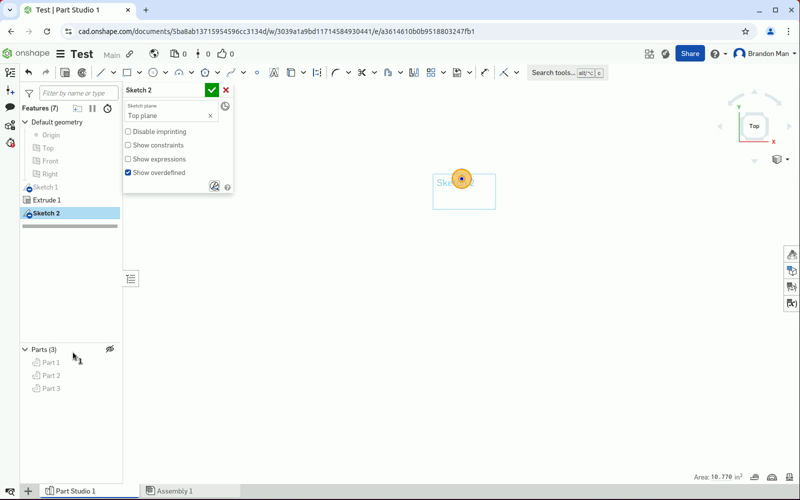
key(shift+y)
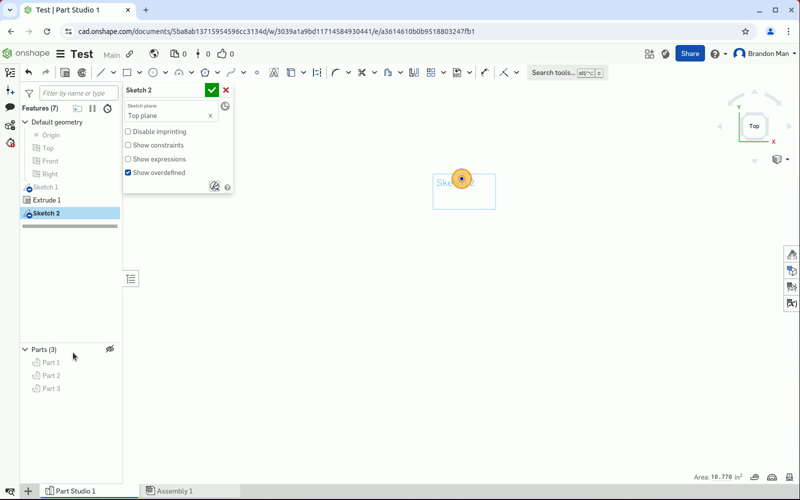
key(shift+e)
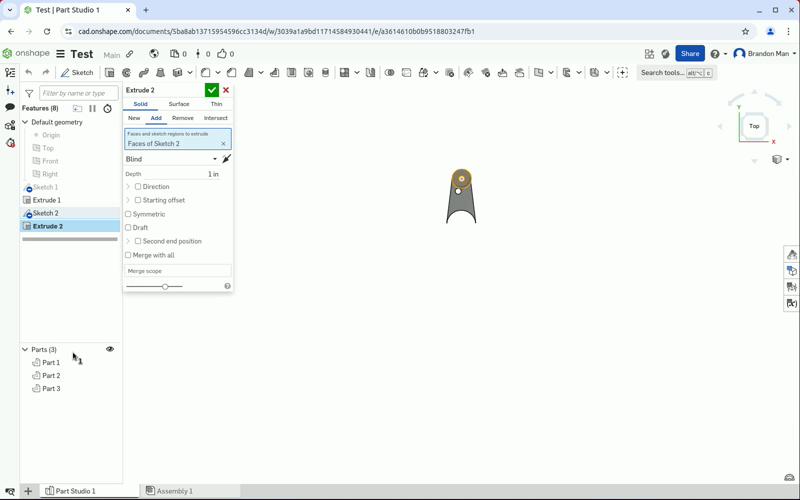
mouse_move(143, 106)
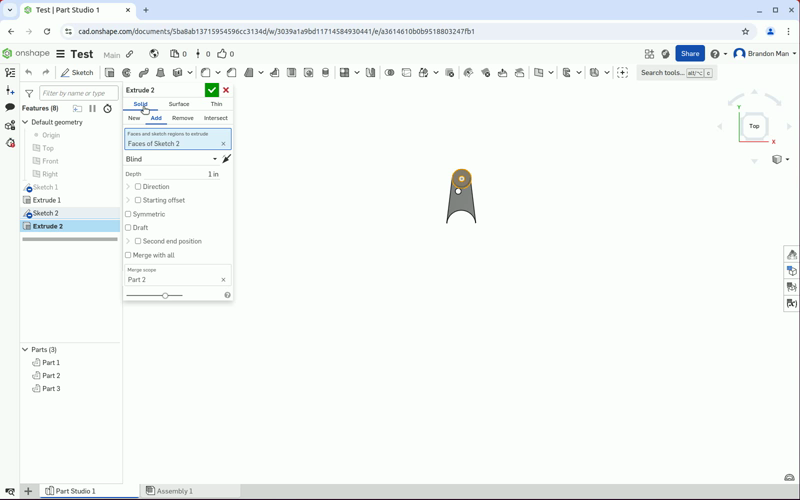
click(143, 106)
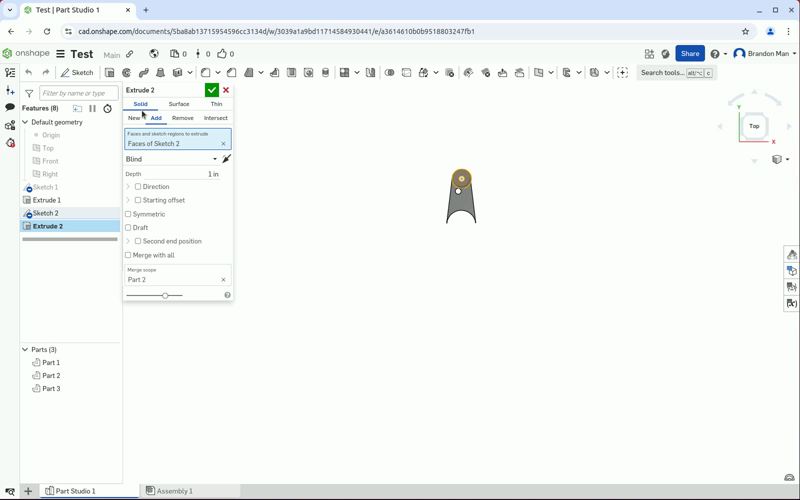
mouse_move(137, 120)
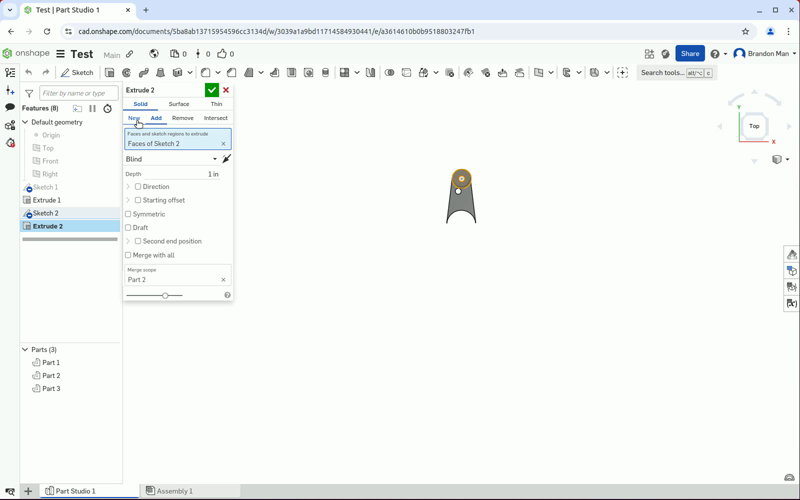
click(137, 120)
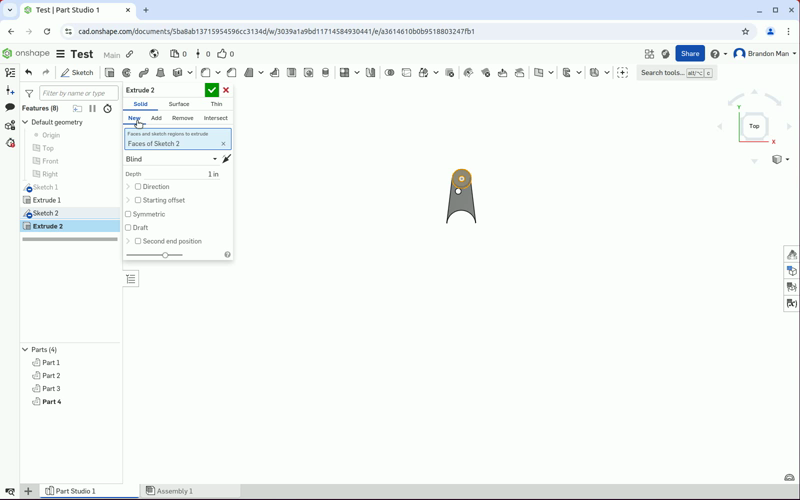
key(tab, 4)
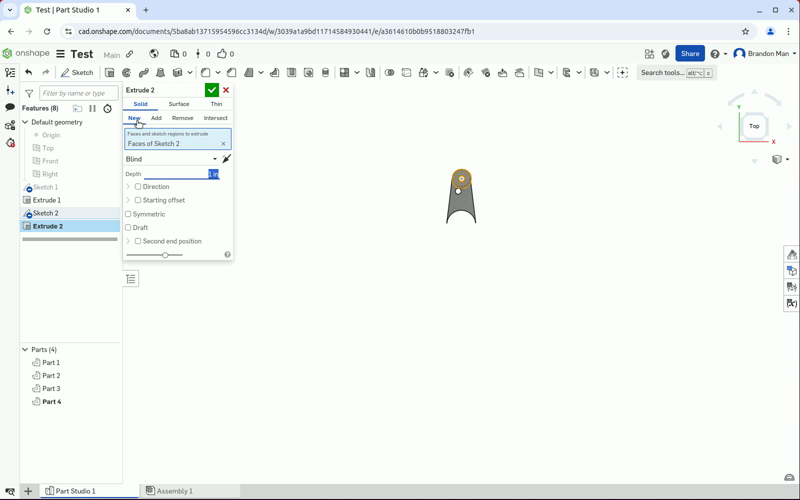
text(0.481)
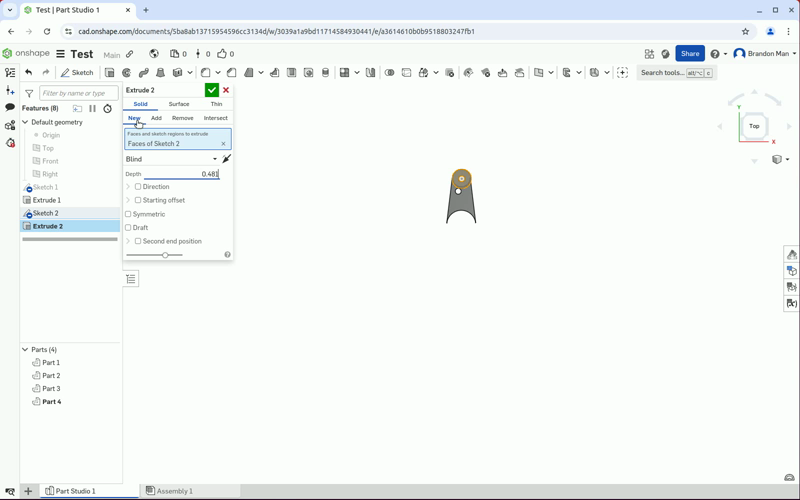
key(enter)
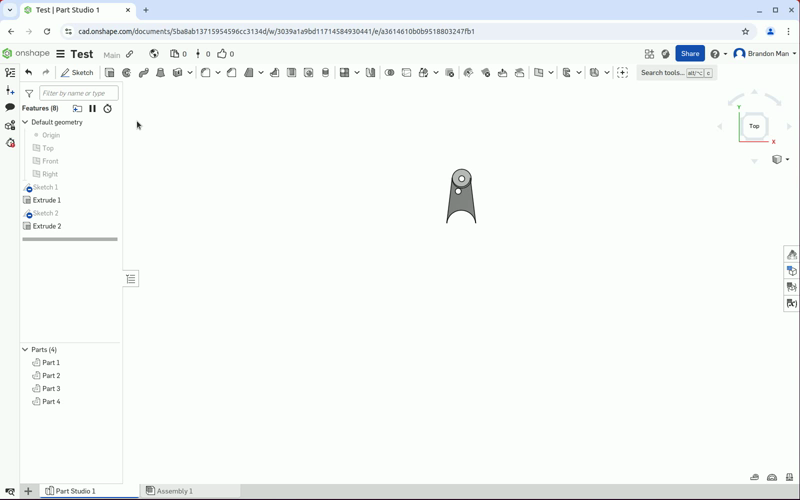
key(shift+h)
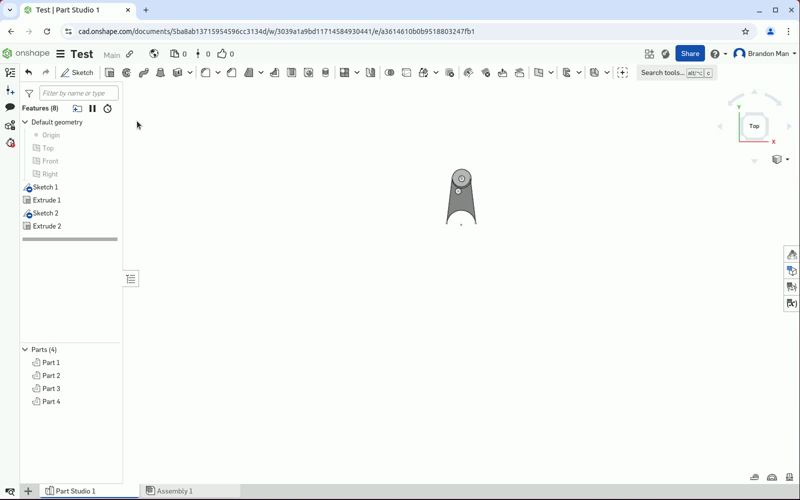
key(shift+h)
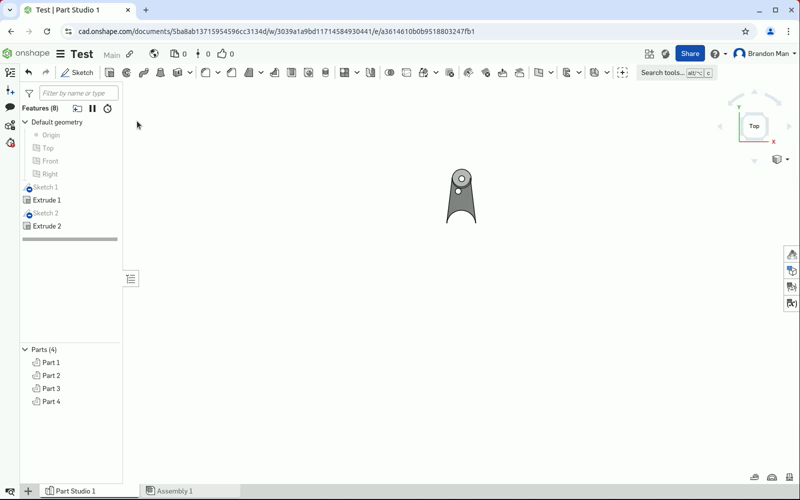
mouse_move(73, 189)
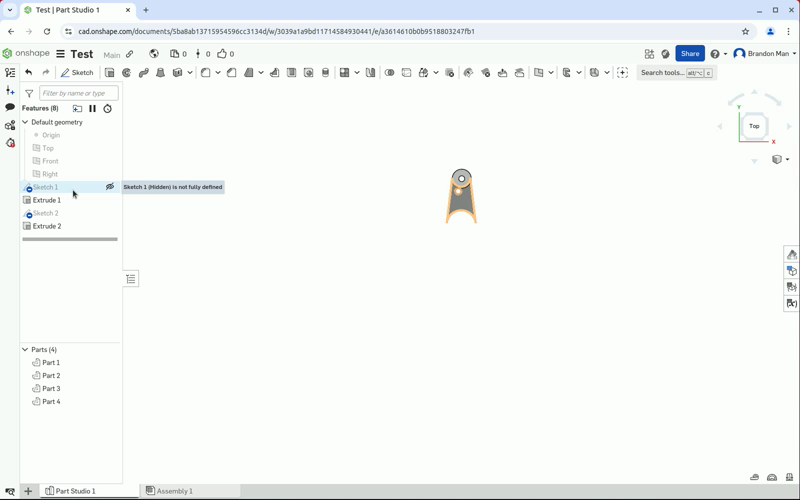
click(73, 189)
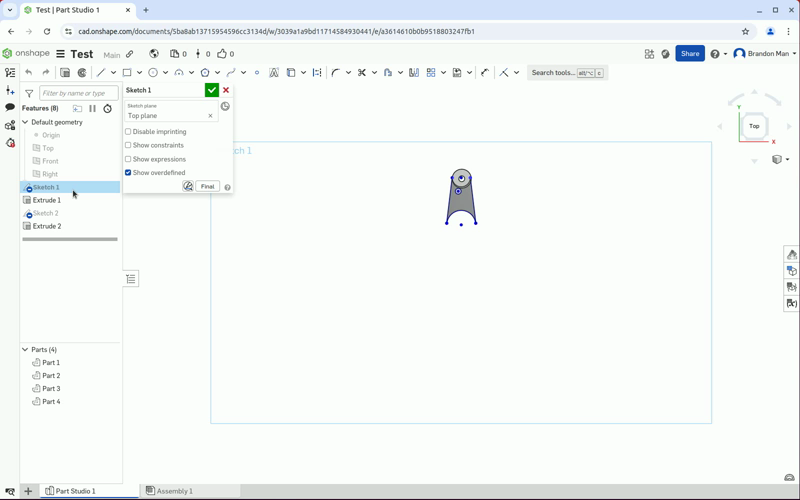
mouse_move(229, 92)
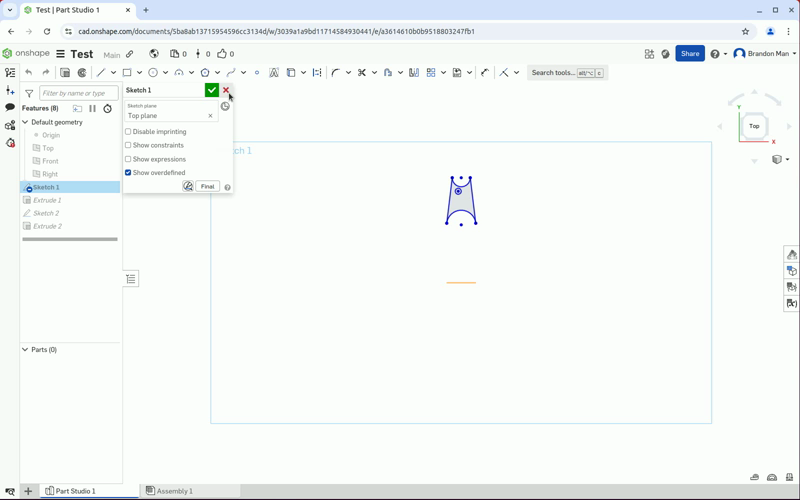
click(229, 92)
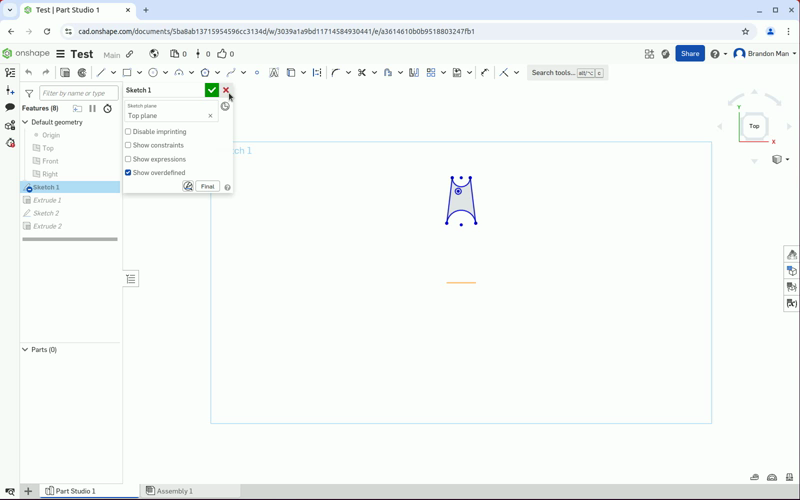
key(shift+s)
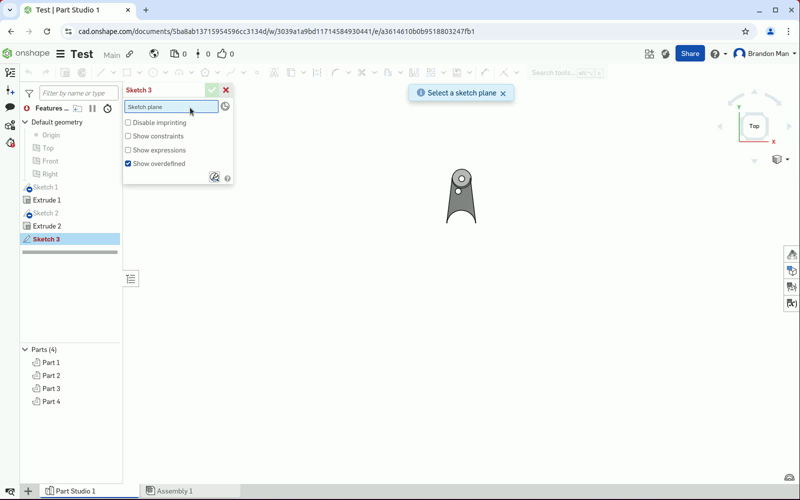
mouse_move(73, 150)
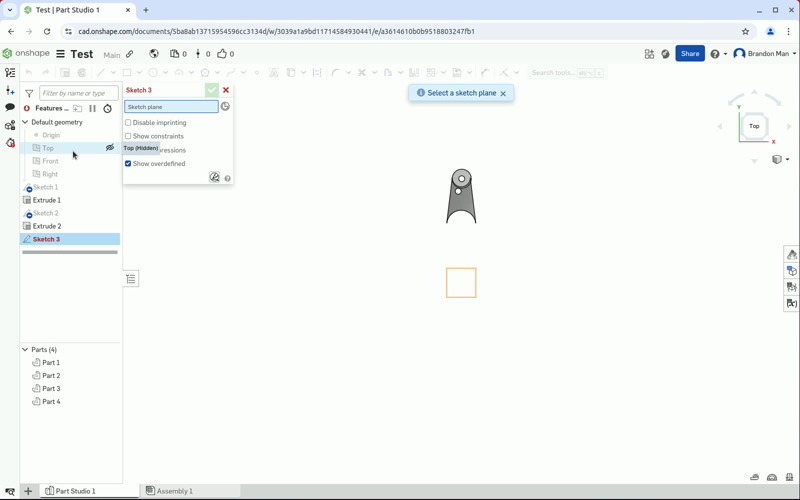
click(73, 150)
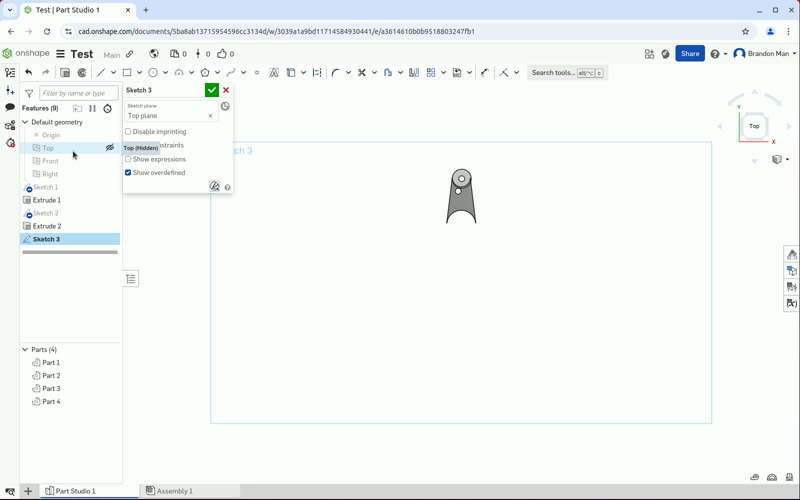
mouse_move(73, 352)
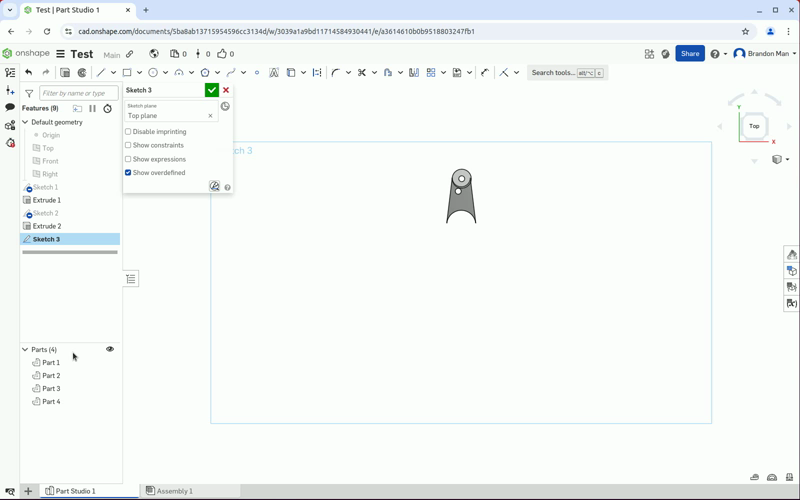
key(y)
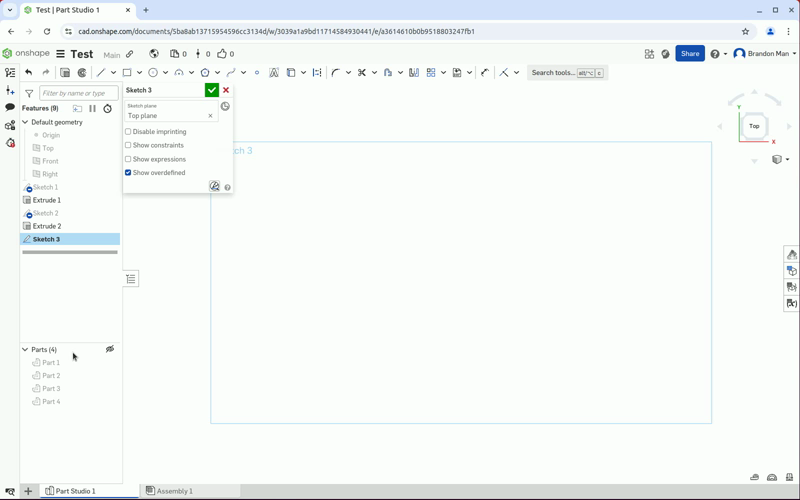
key(c)
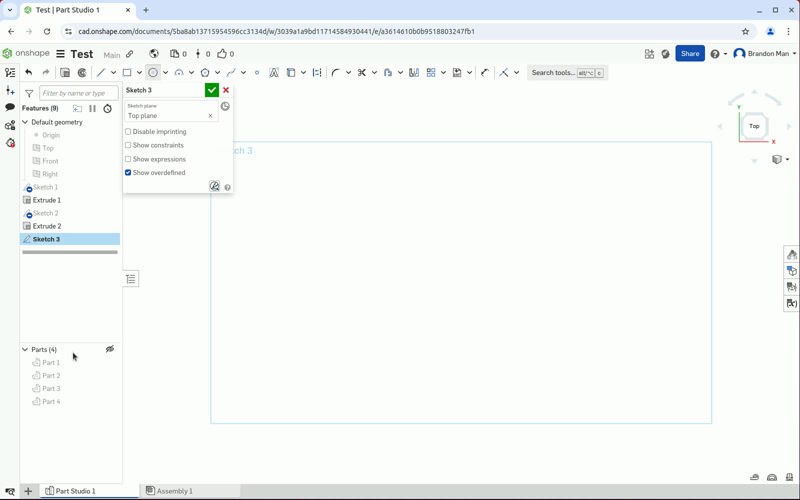
key_down(shift)
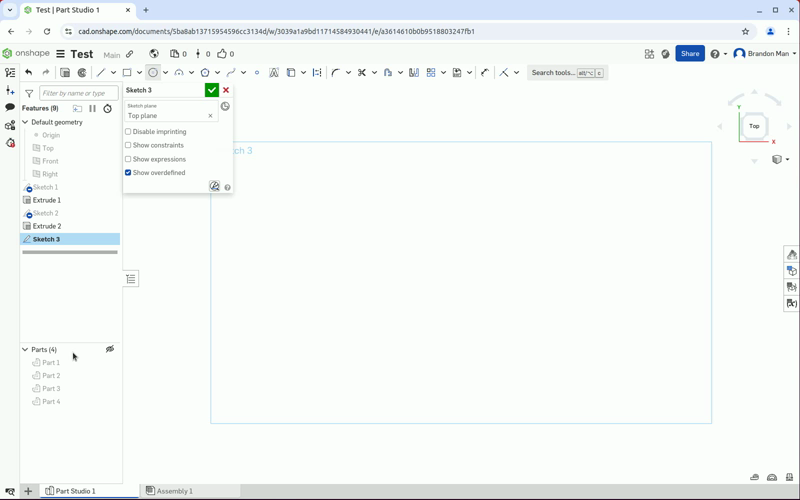
mouse_move(461, 225)
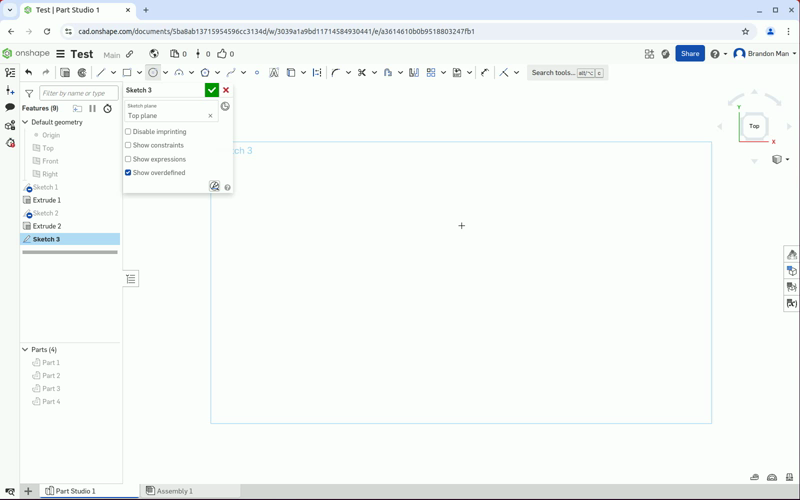
click(461, 225)
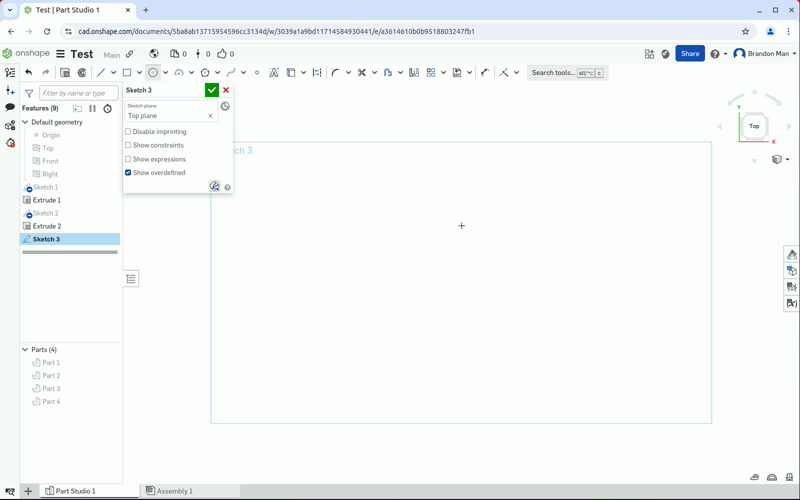
key_up(shift)
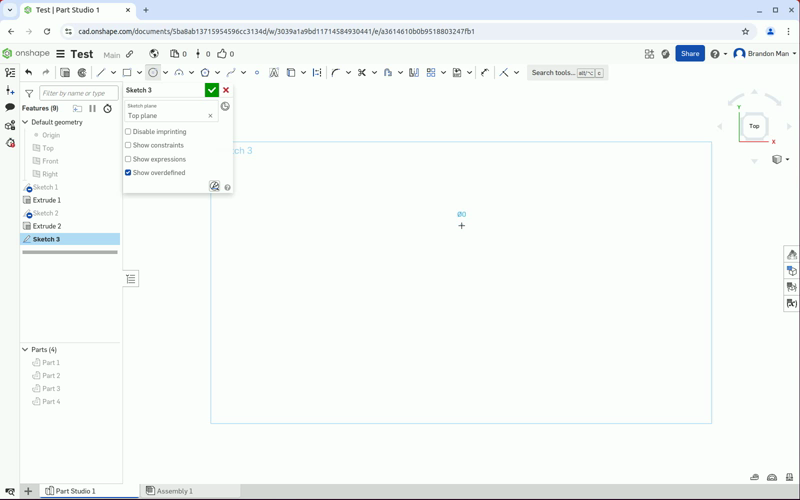
mouse_move(477, 225)
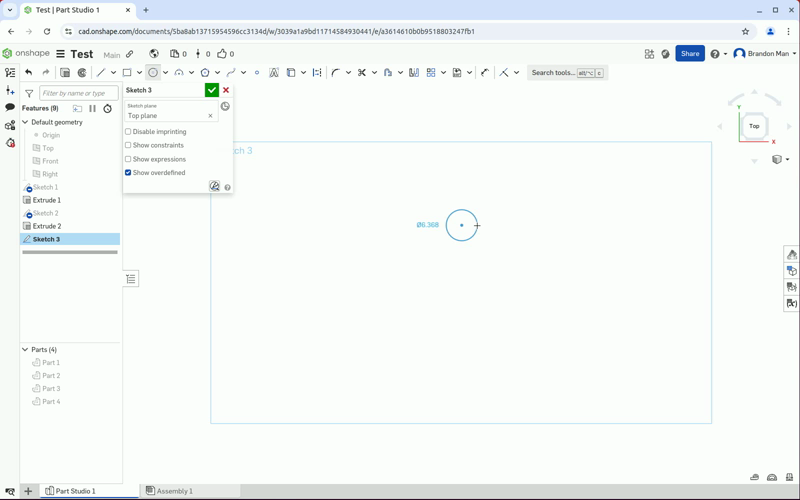
click(477, 225)
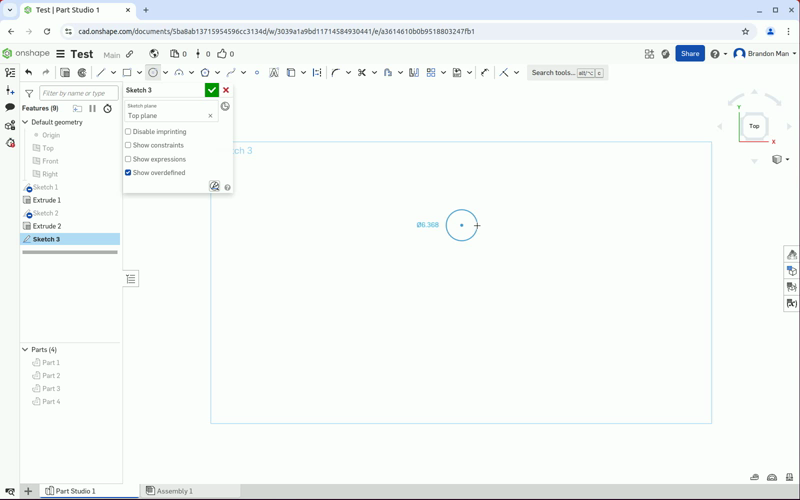
key(esc)
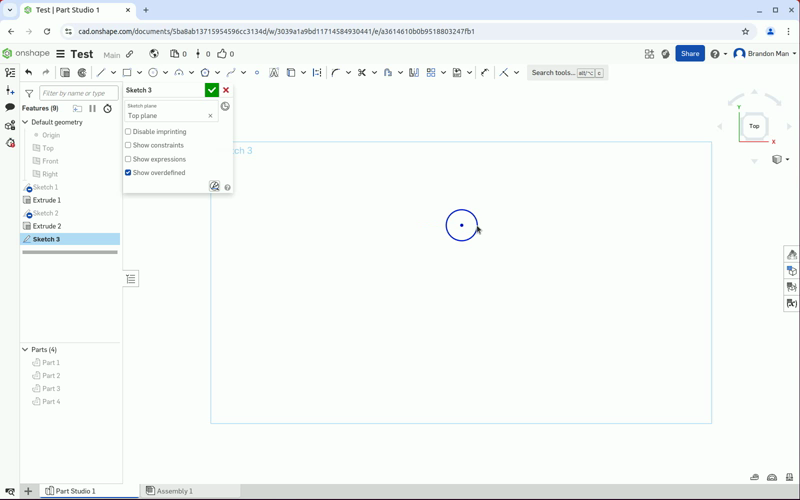
key(c)
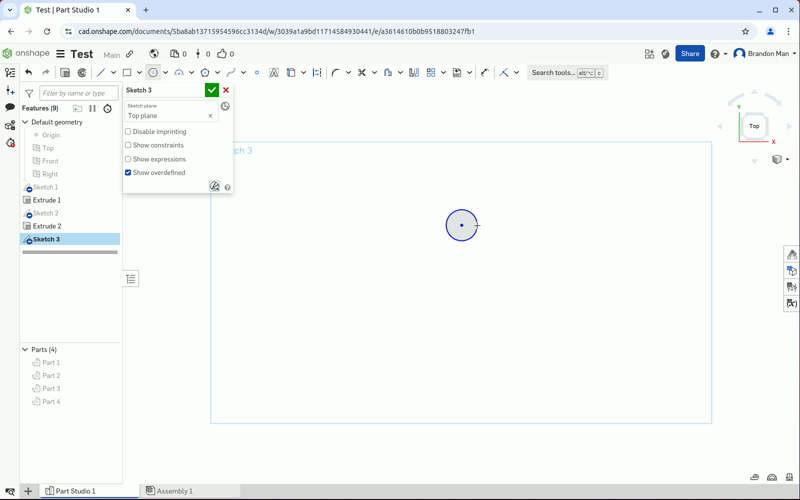
key_down(shift)
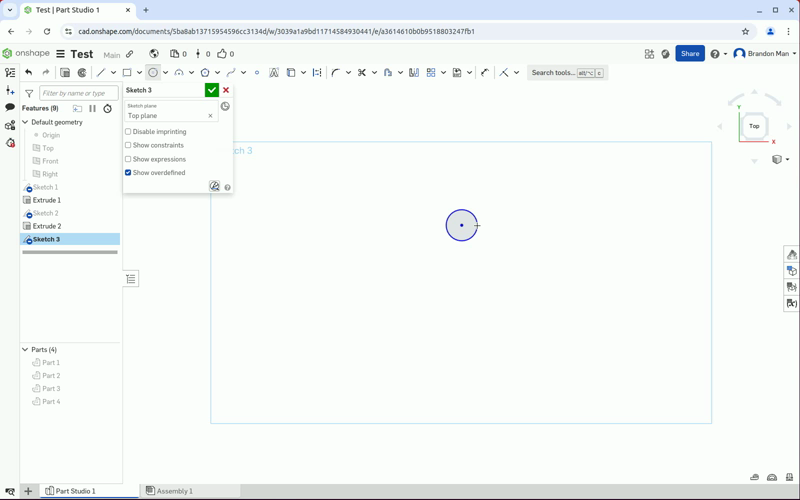
mouse_move(461, 225)
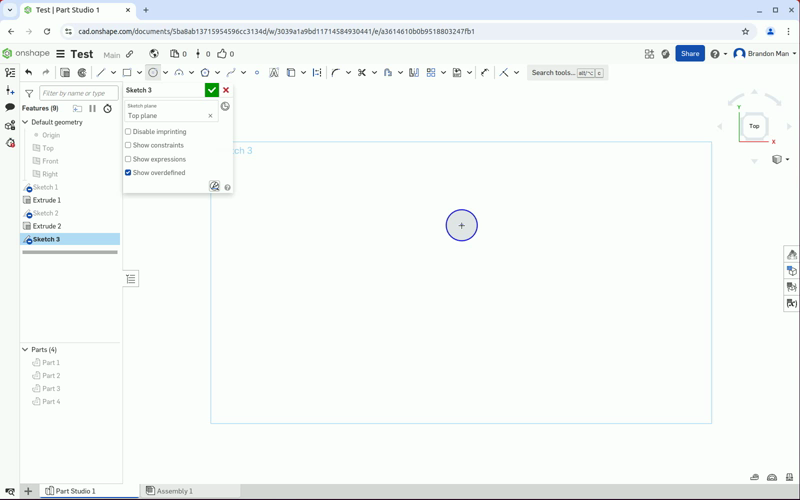
click(461, 225)
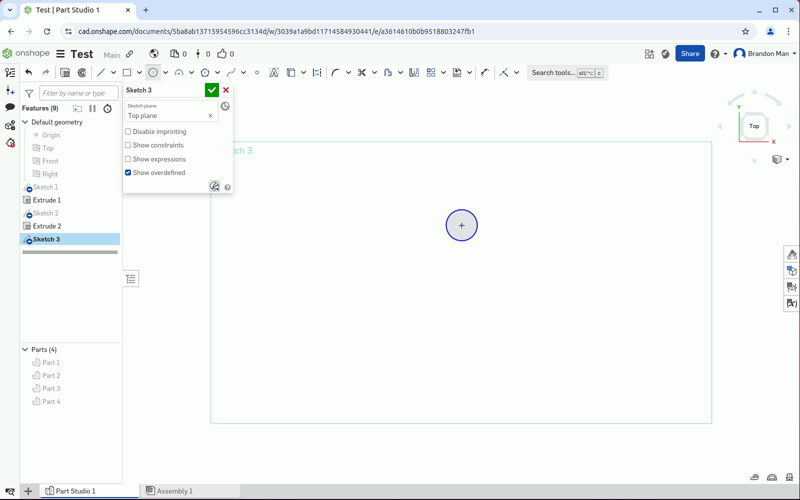
key_up(shift)
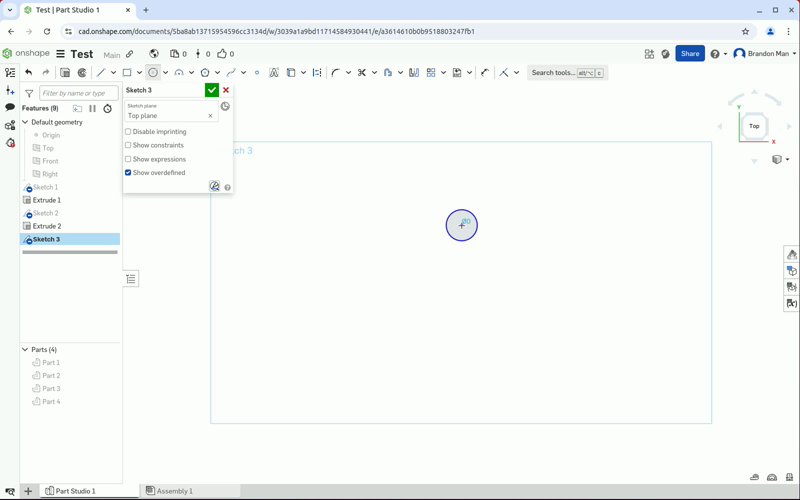
mouse_move(465, 225)
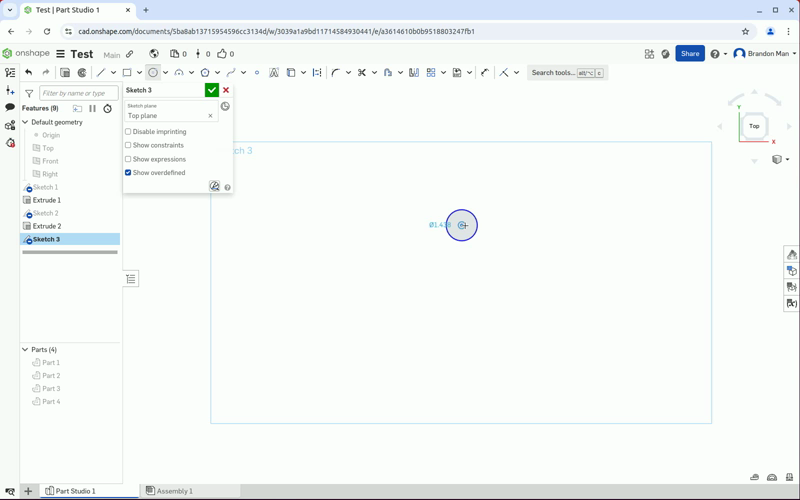
scroll(6)
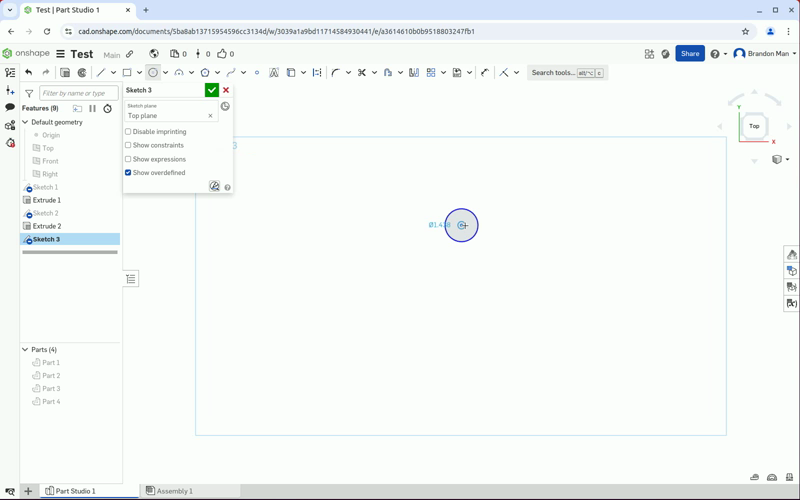
scroll(6)
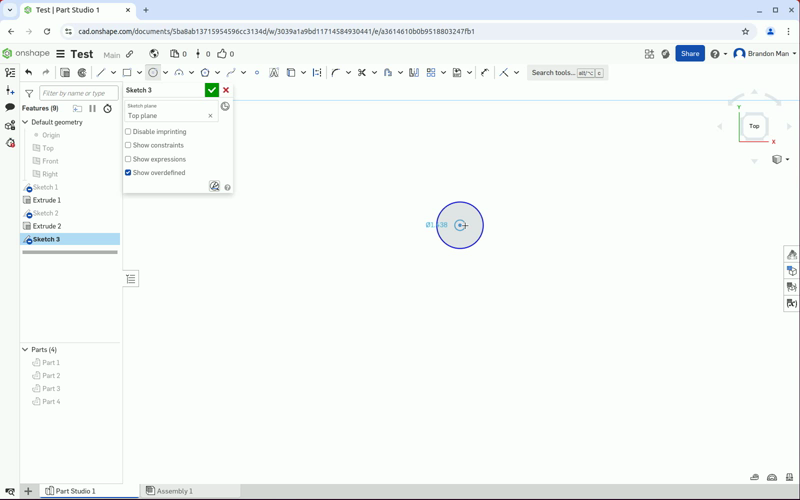
scroll(6)
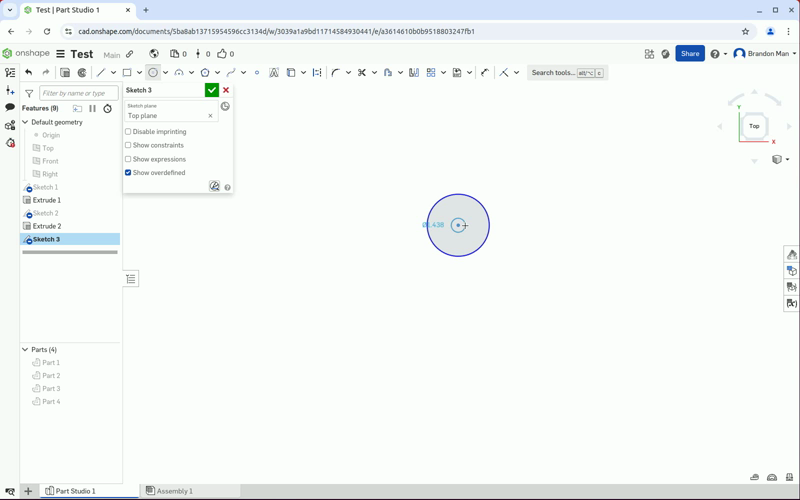
scroll(6)
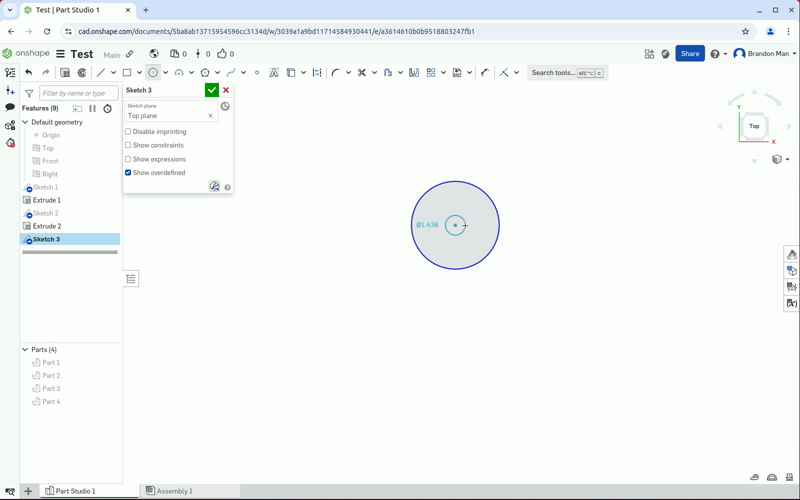
scroll(6)
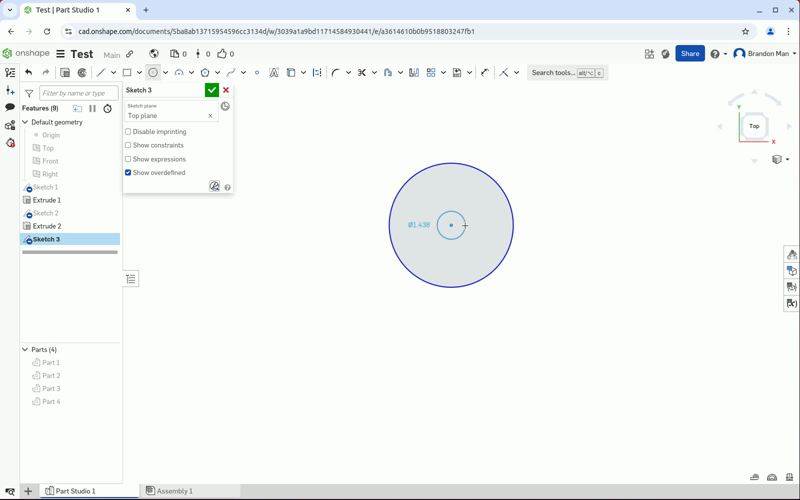
scroll(6)
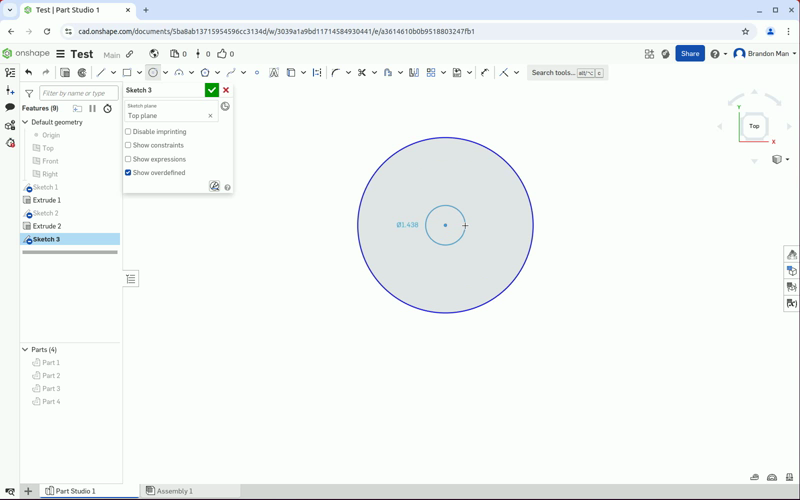
scroll(6)
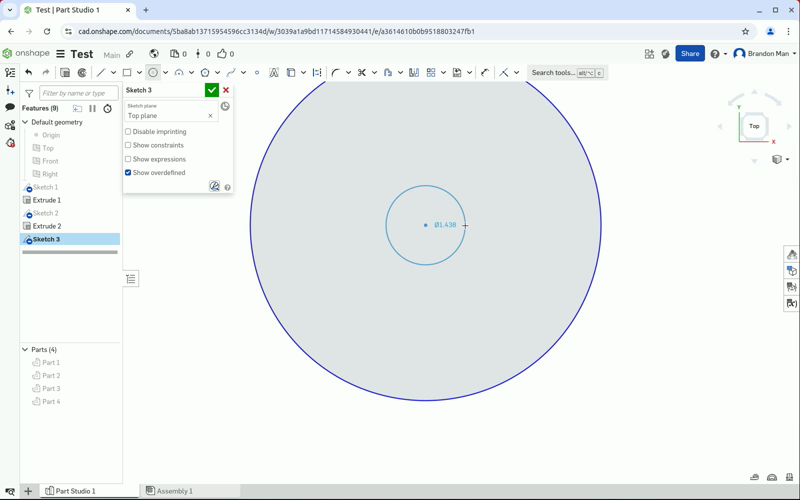
click(465, 225)
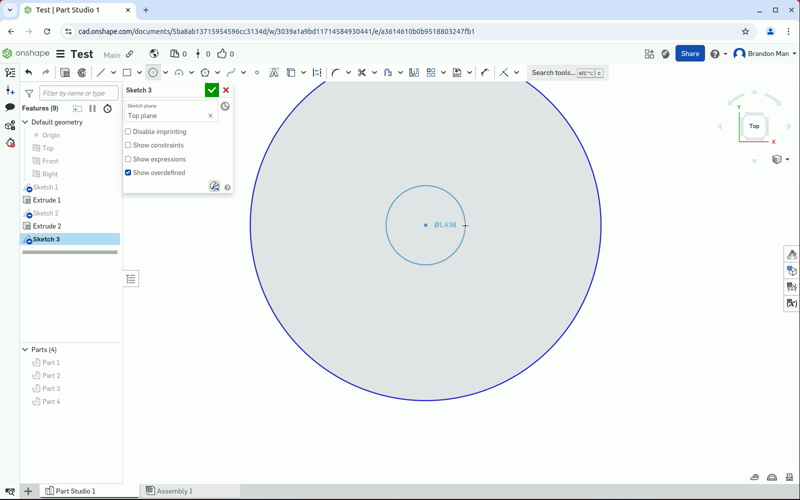
scroll(-6)
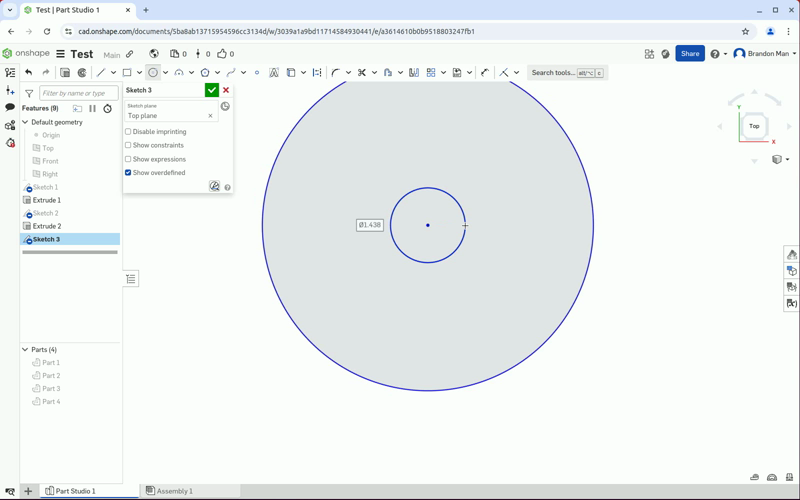
scroll(-6)
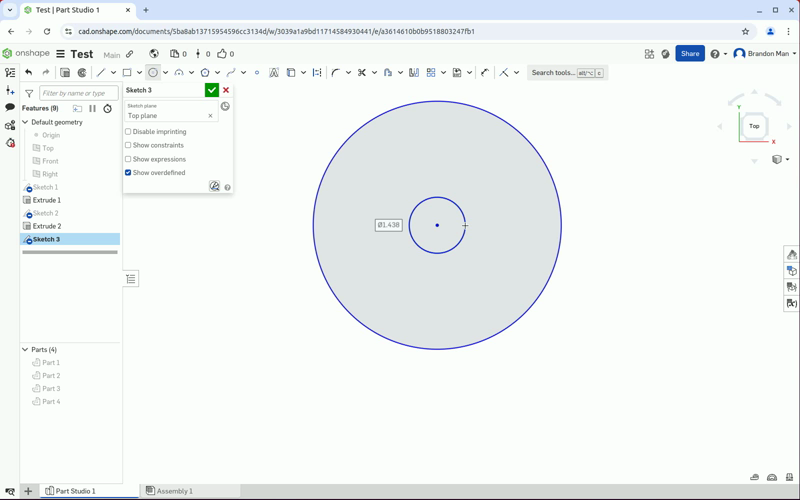
scroll(-6)
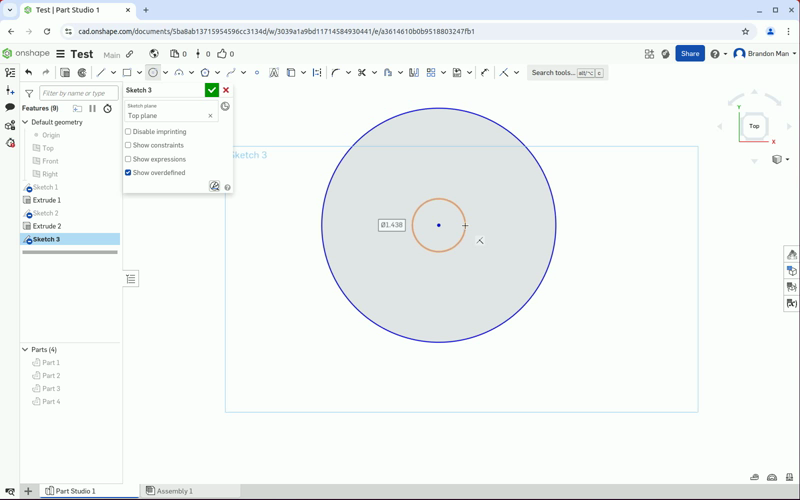
scroll(-6)
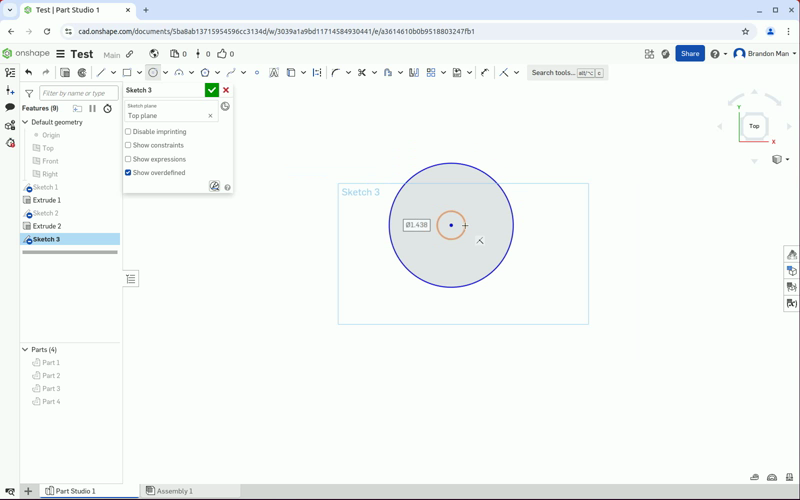
scroll(-6)
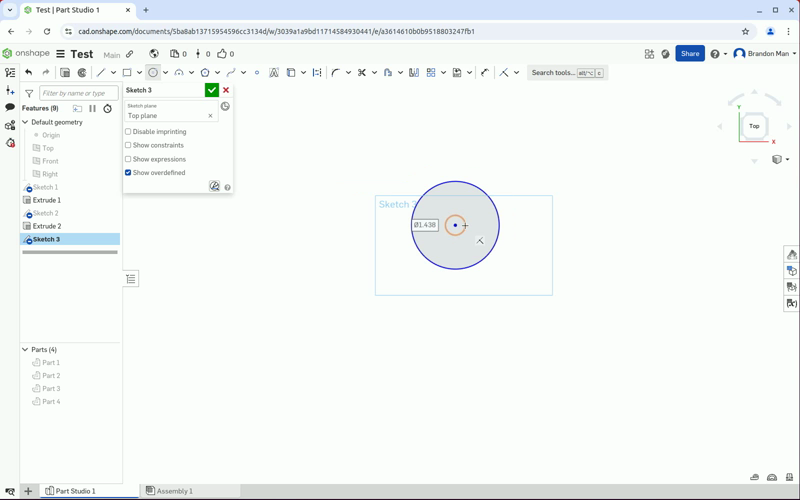
scroll(-6)
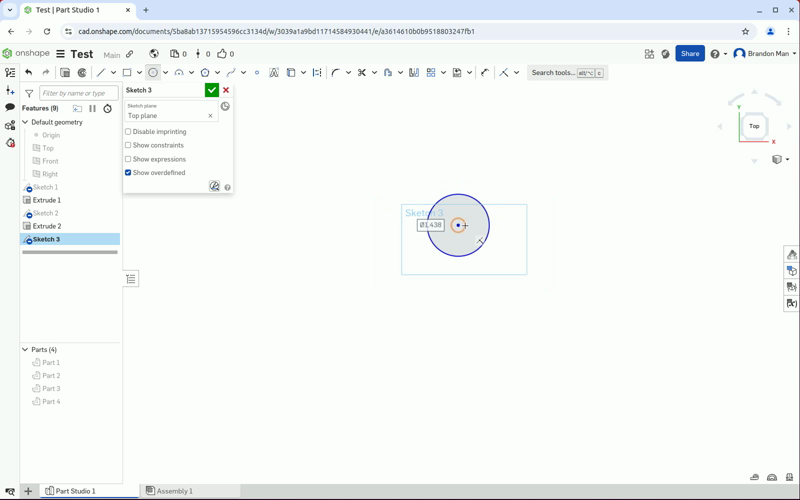
scroll(-6)
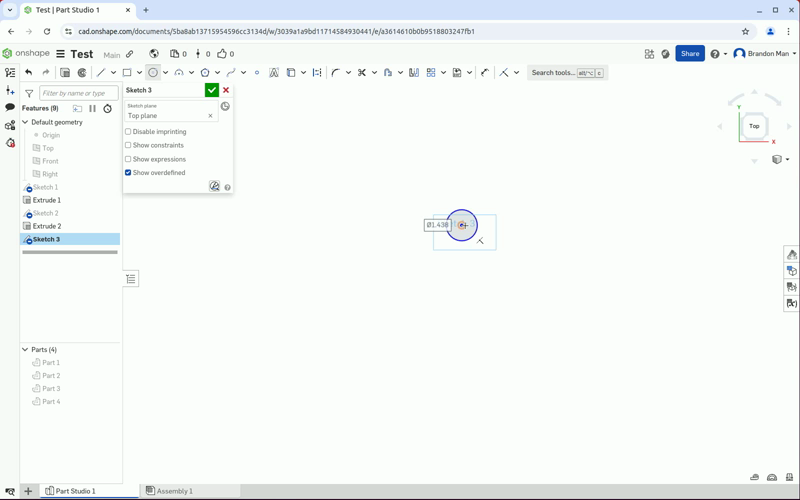
key(esc)
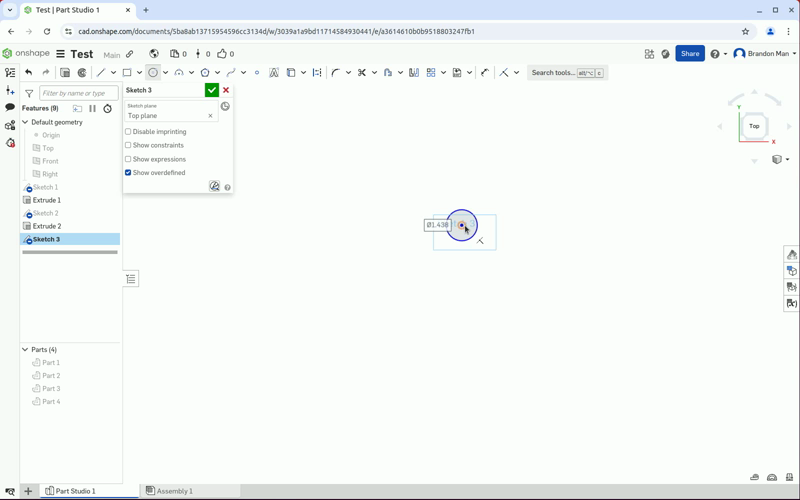
mouse_move(454, 234)
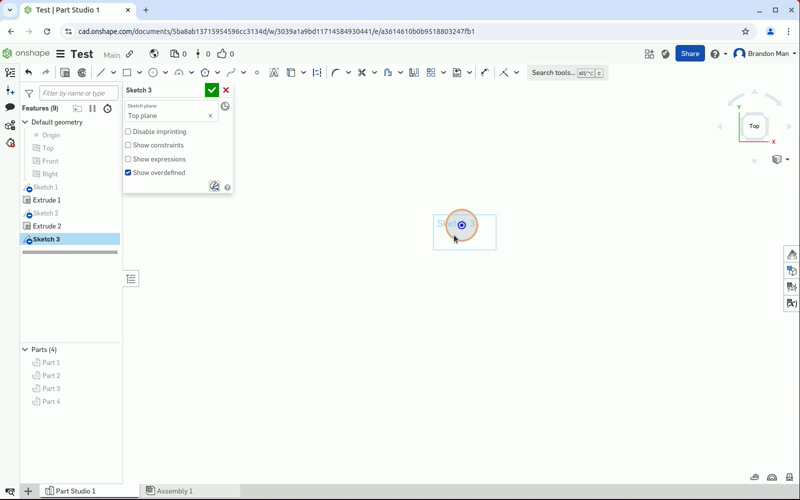
scroll(6)
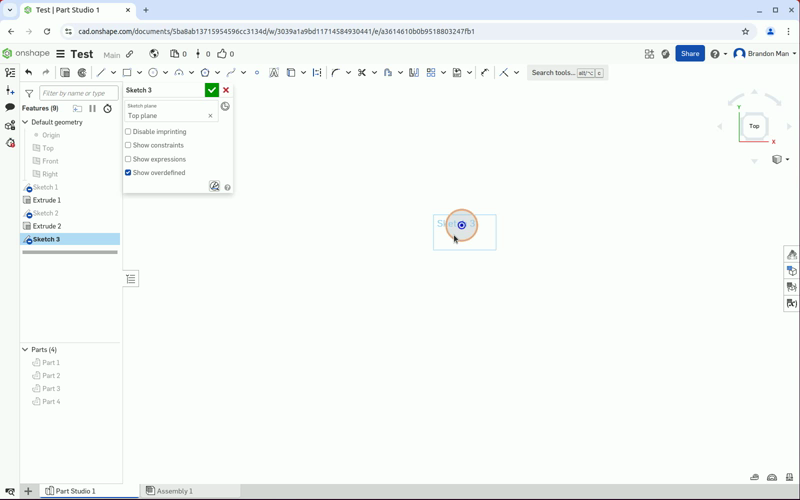
scroll(6)
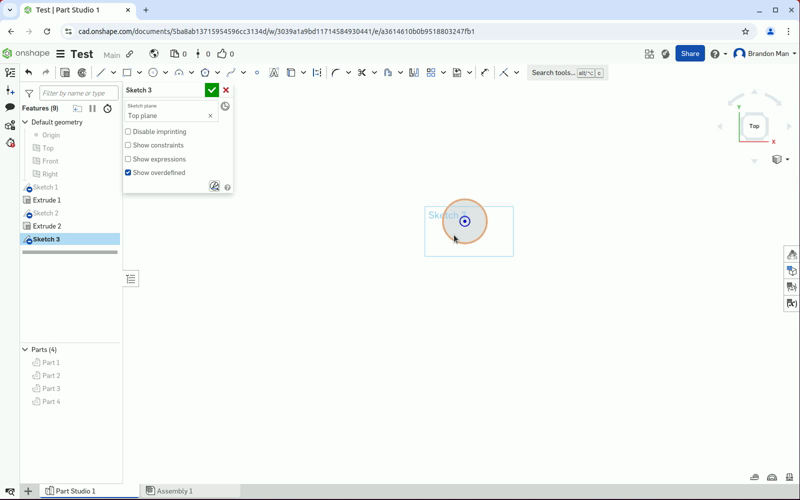
scroll(6)
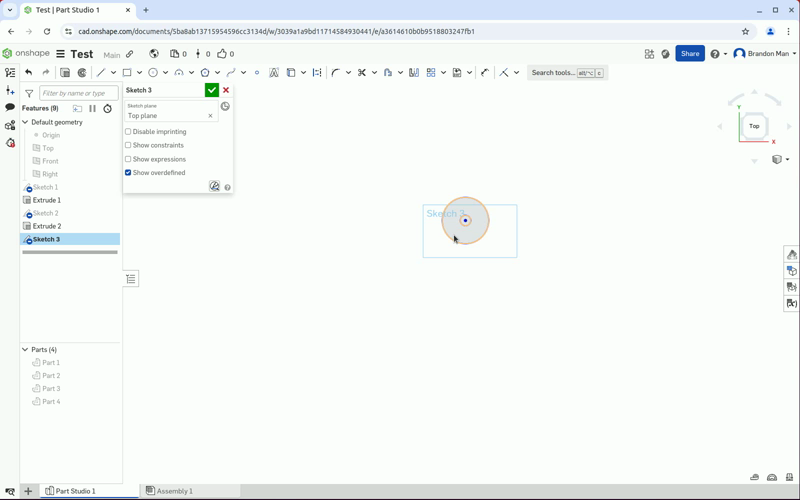
scroll(6)
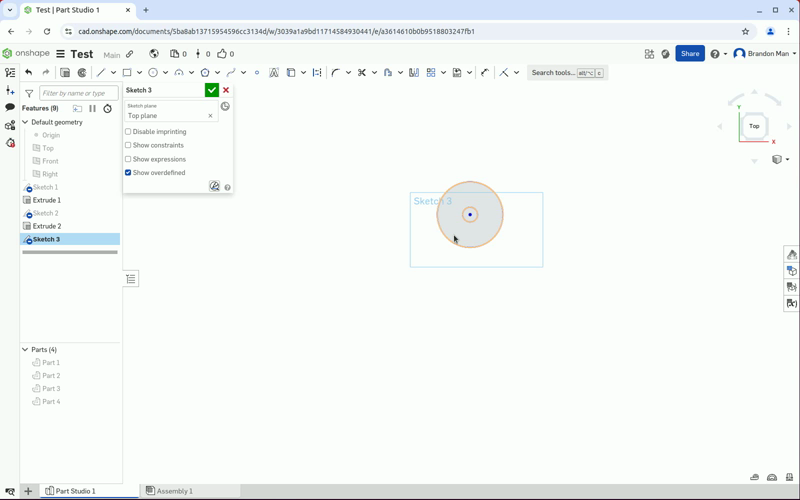
scroll(6)
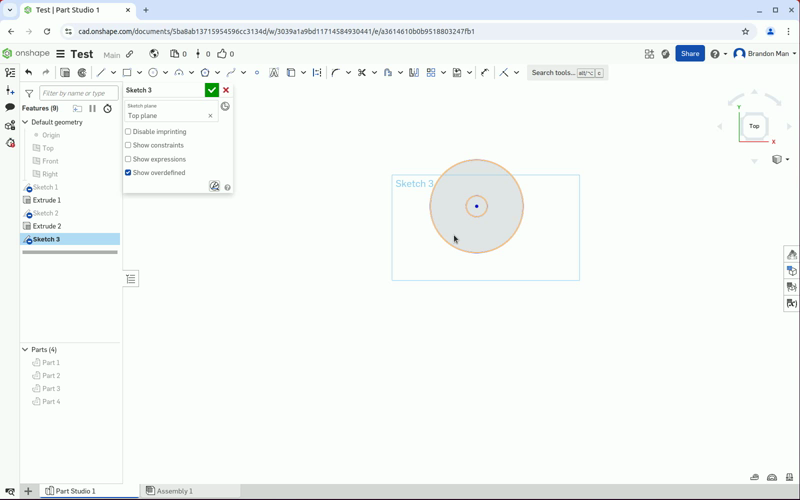
scroll(6)
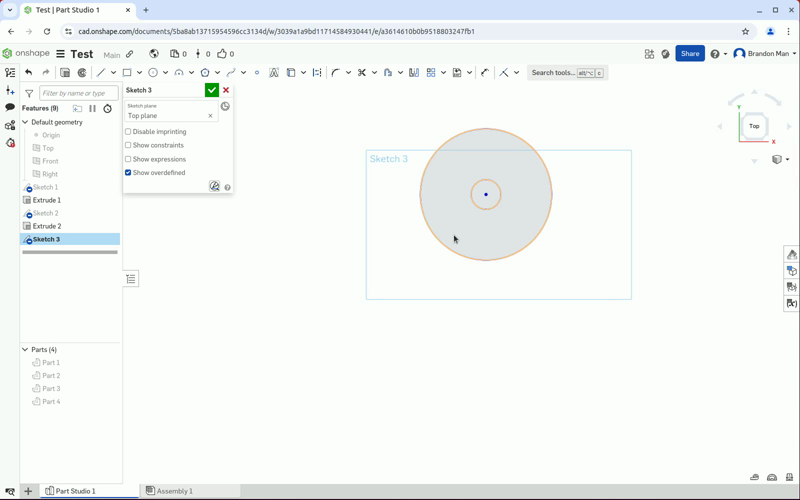
scroll(6)
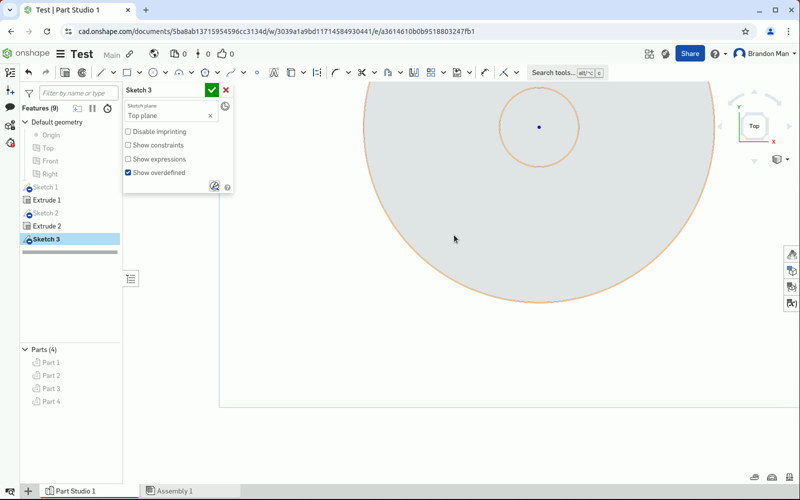
click(454, 234)
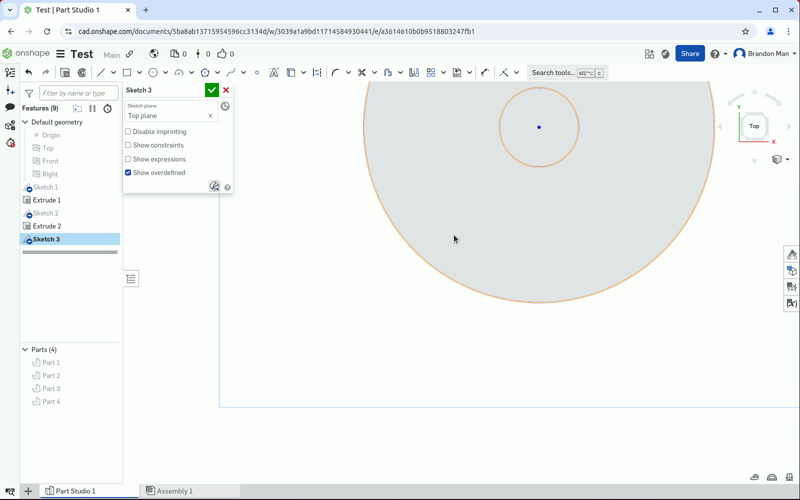
scroll(-6)
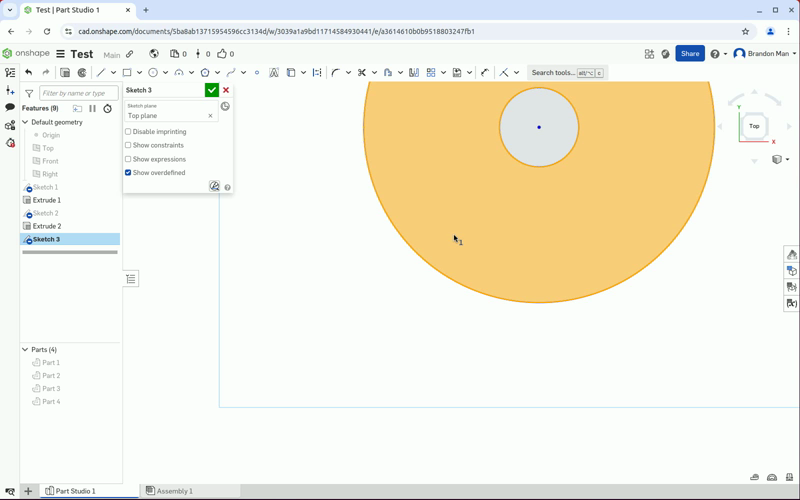
scroll(-6)
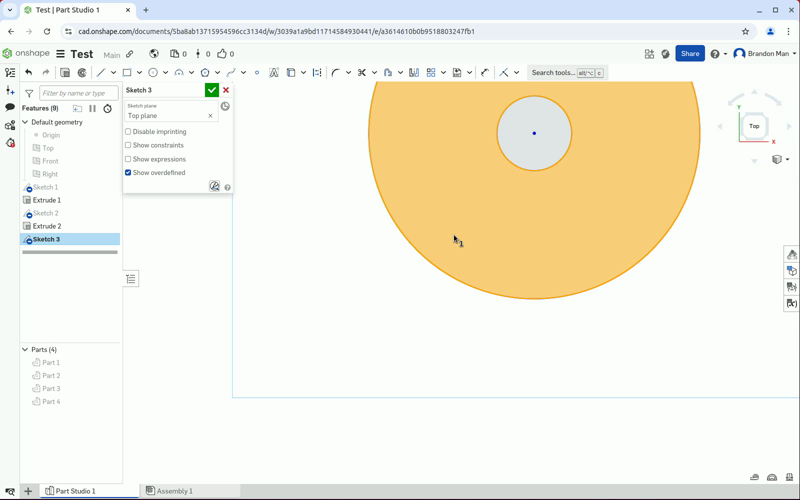
scroll(-6)
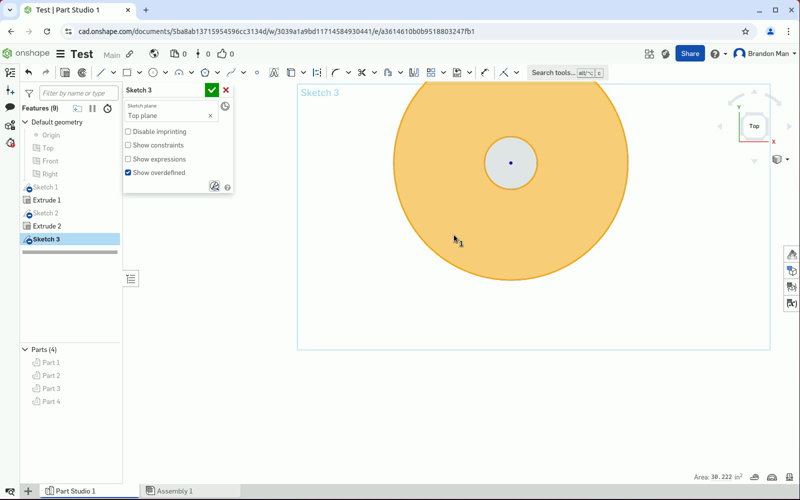
scroll(-6)
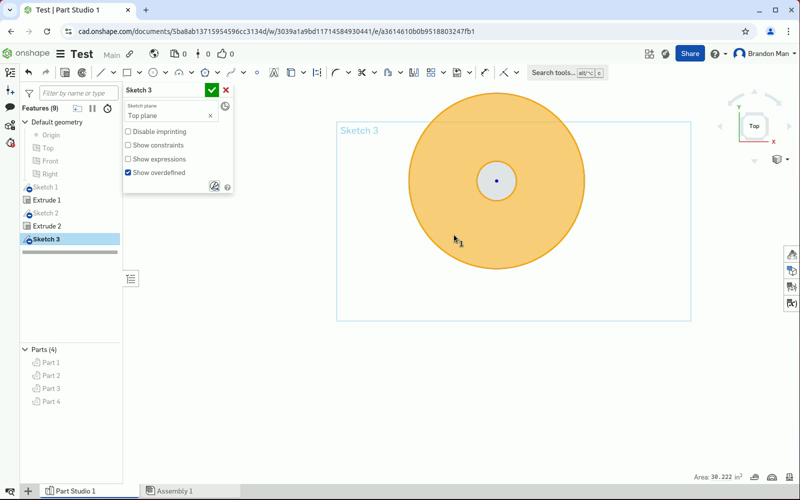
scroll(-6)
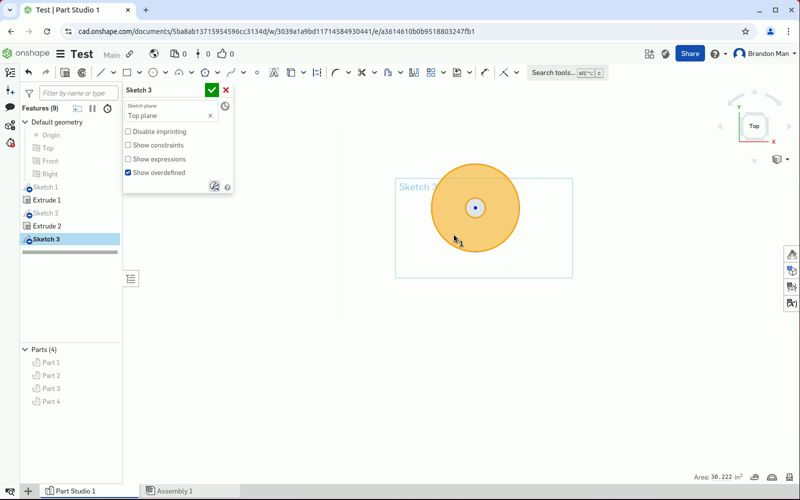
scroll(-6)
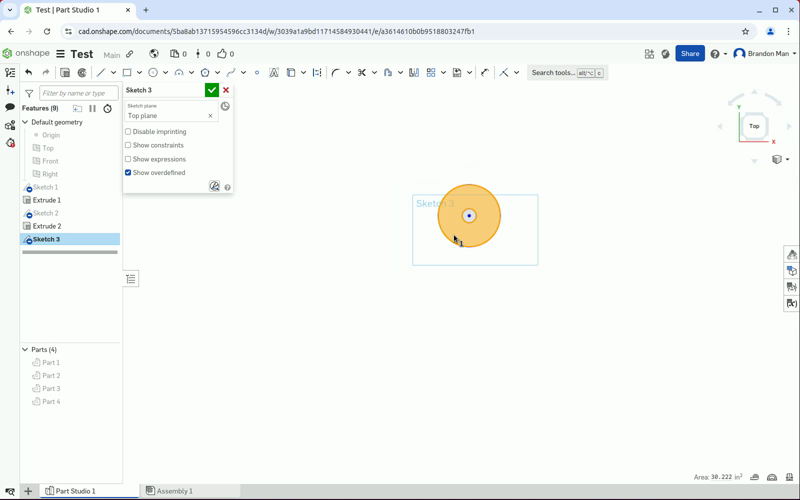
scroll(-6)
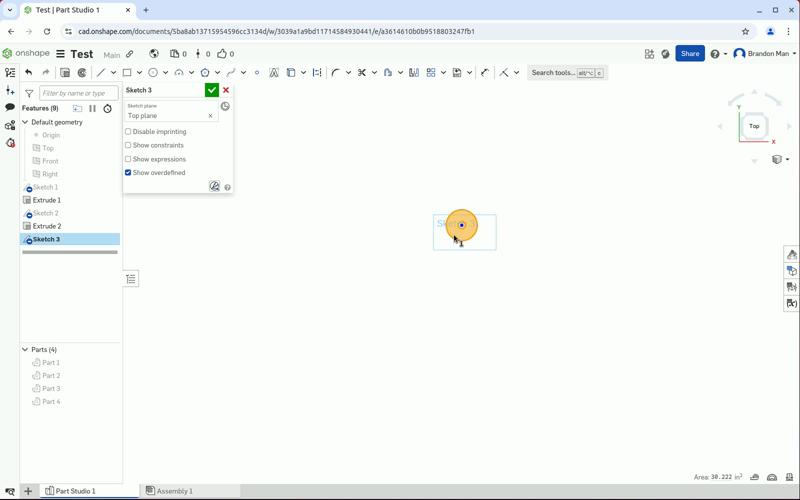
mouse_move(73, 352)
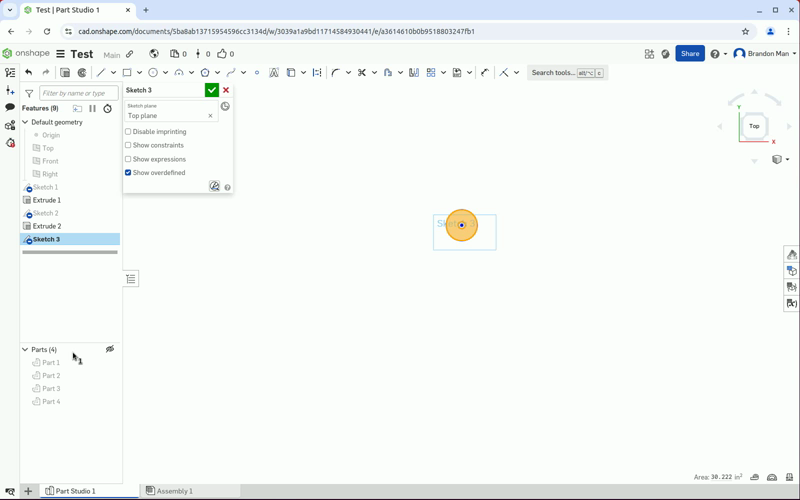
key(shift+y)
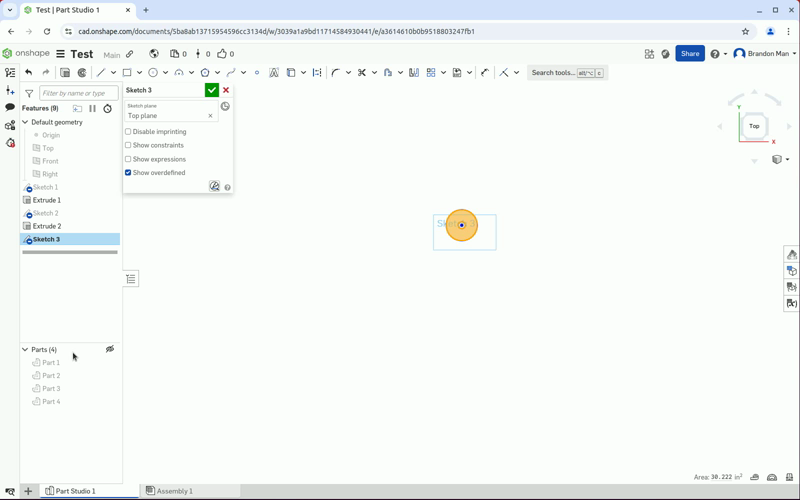
key(shift+e)
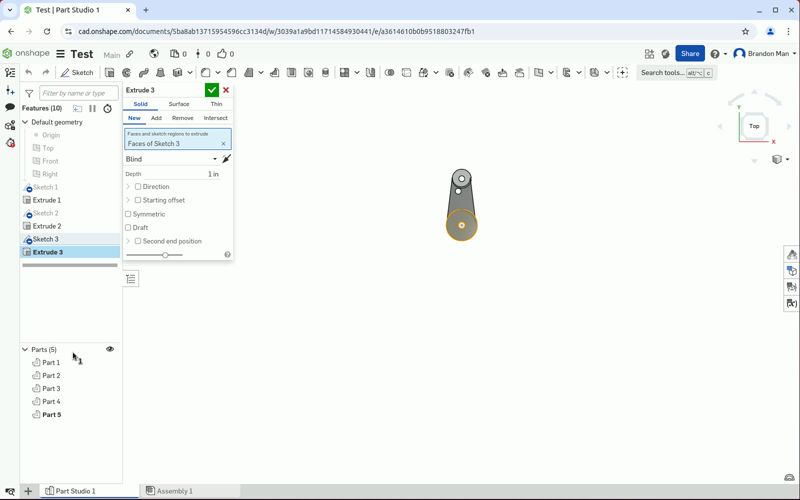
mouse_move(143, 106)
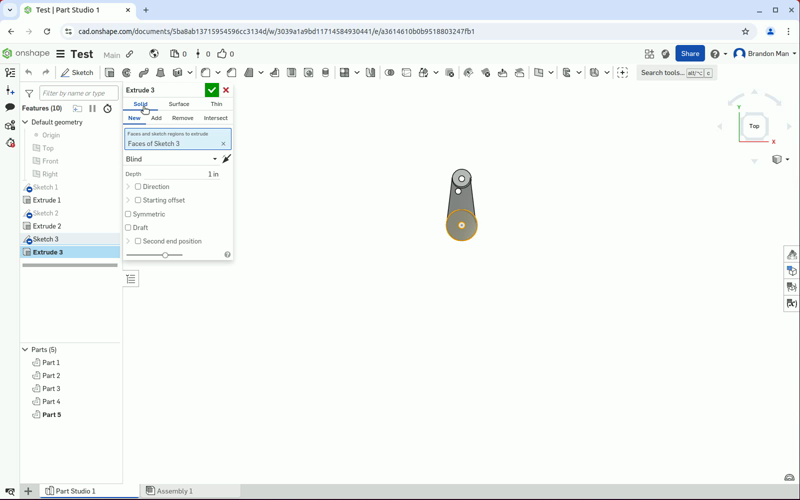
click(143, 106)
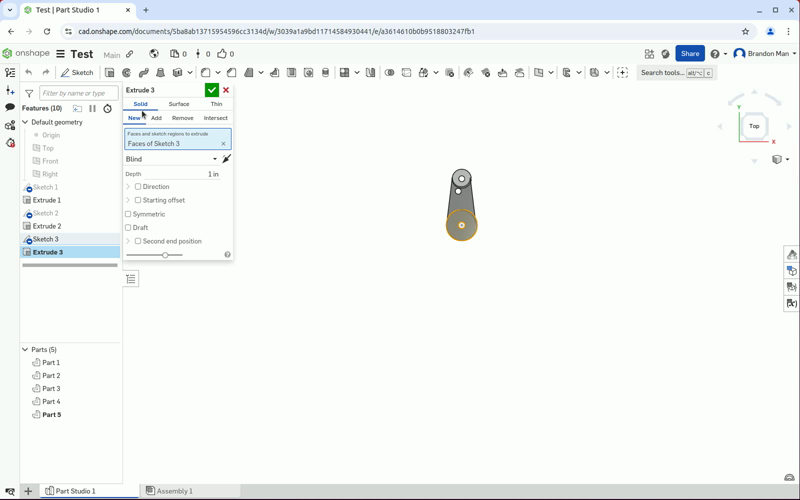
mouse_move(137, 120)
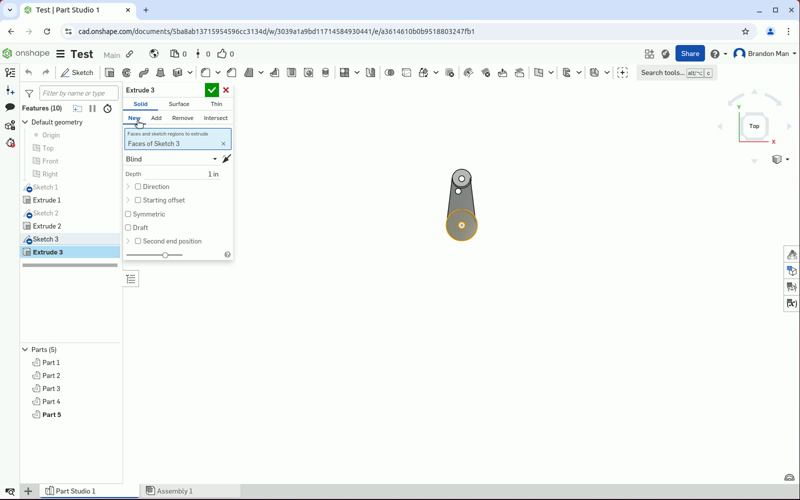
click(137, 120)
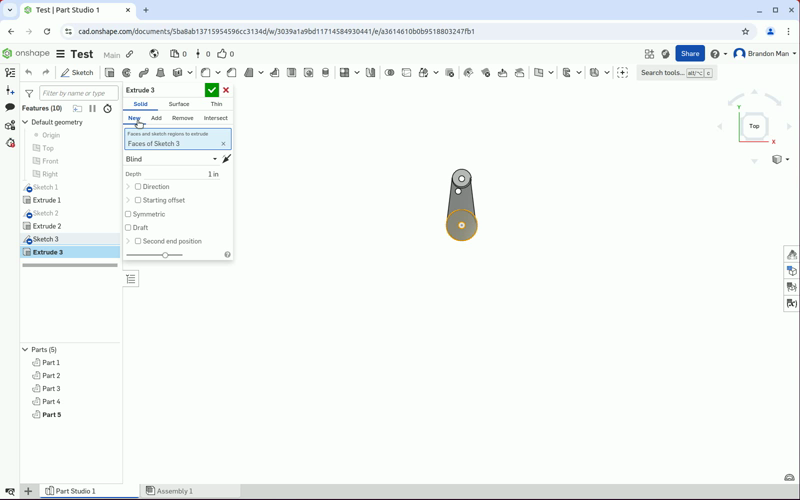
key(tab, 4)
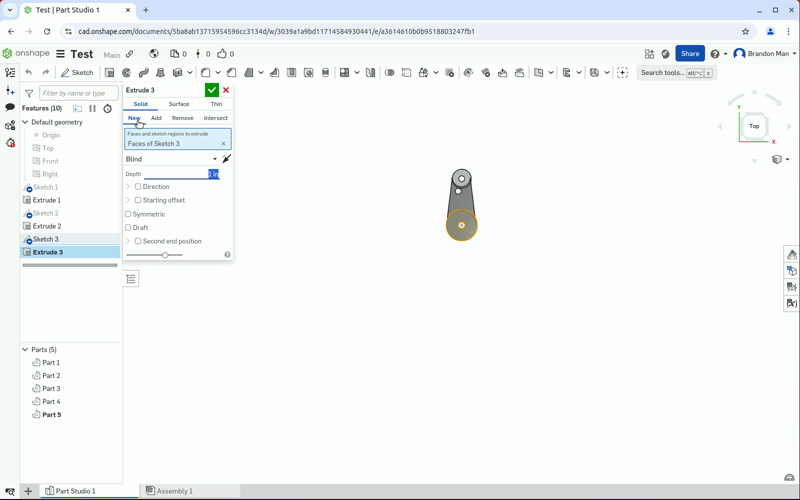
text(0.481)
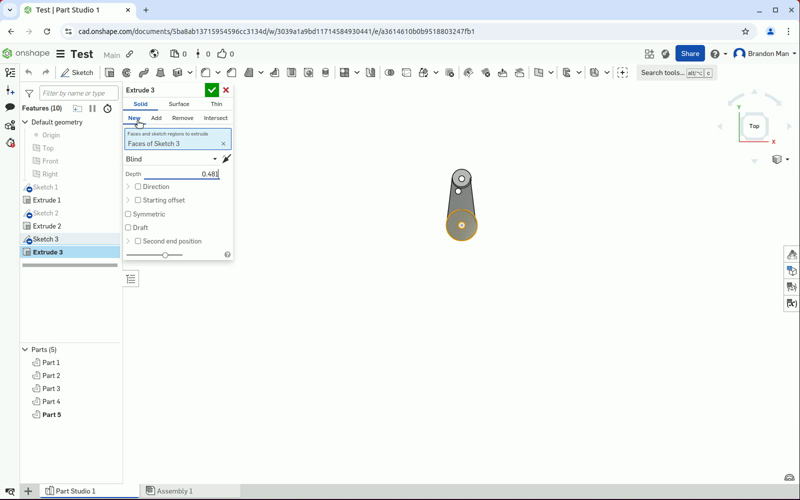
key(enter)
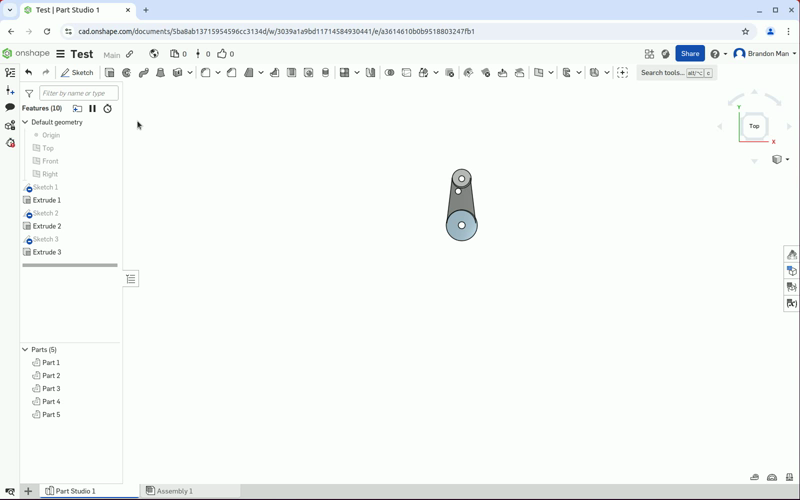
key(shift+h)
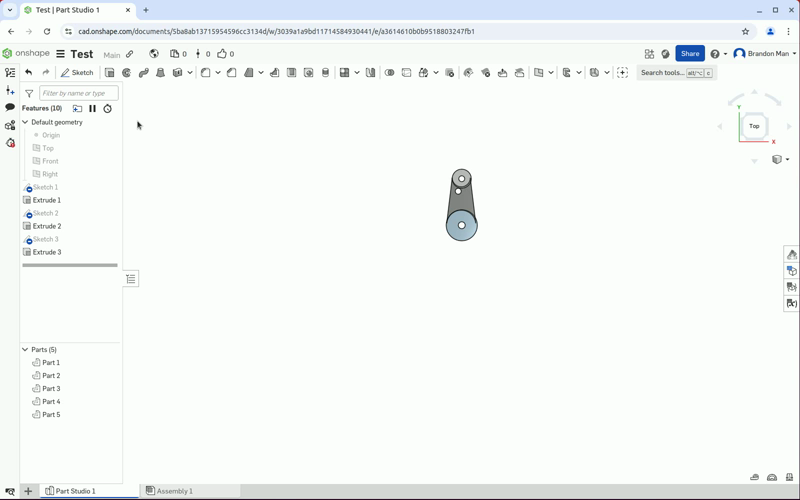
key(shift+h)
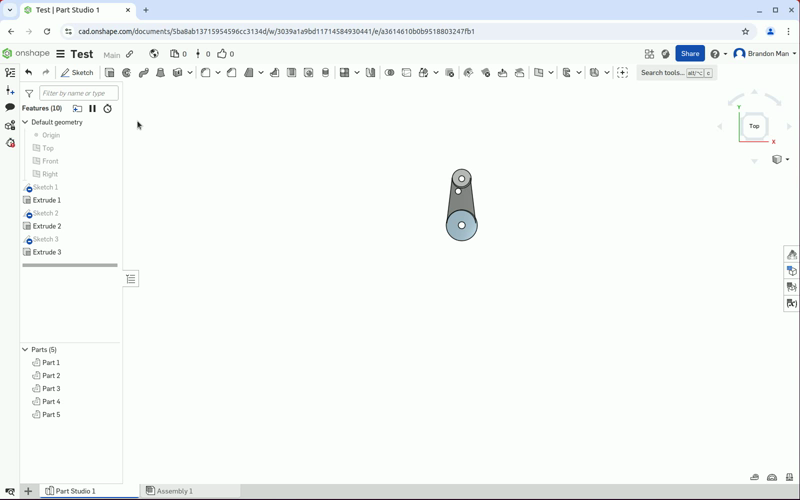
mouse_move(73, 189)
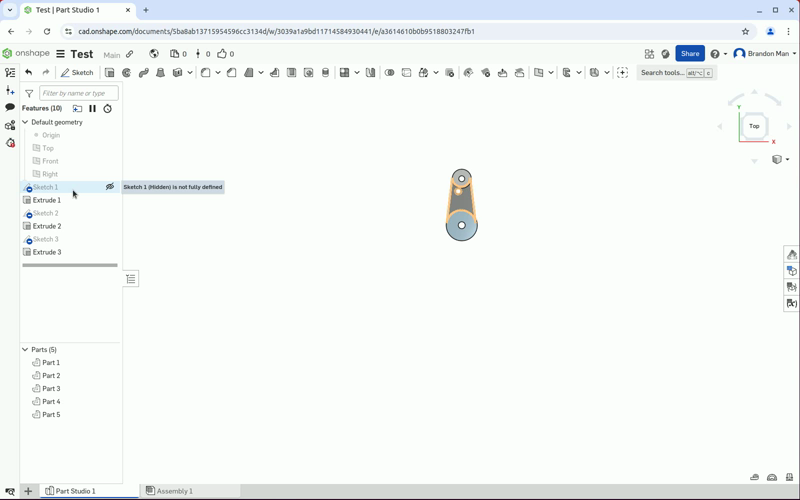
click(73, 189)
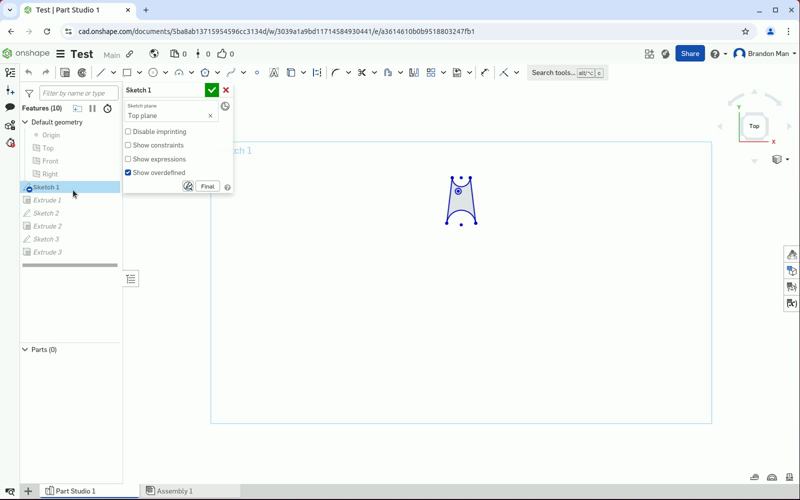
mouse_move(229, 92)
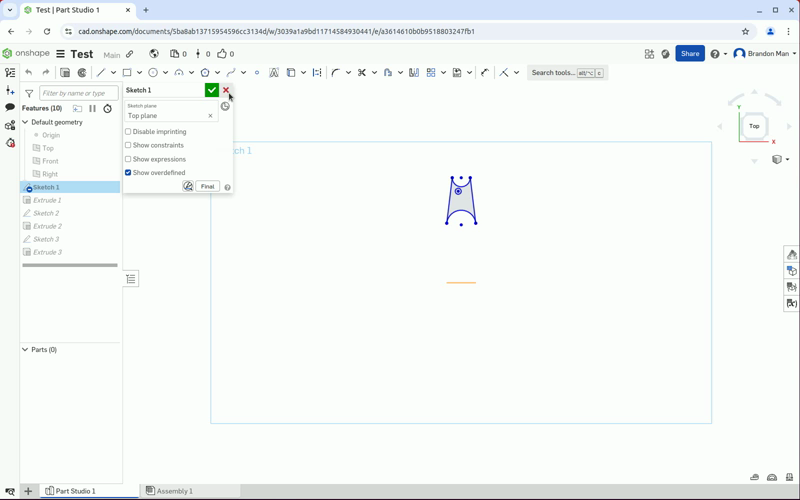
click(229, 92)
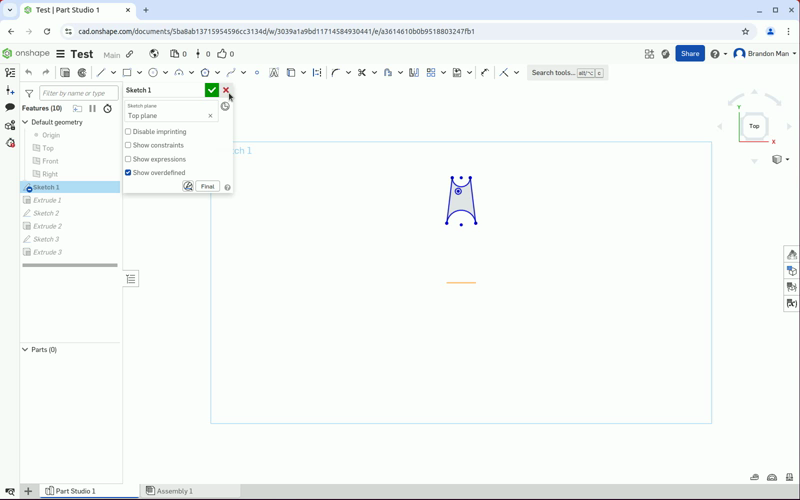
key(shift+s)
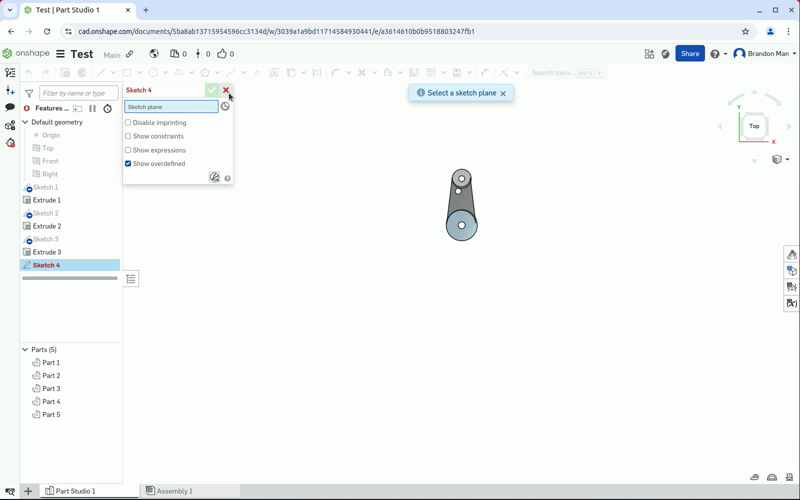
mouse_move(73, 150)
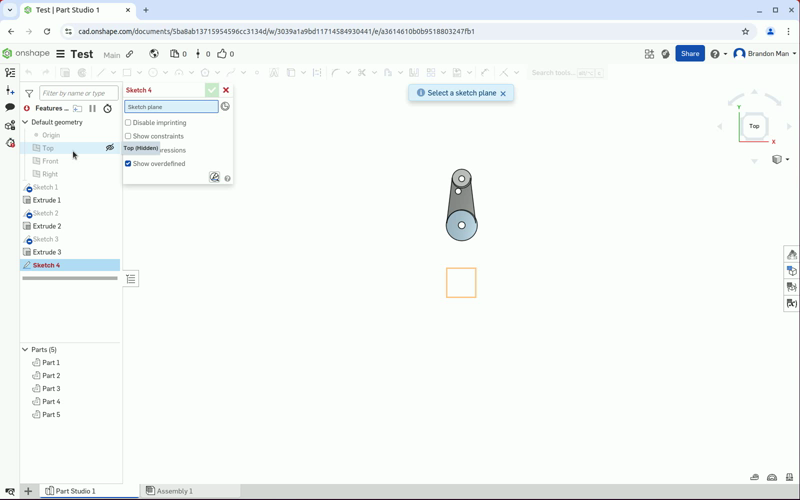
click(73, 150)
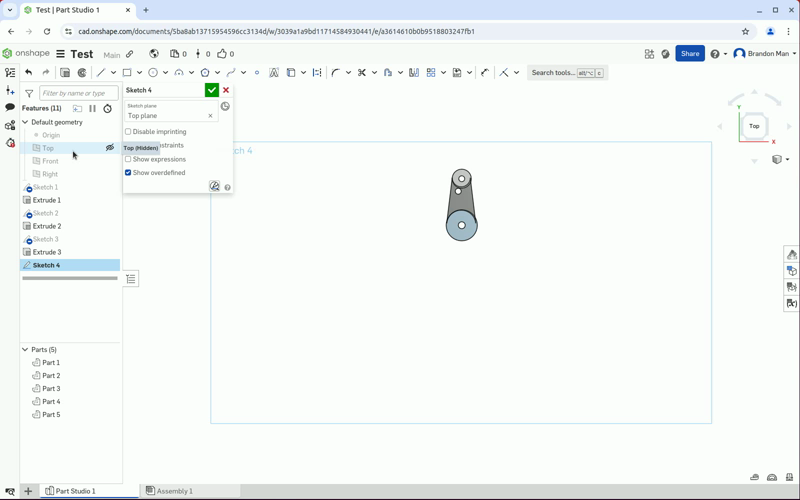
mouse_move(73, 352)
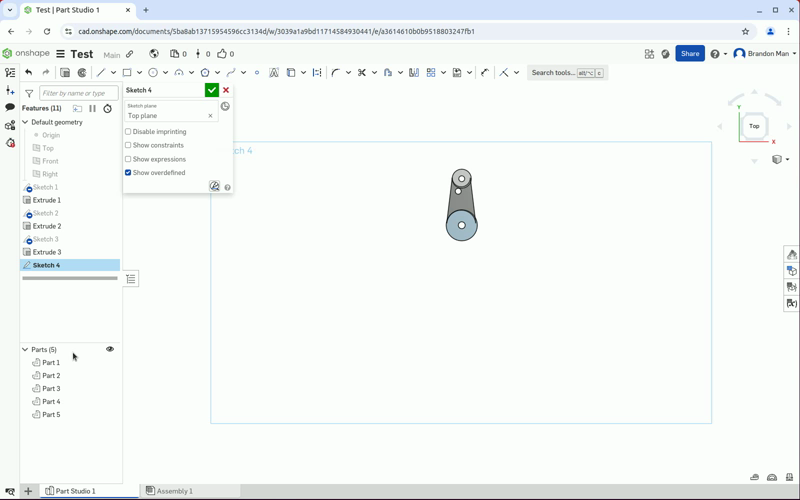
key(y)
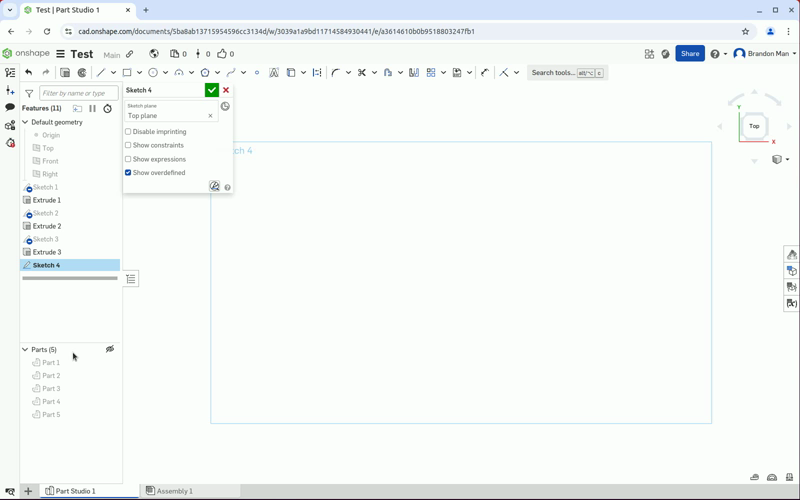
key(l)
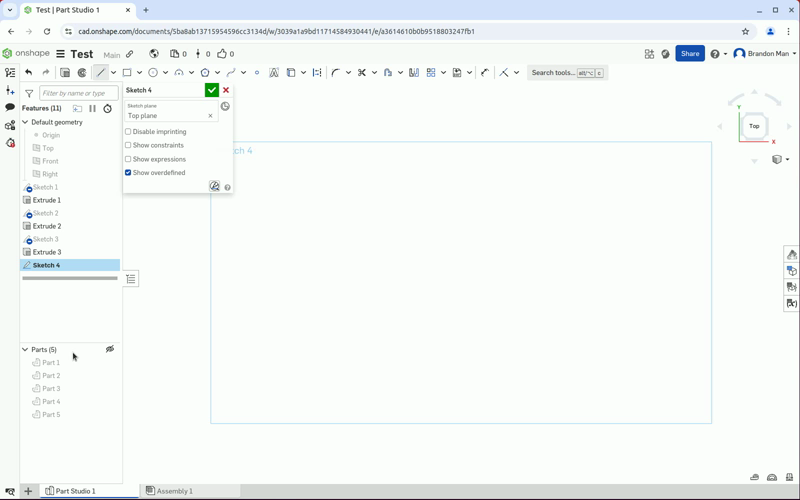
key_down(shift)
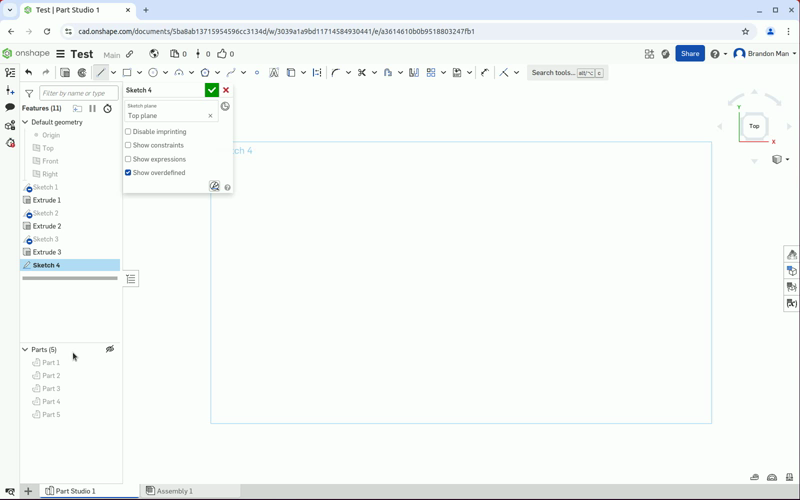
mouse_move(446, 226)
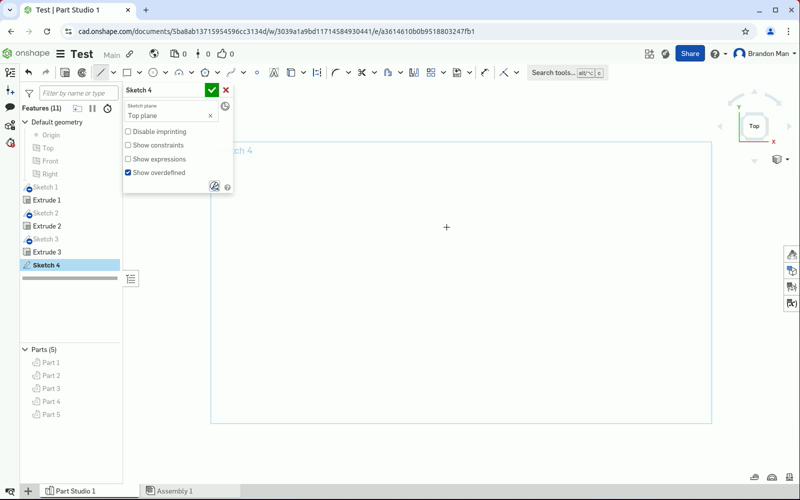
click(446, 226)
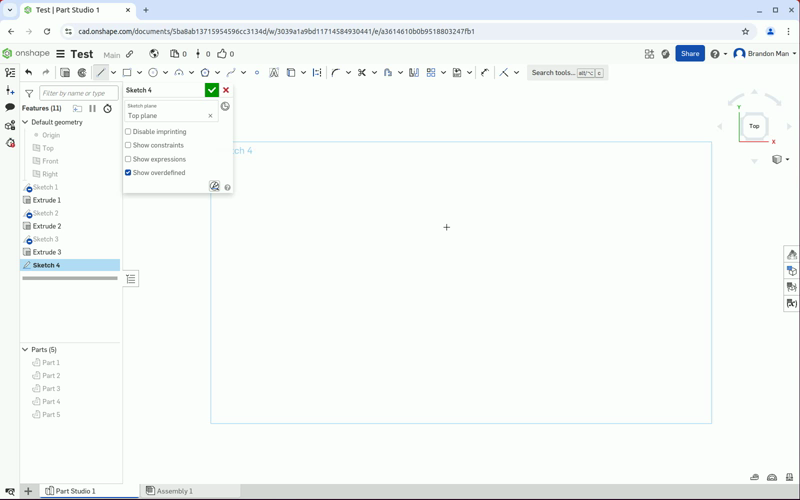
key_up(shift)
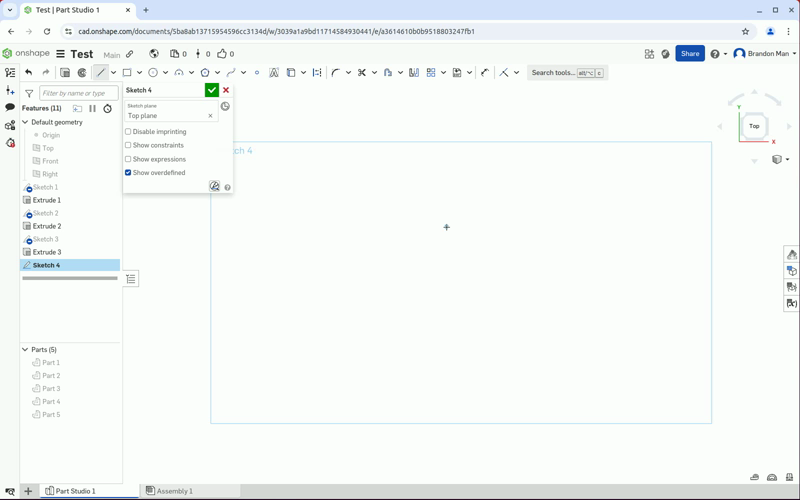
key_down(shift)
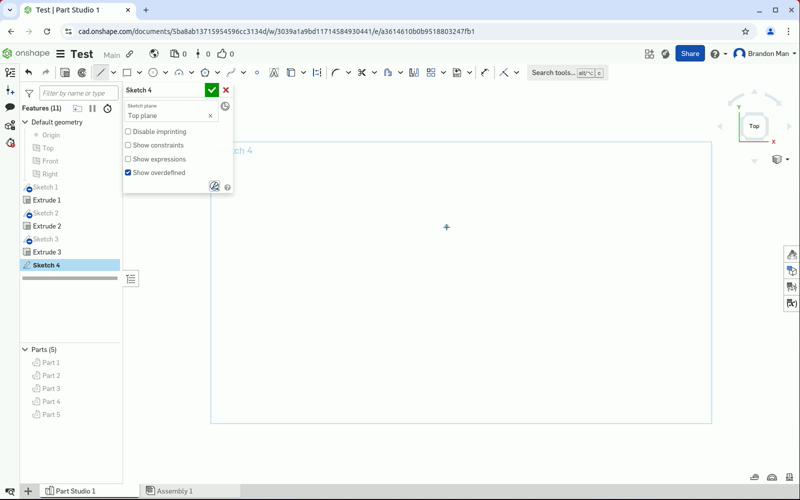
mouse_move(476, 226)
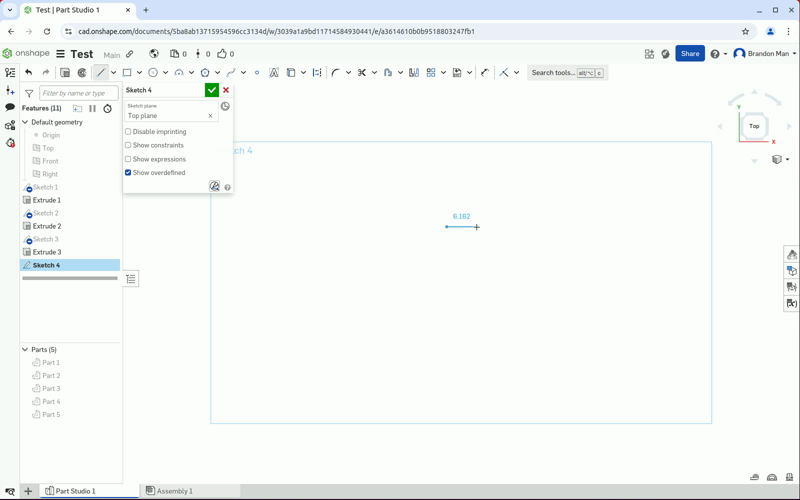
mouse_move(452, 283)
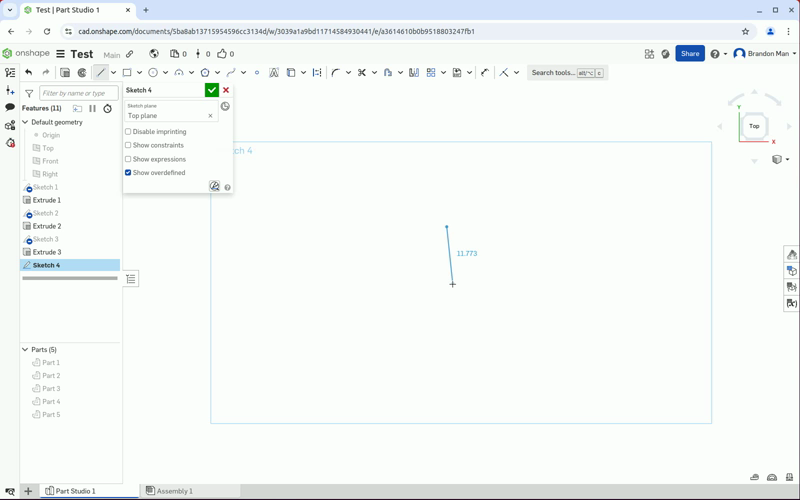
click(452, 283)
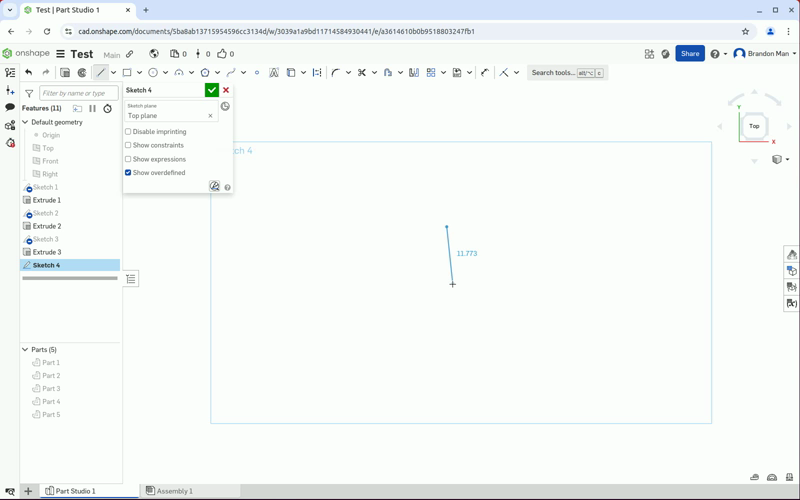
key_up(shift)
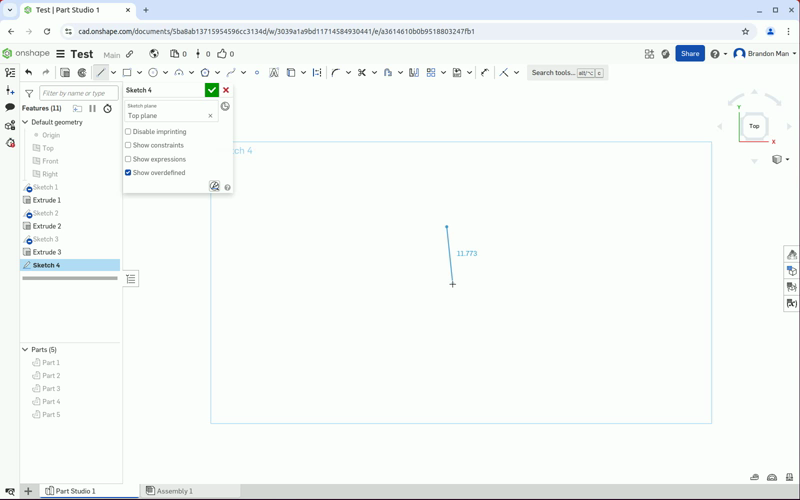
key(esc)
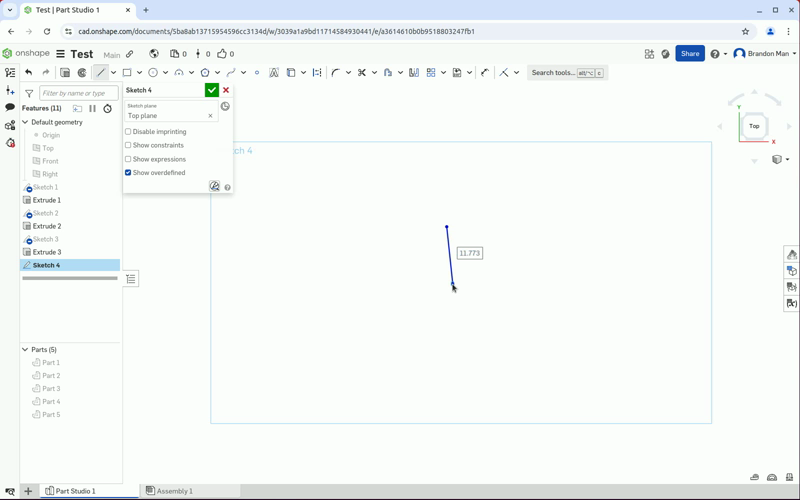
key(a)
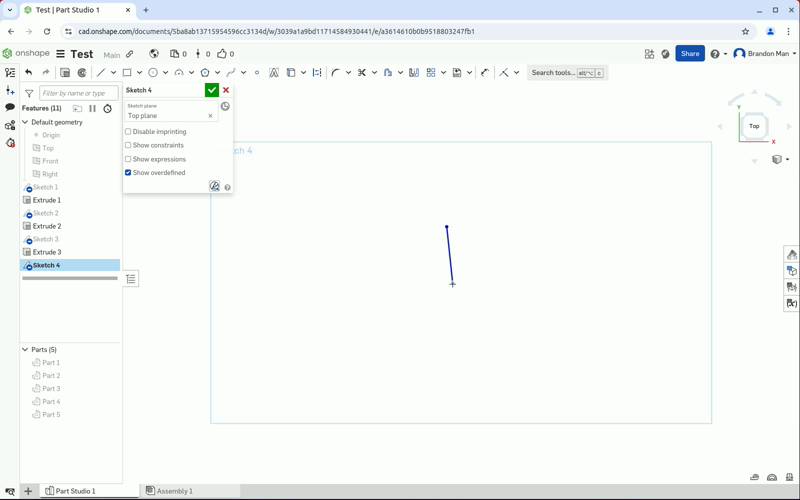
mouse_move(452, 283)
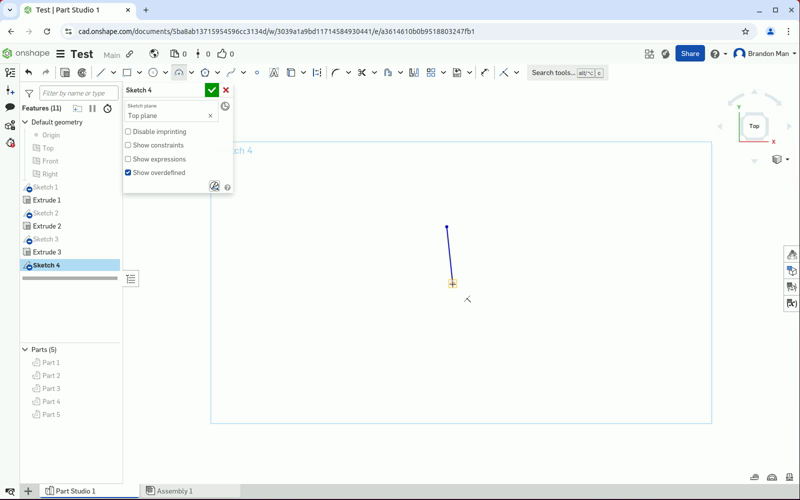
click(452, 283)
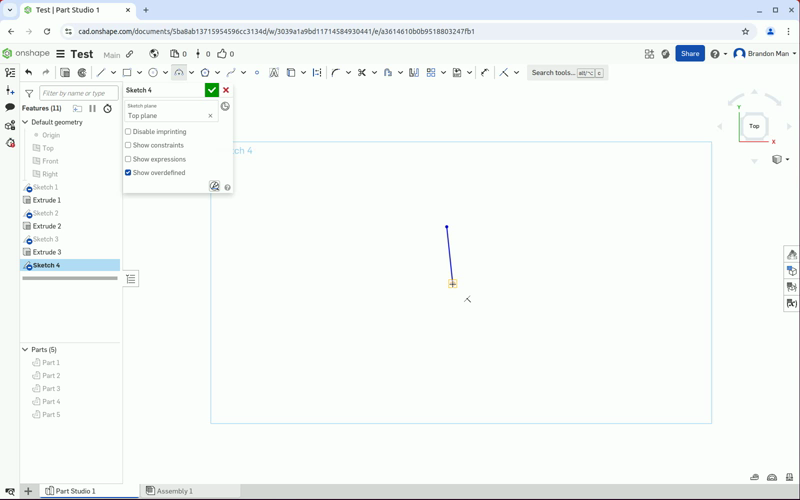
key_down(shift)
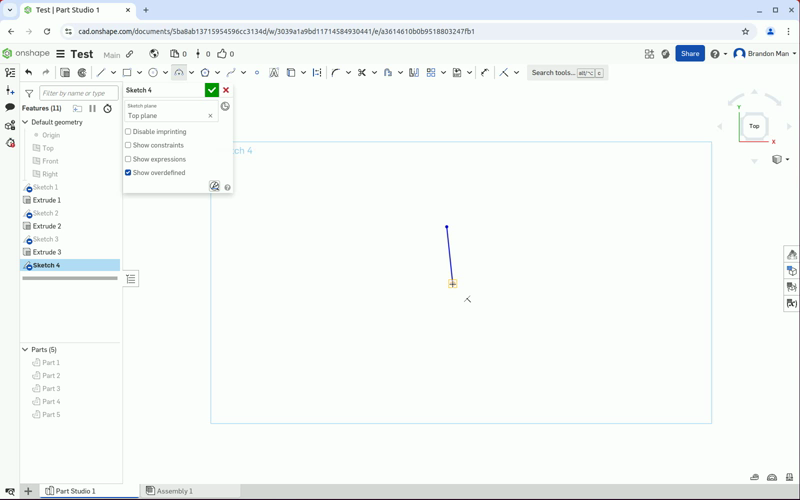
mouse_move(470, 283)
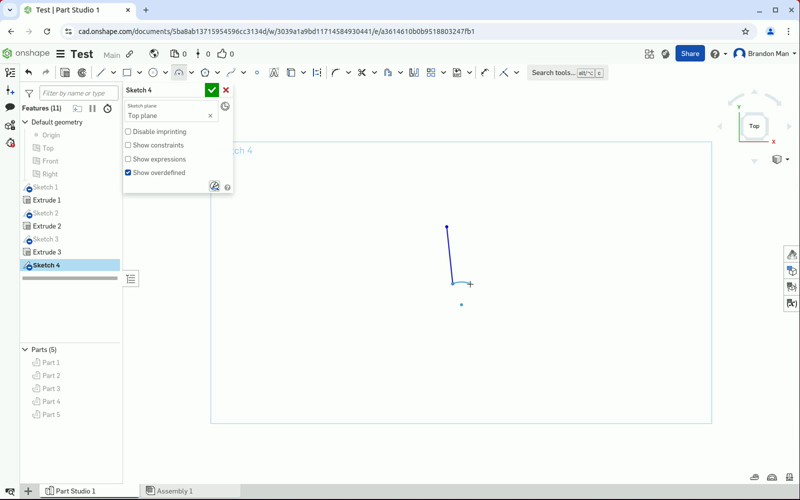
click(470, 283)
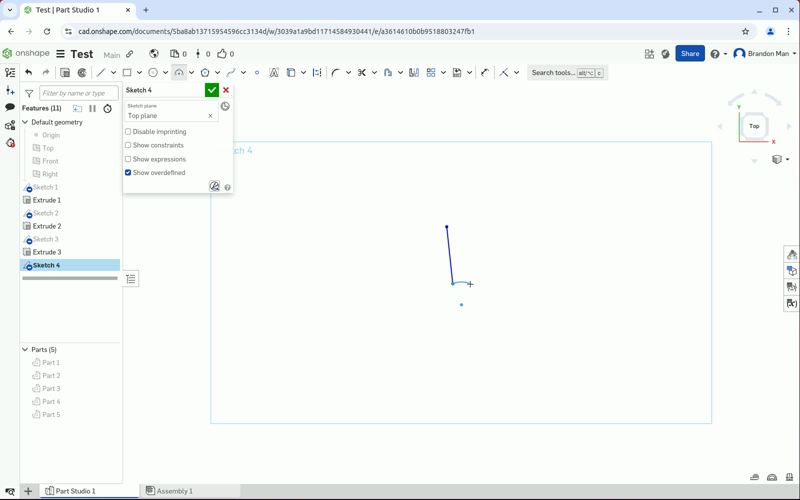
mouse_move(461, 274)
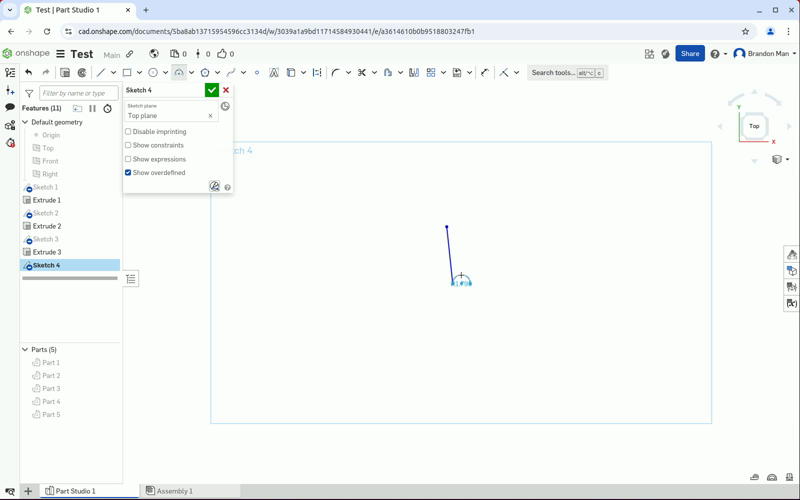
click(461, 274)
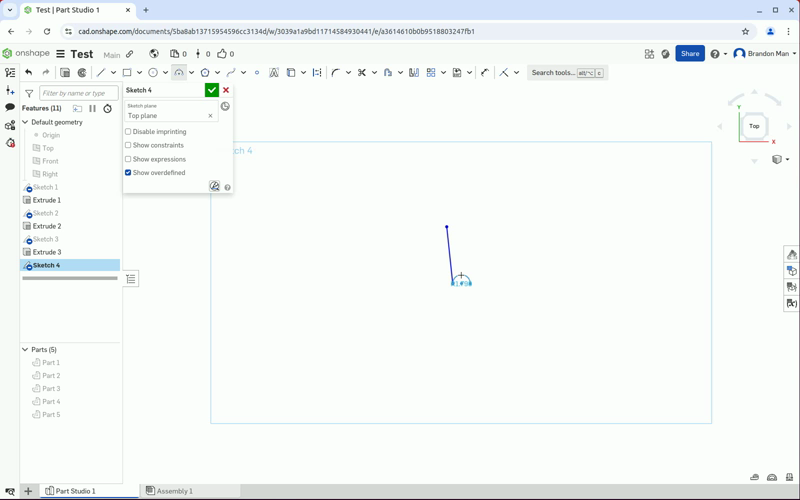
key_up(shift)
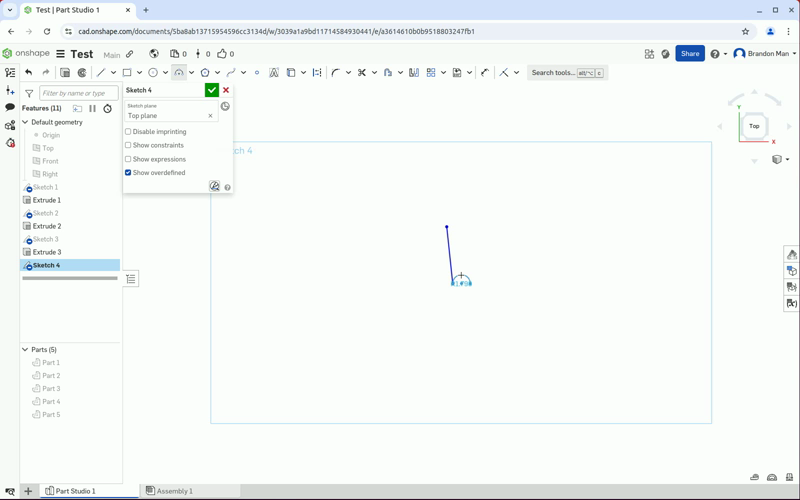
key(esc)
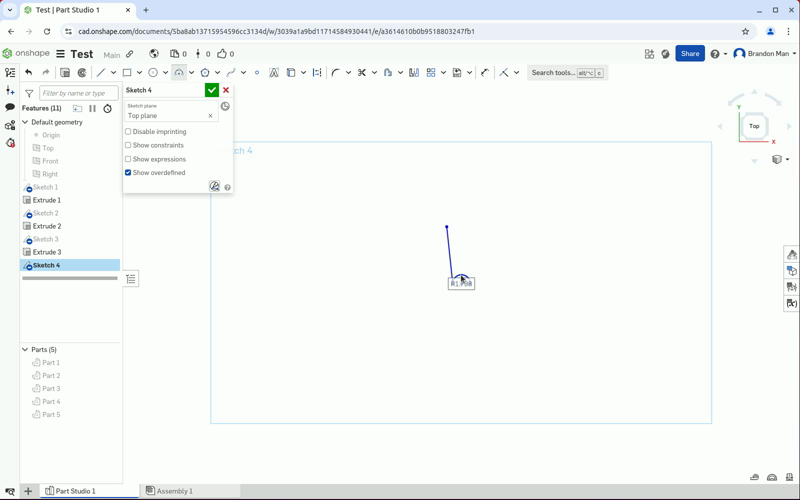
key(l)
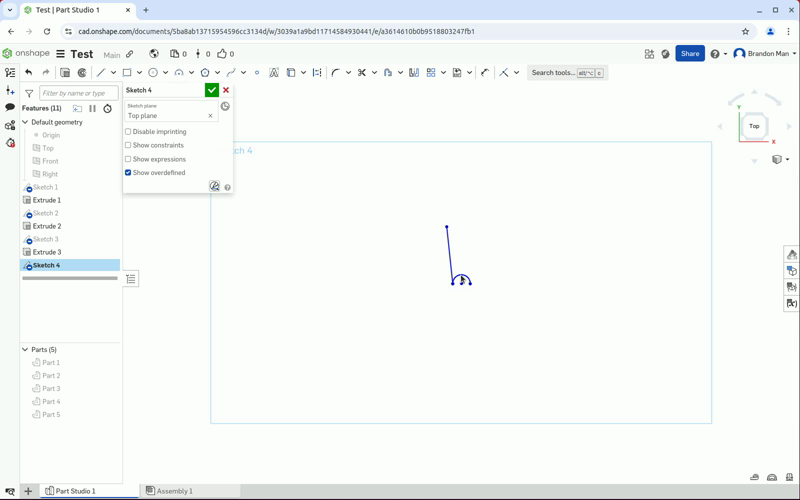
mouse_move(470, 283)
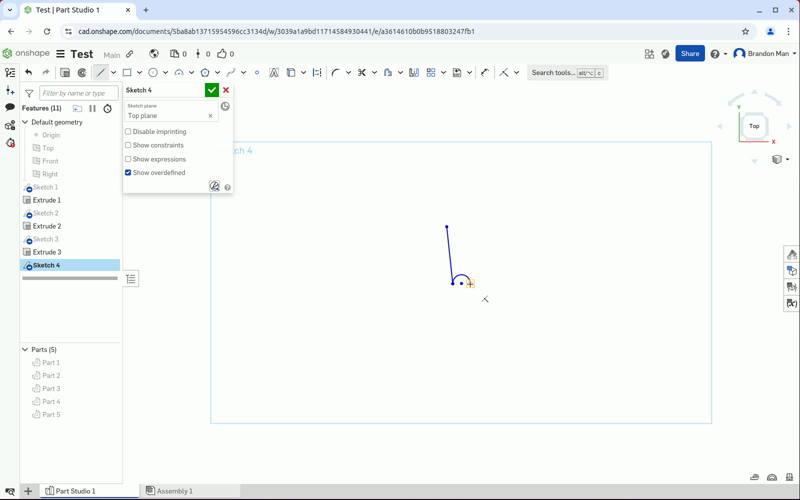
click(470, 283)
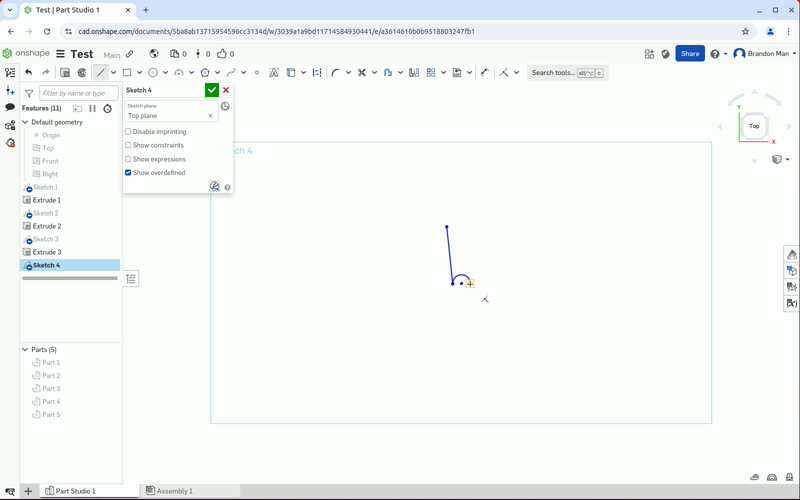
key_down(shift)
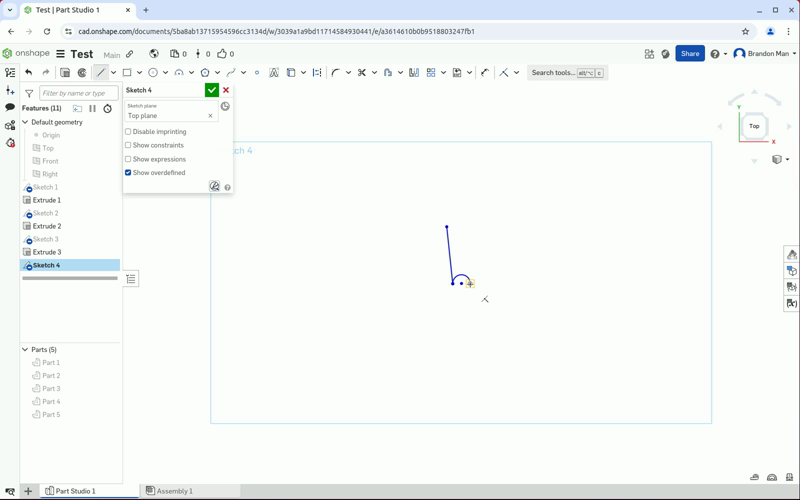
mouse_move(500, 283)
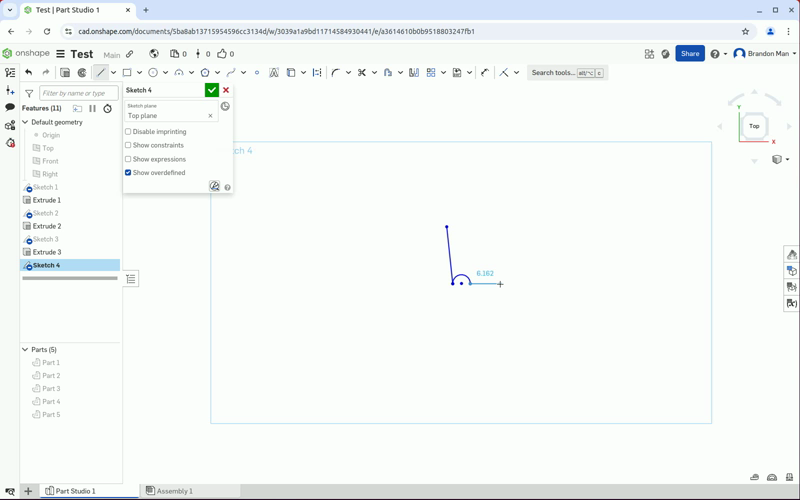
mouse_move(494, 283)
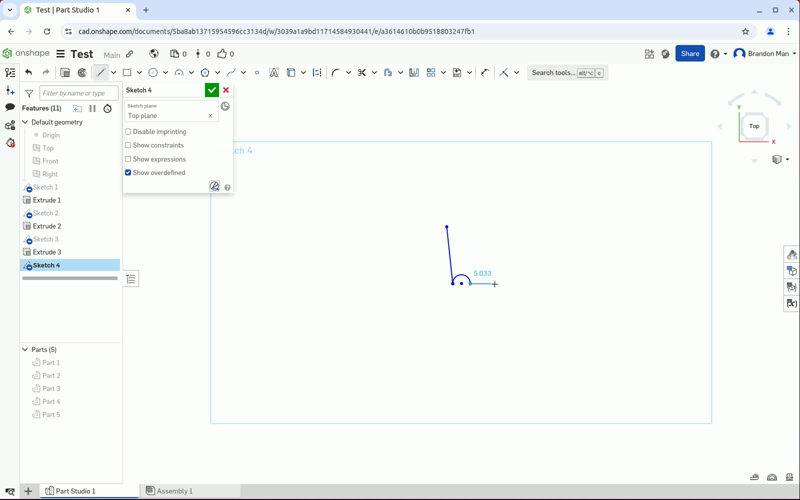
click(494, 283)
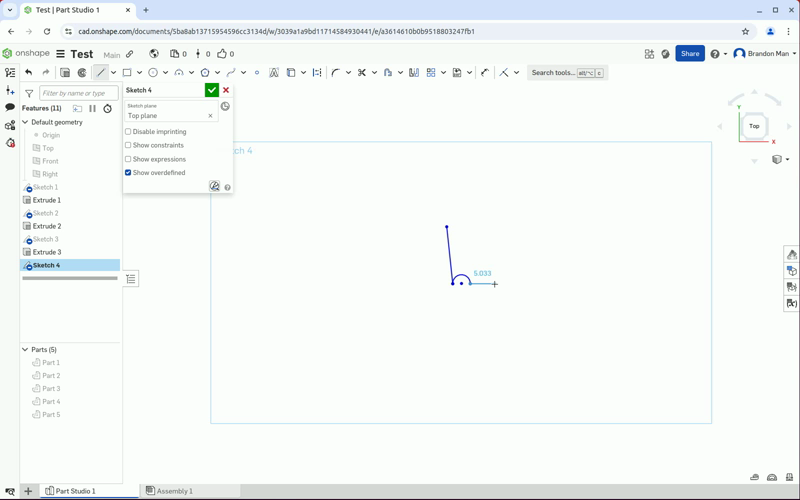
key_up(shift)
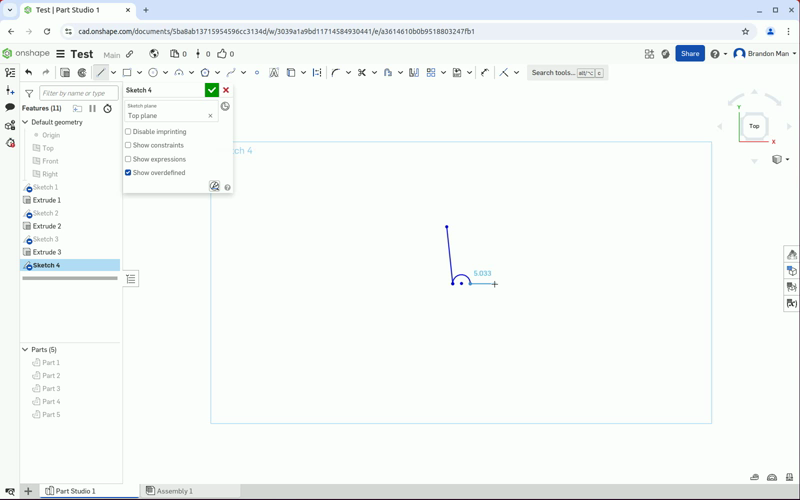
key(esc)
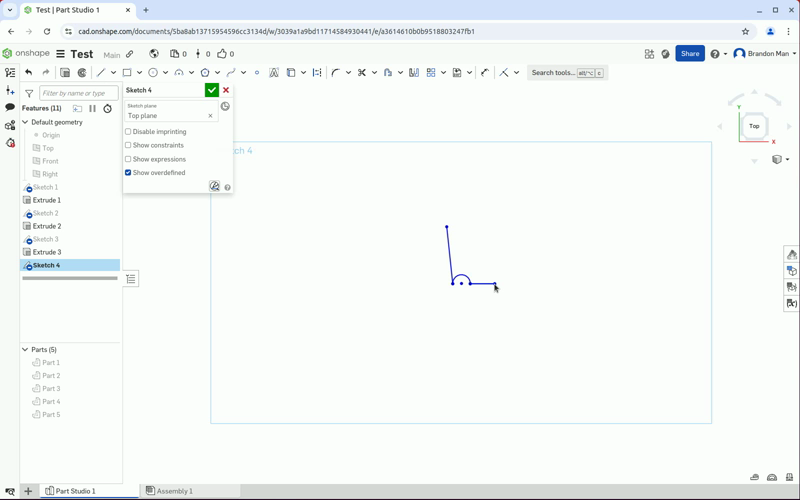
key(a)
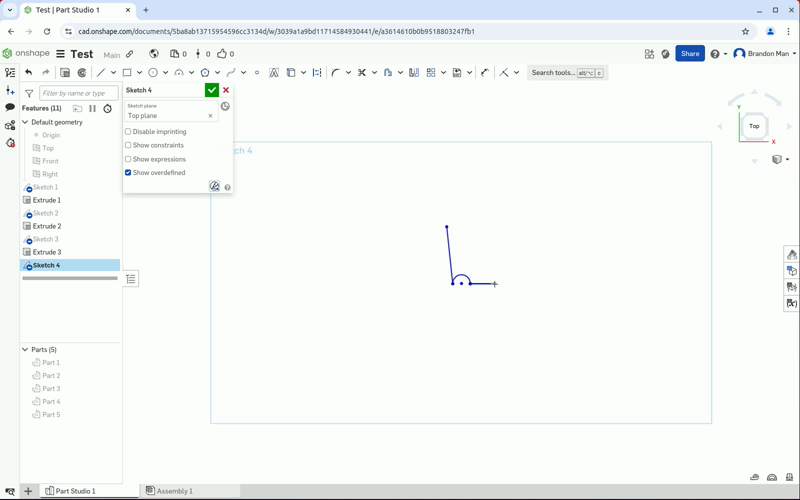
mouse_move(494, 283)
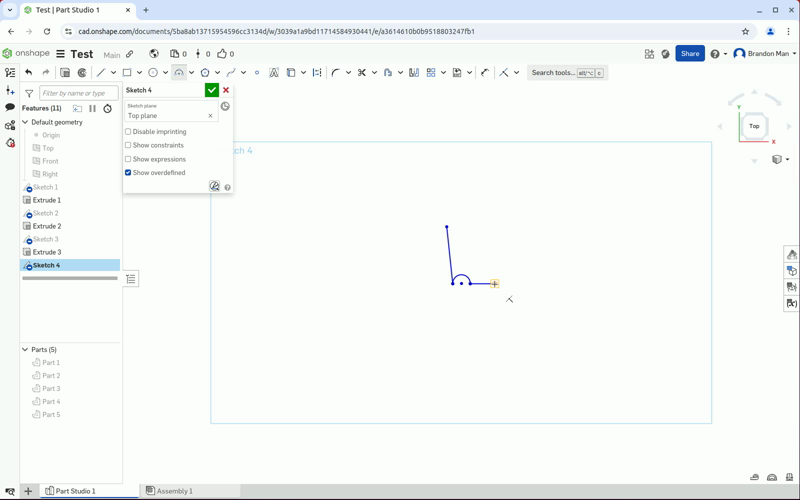
click(494, 283)
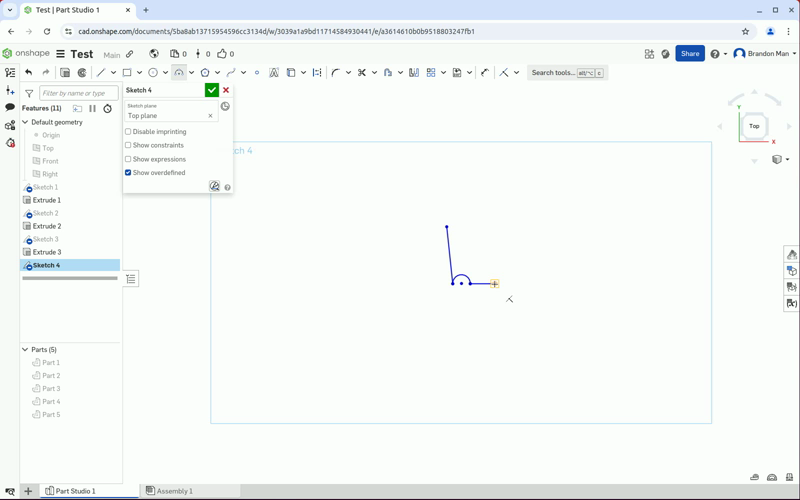
key_down(shift)
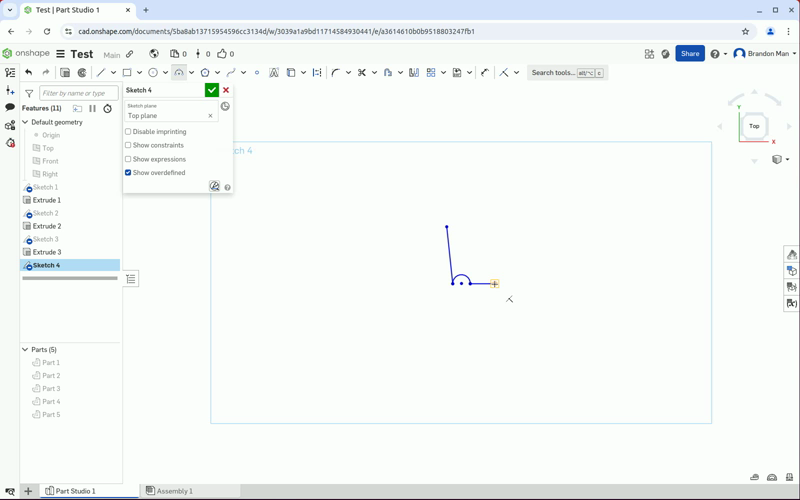
mouse_move(502, 276)
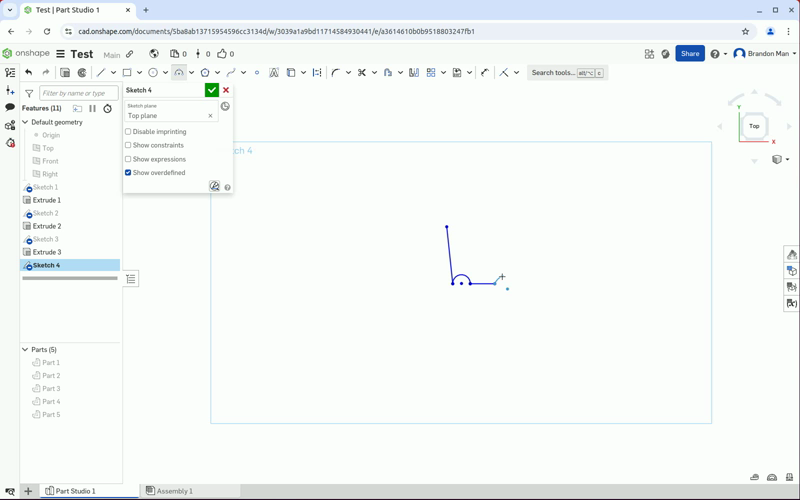
click(502, 276)
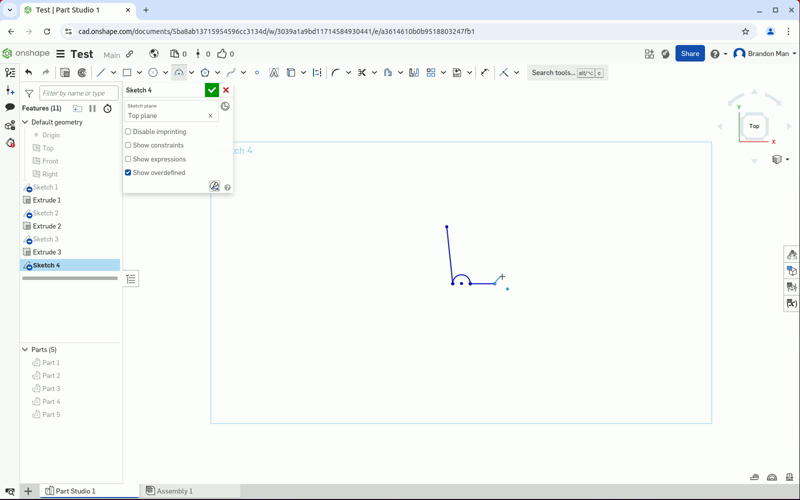
mouse_move(496, 278)
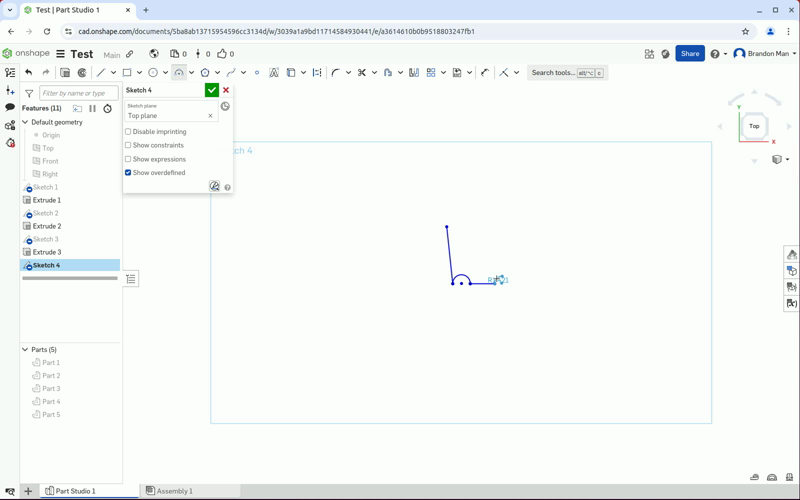
click(496, 278)
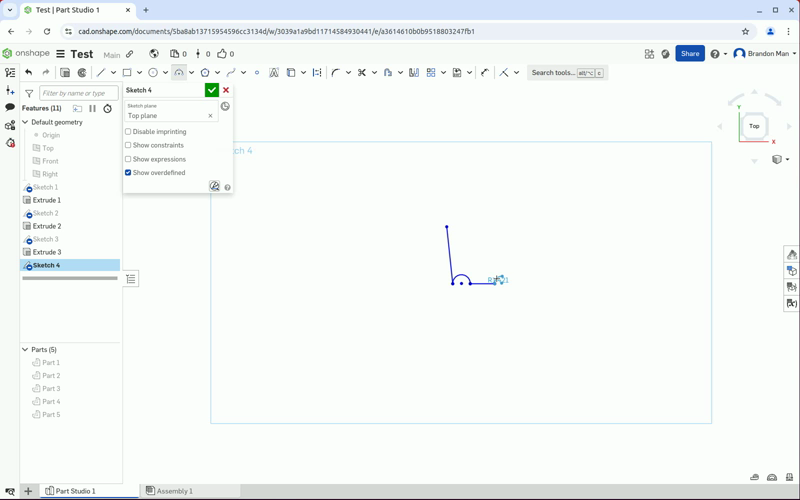
key_up(shift)
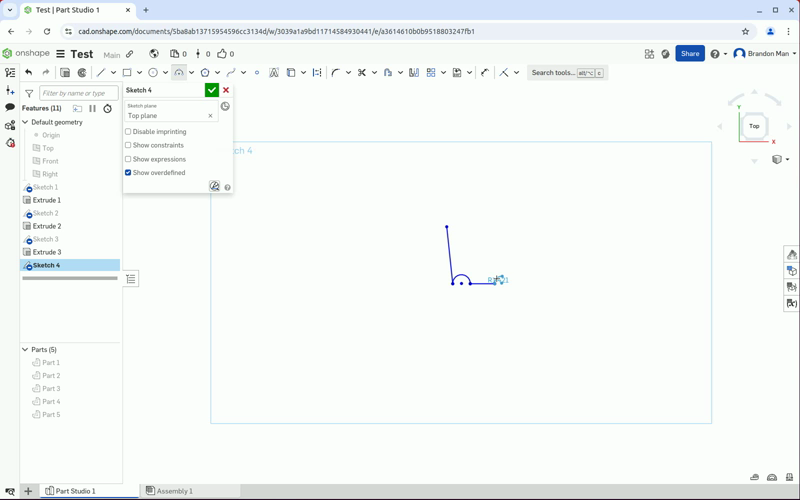
key(esc)
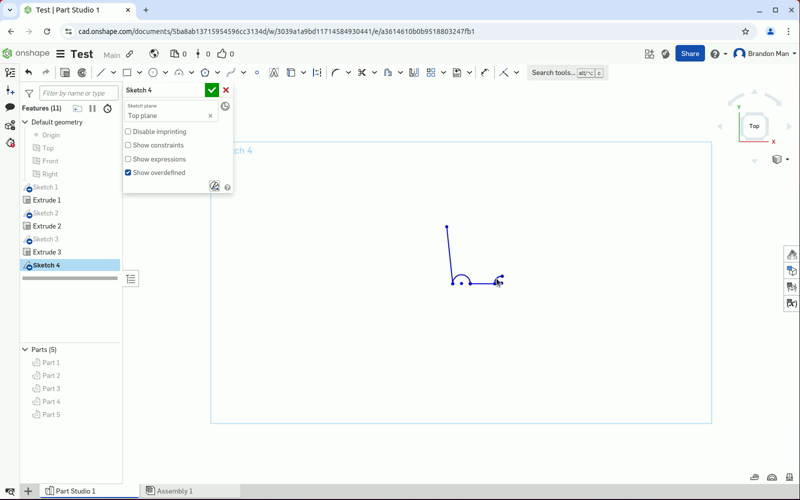
key(l)
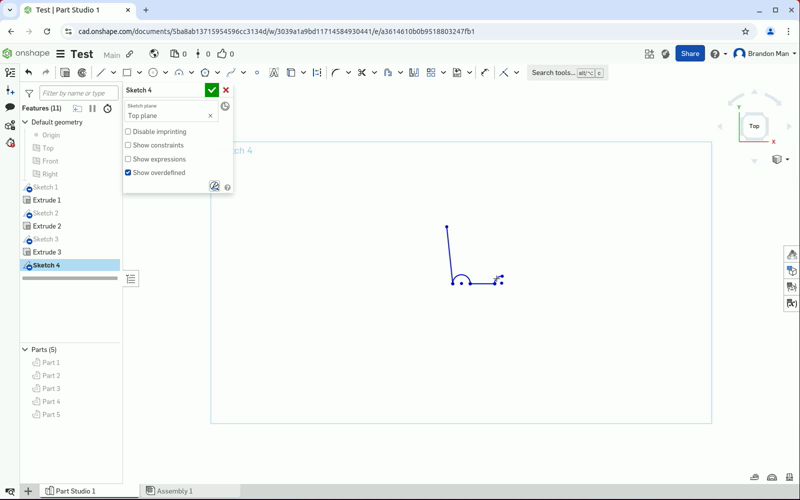
mouse_move(502, 276)
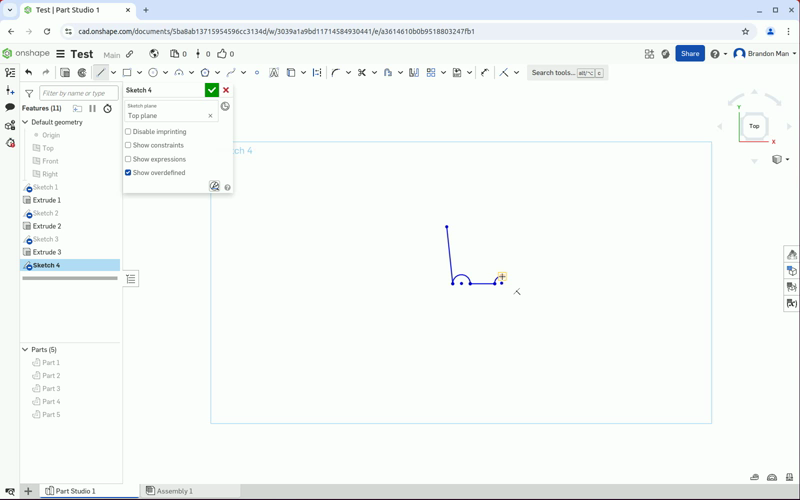
click(502, 276)
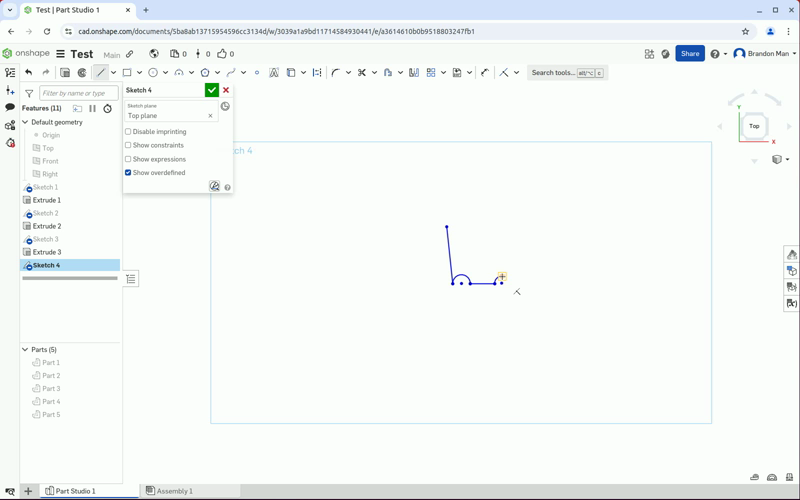
key_down(shift)
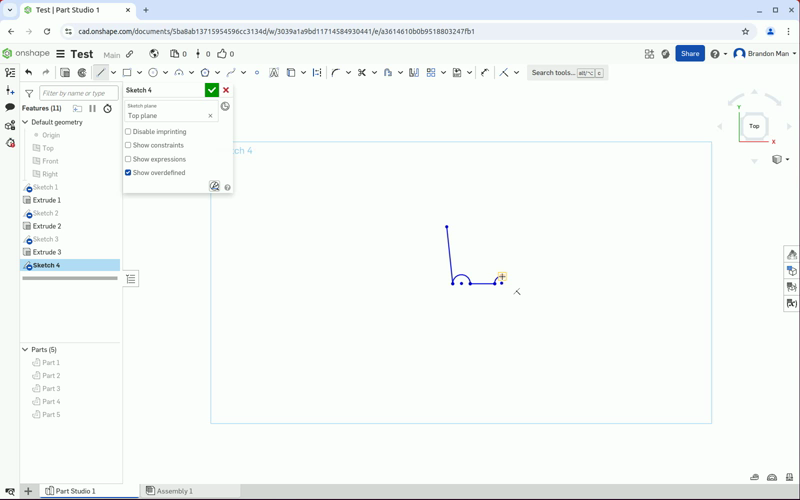
mouse_move(532, 276)
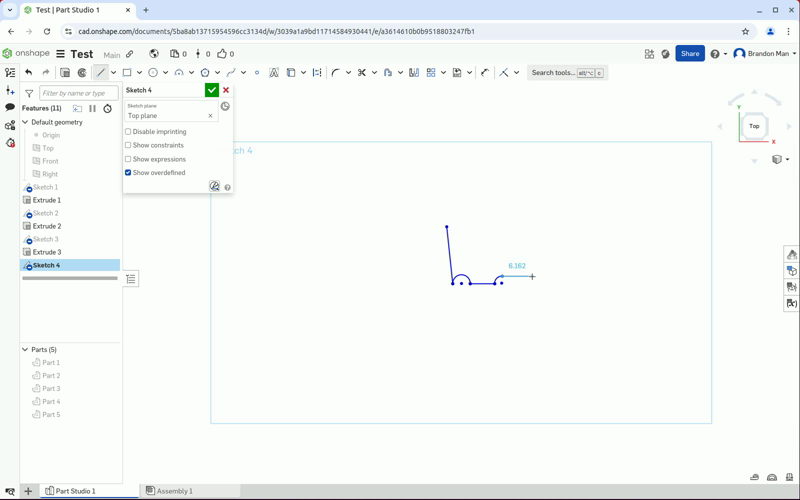
mouse_move(478, 275)
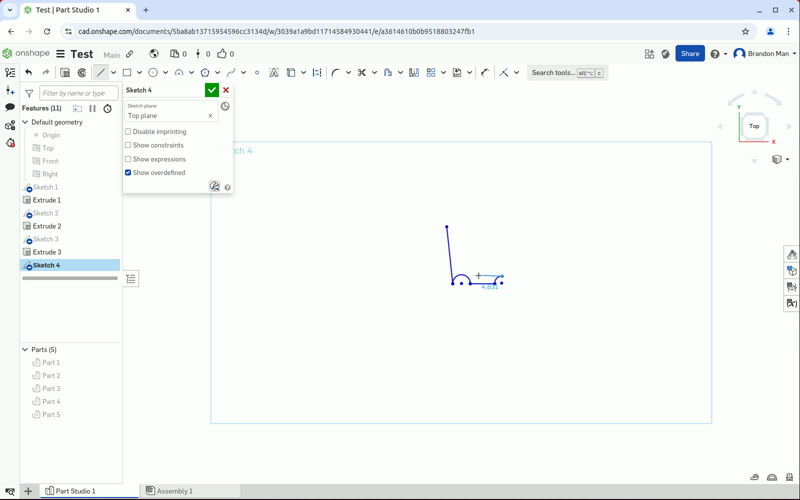
click(478, 275)
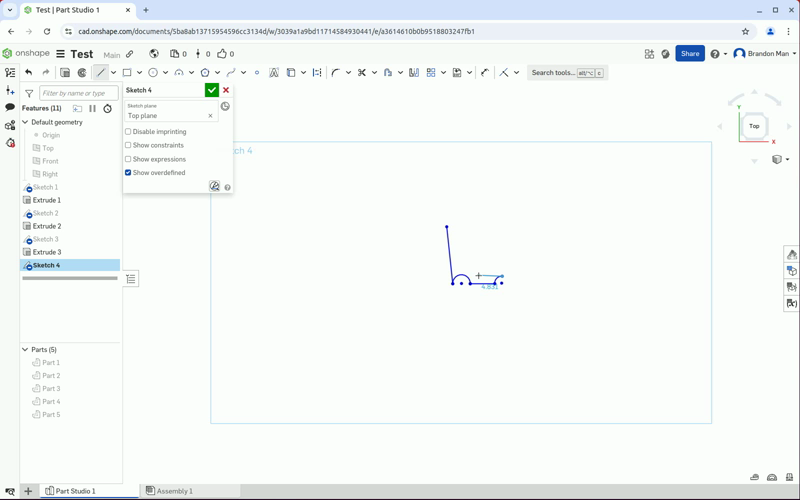
key_up(shift)
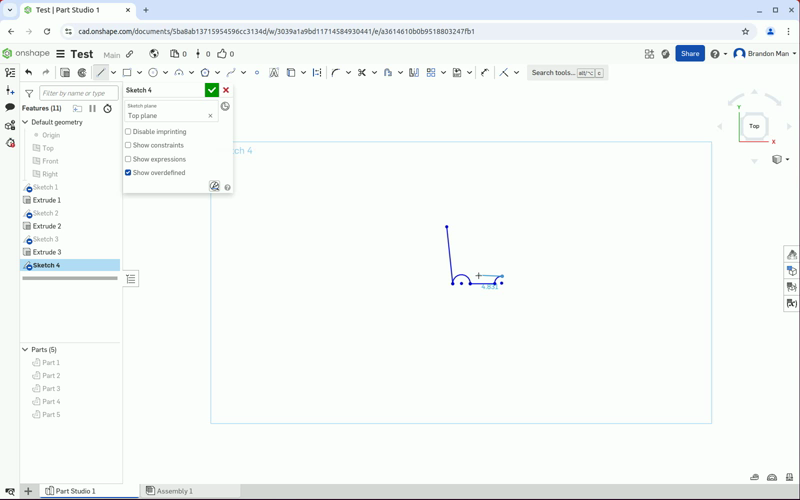
key(esc)
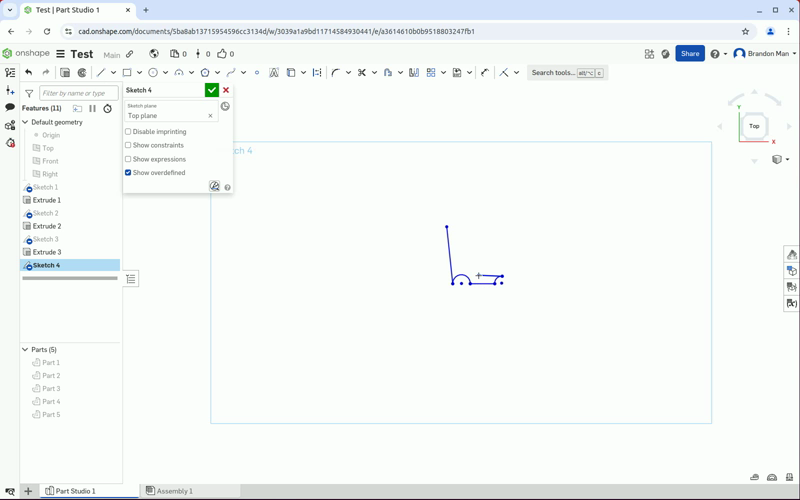
key(a)
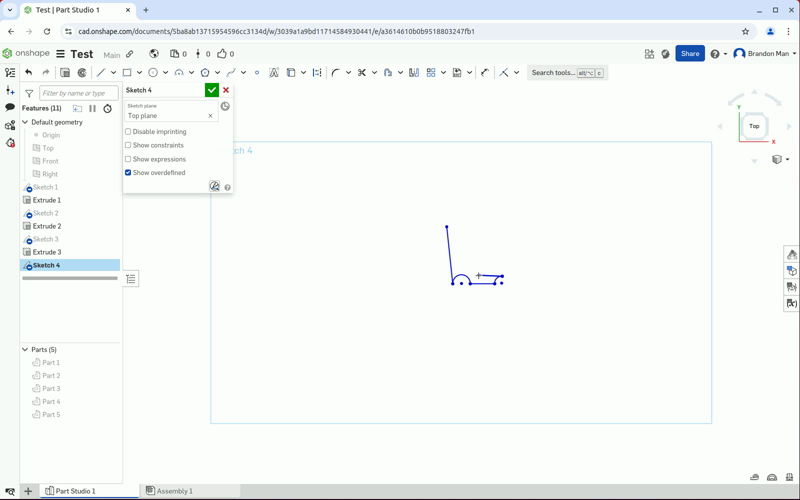
mouse_move(478, 275)
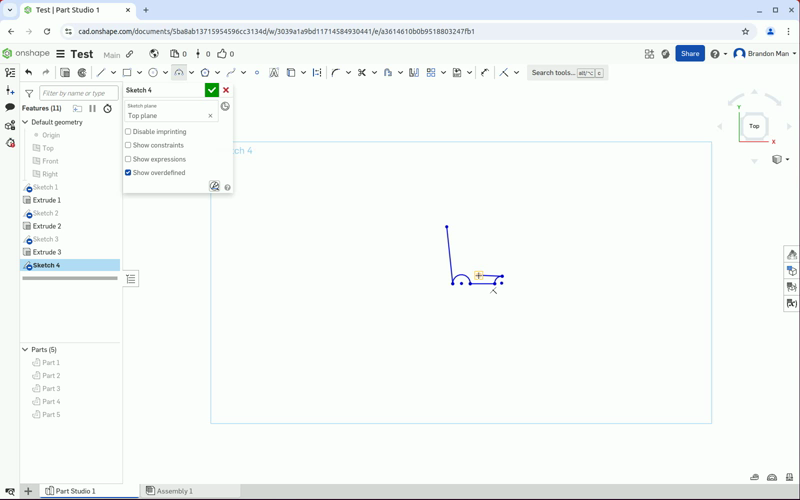
click(478, 275)
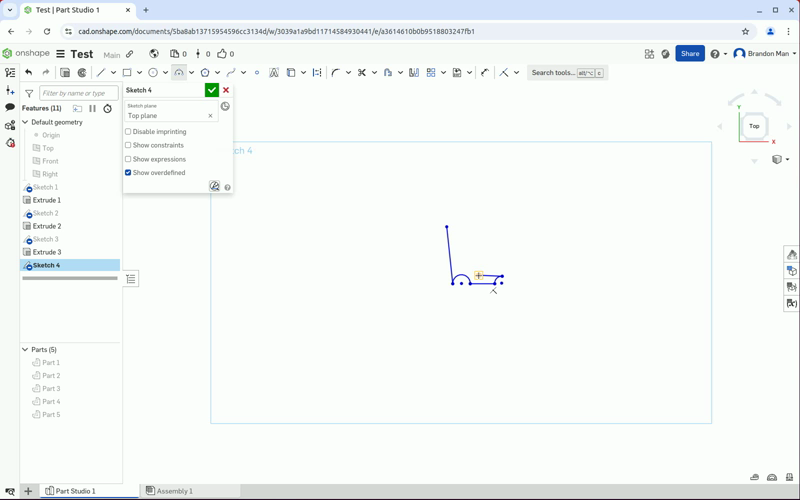
key_down(shift)
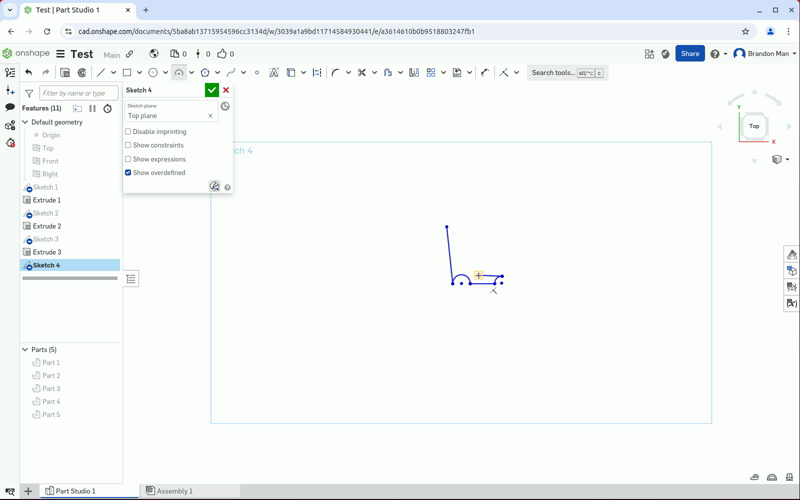
mouse_move(471, 267)
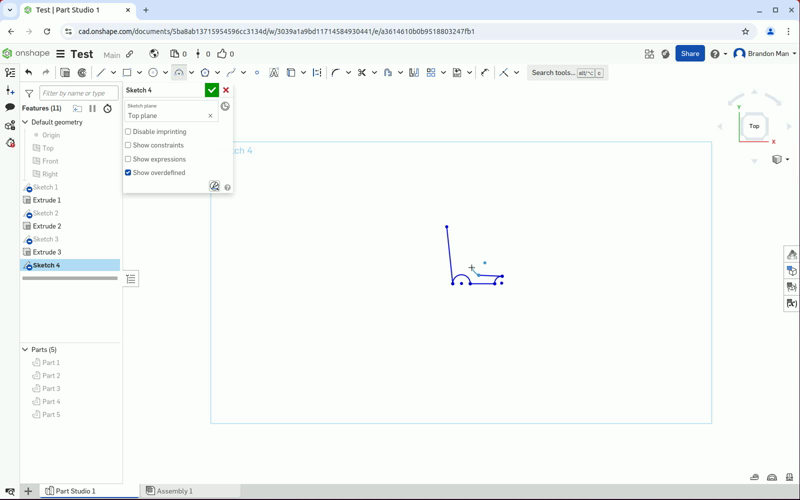
click(471, 267)
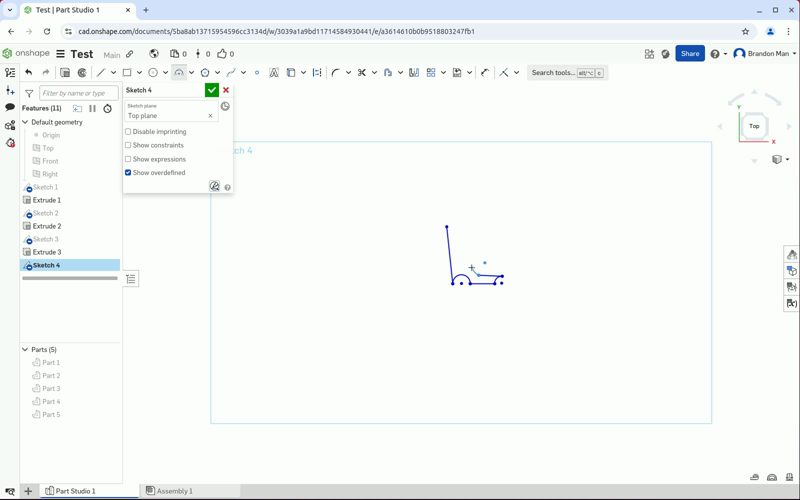
mouse_move(473, 272)
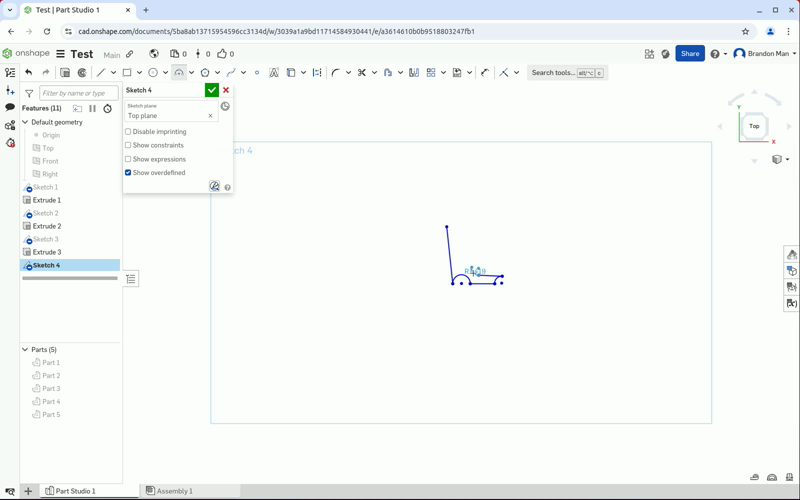
click(473, 272)
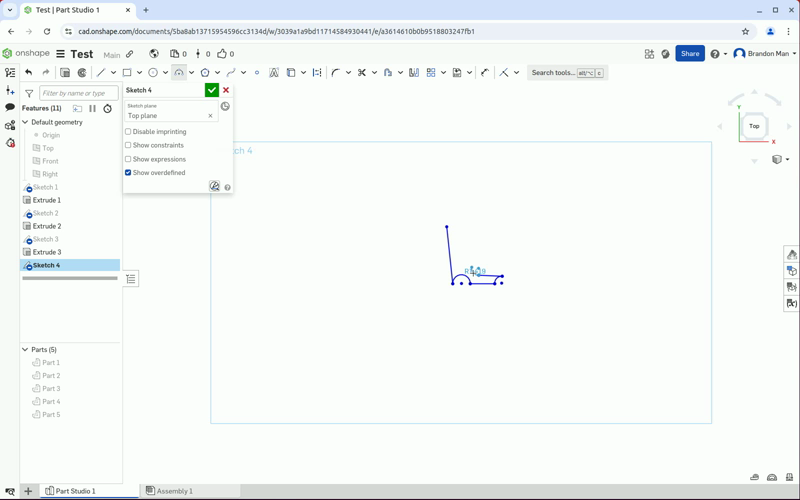
key_up(shift)
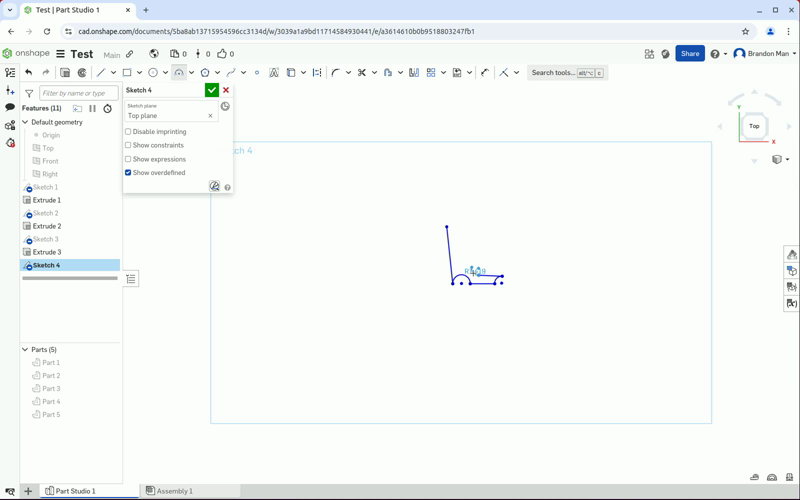
key(esc)
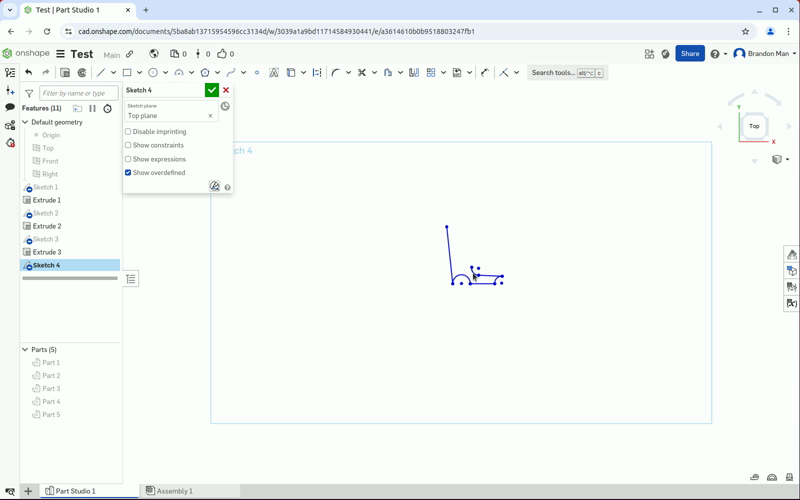
key(l)
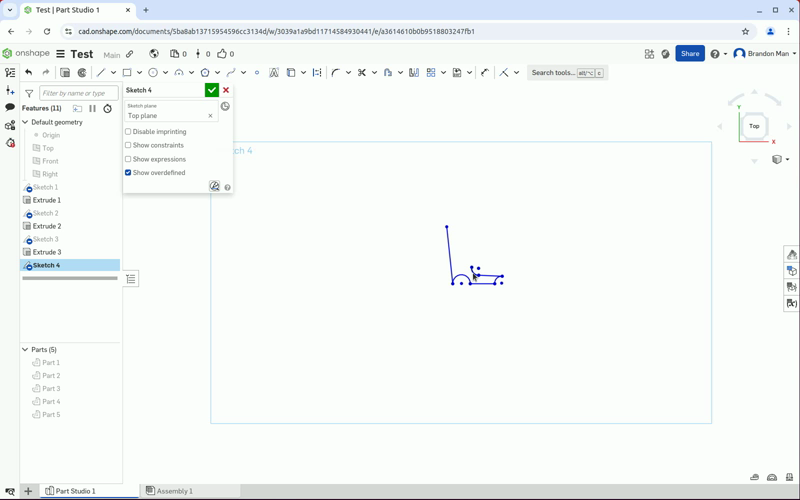
mouse_move(471, 267)
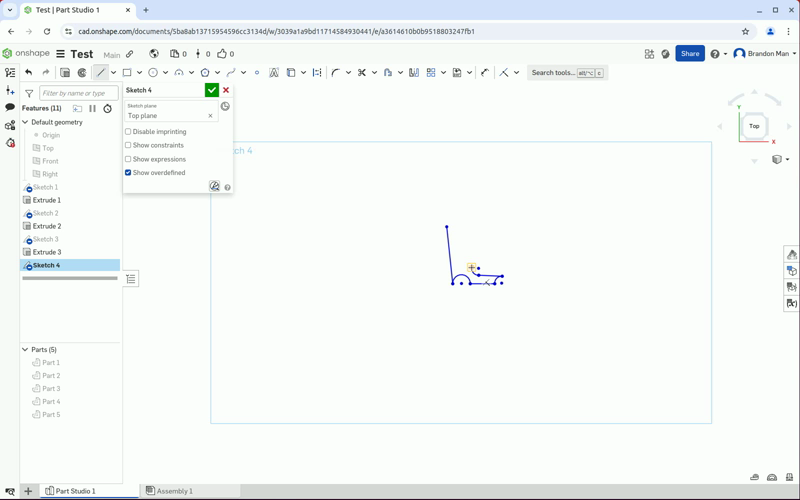
click(471, 267)
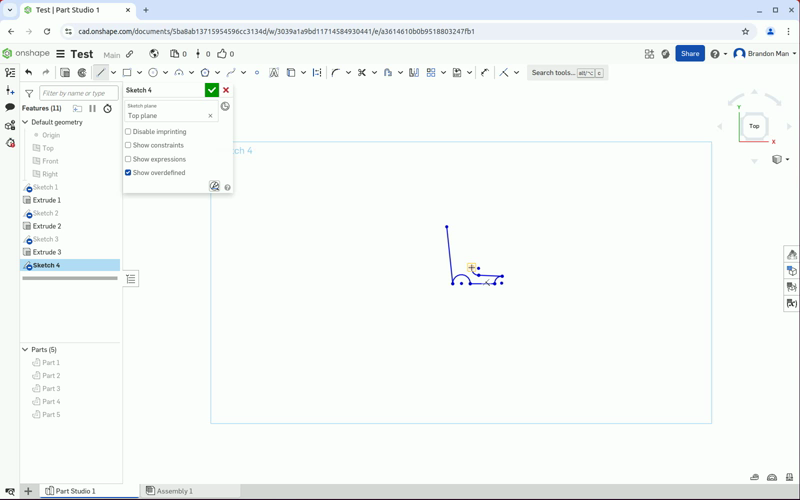
key_down(shift)
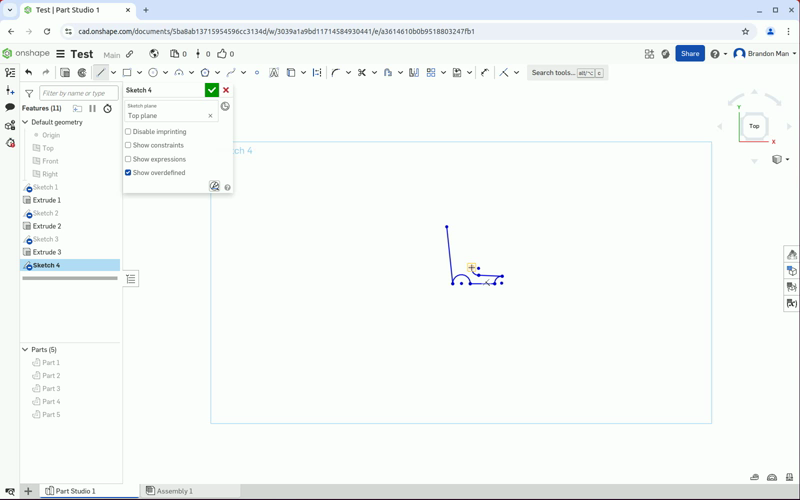
mouse_move(501, 267)
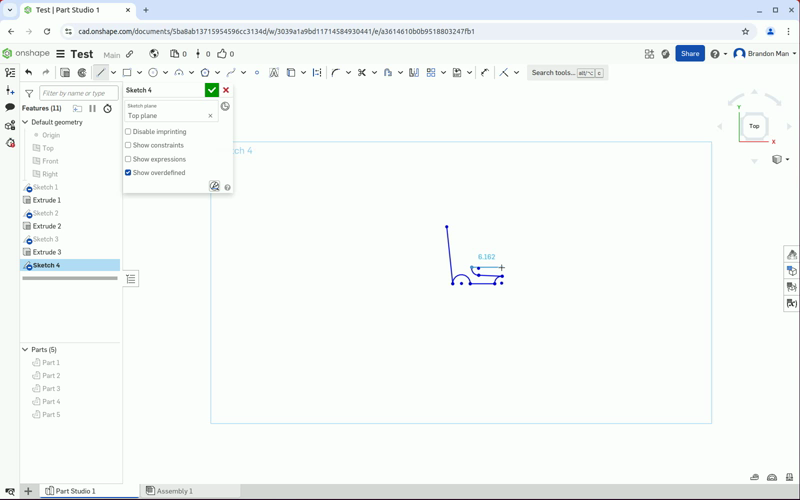
mouse_move(475, 226)
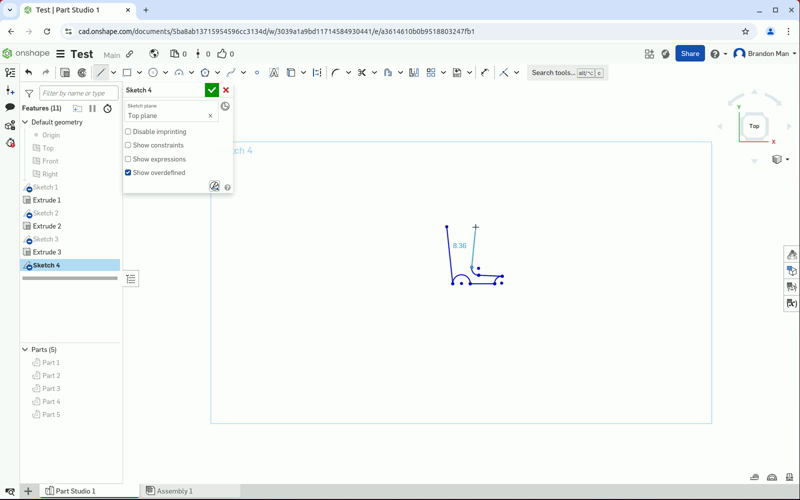
click(475, 226)
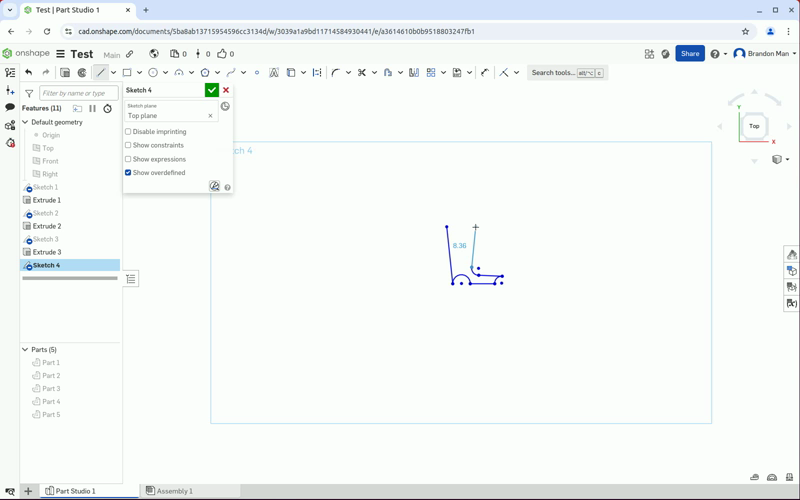
key_up(shift)
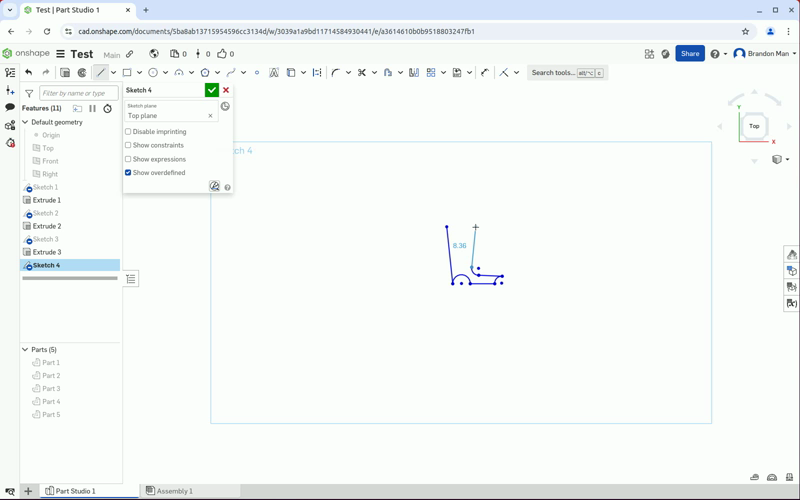
key(esc)
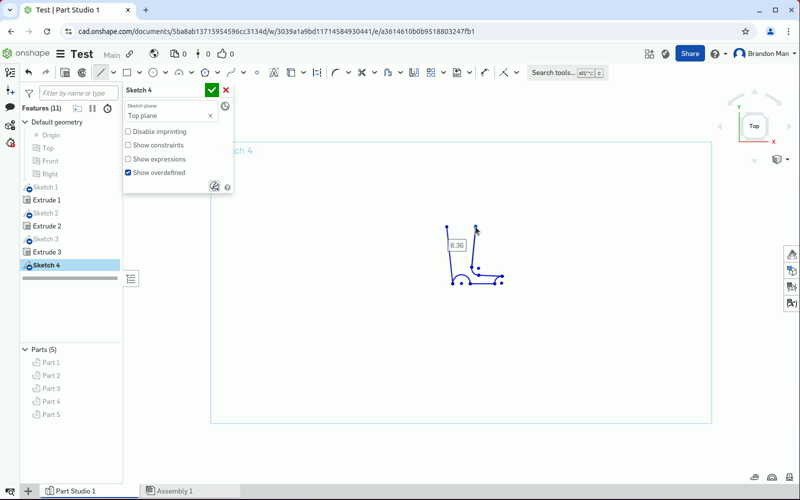
key(a)
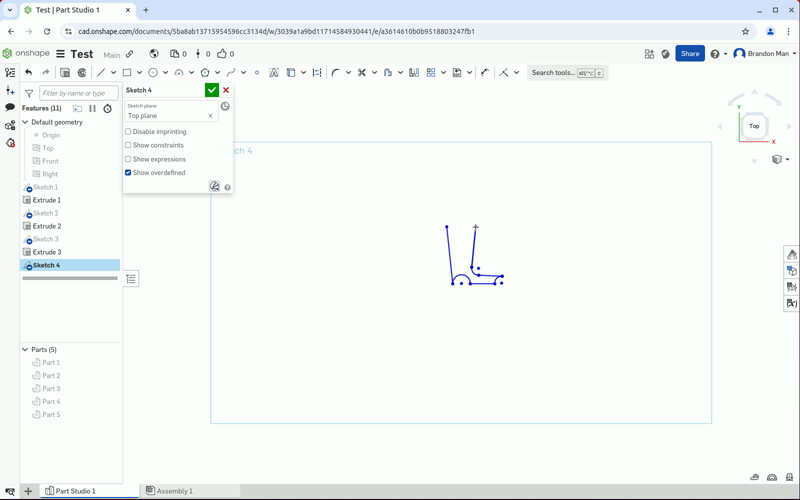
mouse_move(475, 226)
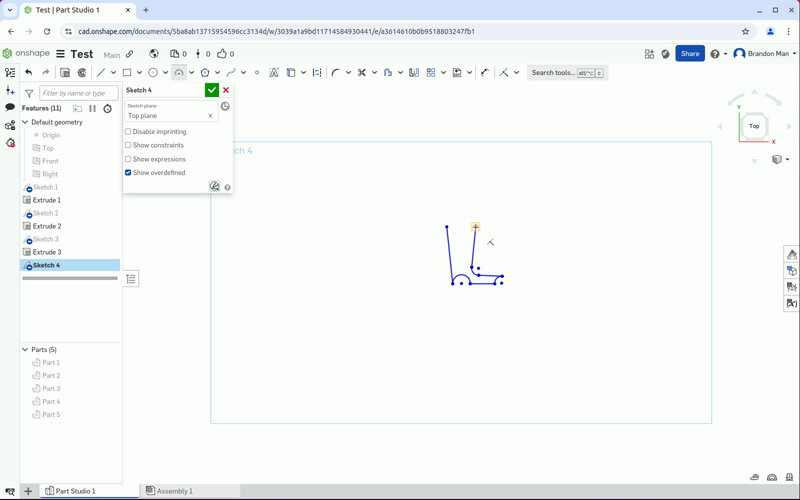
click(475, 226)
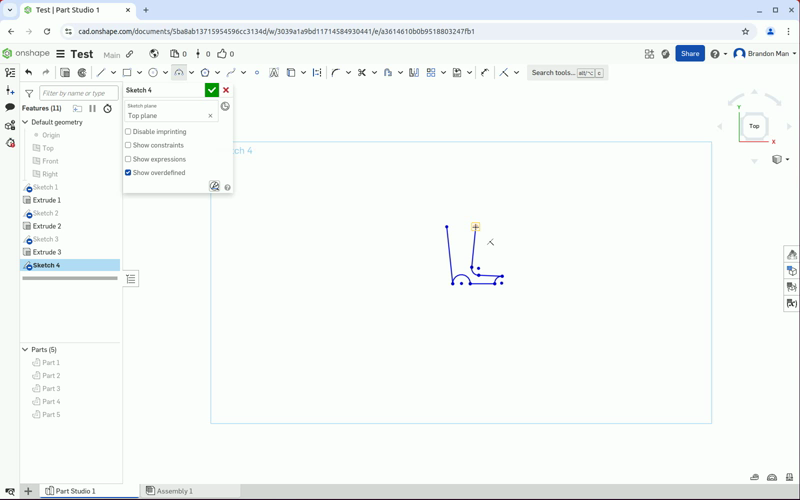
mouse_move(446, 226)
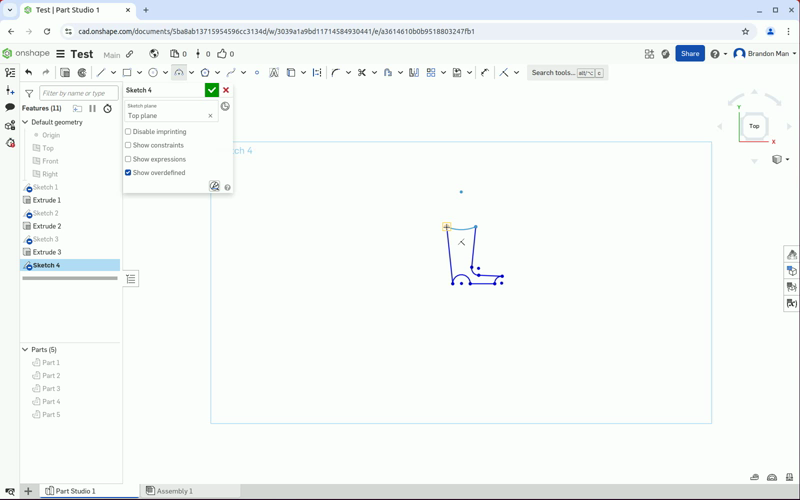
click(446, 226)
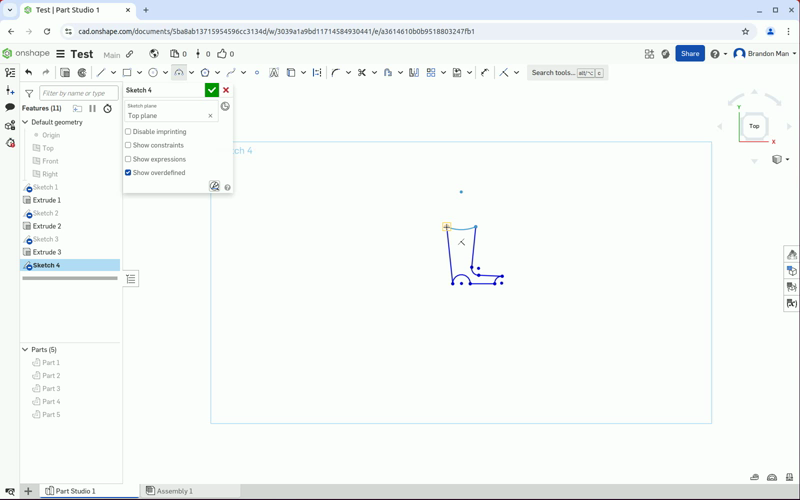
key_down(shift)
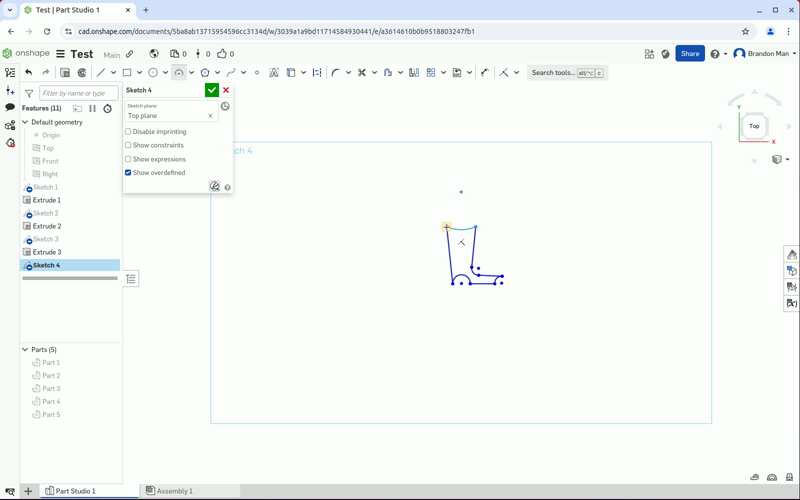
mouse_move(461, 239)
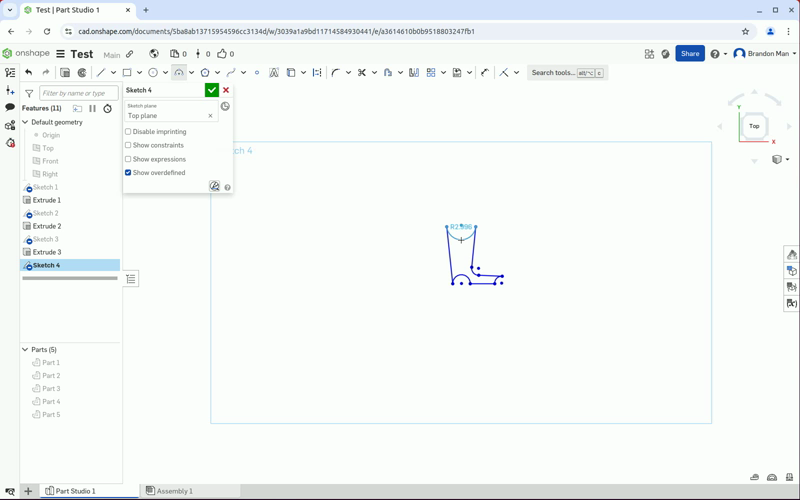
click(461, 239)
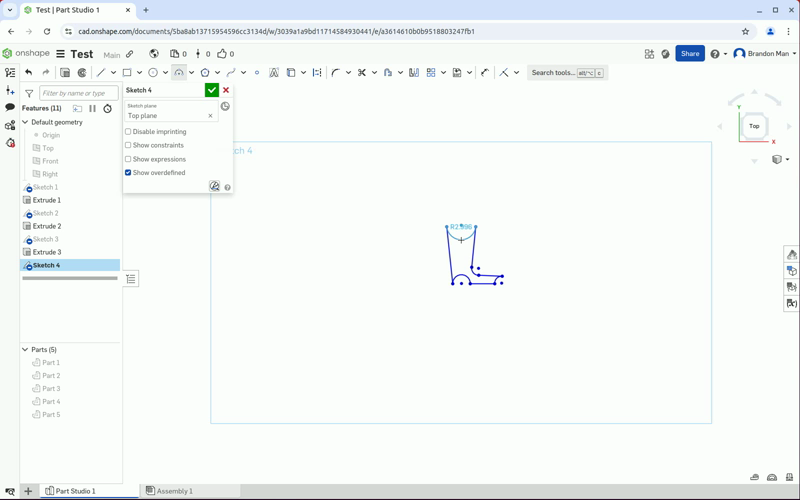
key_up(shift)
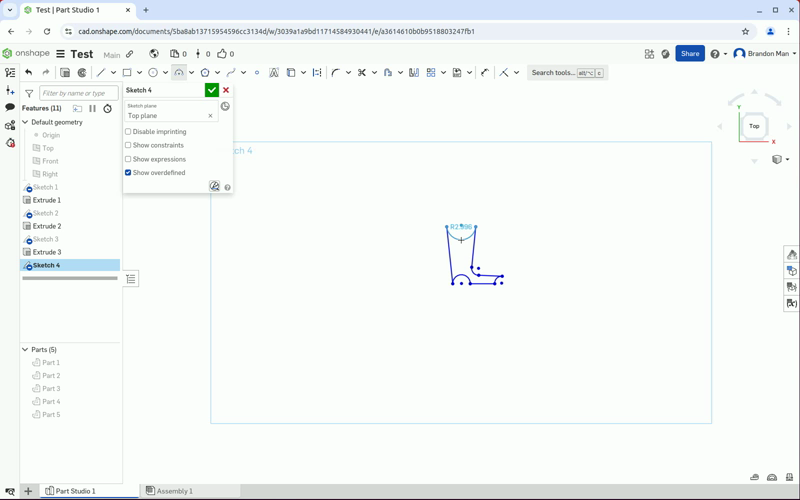
key(esc)
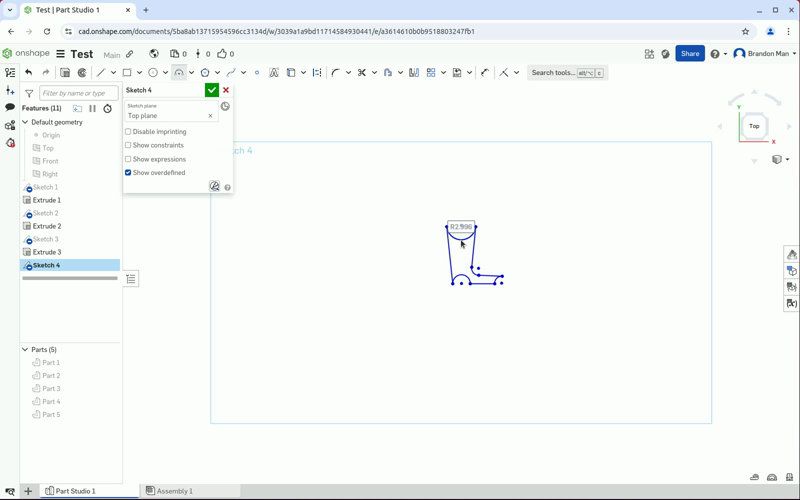
mouse_move(465, 242)
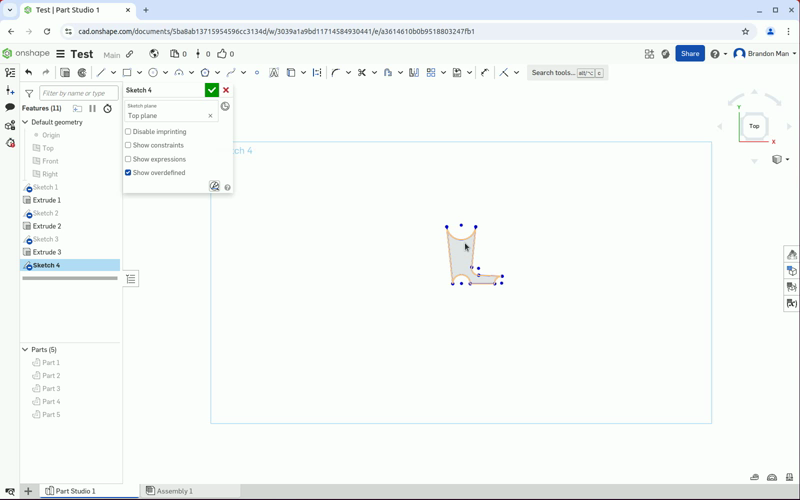
scroll(6)
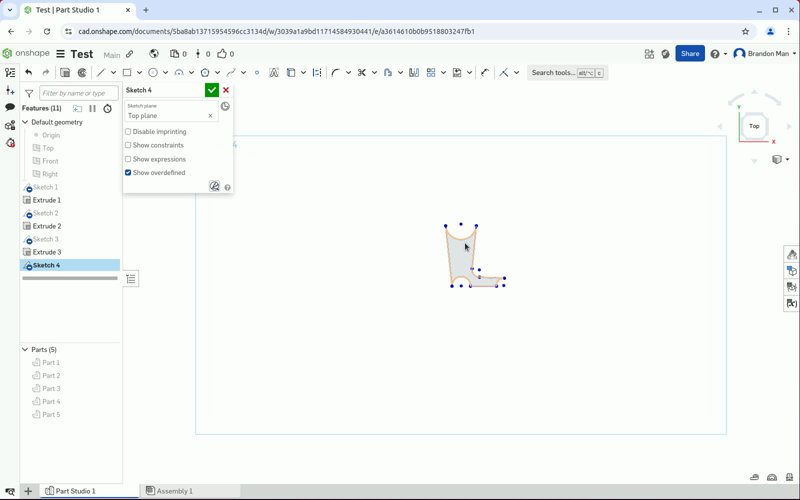
scroll(6)
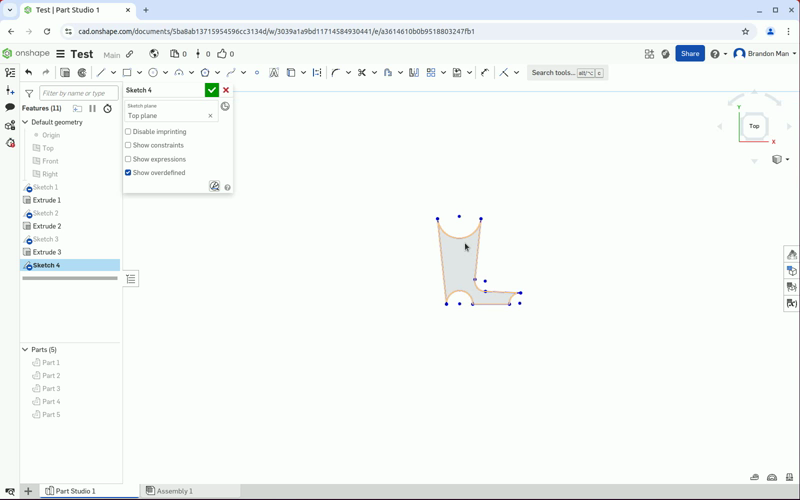
scroll(6)
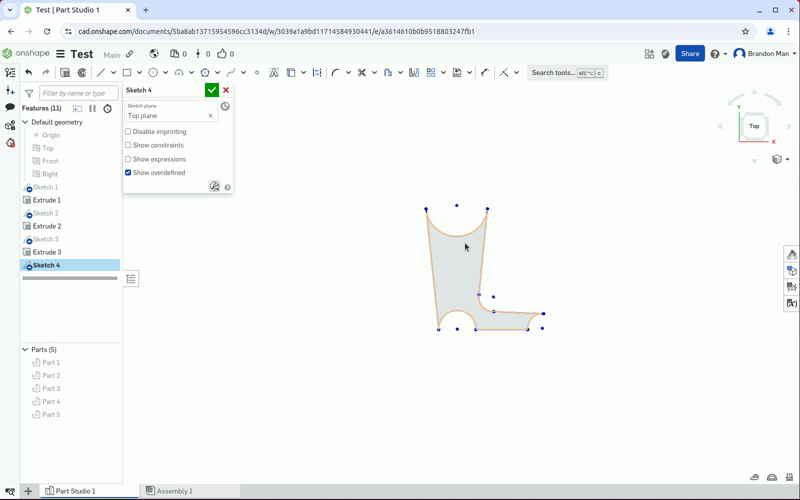
scroll(6)
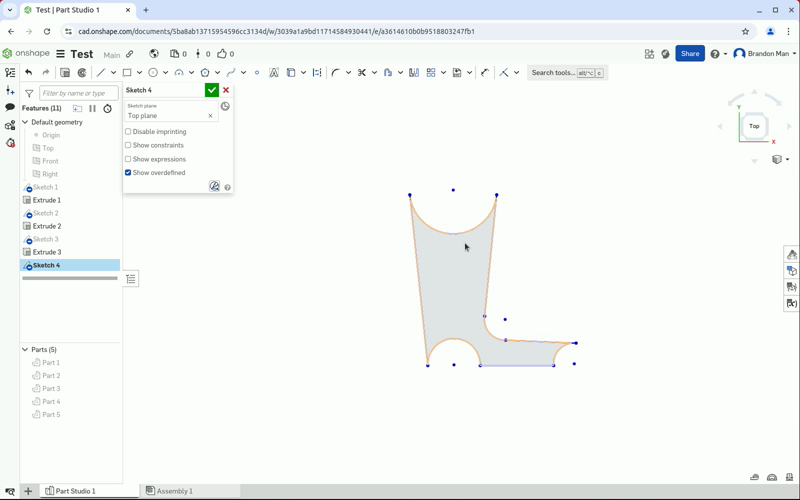
scroll(6)
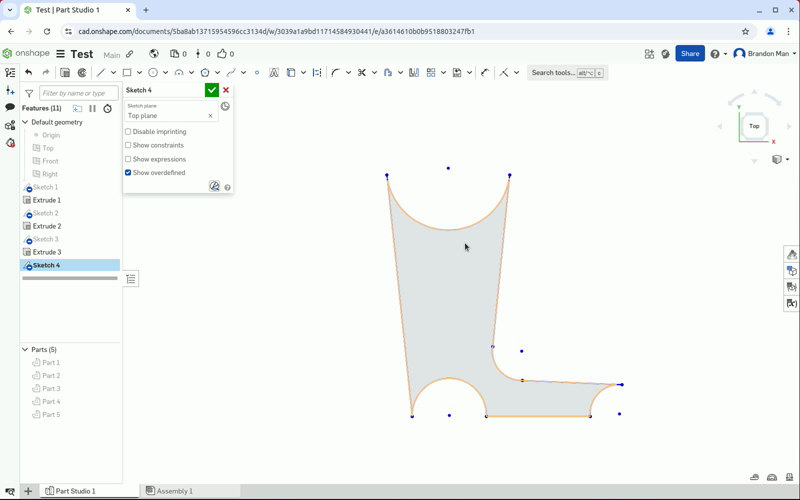
scroll(6)
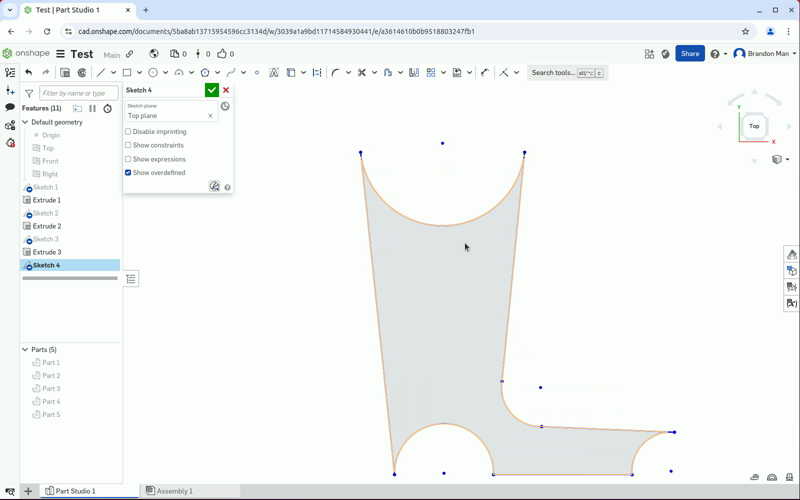
scroll(6)
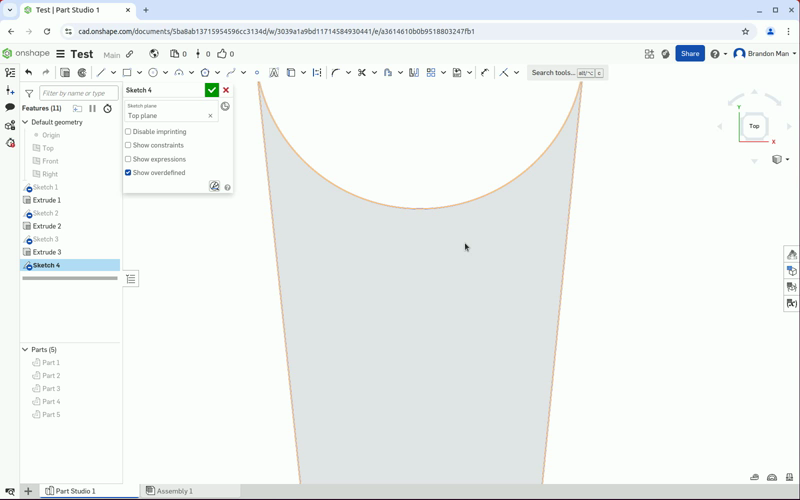
click(465, 242)
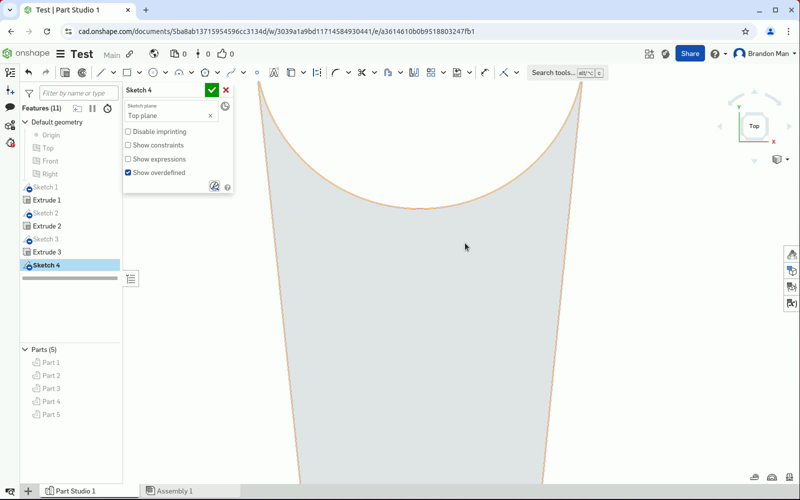
scroll(-6)
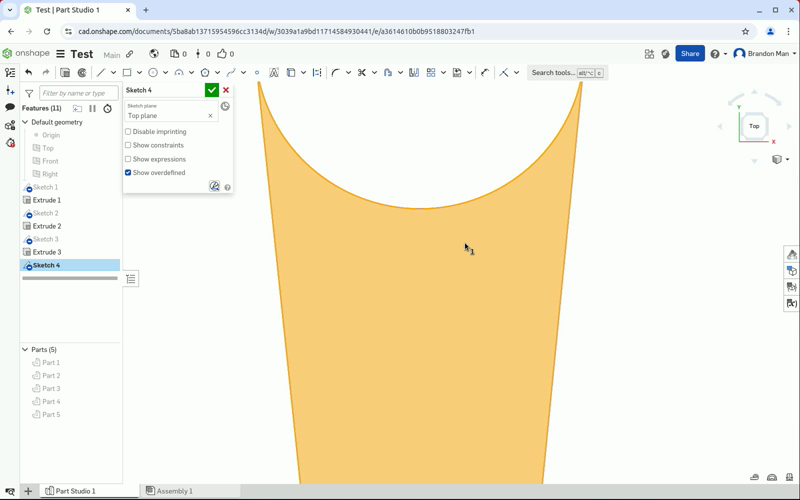
scroll(-6)
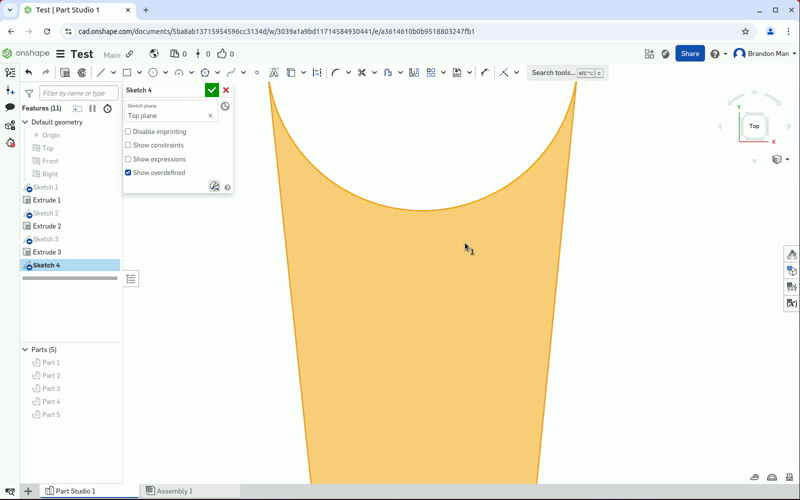
scroll(-6)
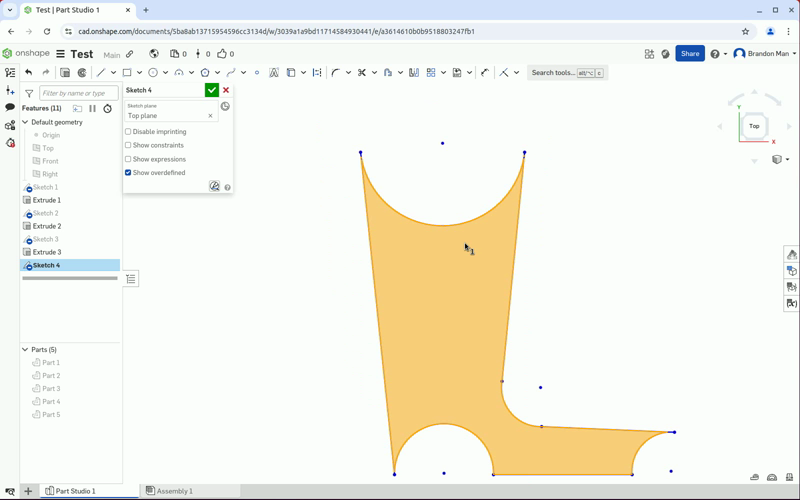
scroll(-6)
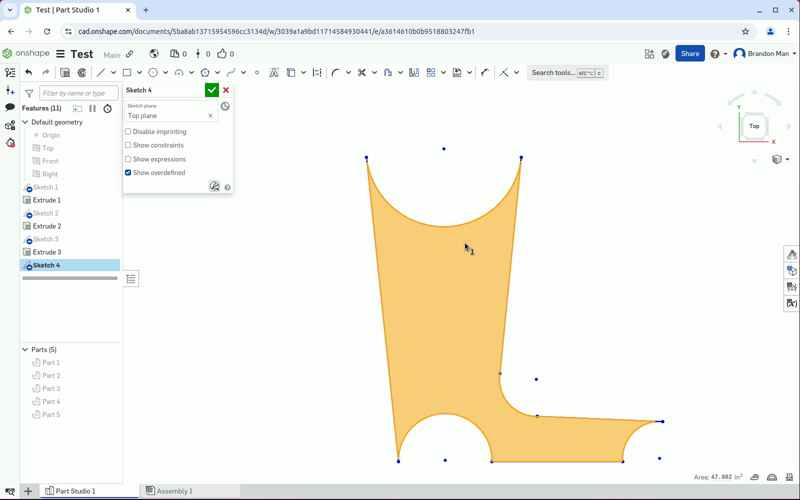
scroll(-6)
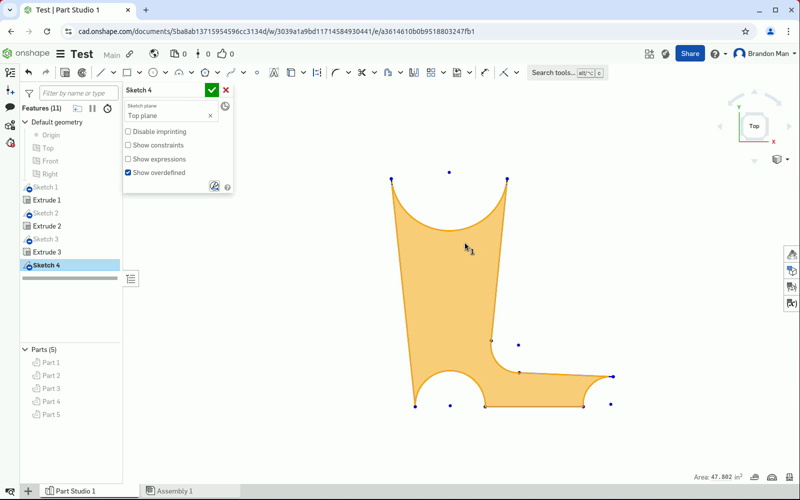
scroll(-6)
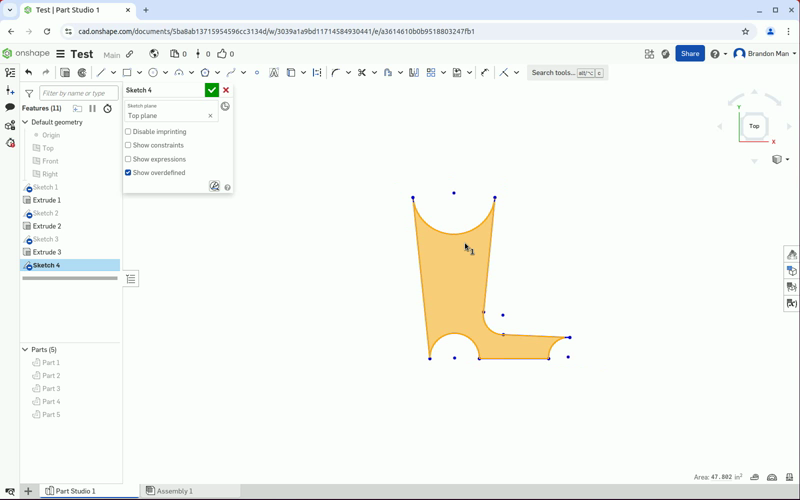
scroll(-6)
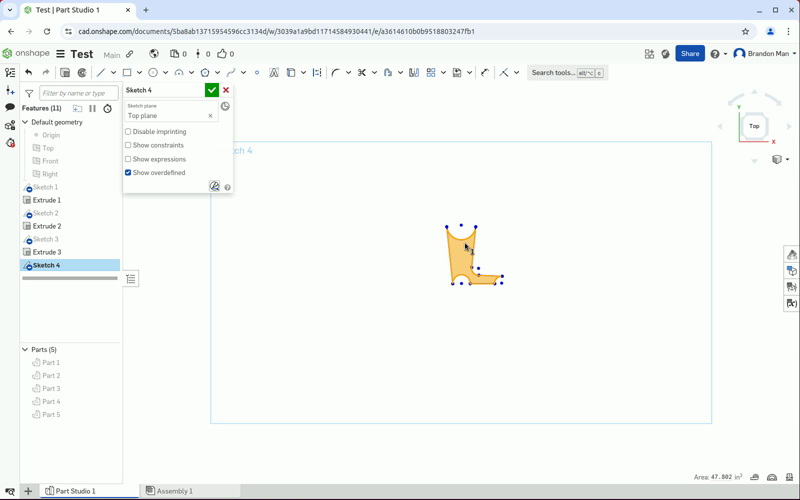
mouse_move(73, 352)
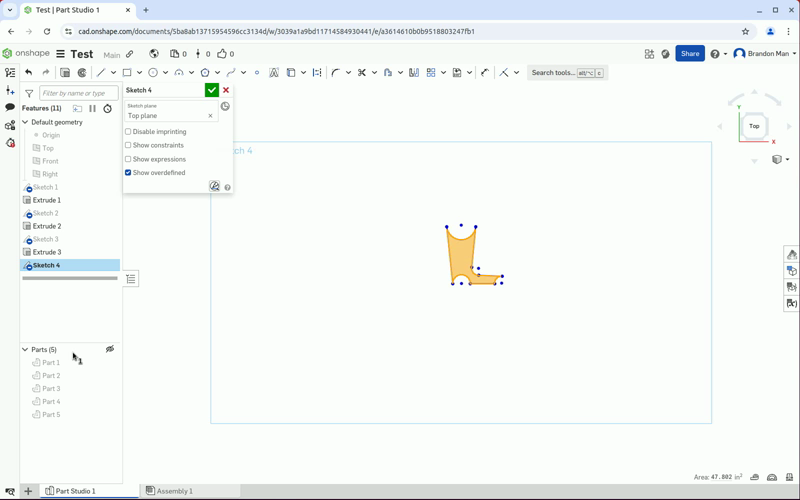
key(shift+y)
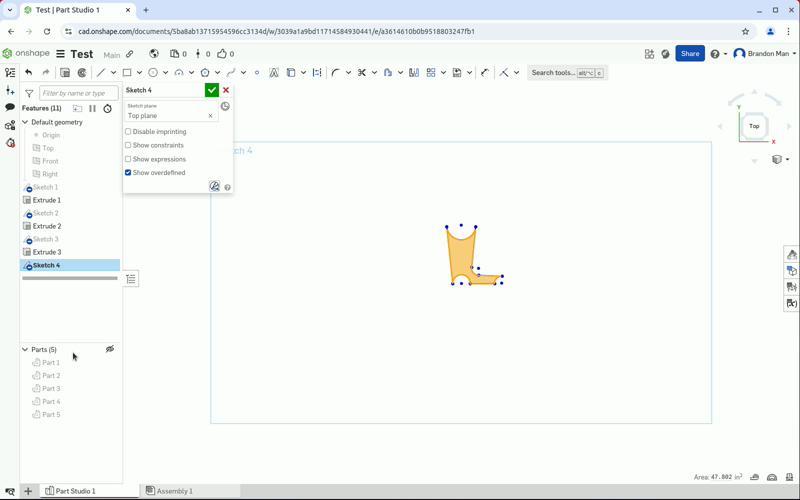
key(shift+e)
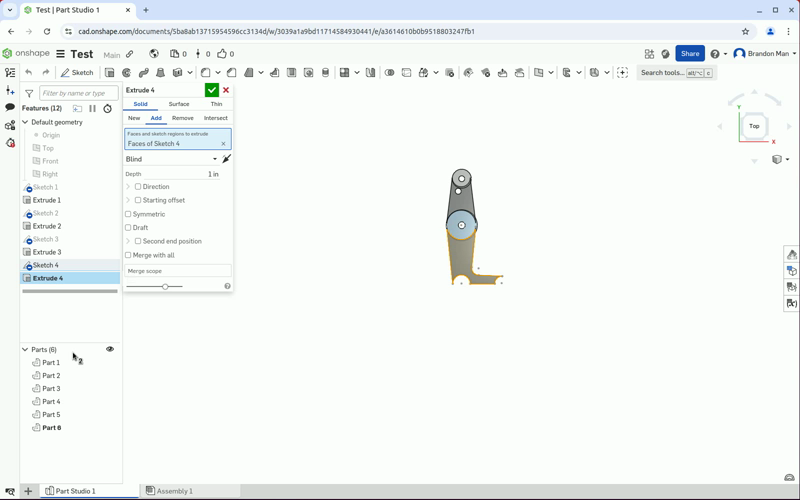
mouse_move(143, 106)
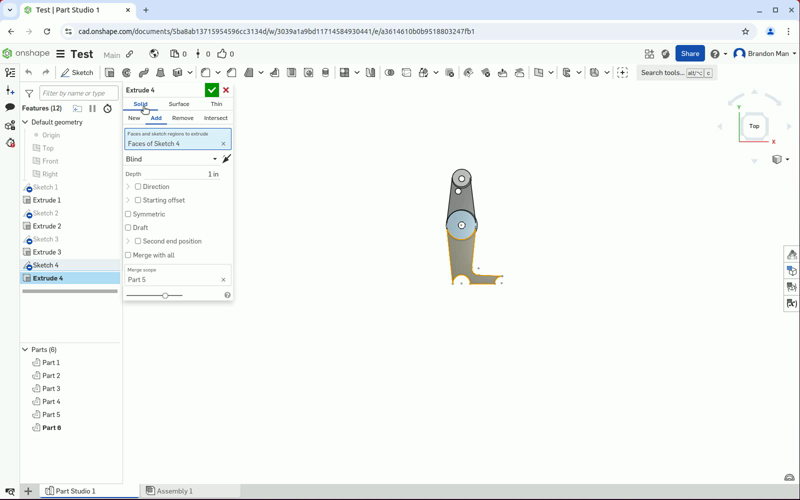
click(143, 106)
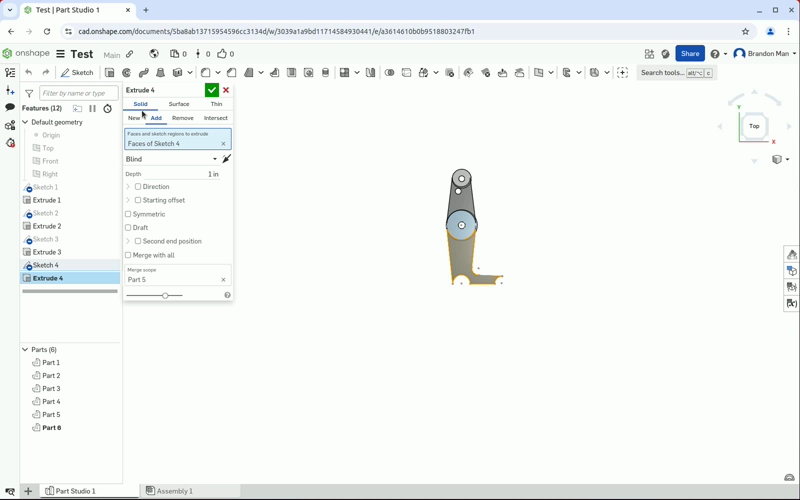
mouse_move(137, 120)
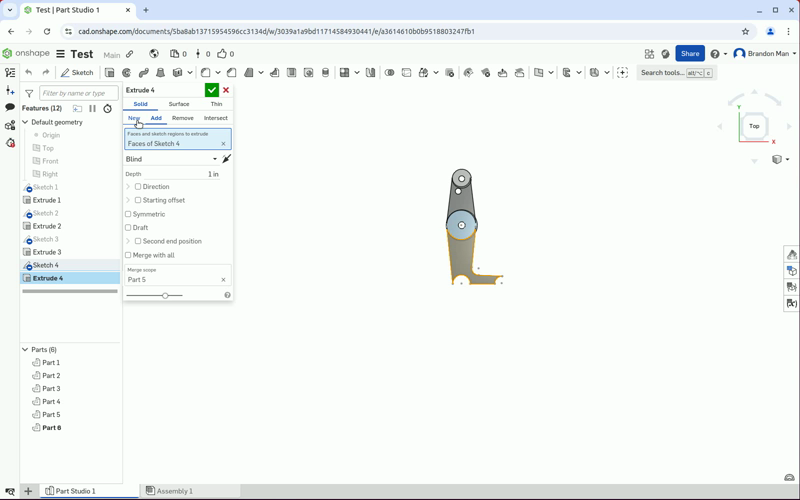
click(137, 120)
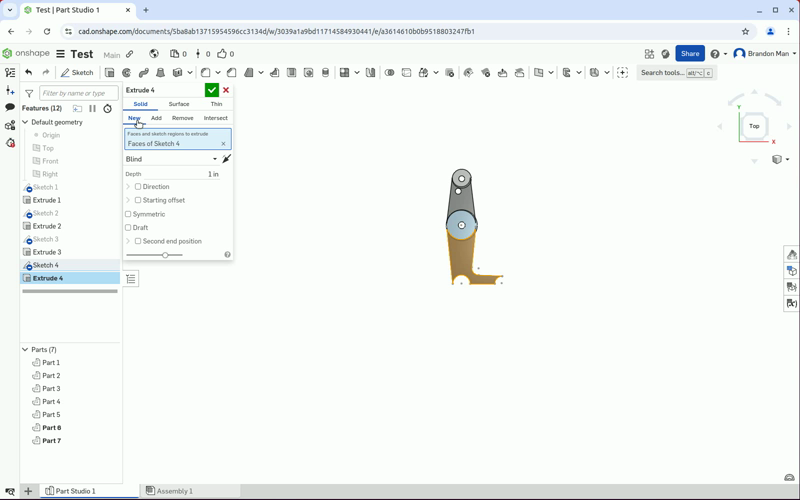
key(tab, 4)
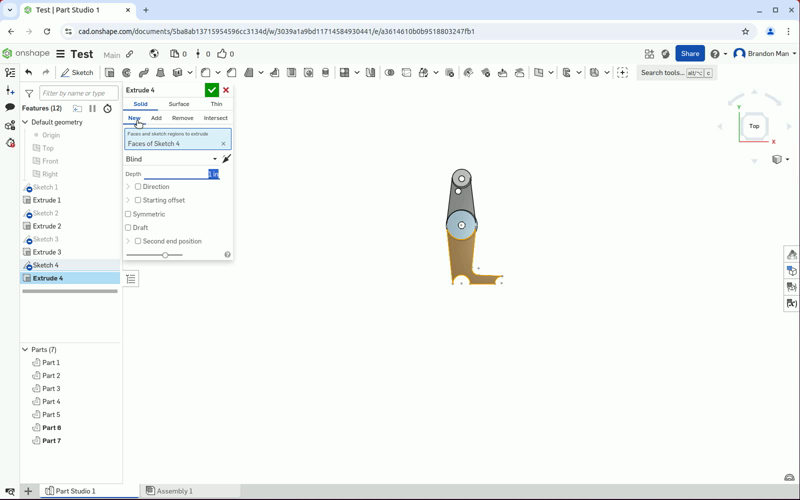
text(0.481)
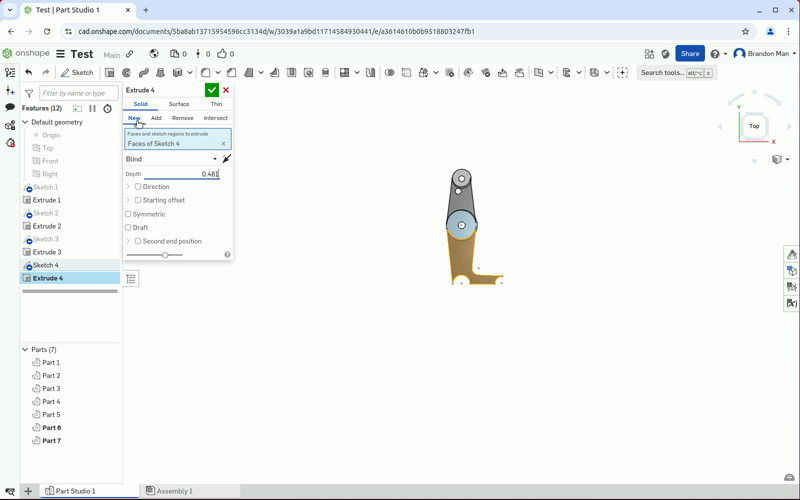
key(enter)
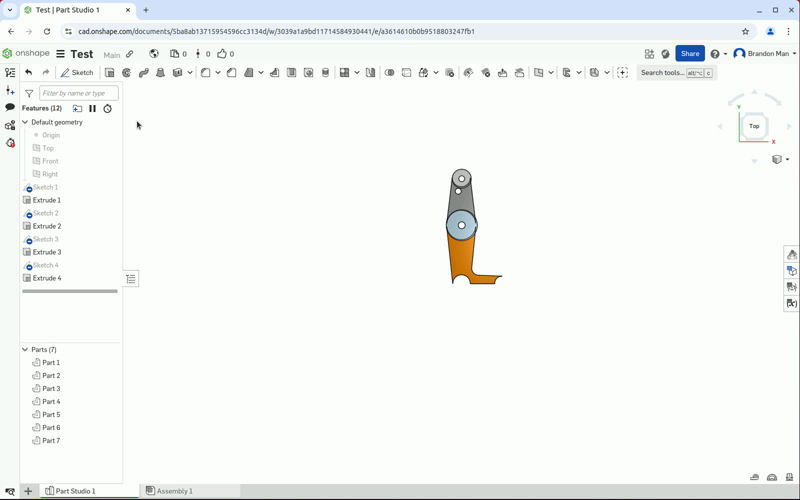
key(shift+h)
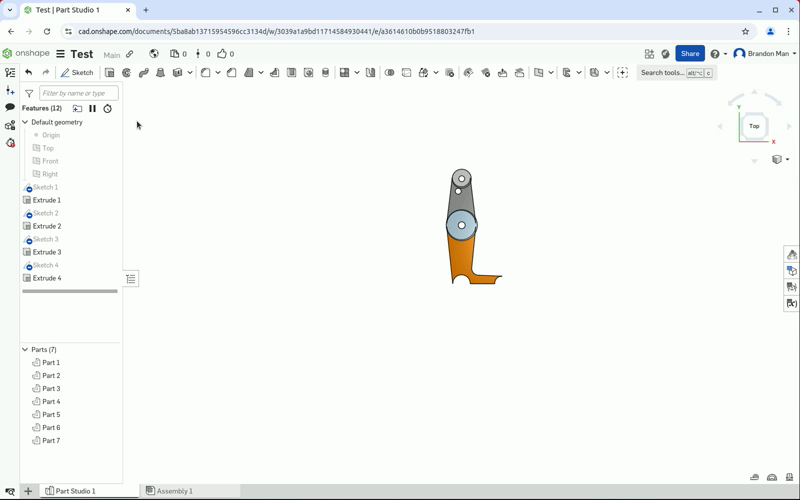
key(shift+h)
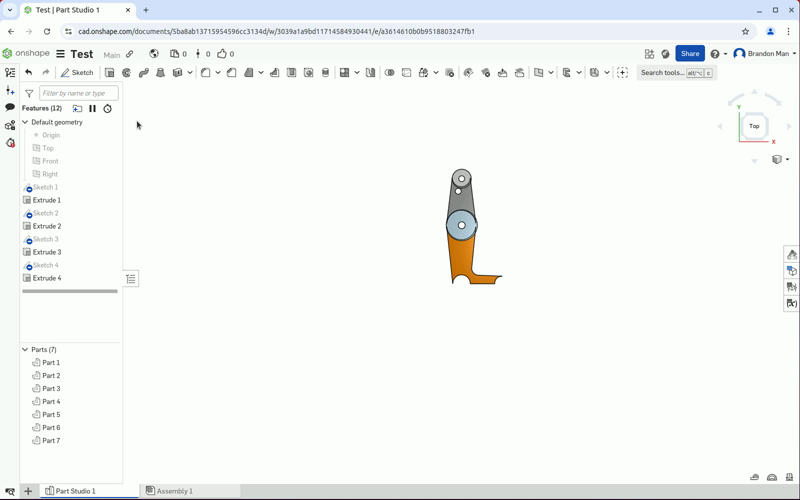
mouse_move(73, 189)
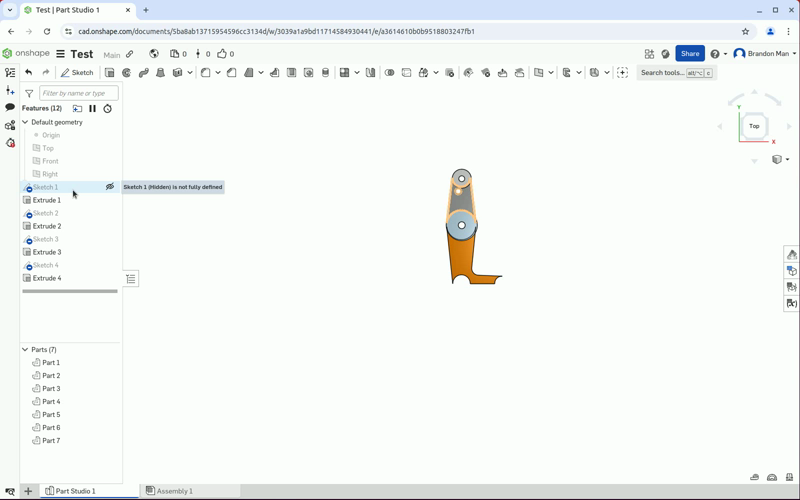
click(73, 189)
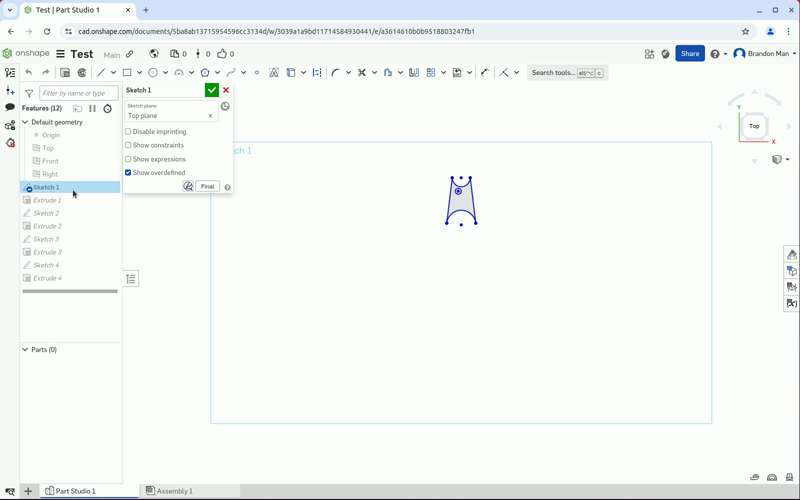
mouse_move(229, 92)
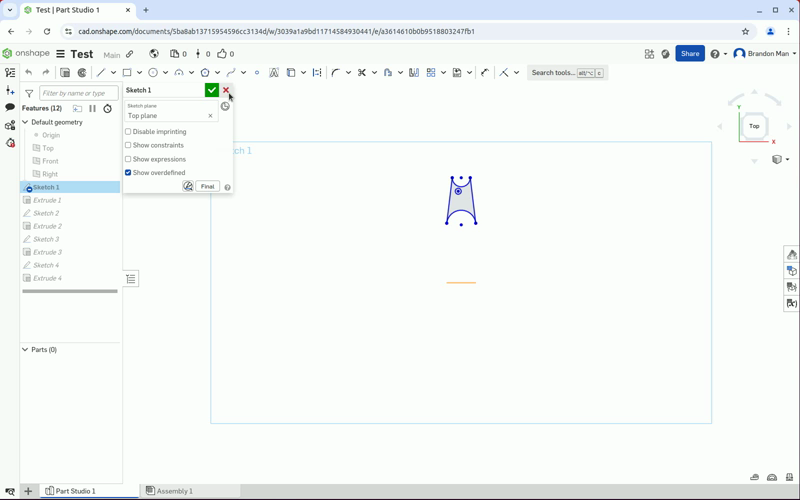
click(229, 92)
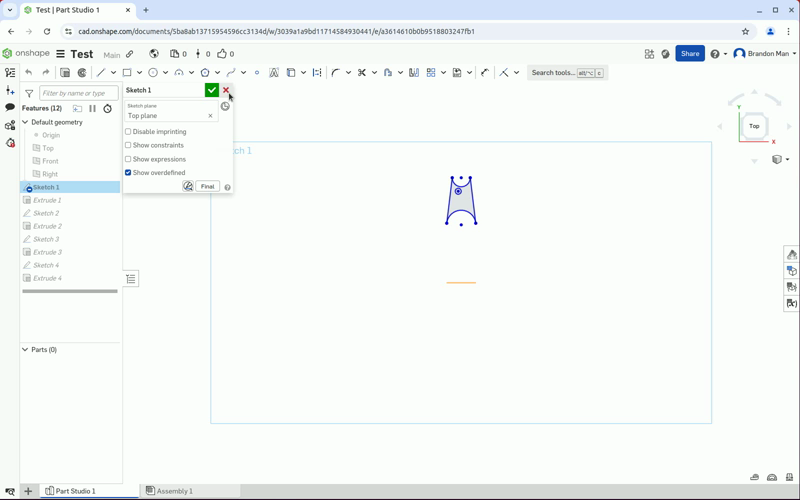
key(shift+s)
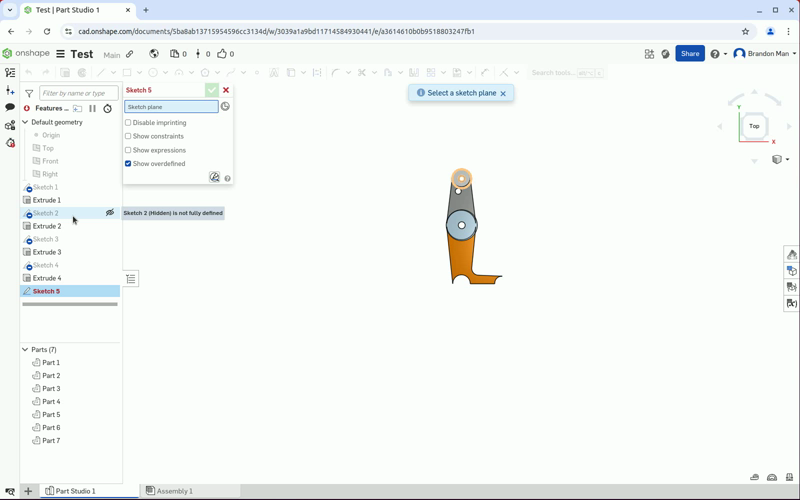
scroll(3)
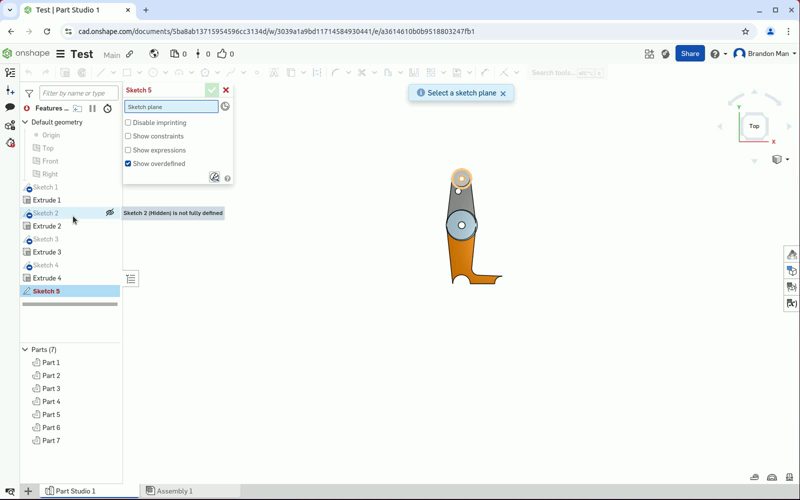
mouse_move(73, 150)
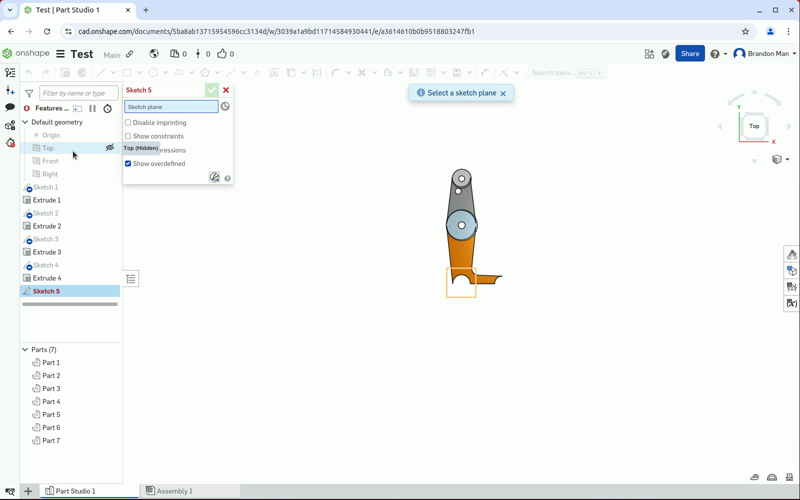
click(73, 150)
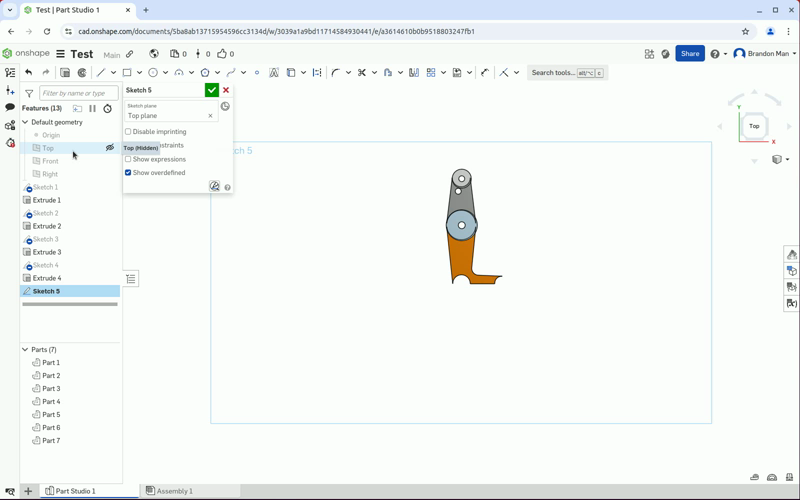
mouse_move(73, 352)
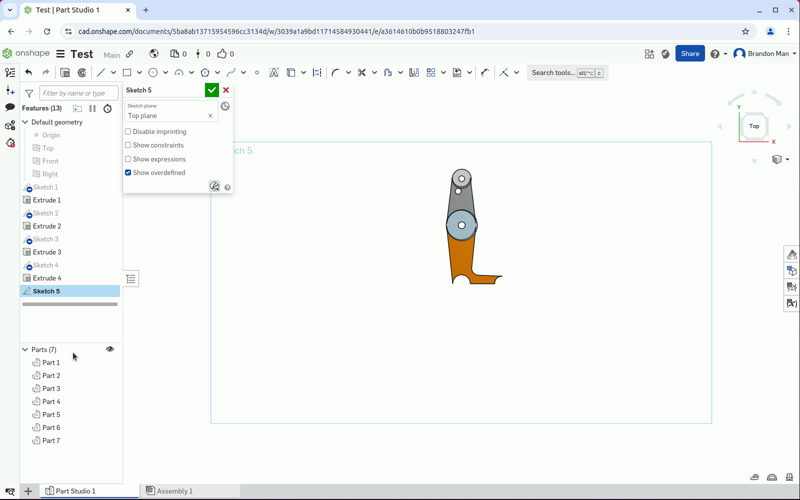
key(y)
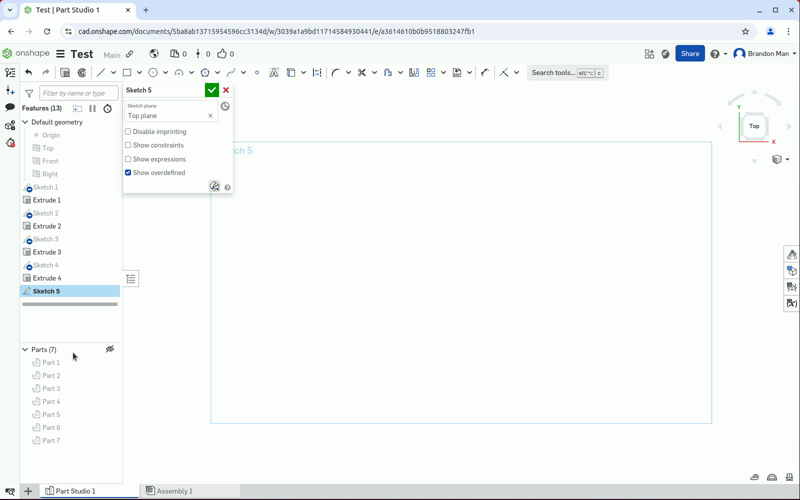
key(l)
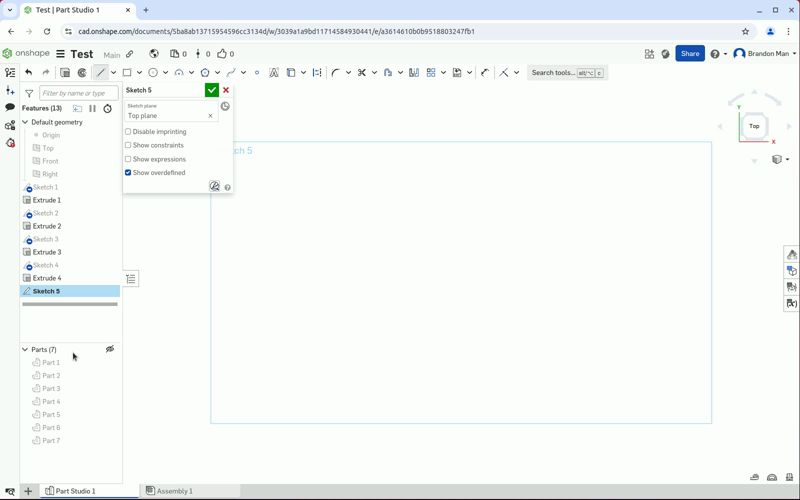
key_down(shift)
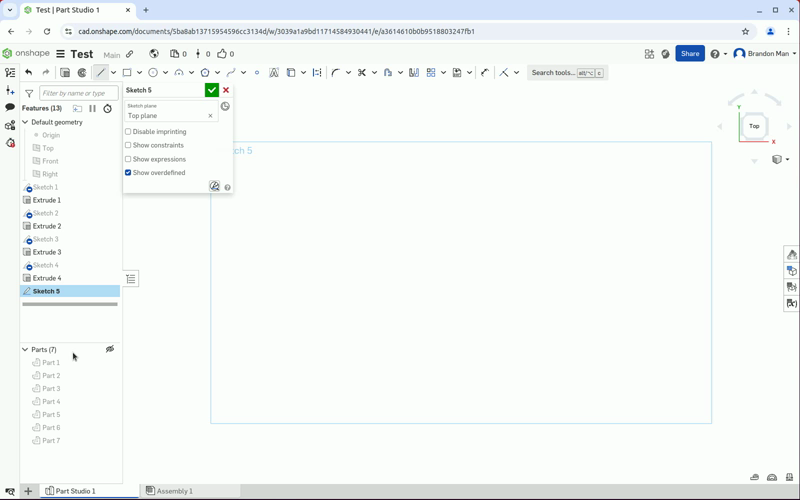
mouse_move(461, 291)
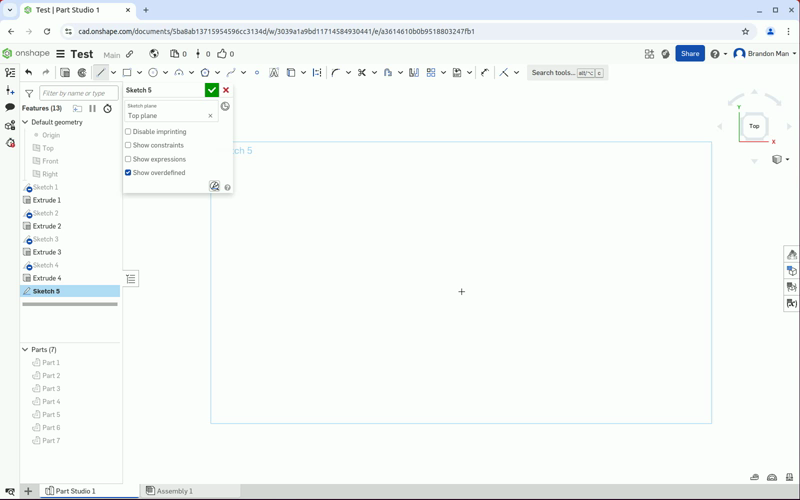
click(461, 291)
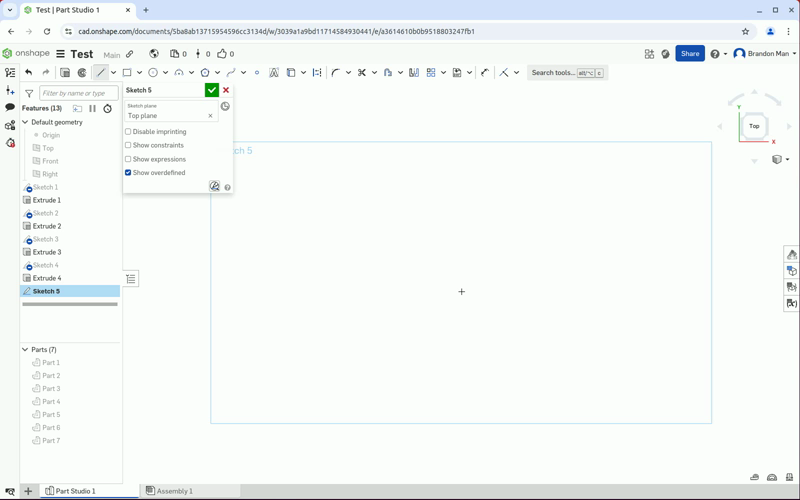
key_up(shift)
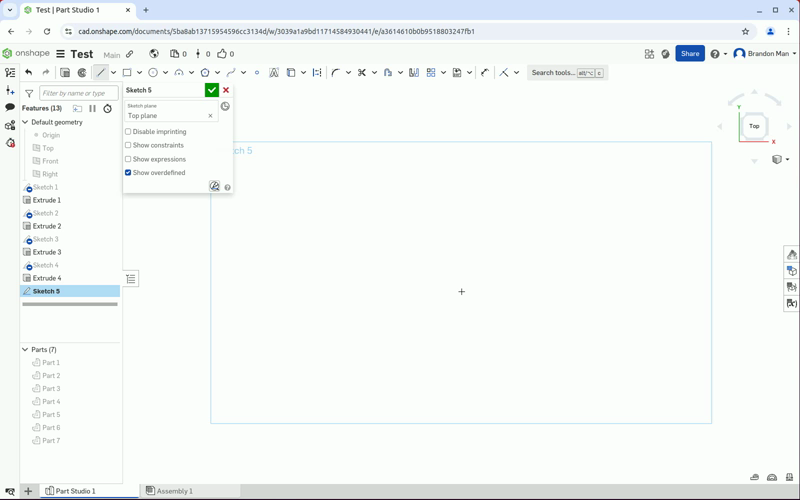
key_down(shift)
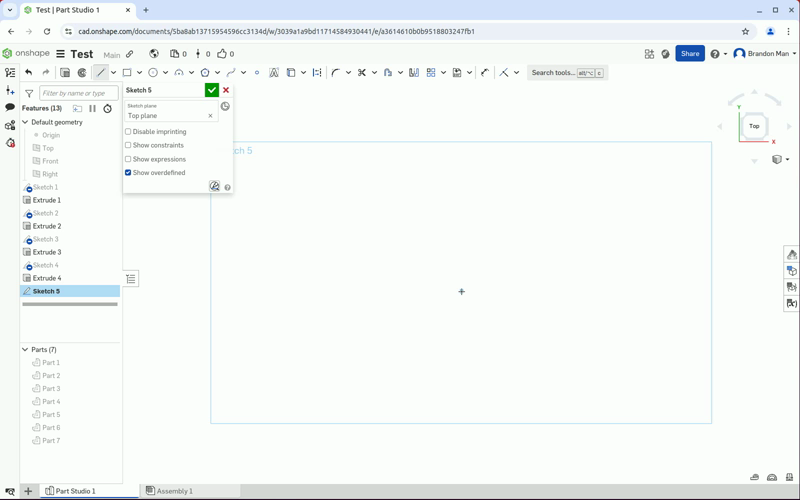
mouse_move(492, 291)
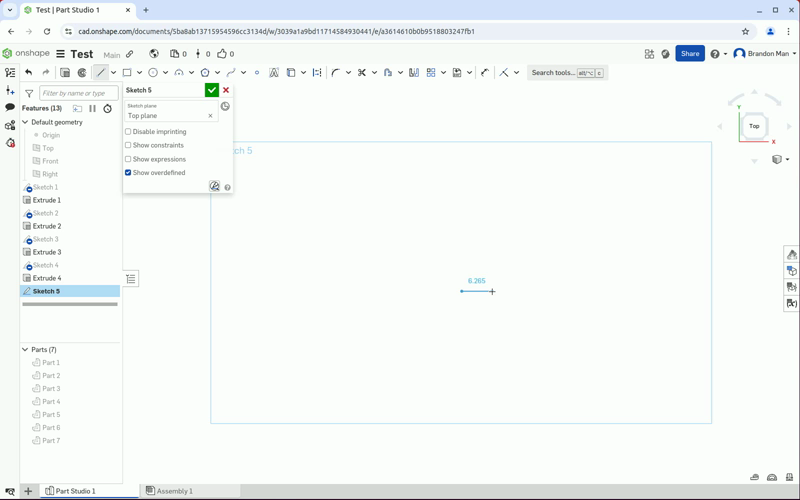
mouse_move(502, 289)
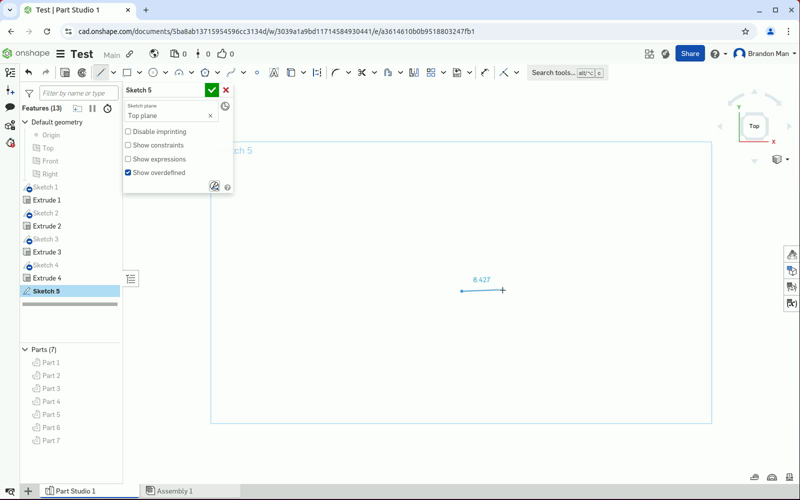
click(502, 289)
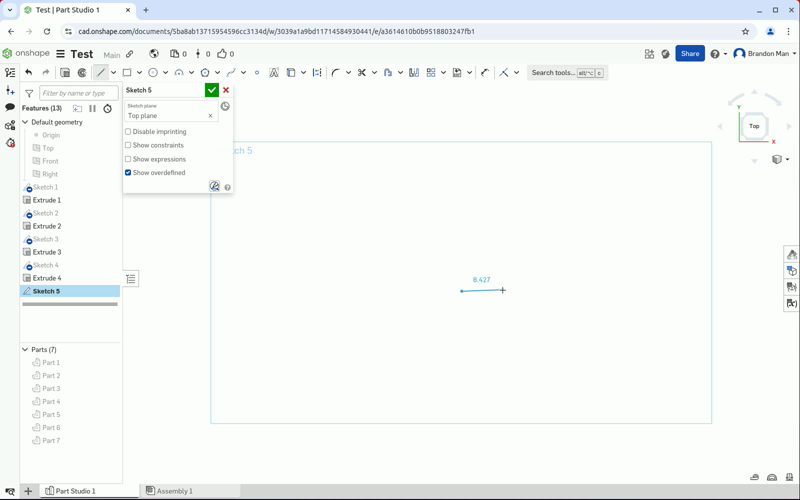
key_up(shift)
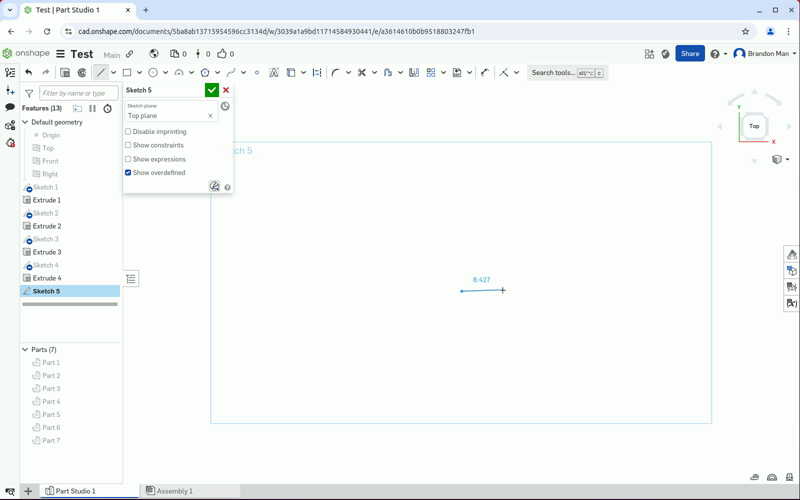
key(esc)
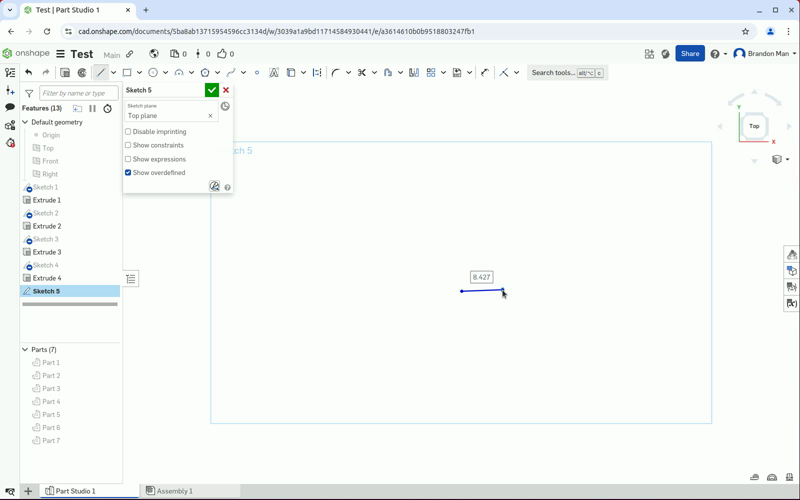
key(a)
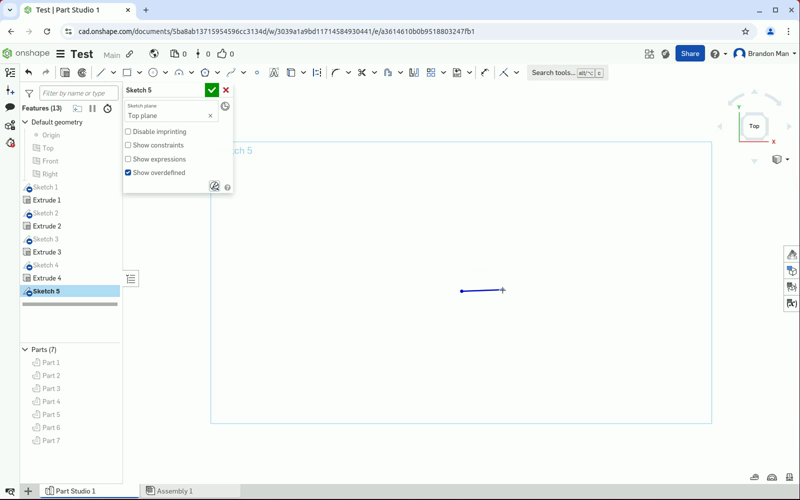
mouse_move(502, 289)
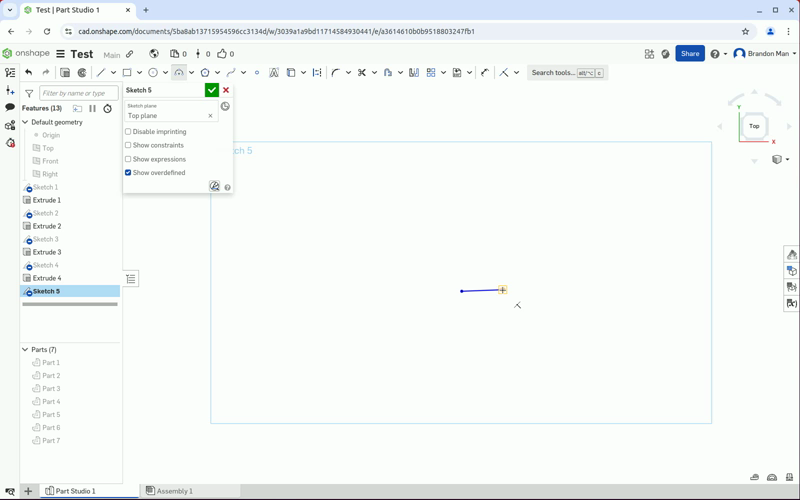
click(502, 289)
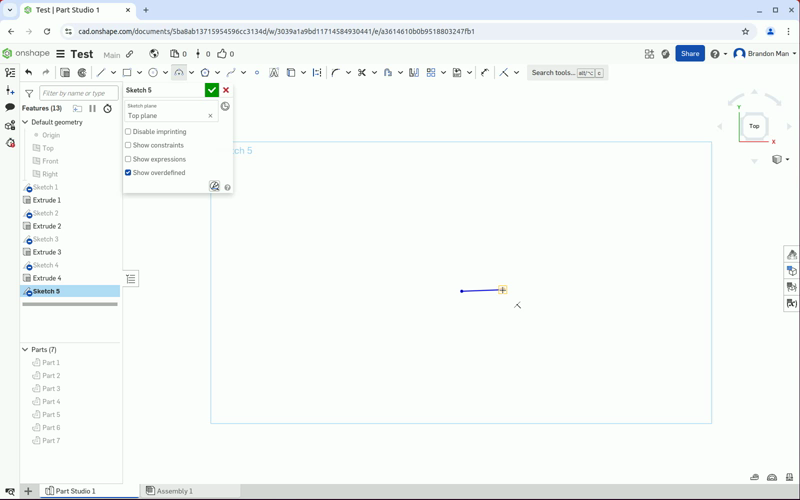
key_down(shift)
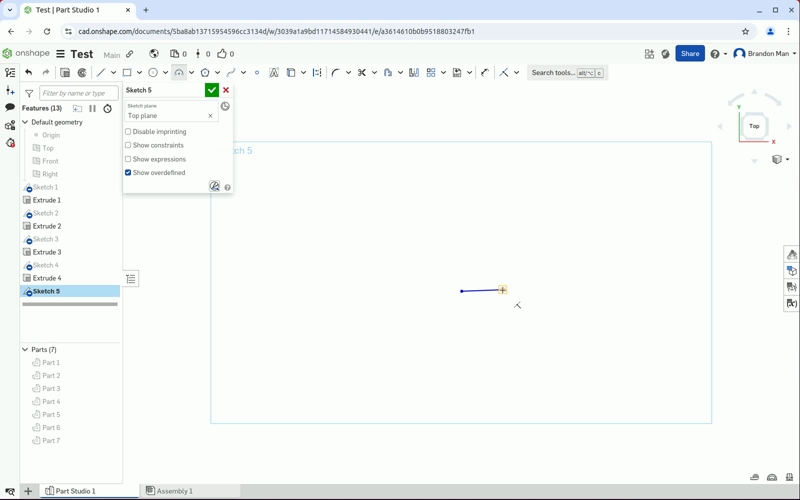
mouse_move(495, 282)
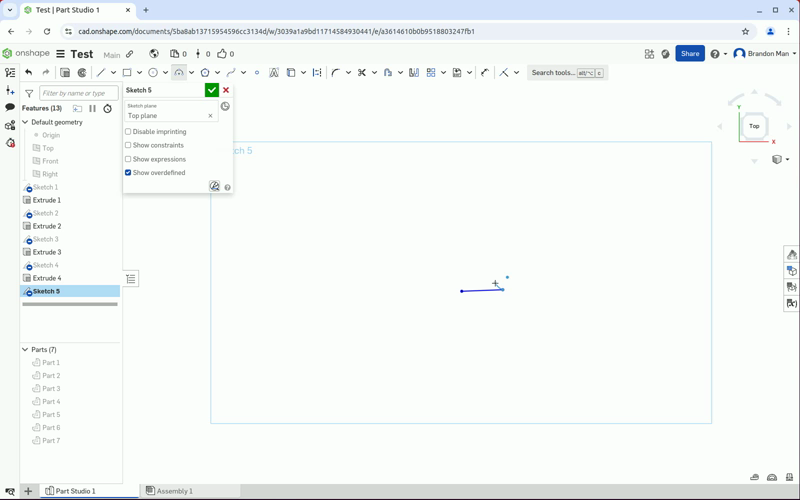
click(495, 282)
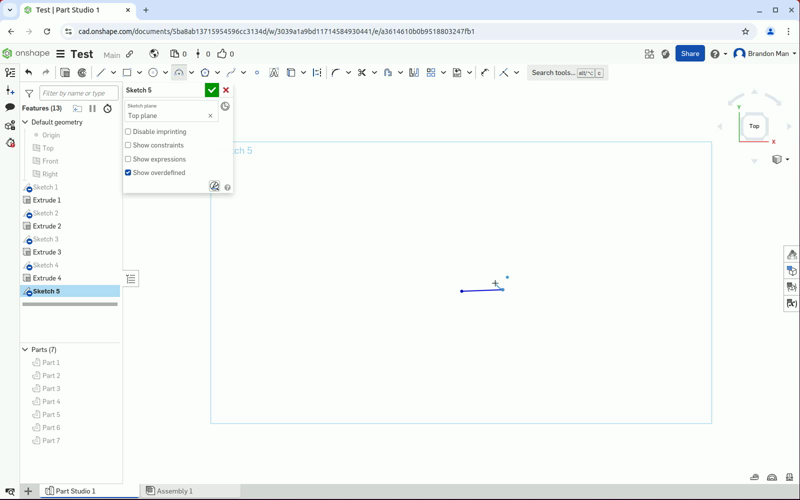
mouse_move(497, 288)
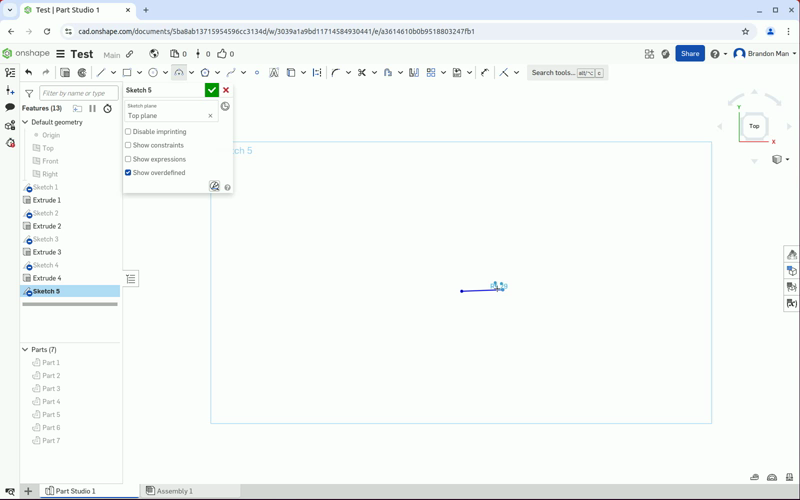
click(497, 288)
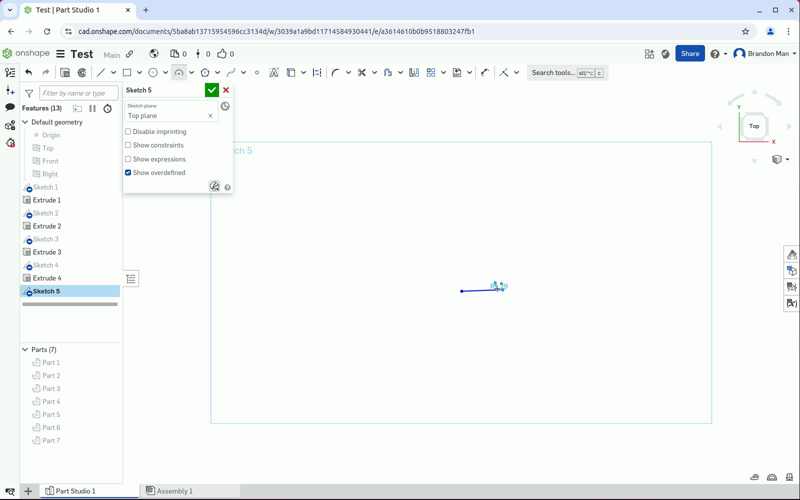
key_up(shift)
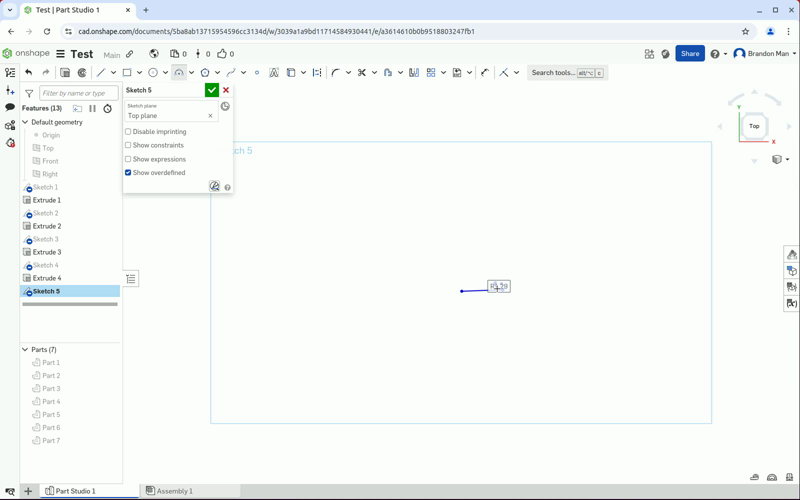
key(esc)
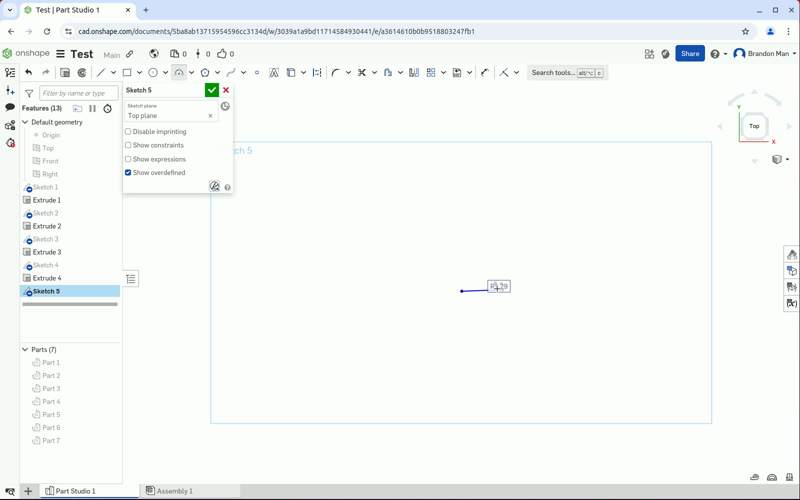
key(l)
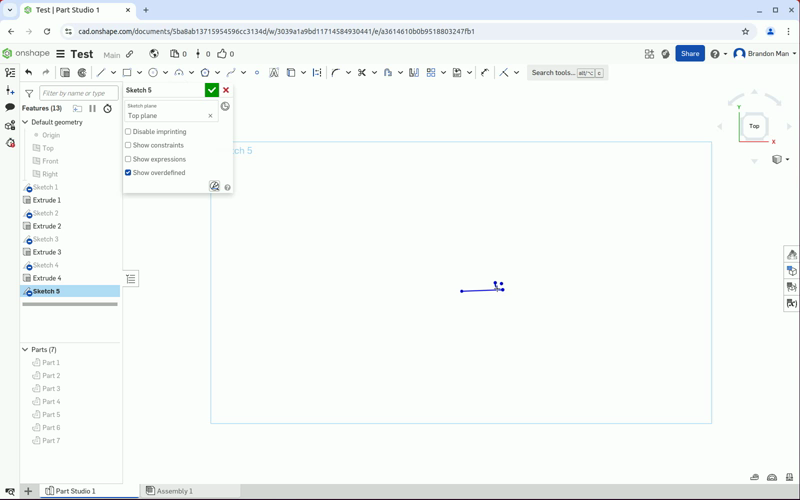
mouse_move(495, 282)
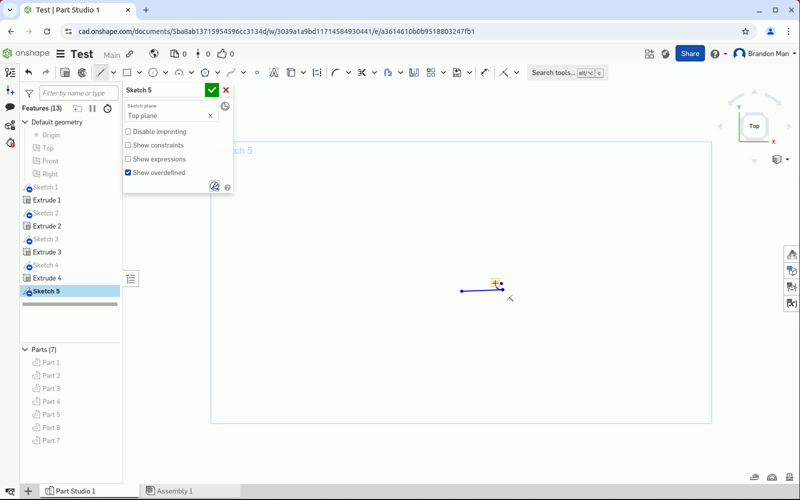
click(495, 282)
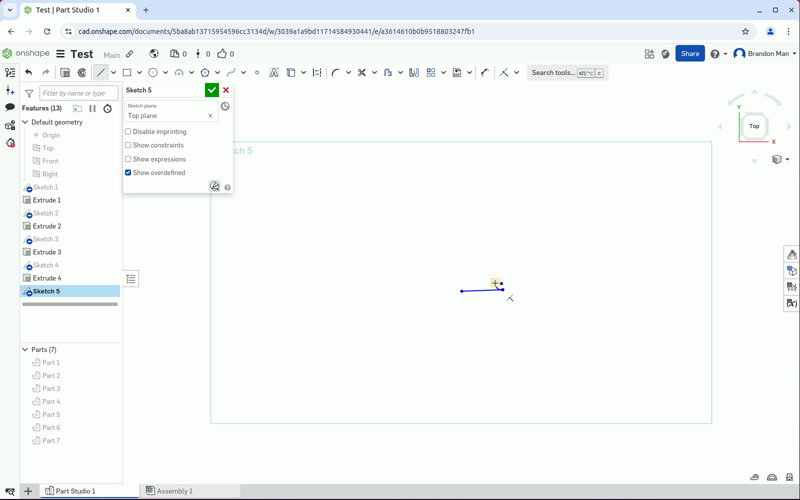
key_down(shift)
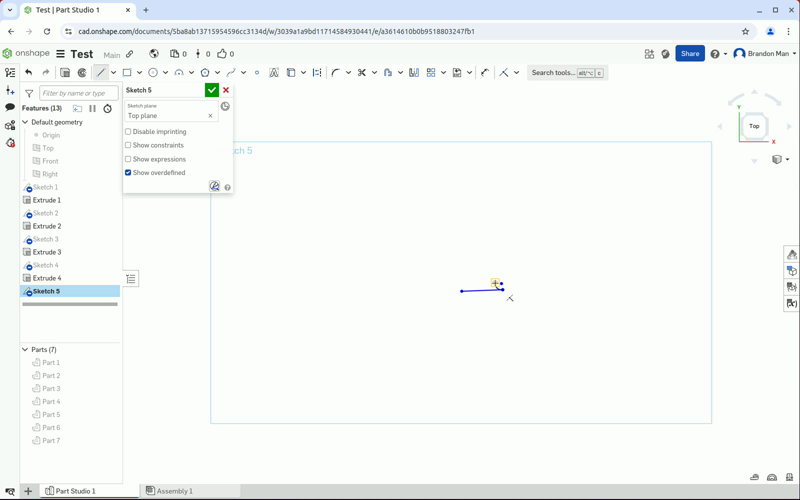
mouse_move(525, 282)
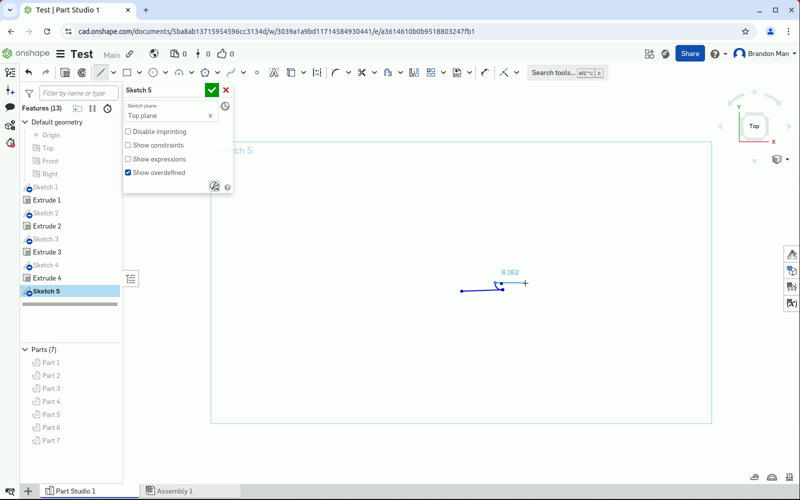
mouse_move(470, 282)
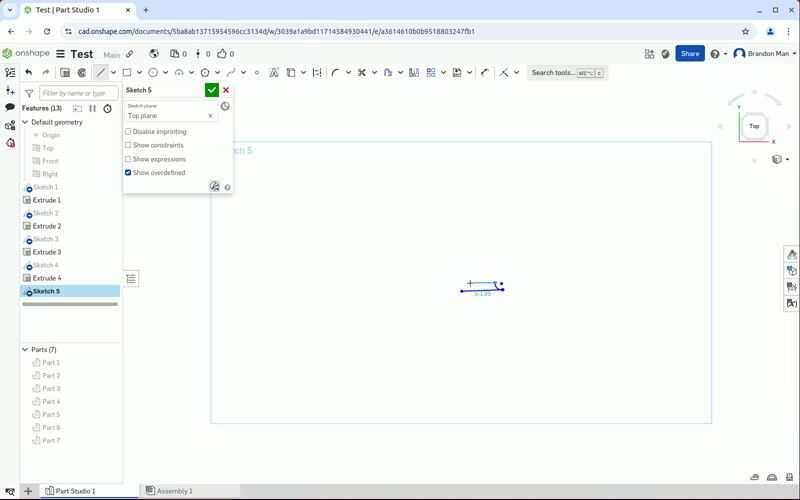
click(470, 282)
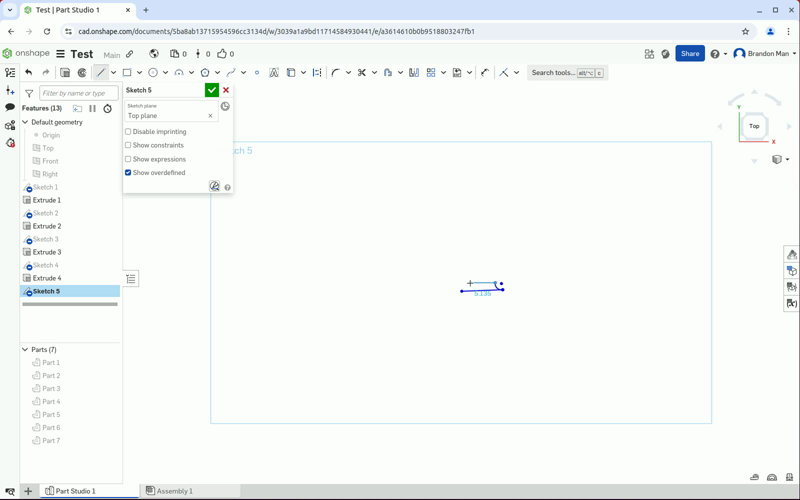
key_up(shift)
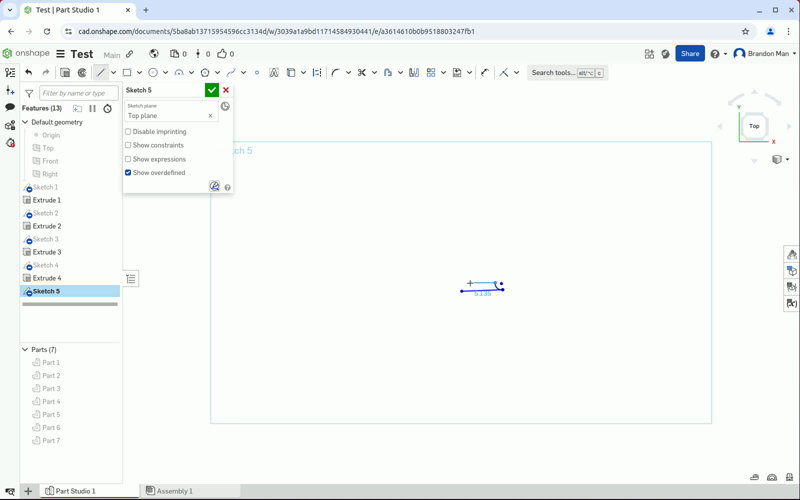
key(esc)
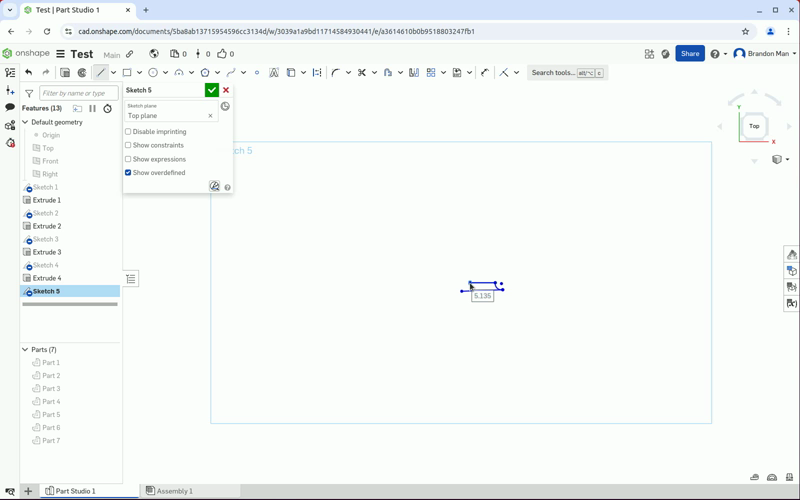
key(a)
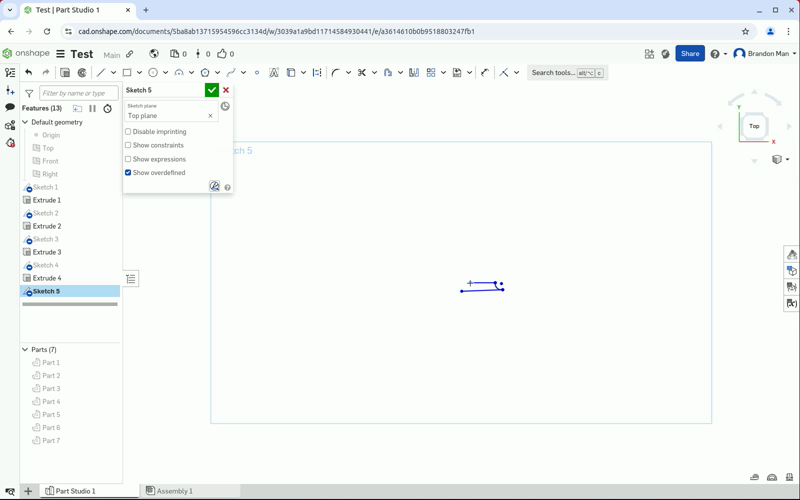
mouse_move(470, 282)
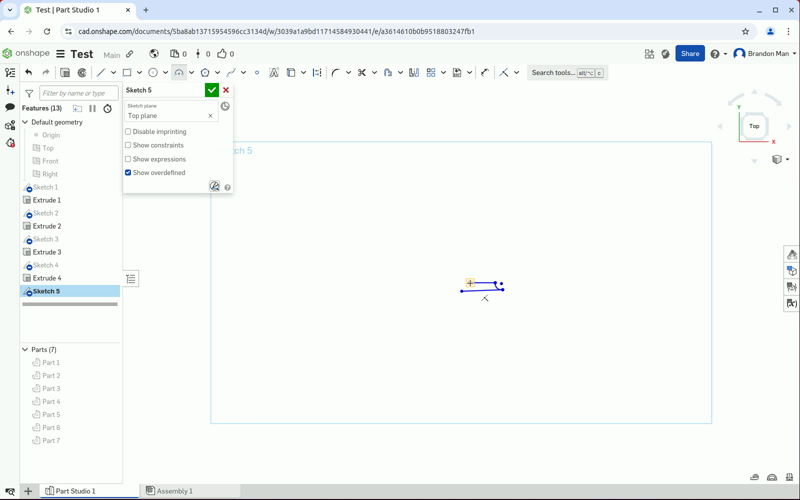
click(470, 282)
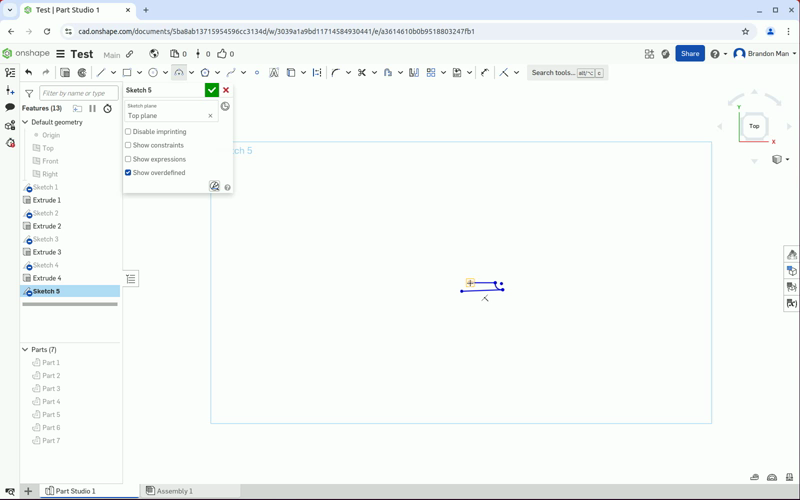
mouse_move(461, 291)
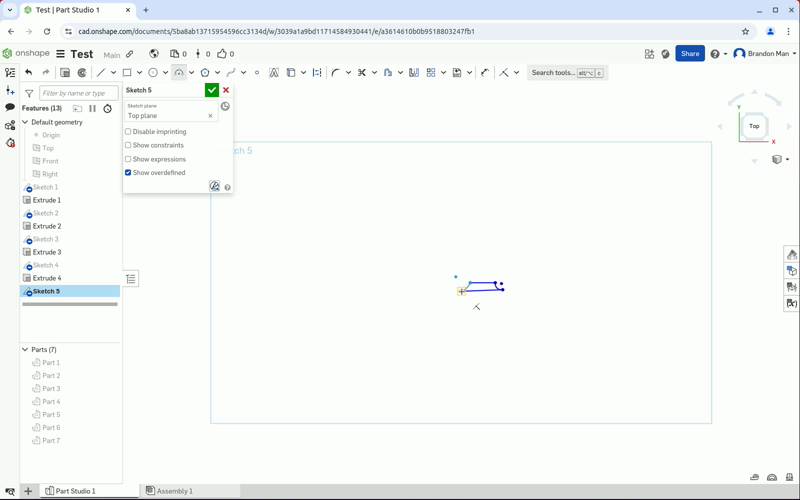
click(461, 291)
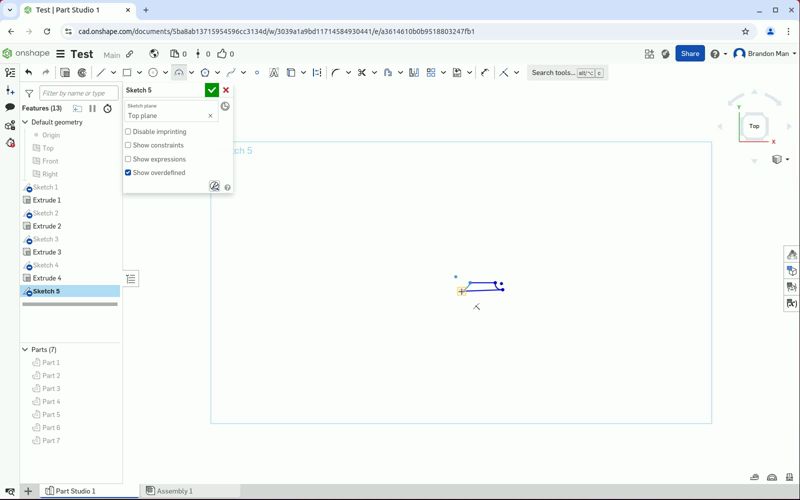
key_down(shift)
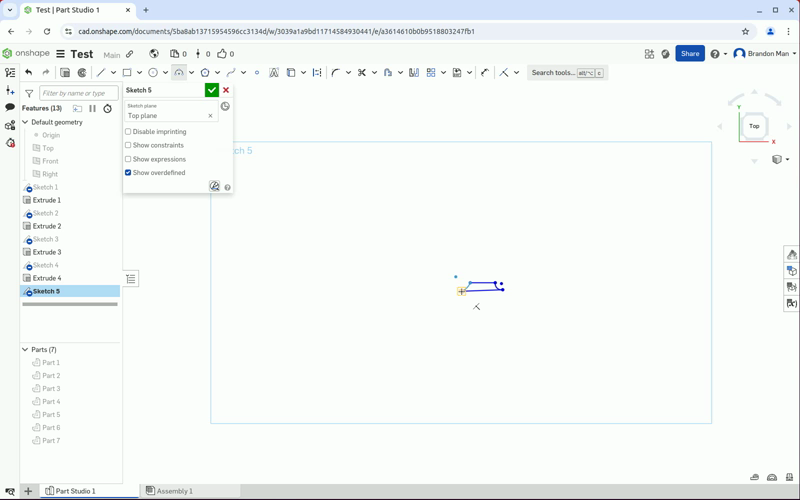
mouse_move(467, 288)
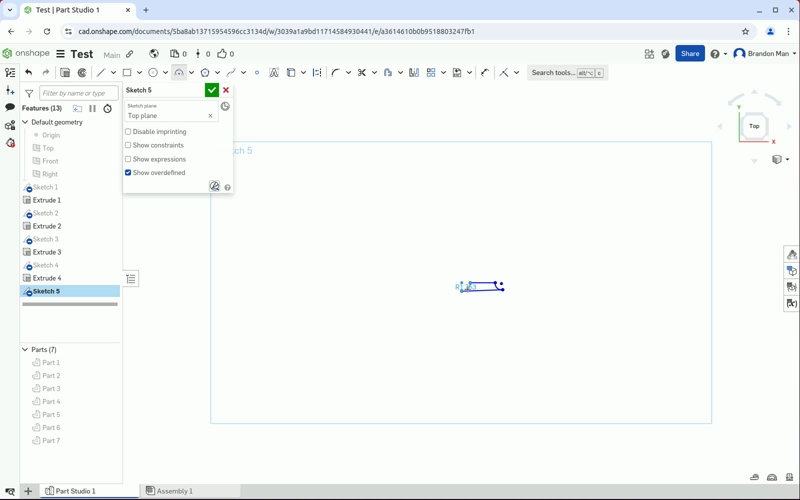
click(467, 288)
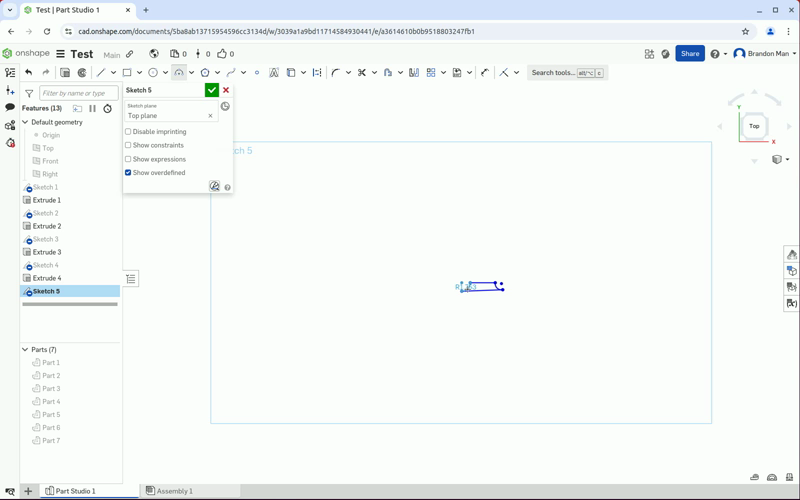
key_up(shift)
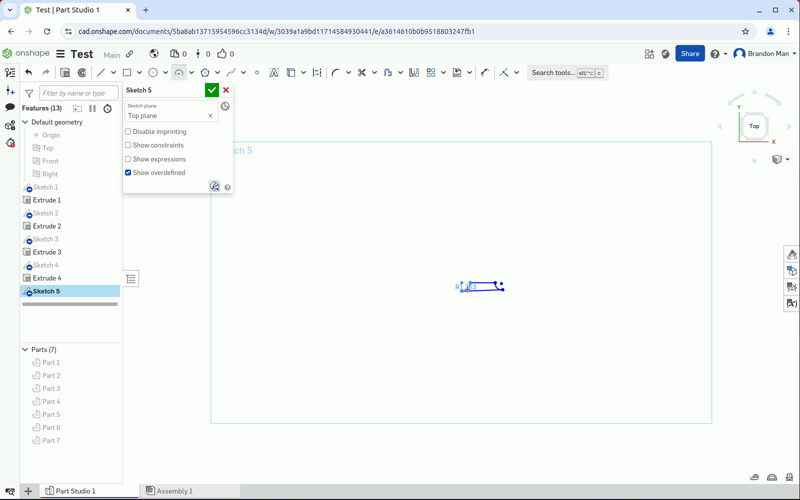
key(esc)
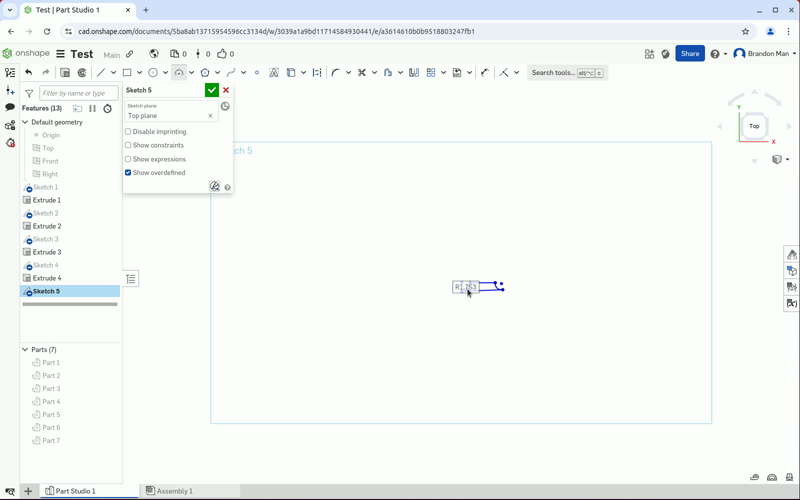
mouse_move(487, 289)
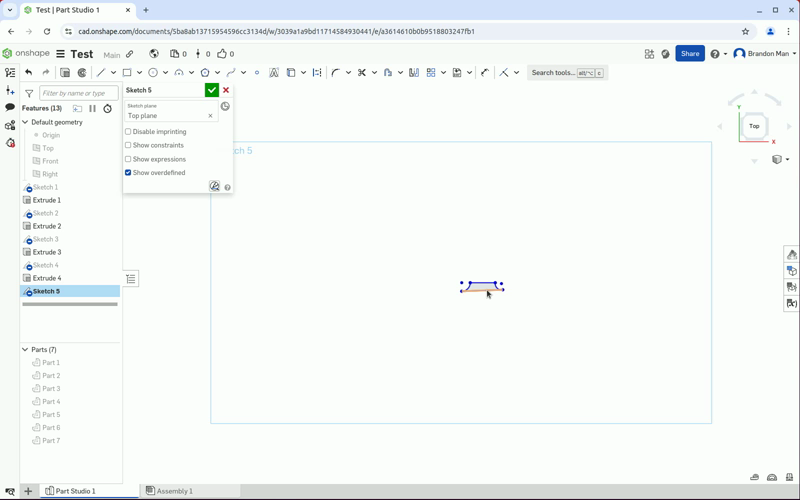
scroll(6)
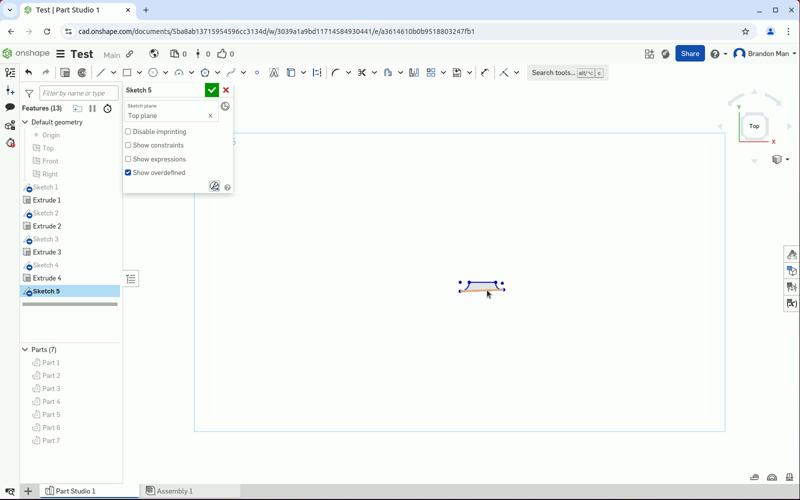
scroll(6)
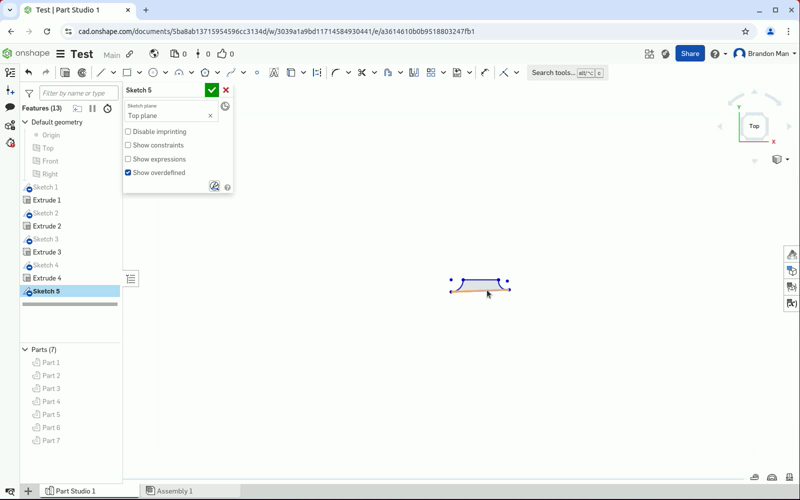
scroll(6)
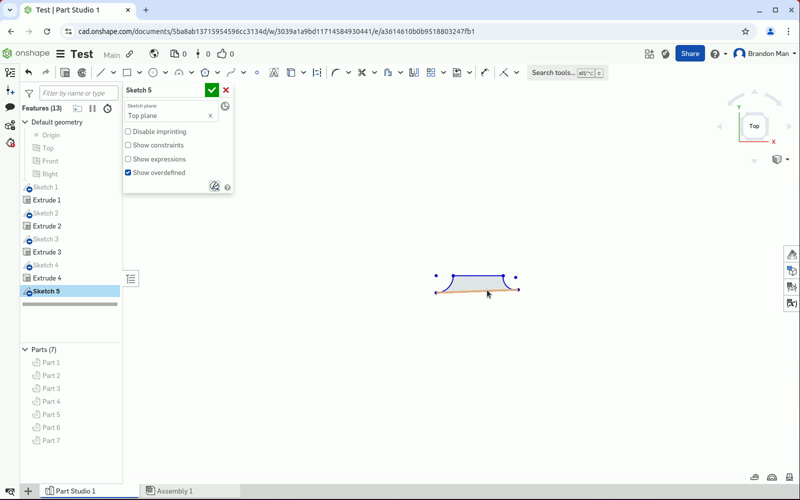
scroll(6)
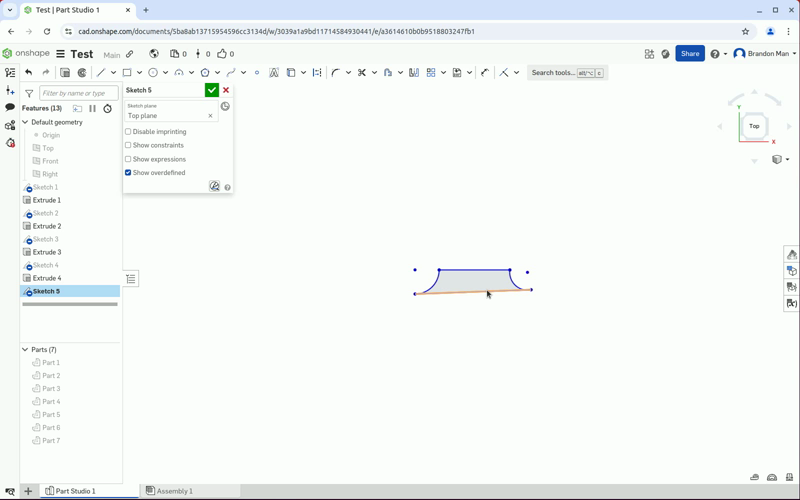
scroll(6)
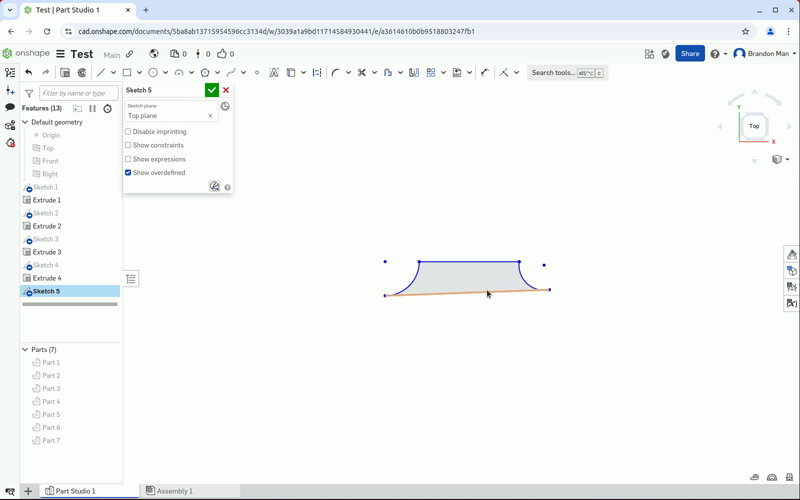
scroll(6)
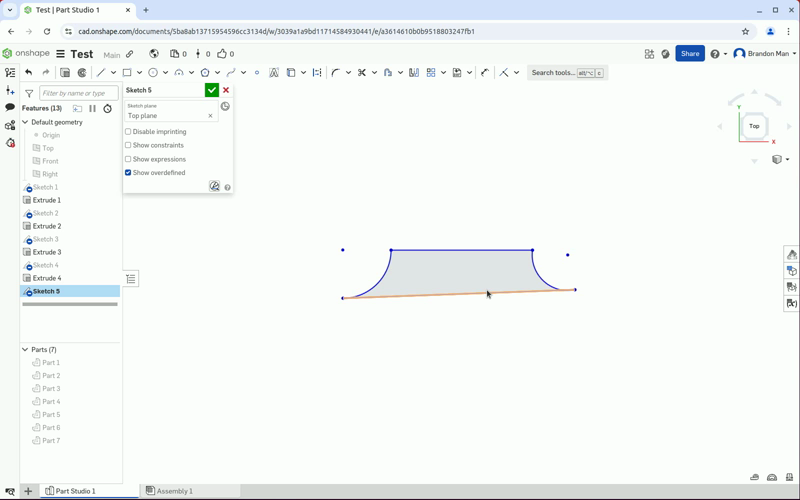
scroll(6)
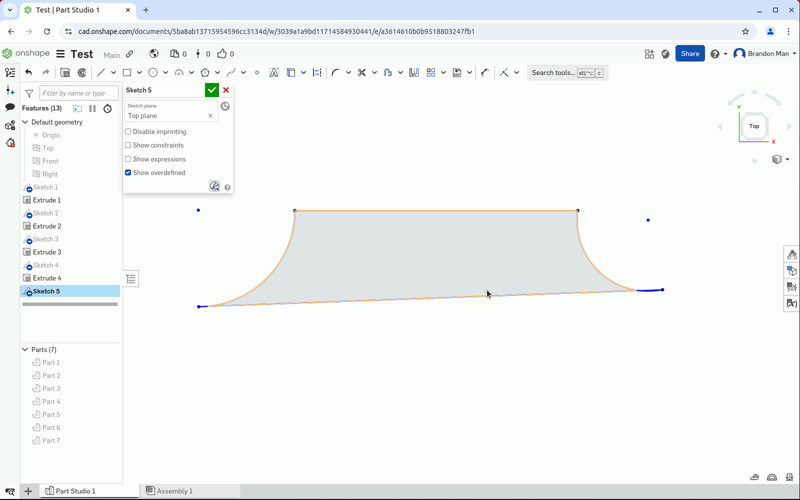
click(487, 289)
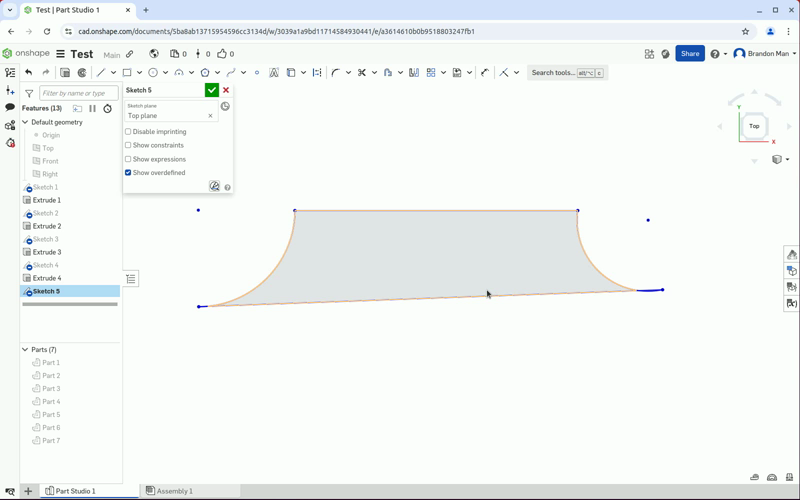
scroll(-6)
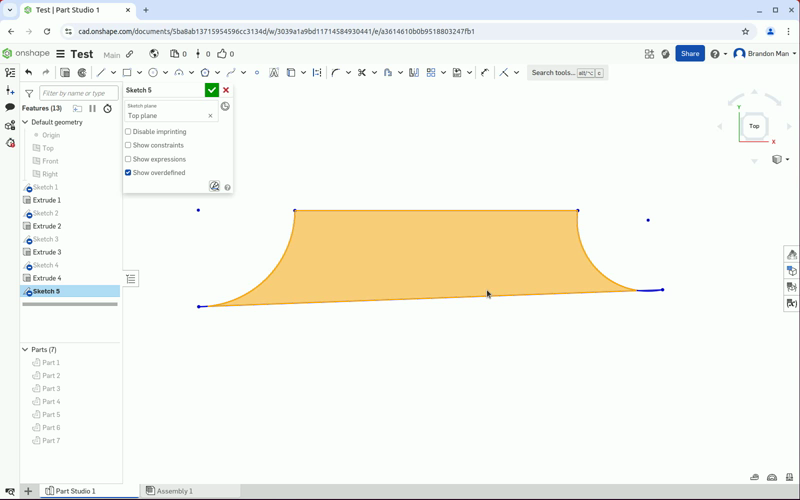
scroll(-6)
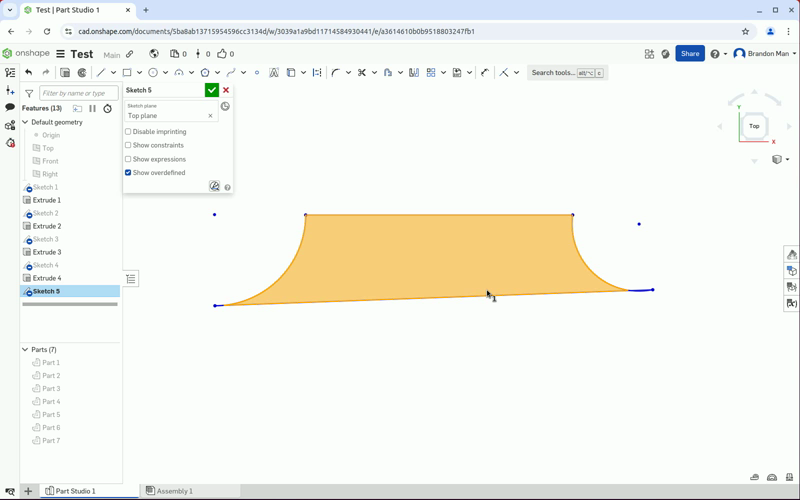
scroll(-6)
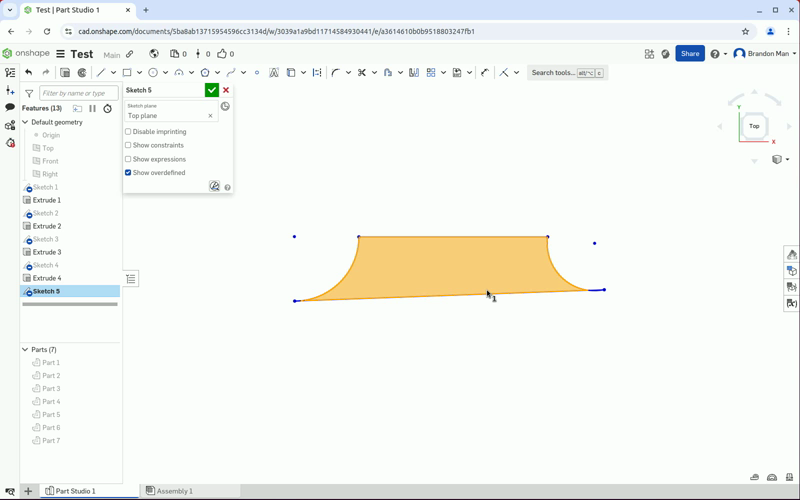
scroll(-6)
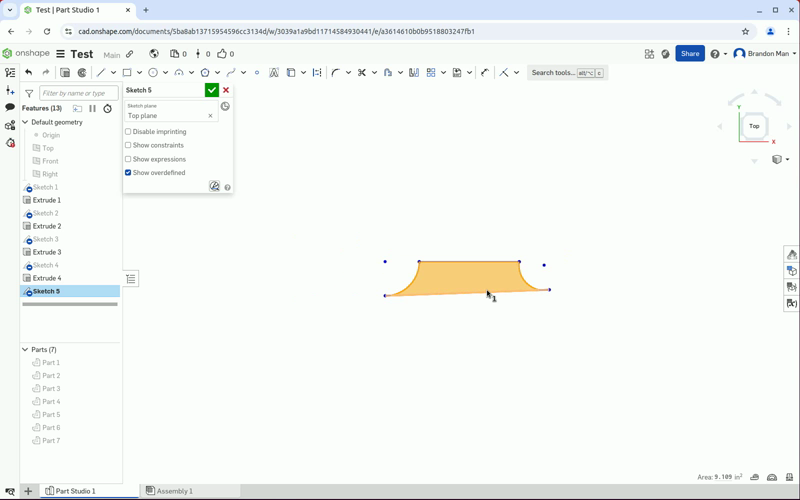
scroll(-6)
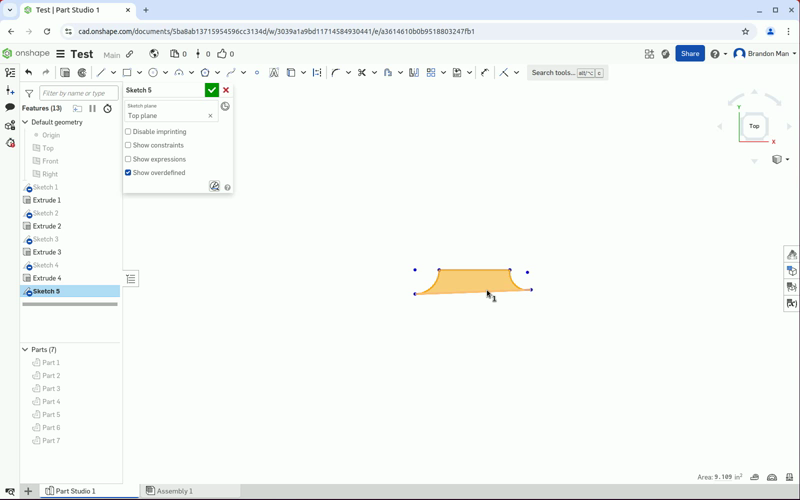
scroll(-6)
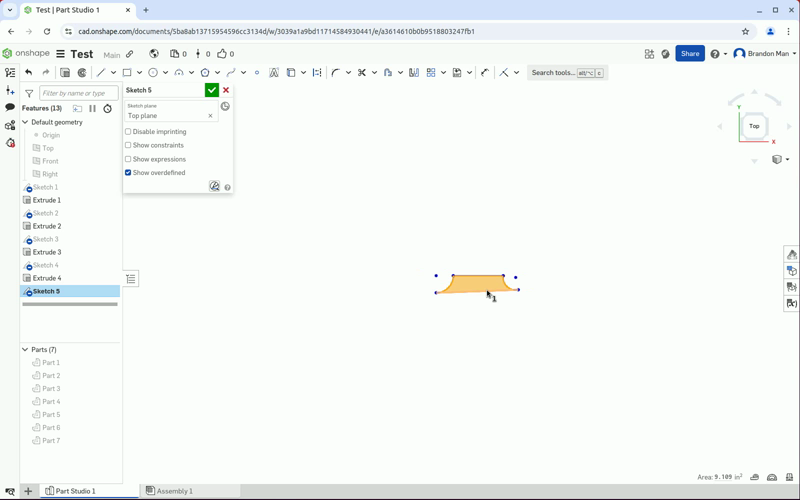
scroll(-6)
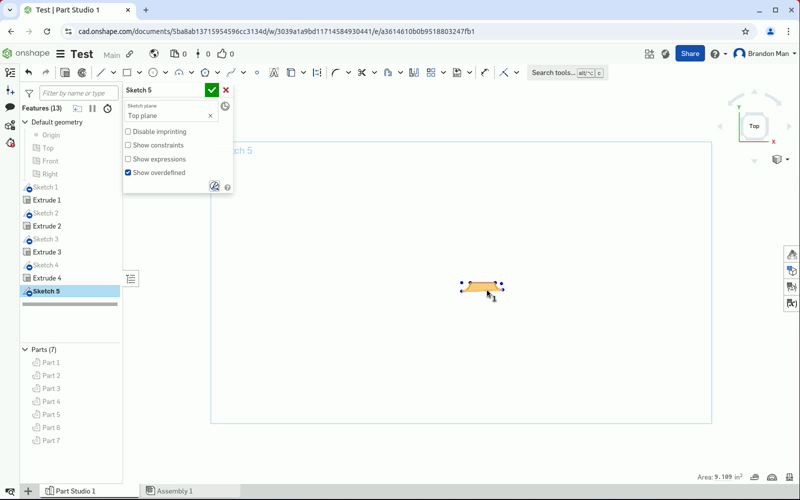
mouse_move(73, 352)
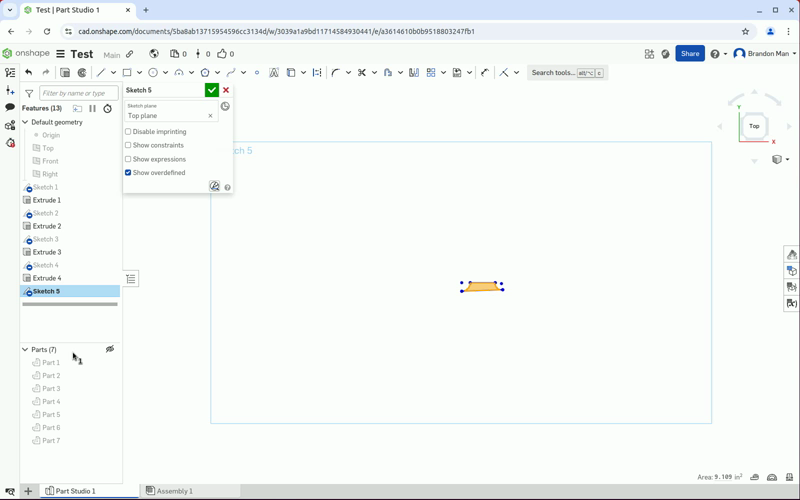
key(shift+y)
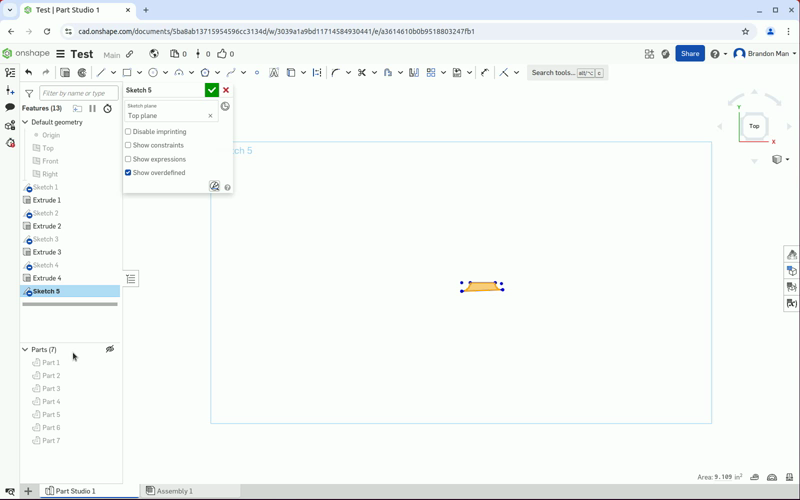
key(shift+e)
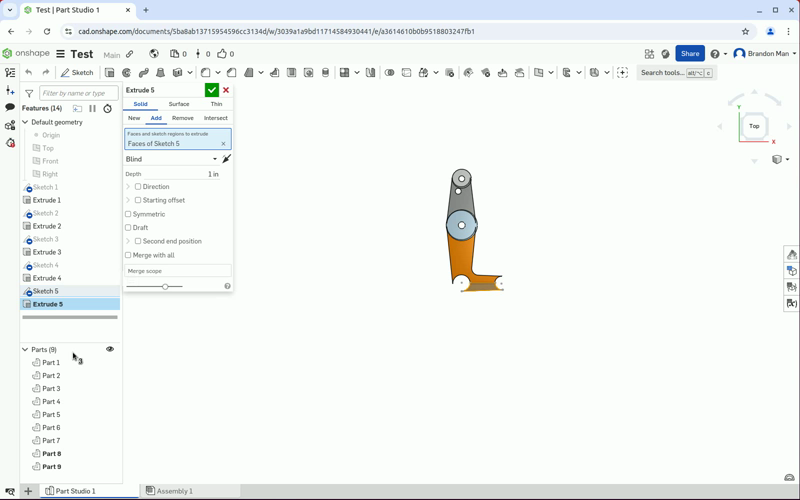
mouse_move(143, 106)
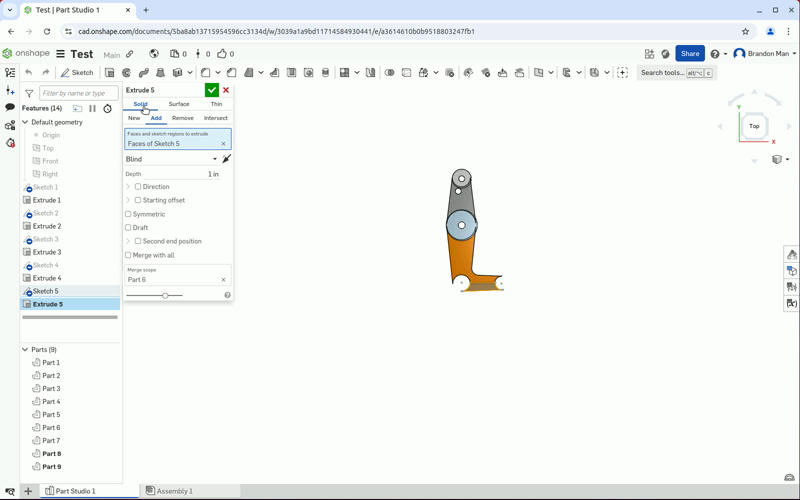
click(143, 106)
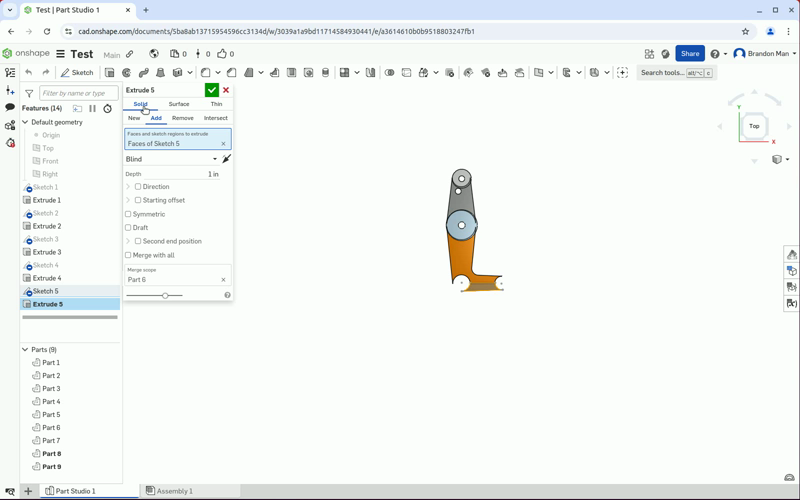
mouse_move(137, 120)
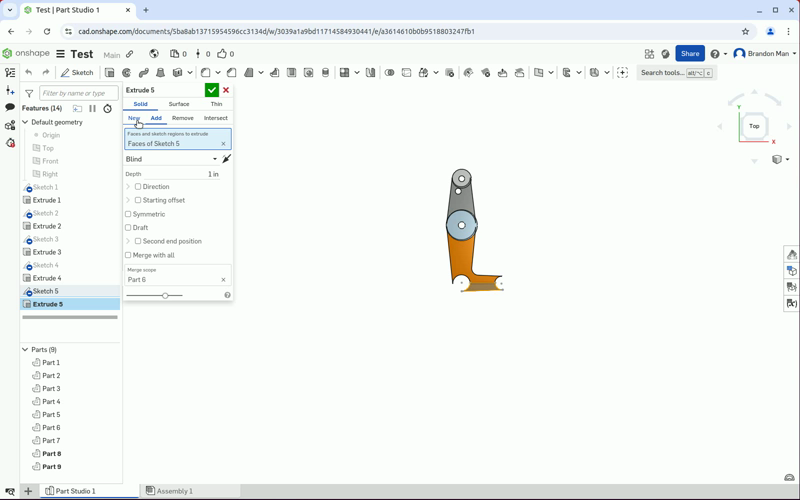
click(137, 120)
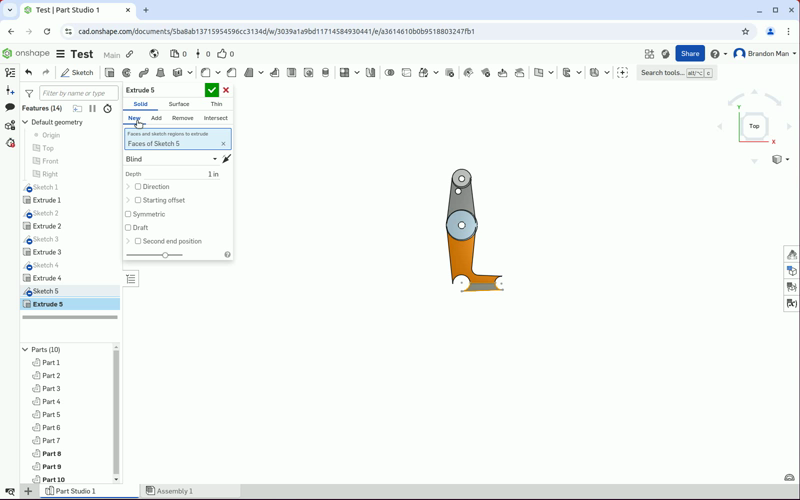
key(tab, 4)
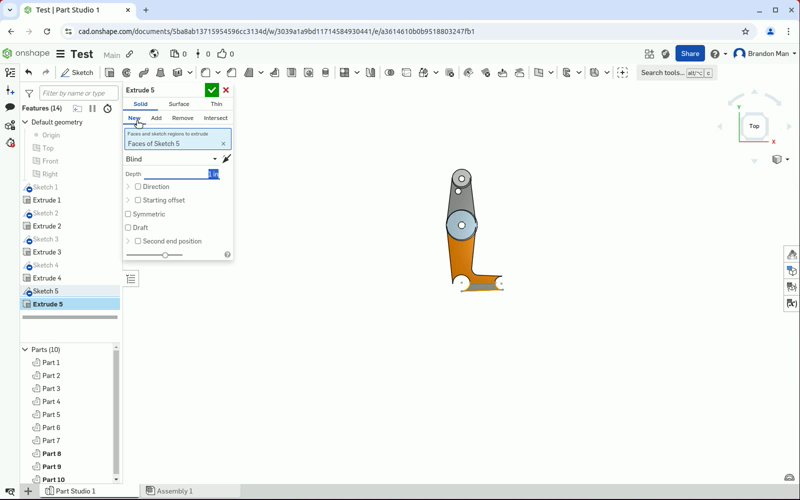
text(0.481)
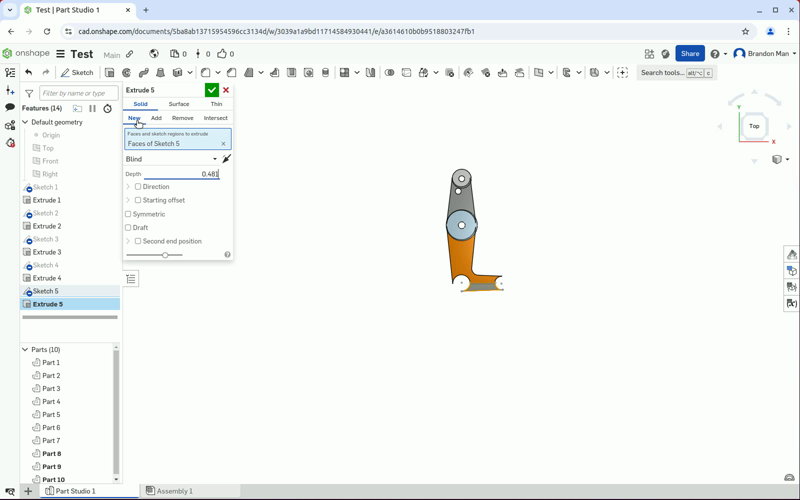
key(enter)
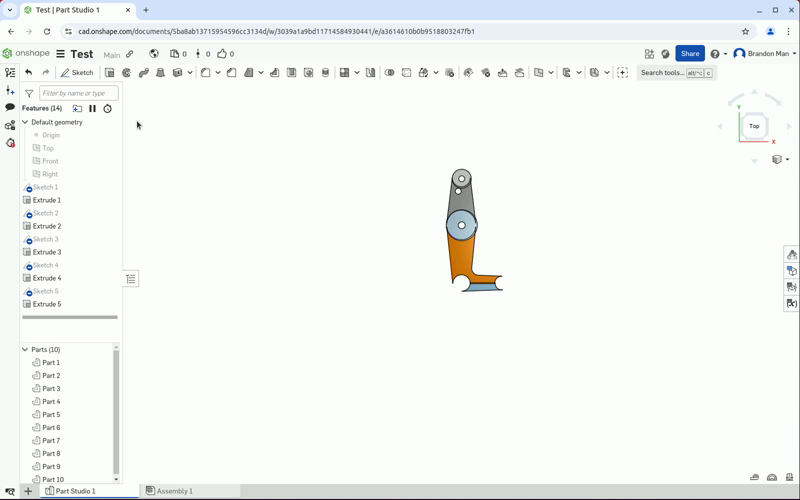
key(shift+h)
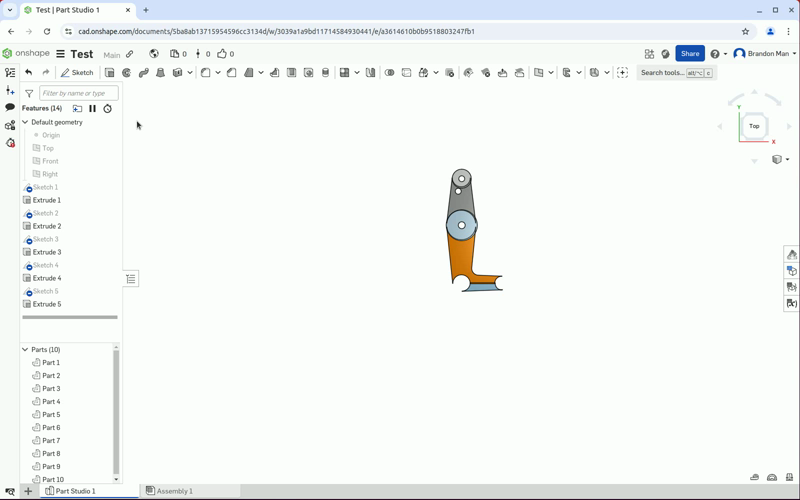
key(shift+h)
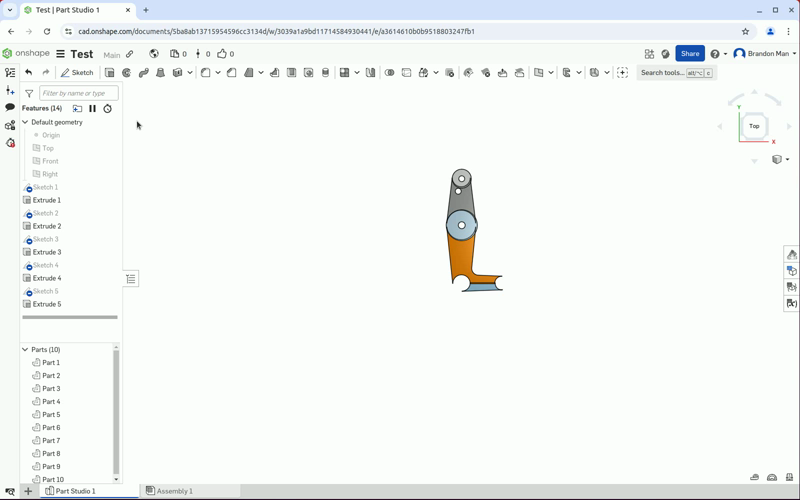
mouse_move(73, 189)
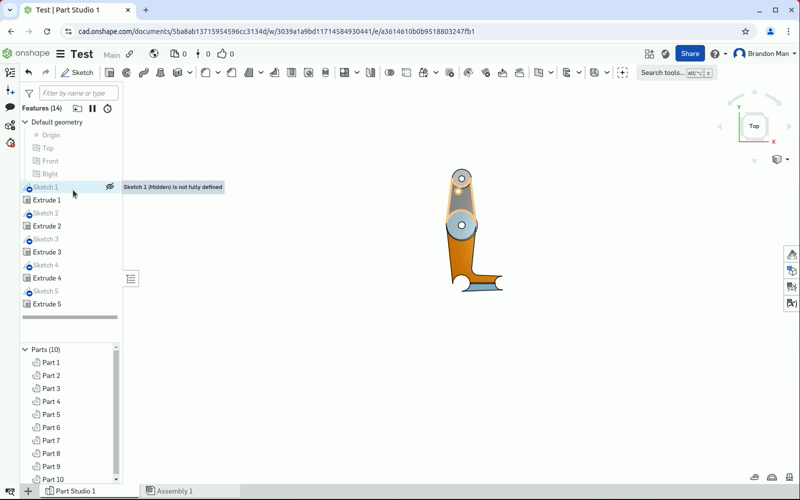
click(73, 189)
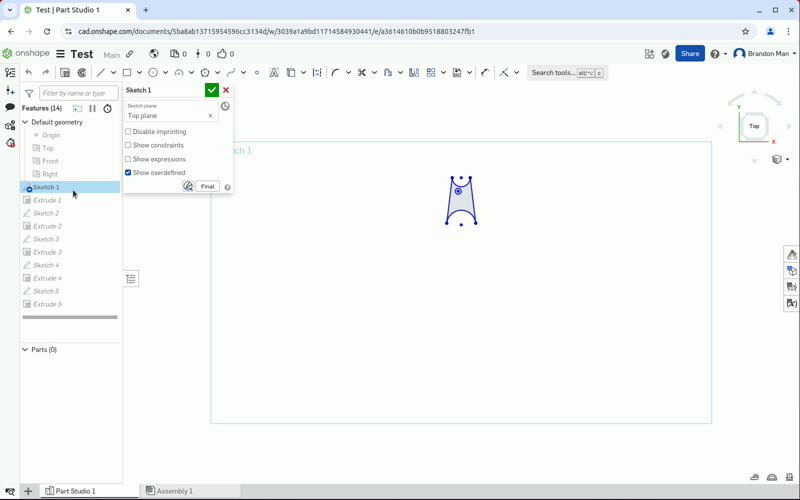
mouse_move(229, 92)
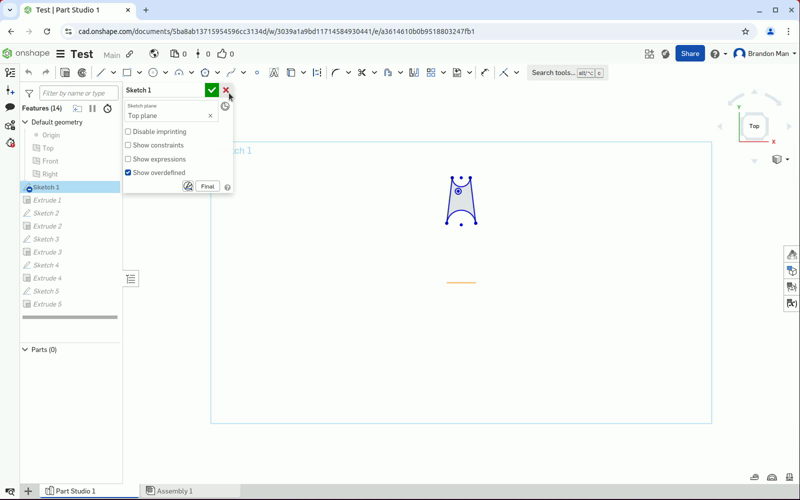
click(229, 92)
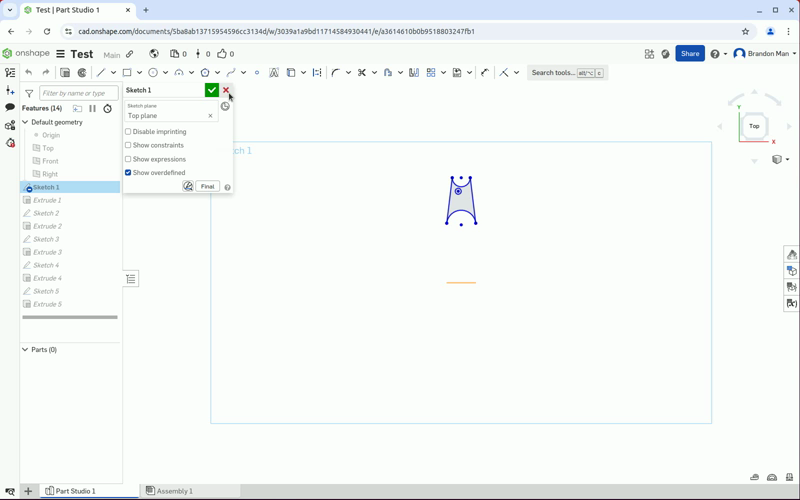
key(shift+s)
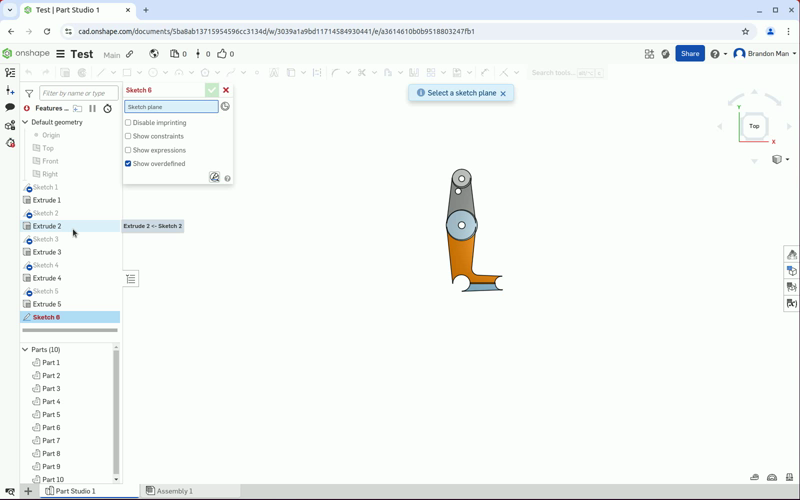
scroll(3)
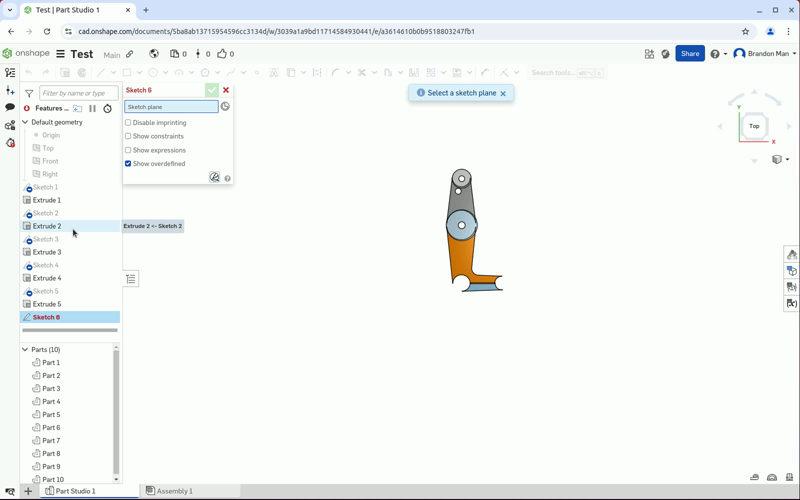
mouse_move(73, 150)
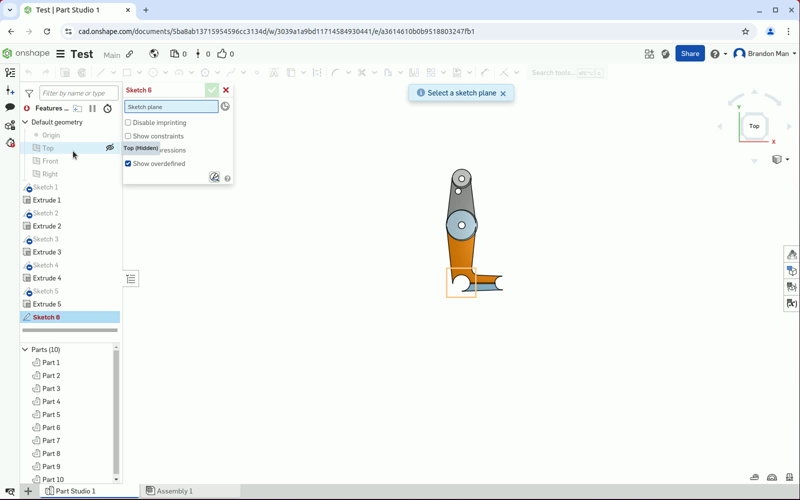
click(73, 150)
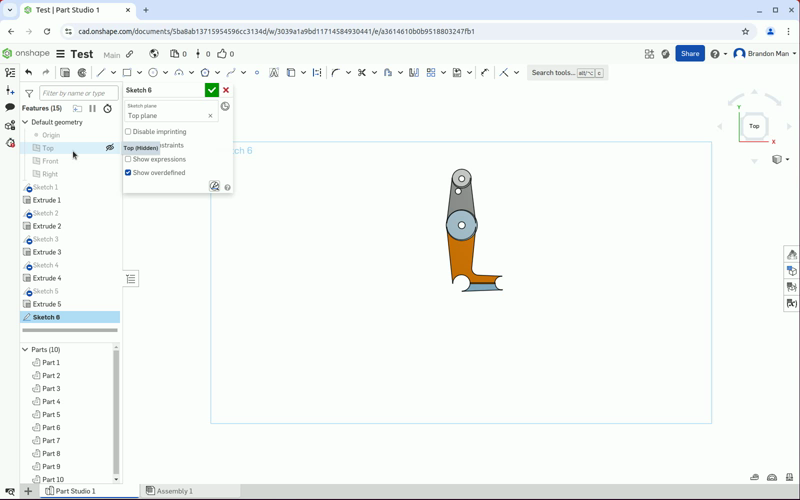
mouse_move(69, 352)
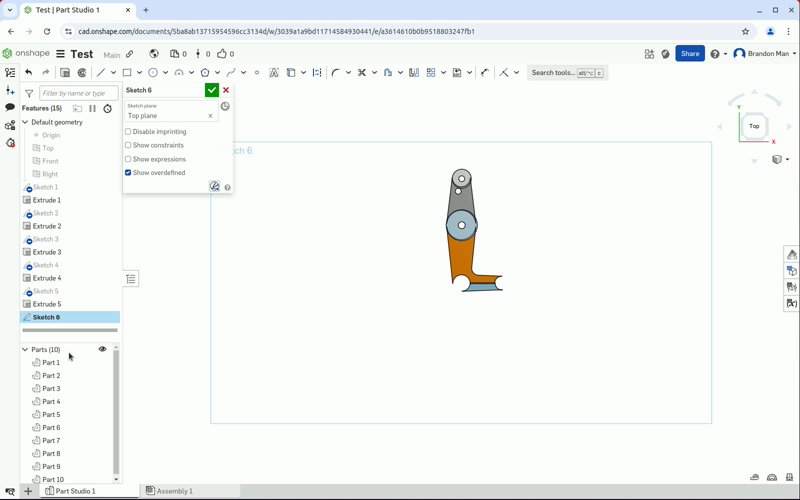
key(y)
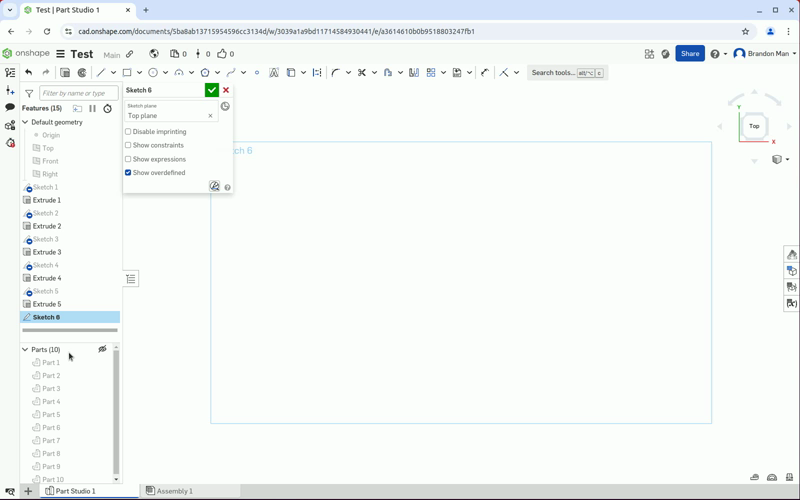
key(l)
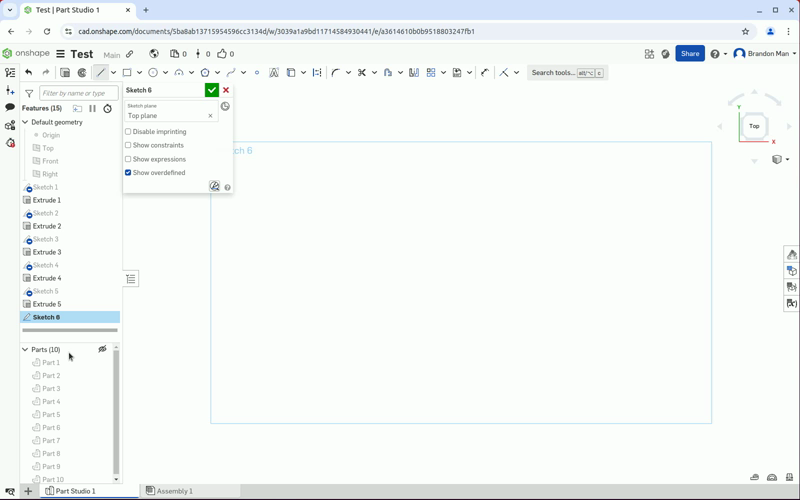
key_down(shift)
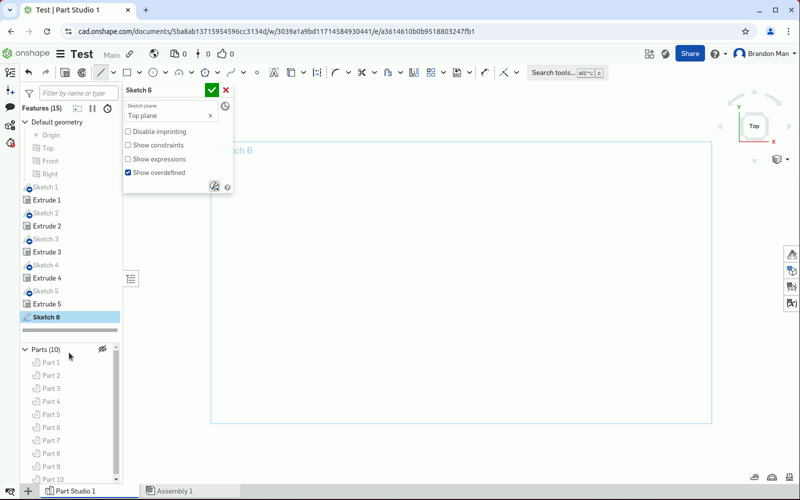
mouse_move(460, 291)
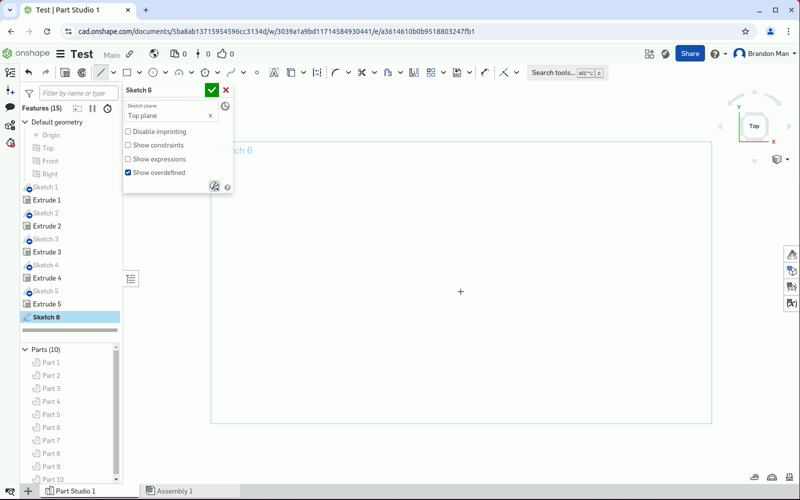
click(460, 291)
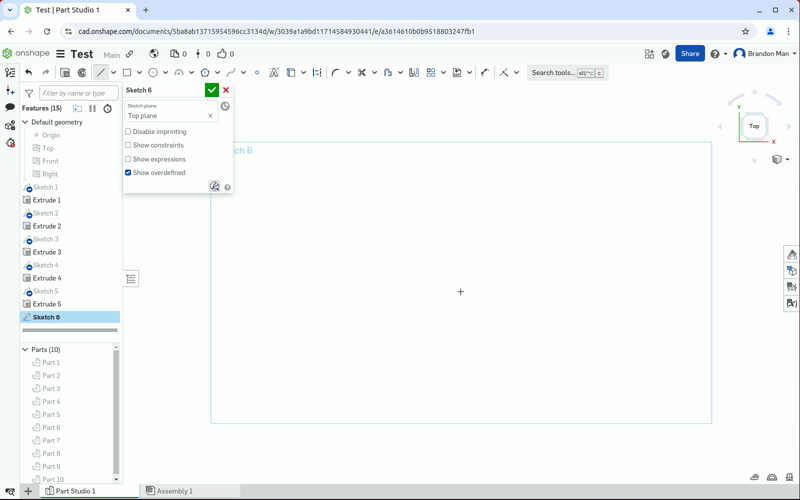
key_up(shift)
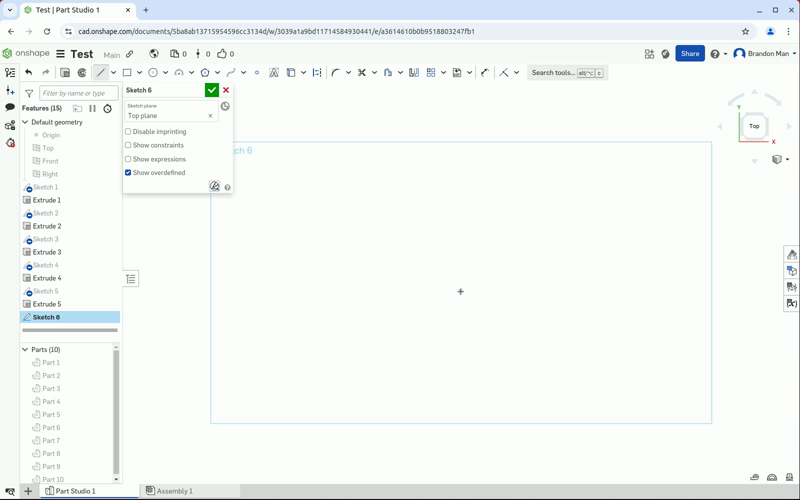
key_down(shift)
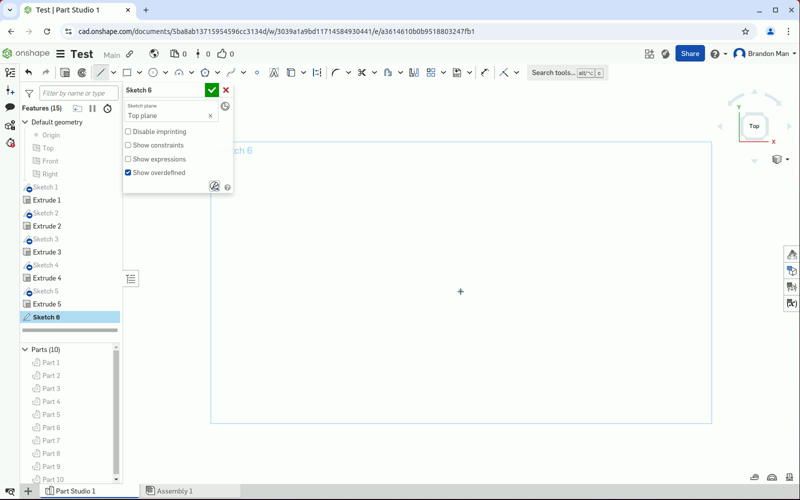
mouse_move(490, 291)
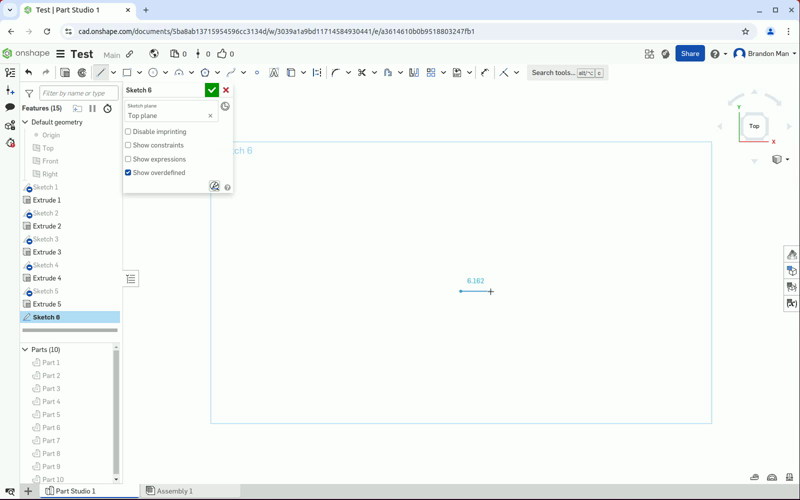
mouse_move(461, 291)
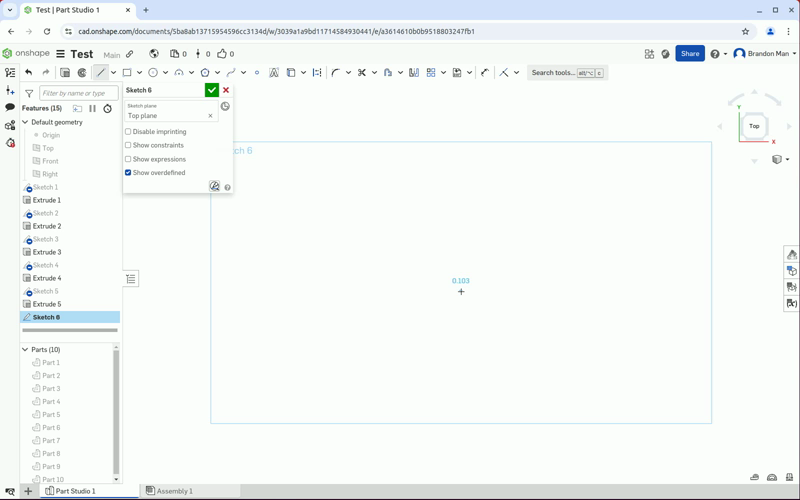
scroll(6)
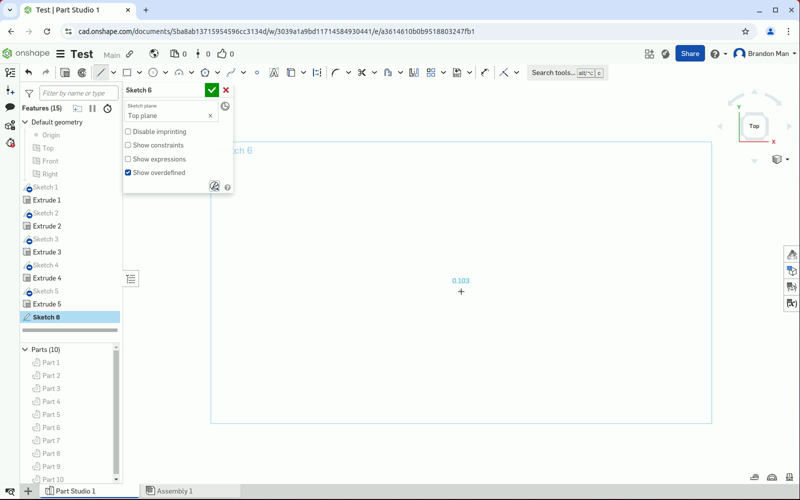
scroll(6)
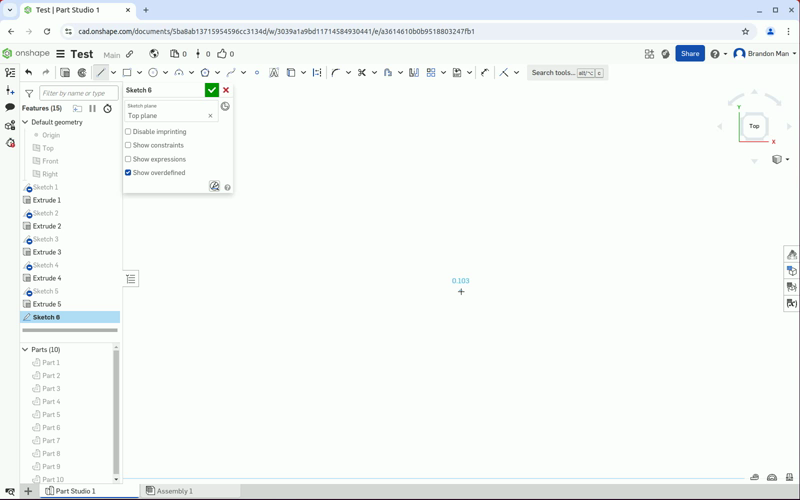
scroll(6)
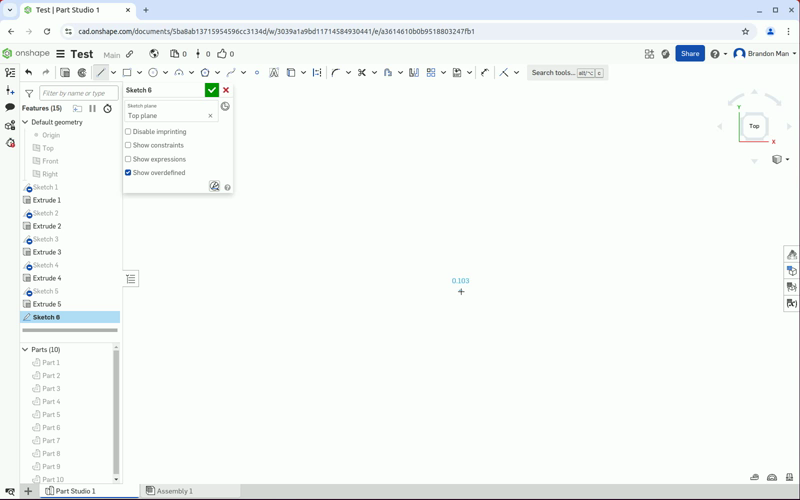
scroll(6)
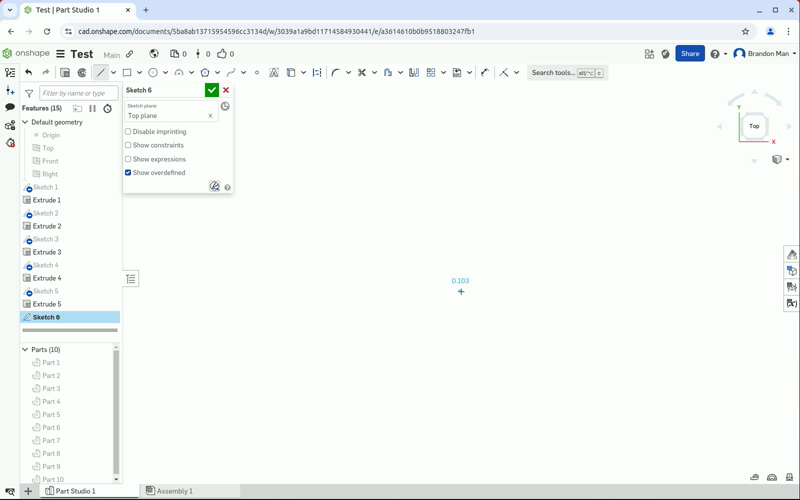
scroll(6)
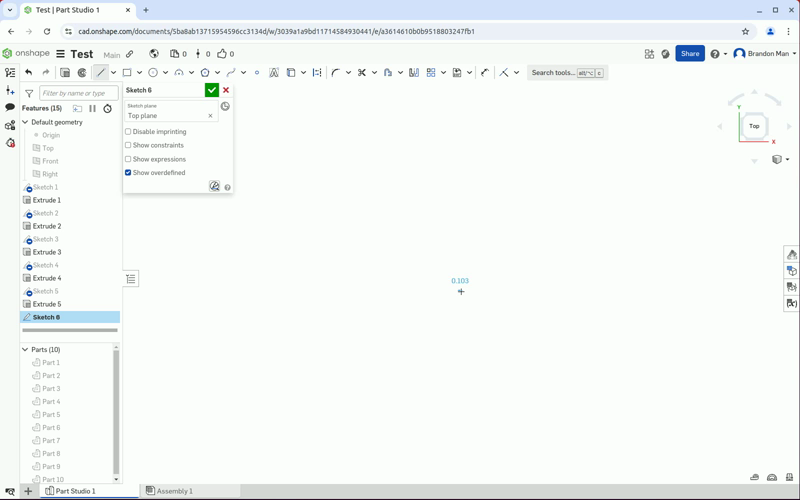
scroll(6)
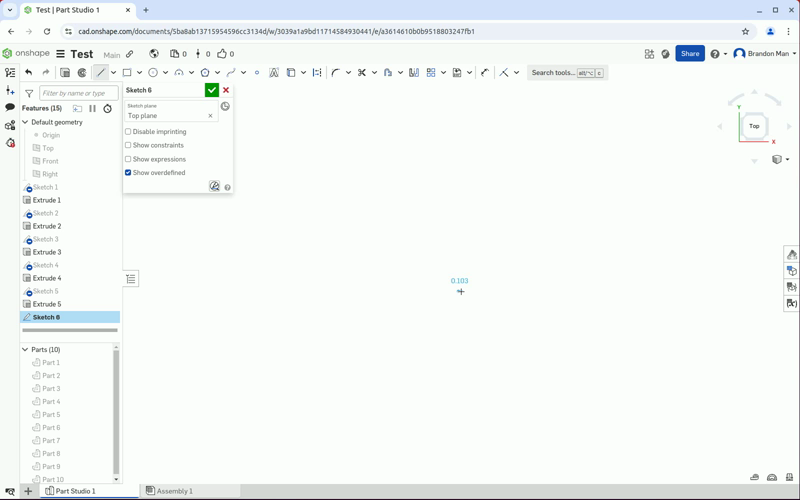
scroll(6)
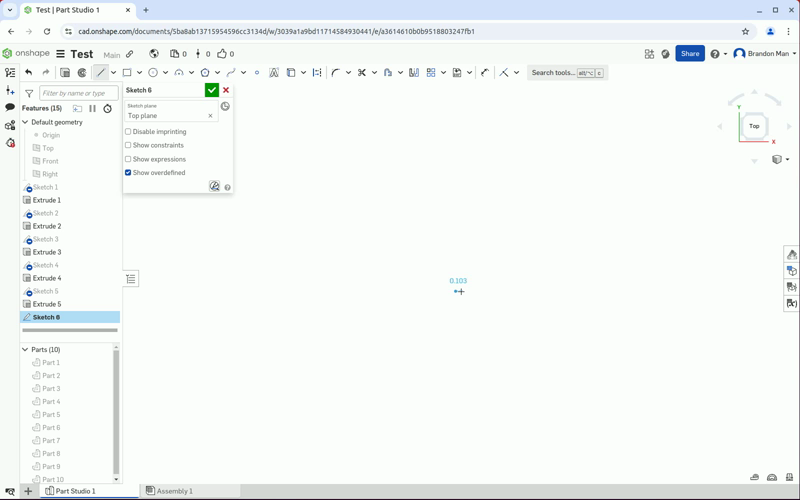
click(461, 291)
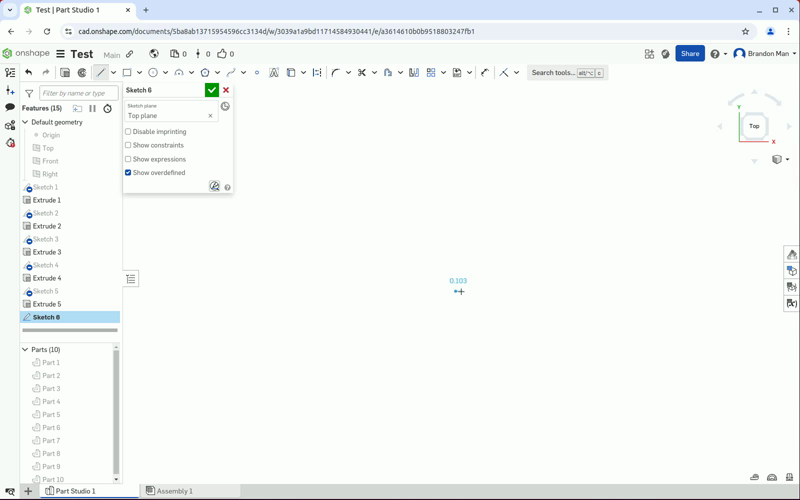
scroll(-6)
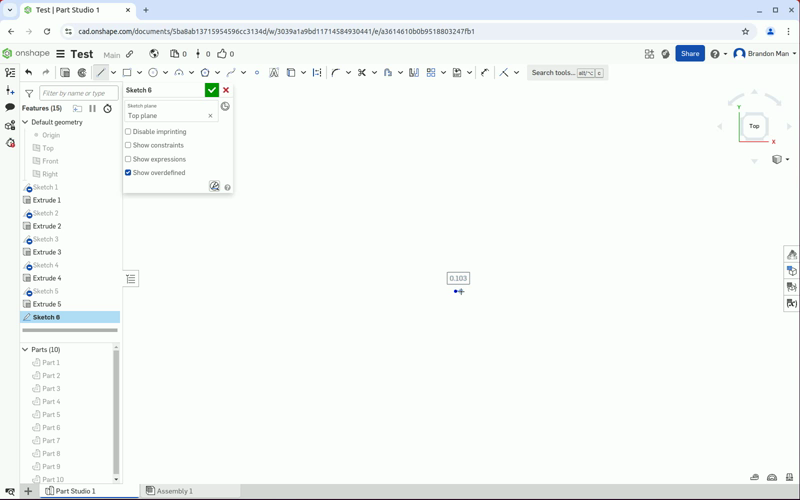
scroll(-6)
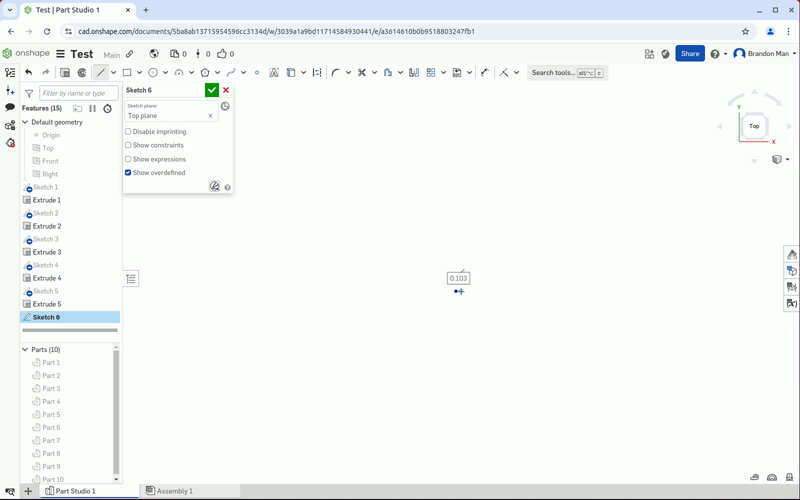
scroll(-6)
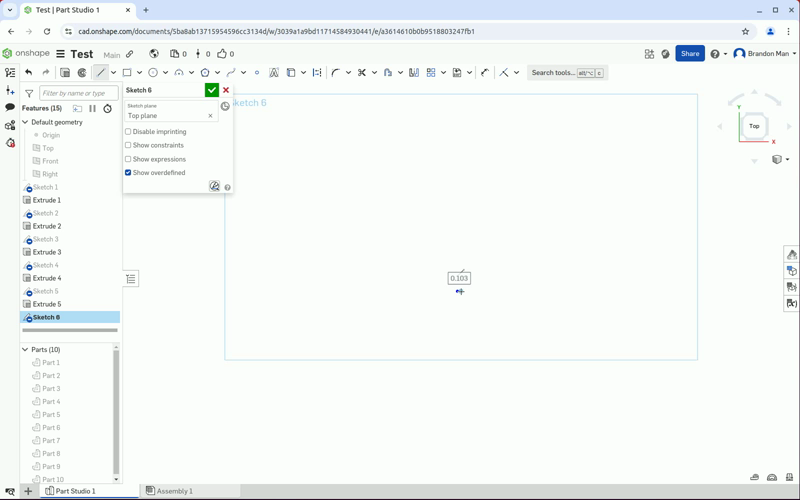
scroll(-6)
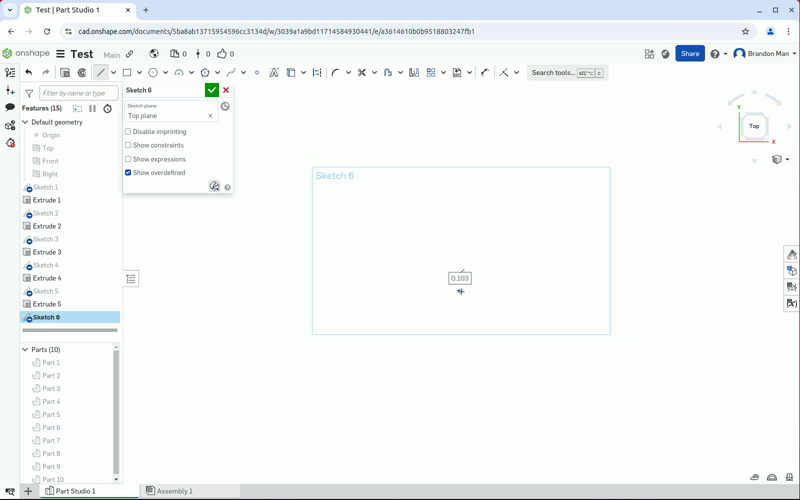
scroll(-6)
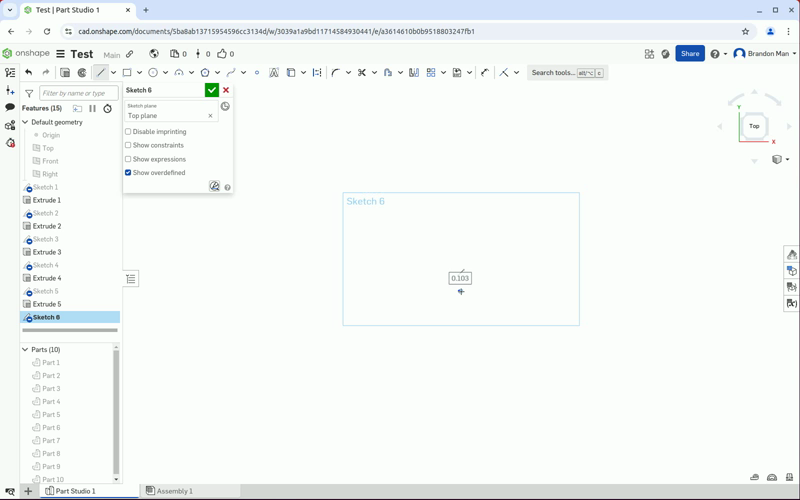
scroll(-6)
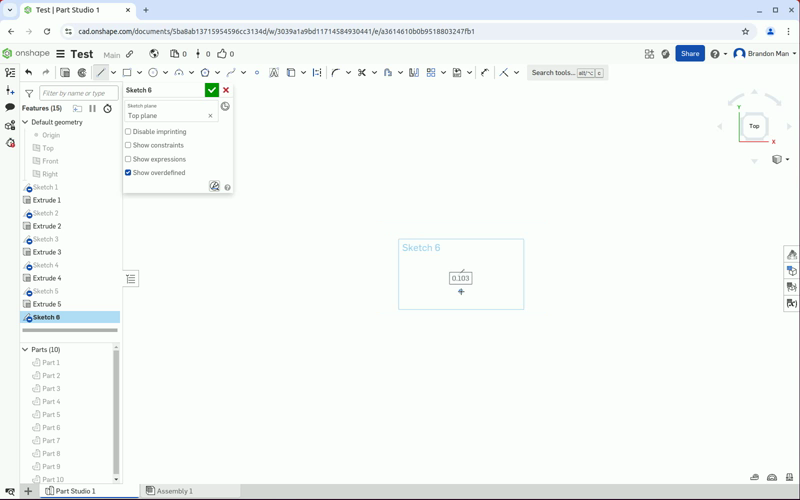
scroll(-6)
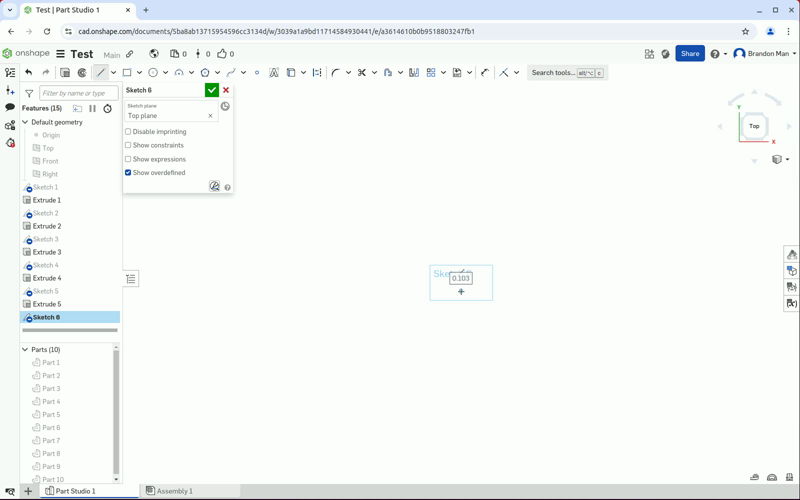
key_up(shift)
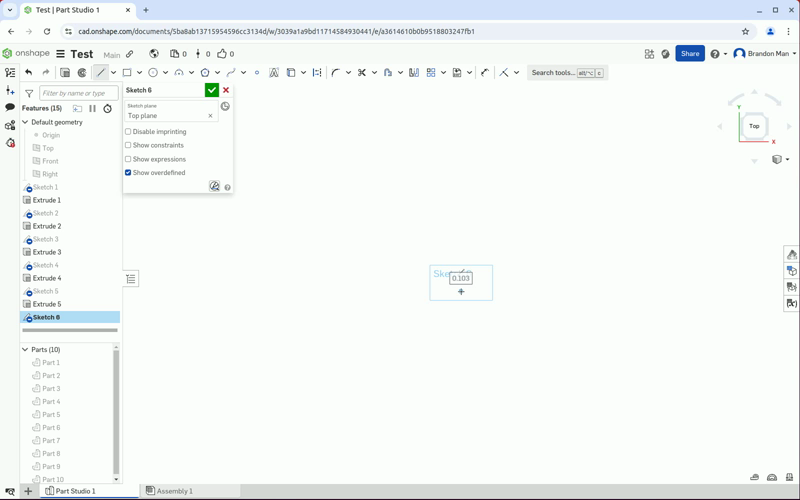
key(esc)
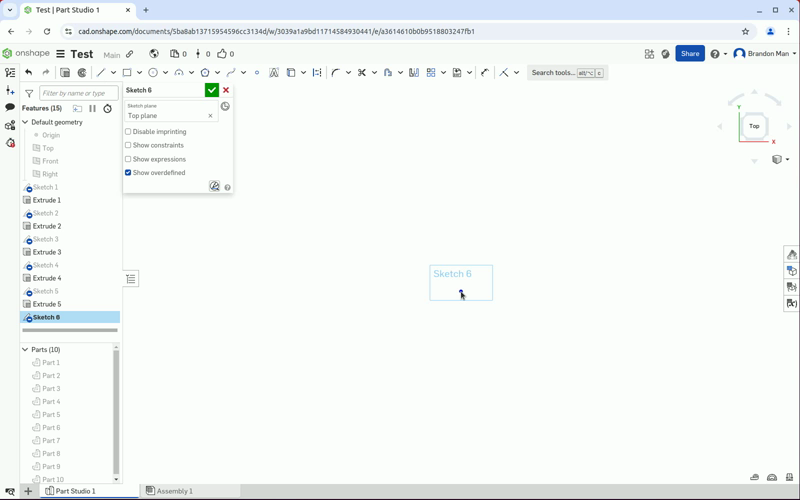
key(a)
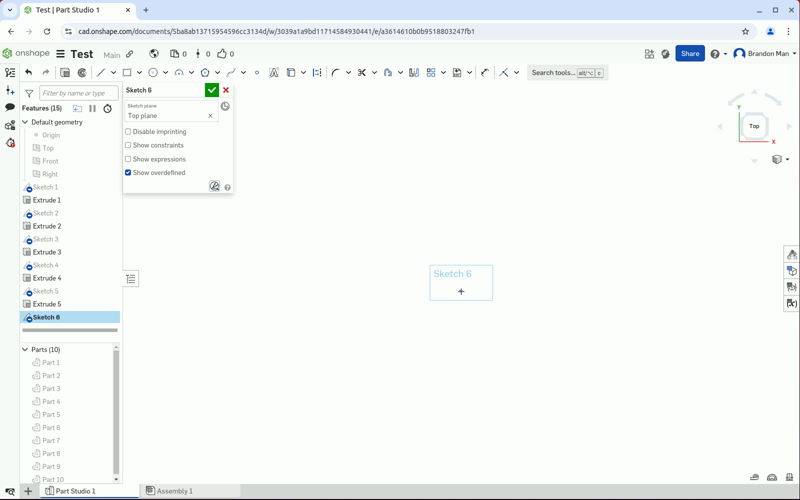
mouse_move(461, 291)
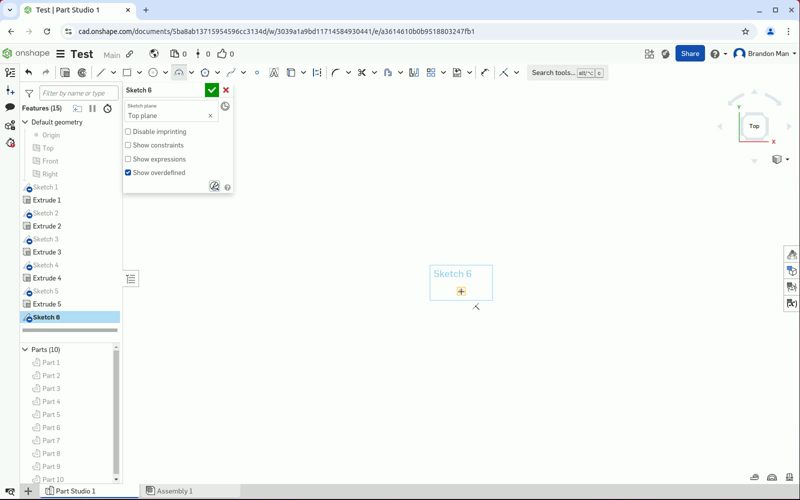
scroll(6)
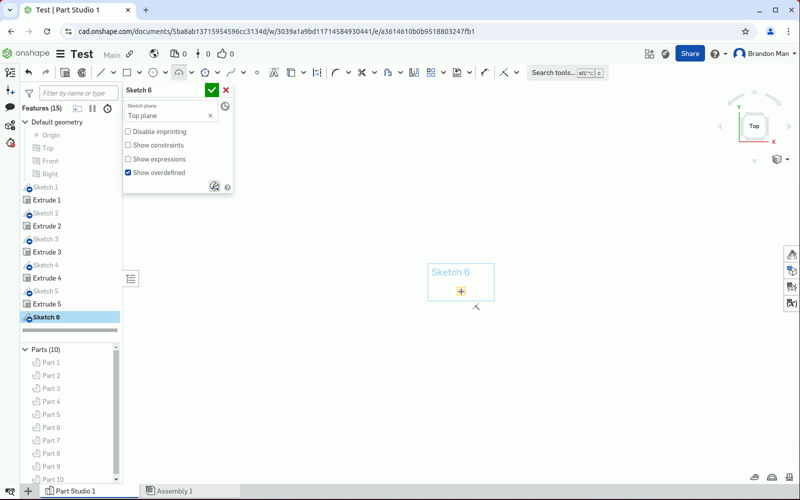
scroll(6)
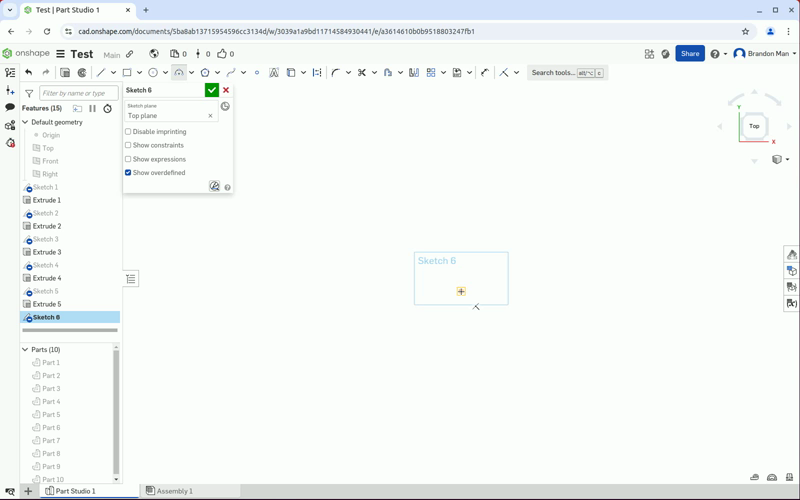
scroll(6)
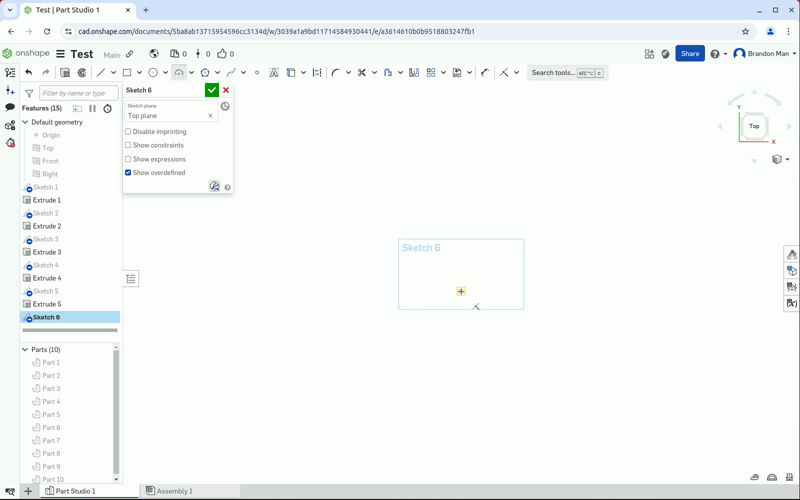
scroll(6)
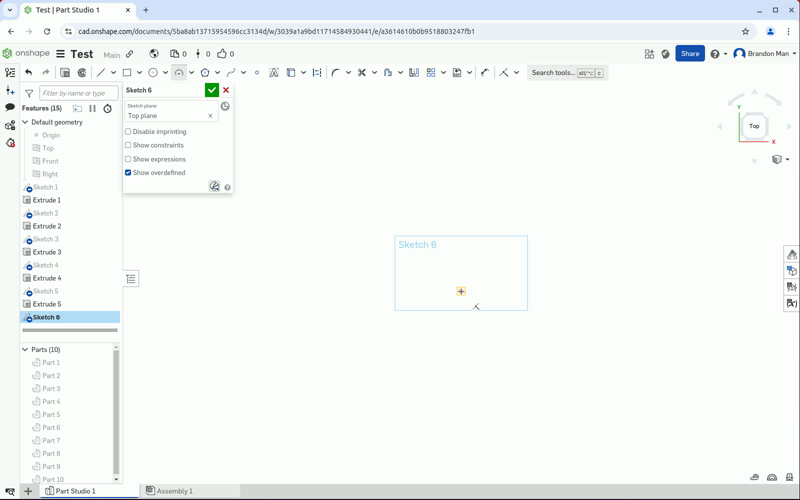
scroll(6)
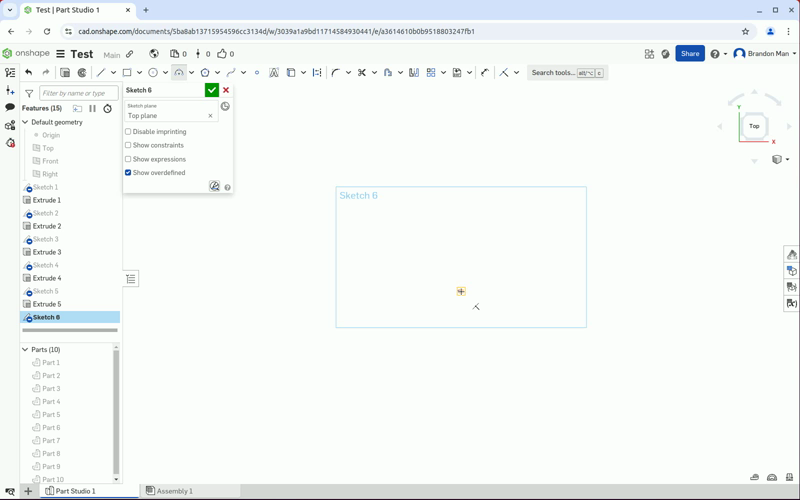
scroll(6)
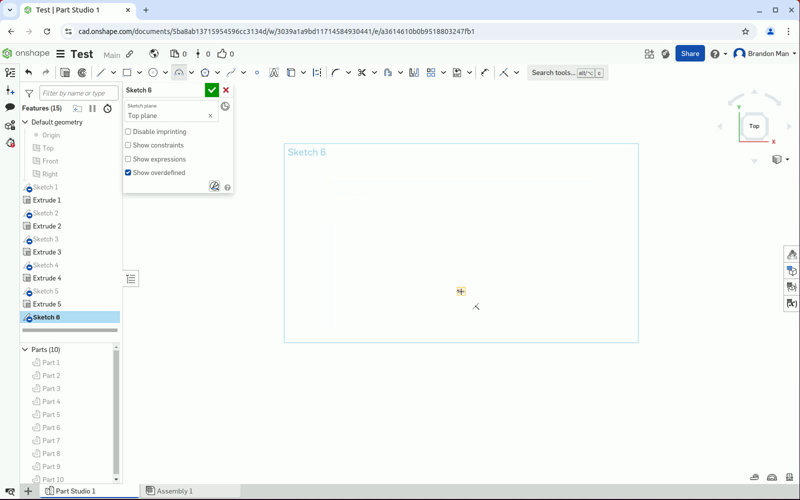
scroll(6)
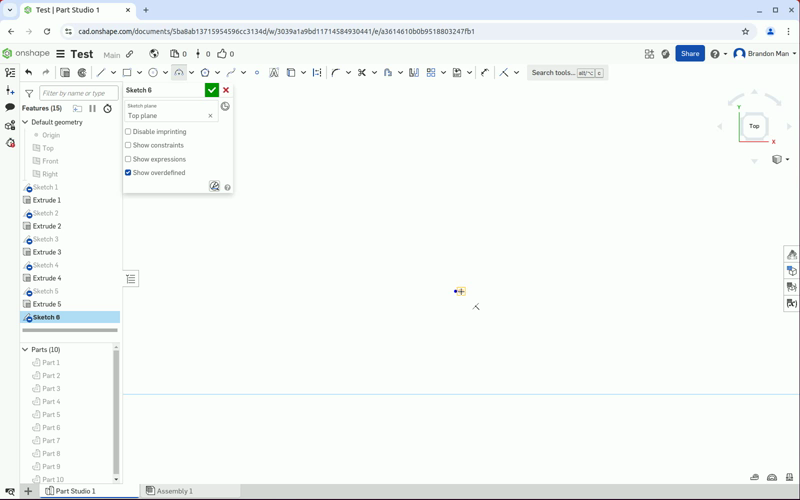
click(461, 291)
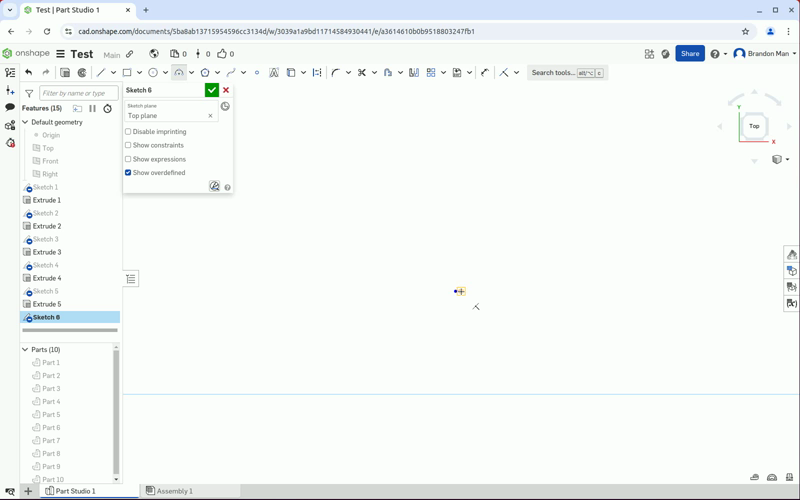
scroll(-6)
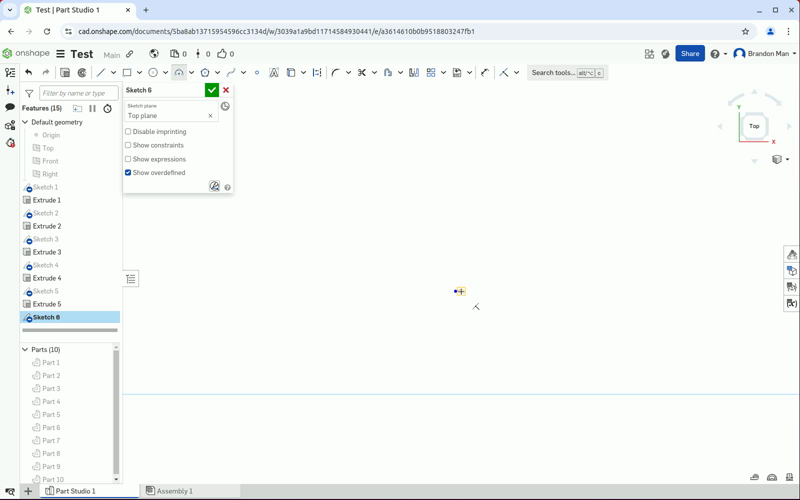
scroll(-6)
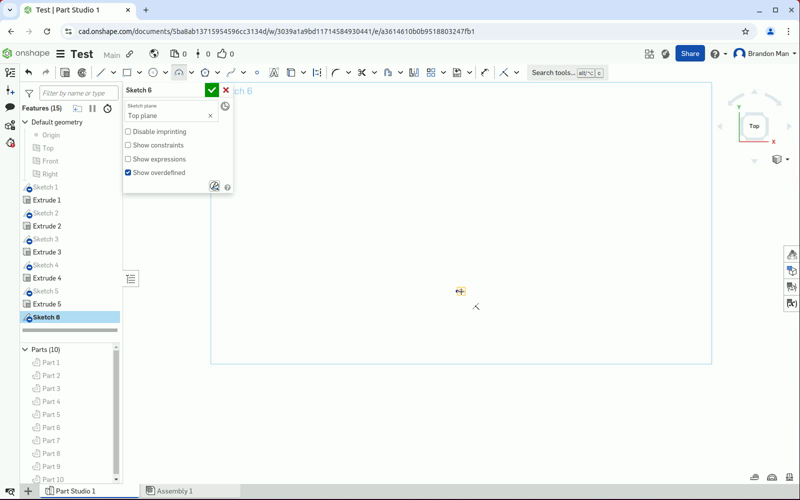
scroll(-6)
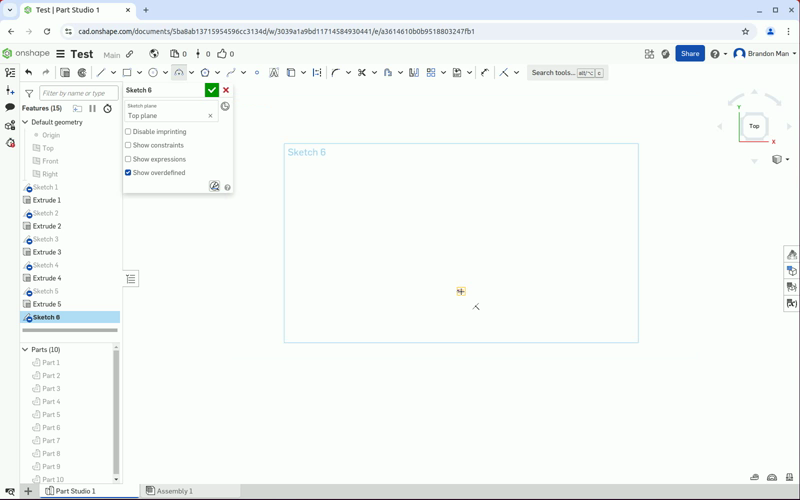
scroll(-6)
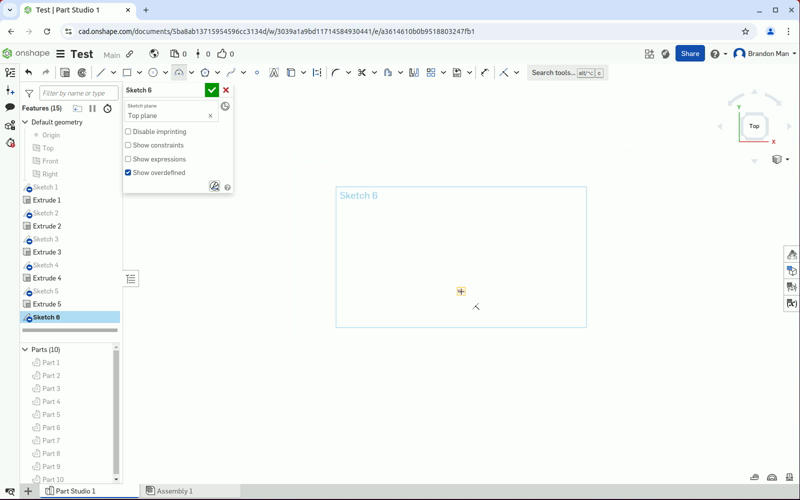
scroll(-6)
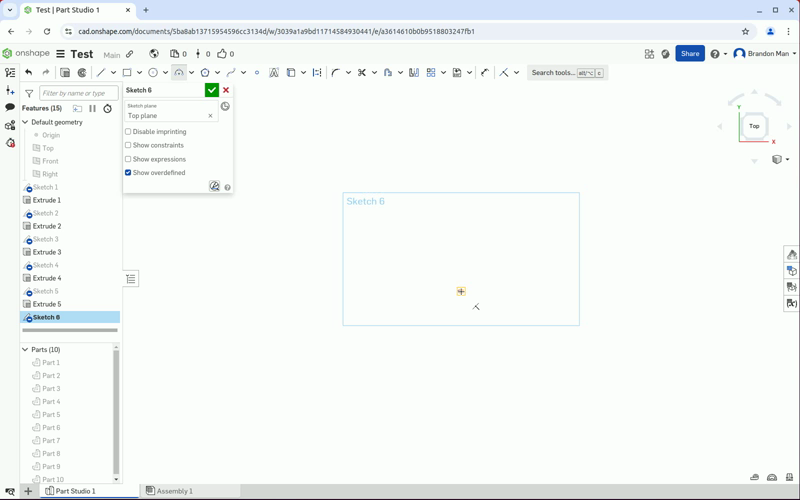
scroll(-6)
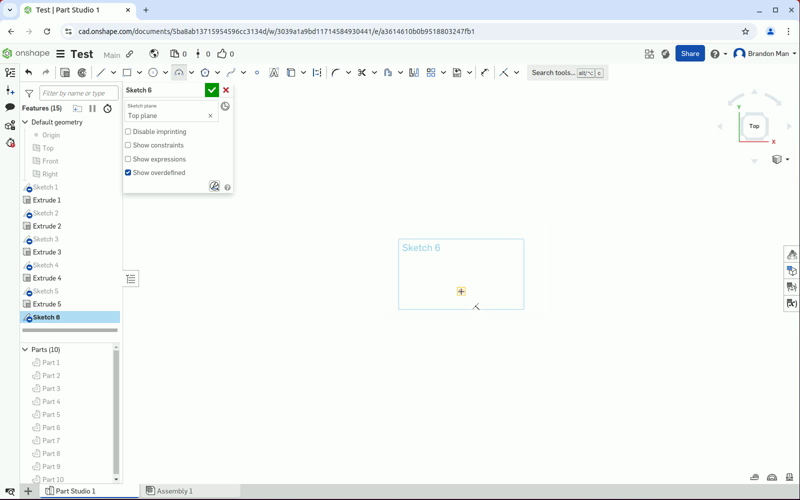
scroll(-6)
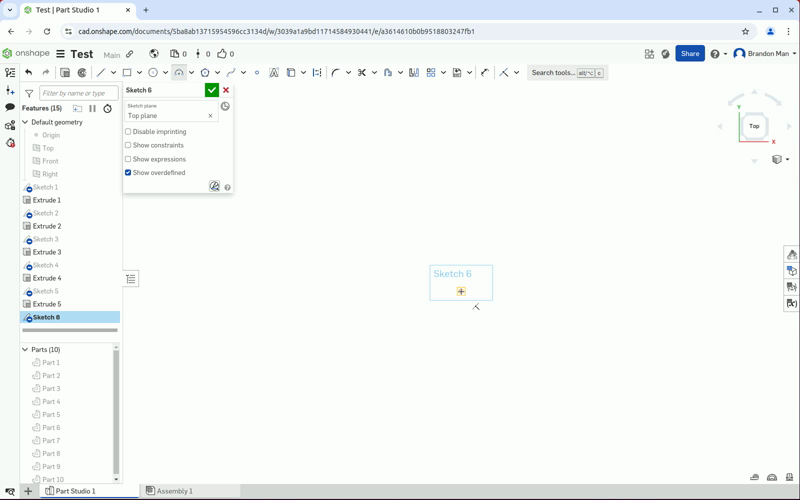
mouse_move(460, 291)
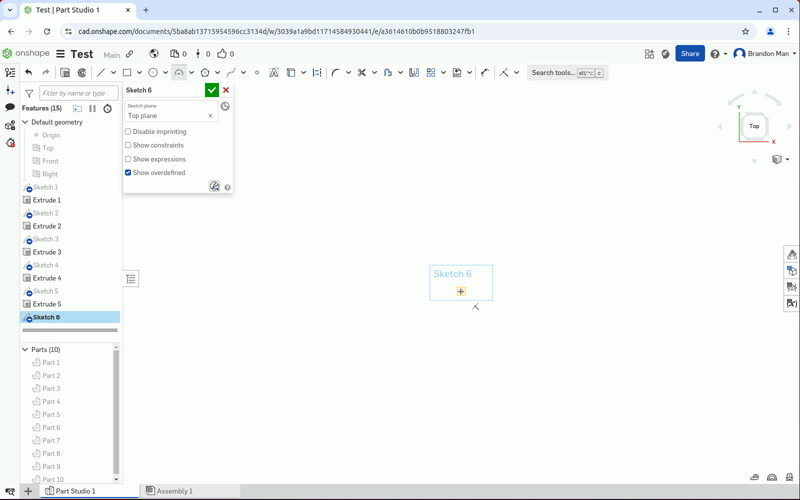
scroll(6)
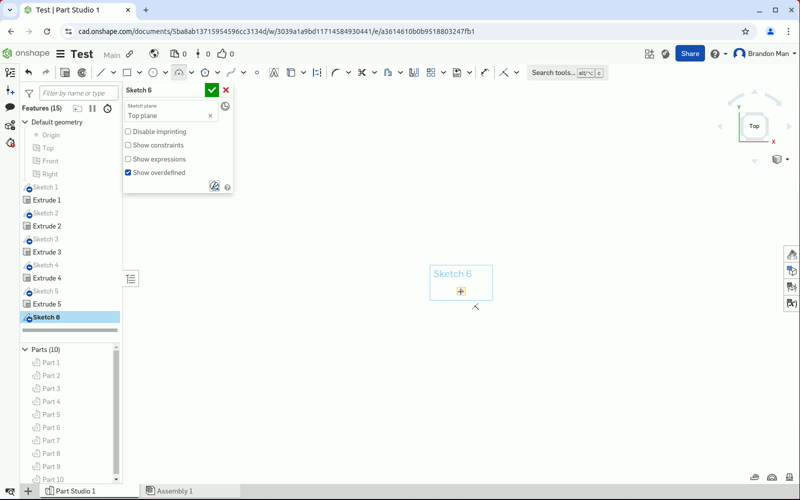
scroll(6)
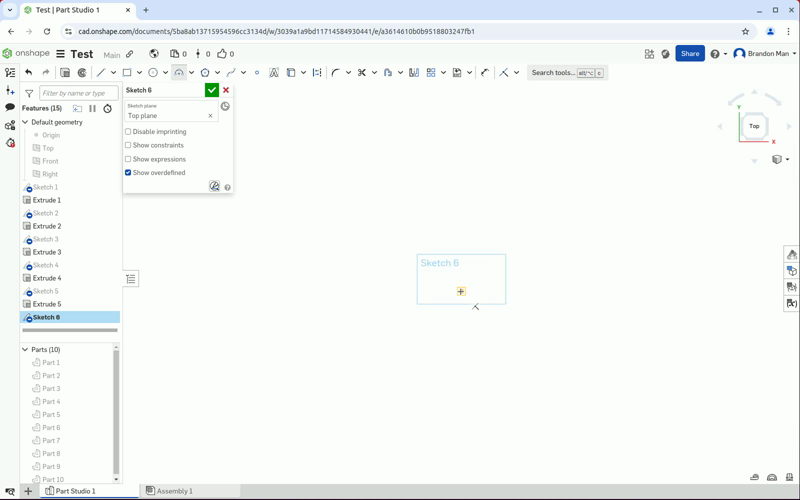
scroll(6)
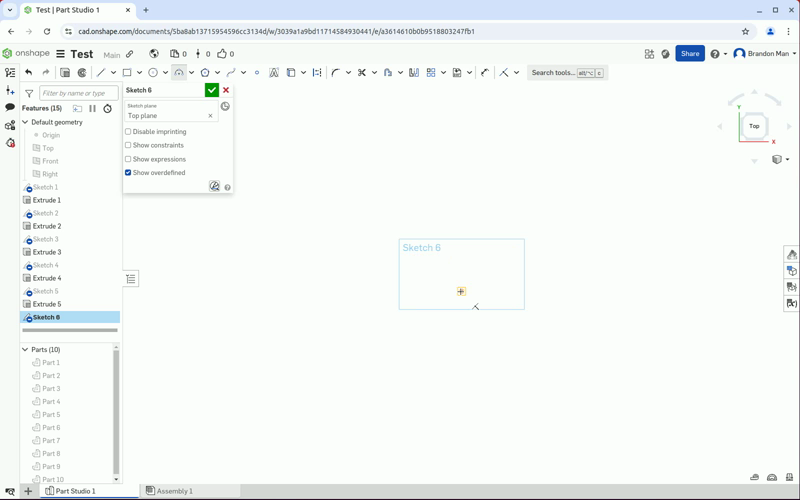
scroll(6)
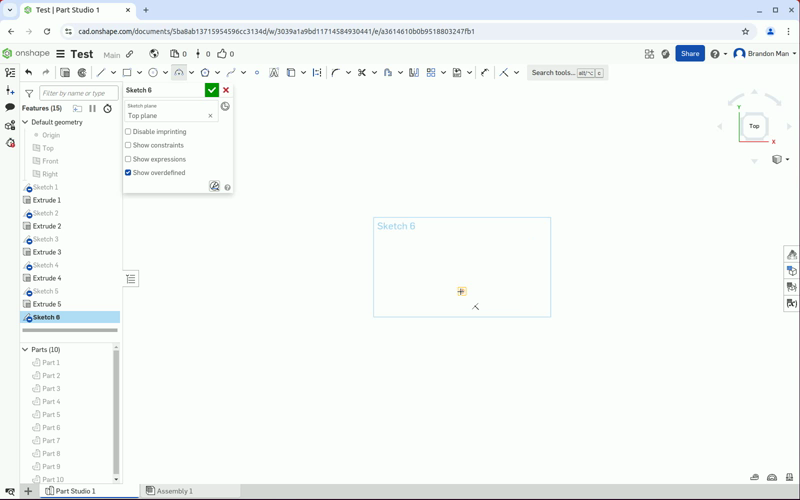
scroll(6)
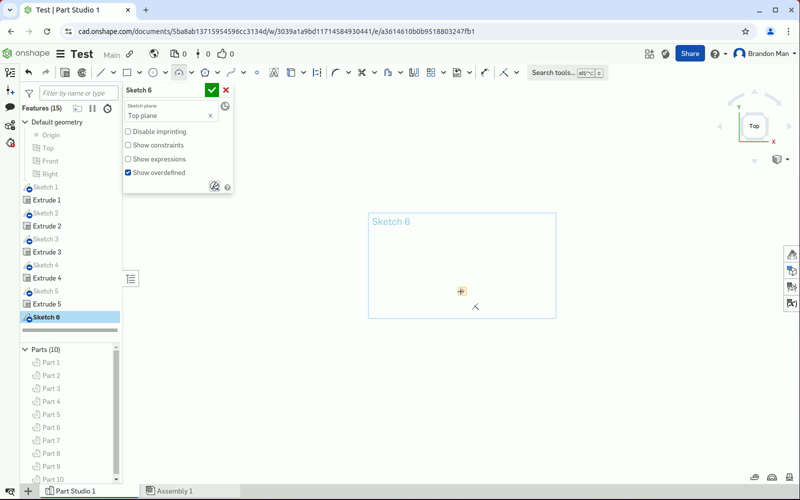
scroll(6)
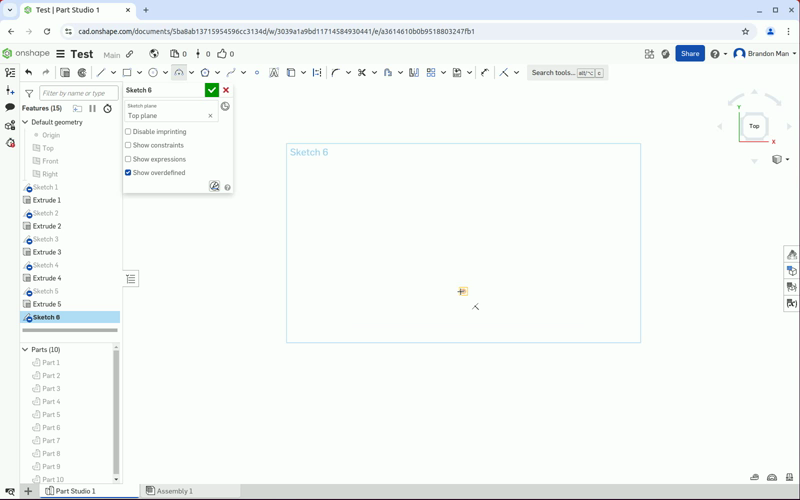
scroll(6)
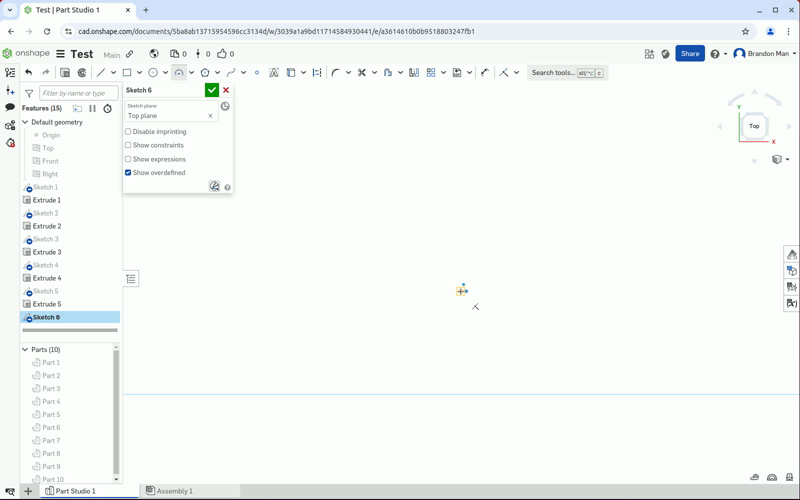
click(460, 291)
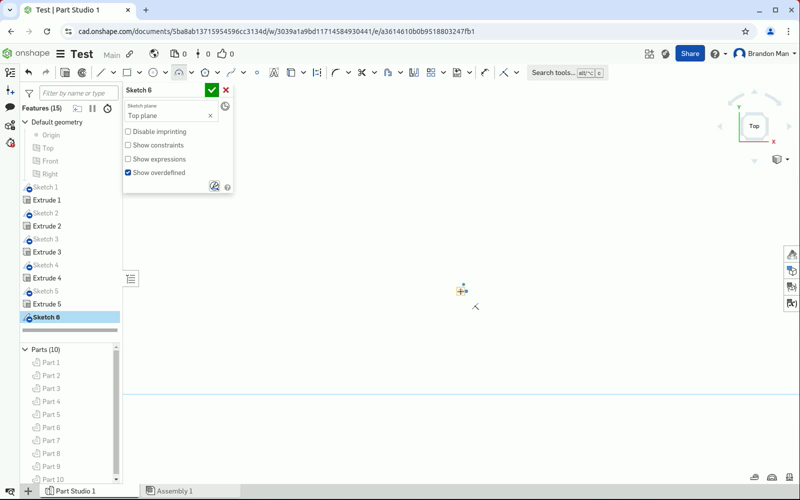
scroll(-6)
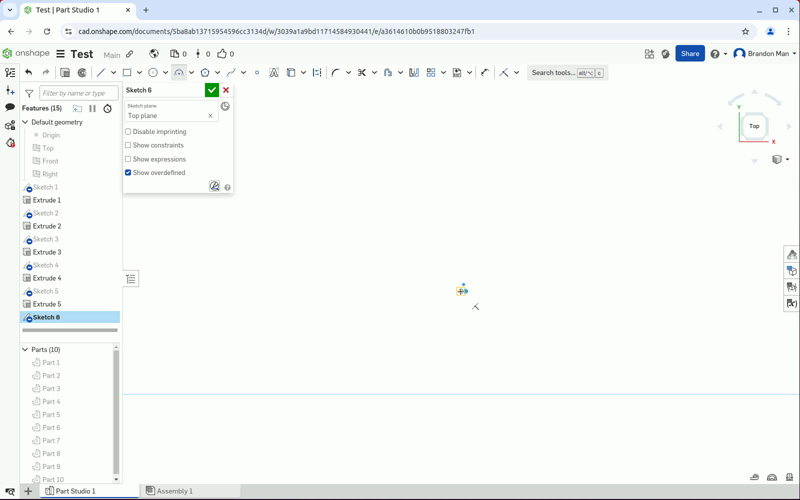
scroll(-6)
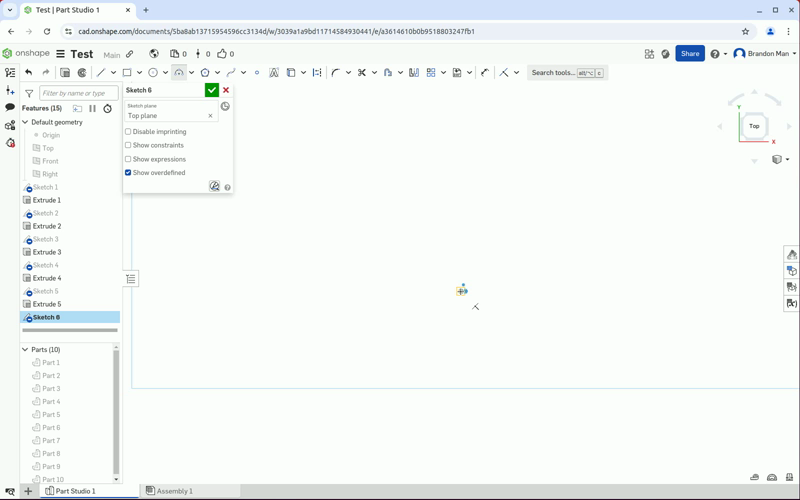
scroll(-6)
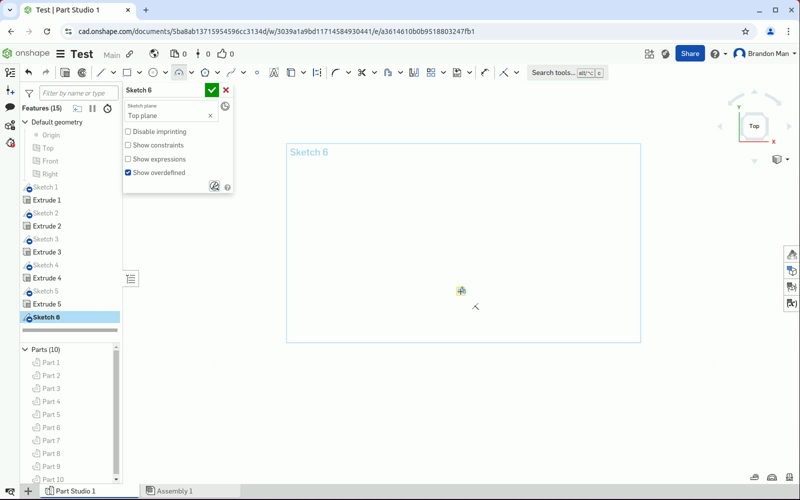
scroll(-6)
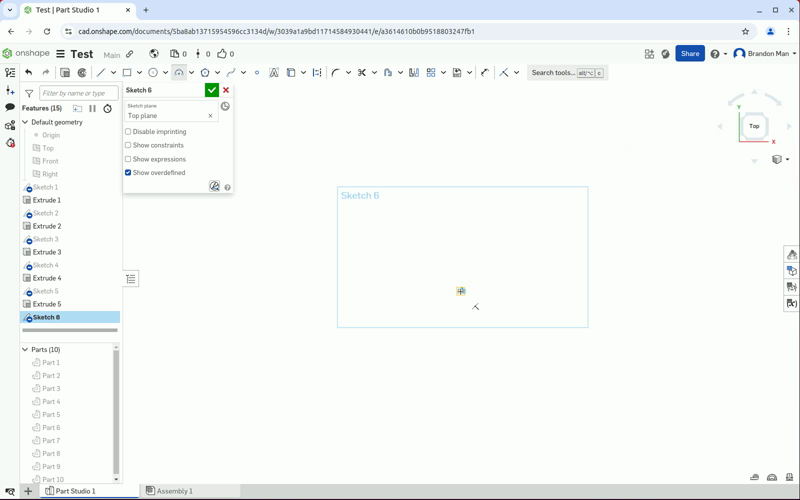
scroll(-6)
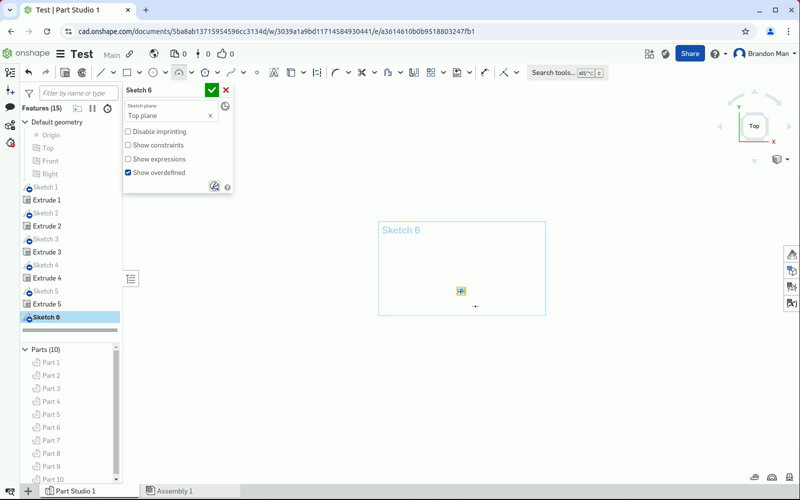
scroll(-6)
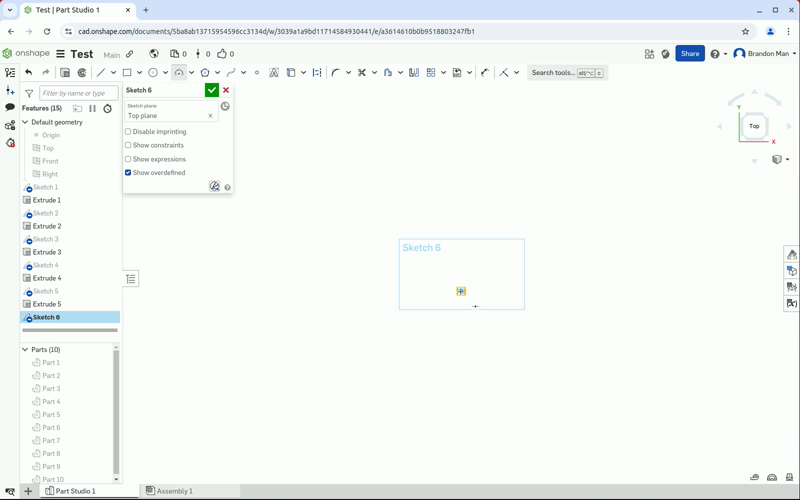
scroll(-6)
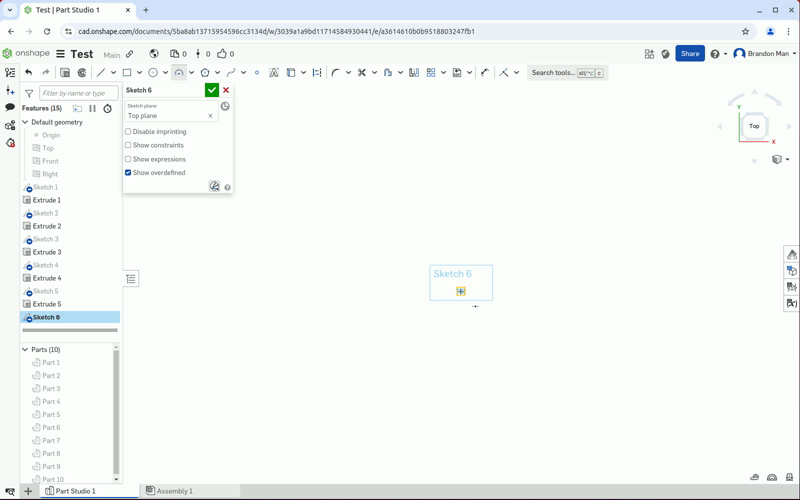
key_down(shift)
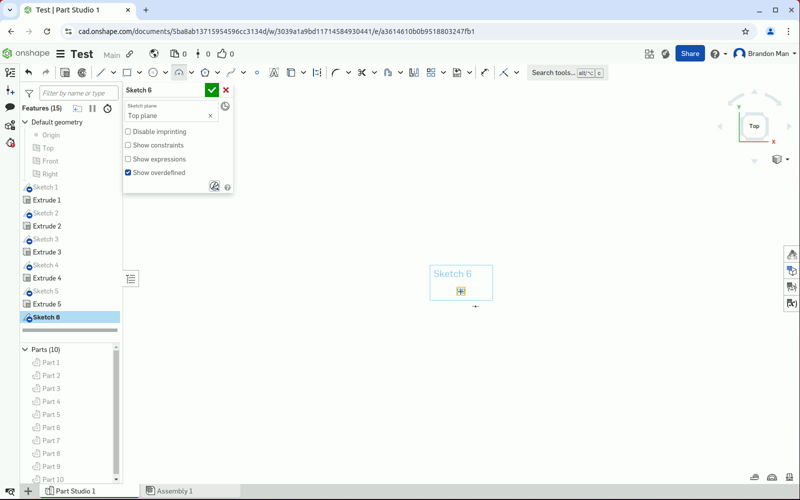
mouse_move(461, 275)
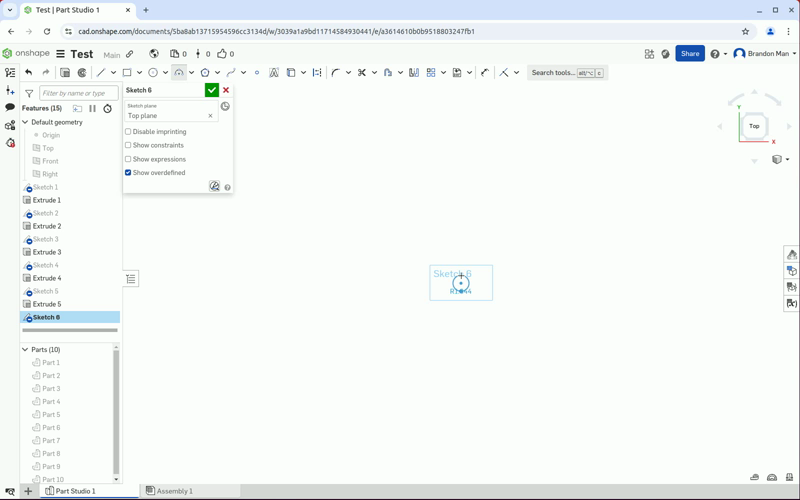
scroll(6)
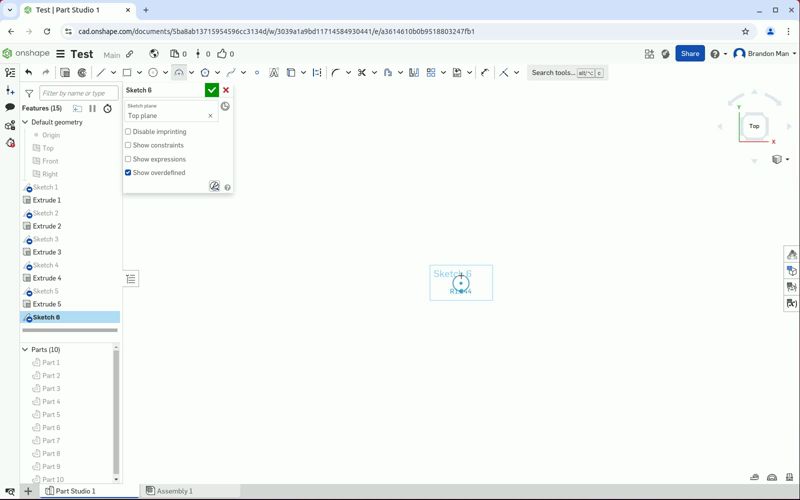
scroll(6)
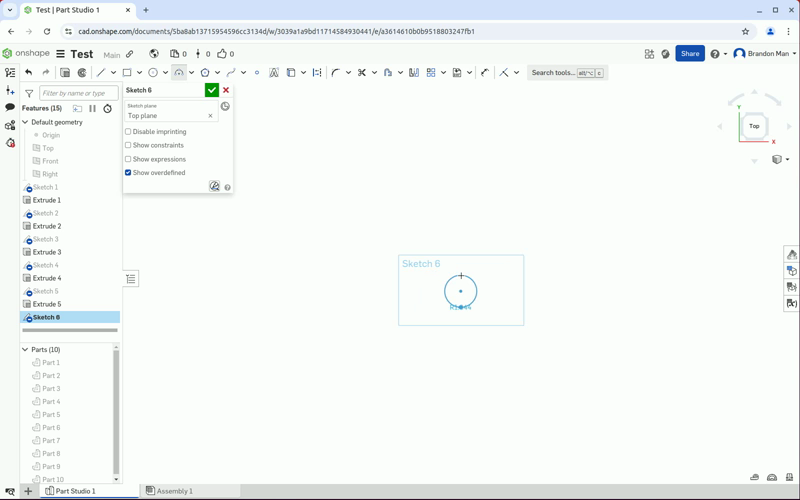
scroll(6)
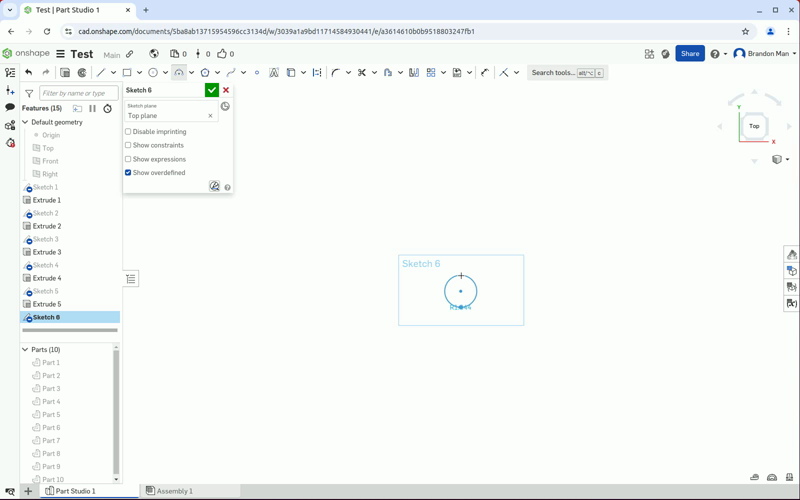
scroll(6)
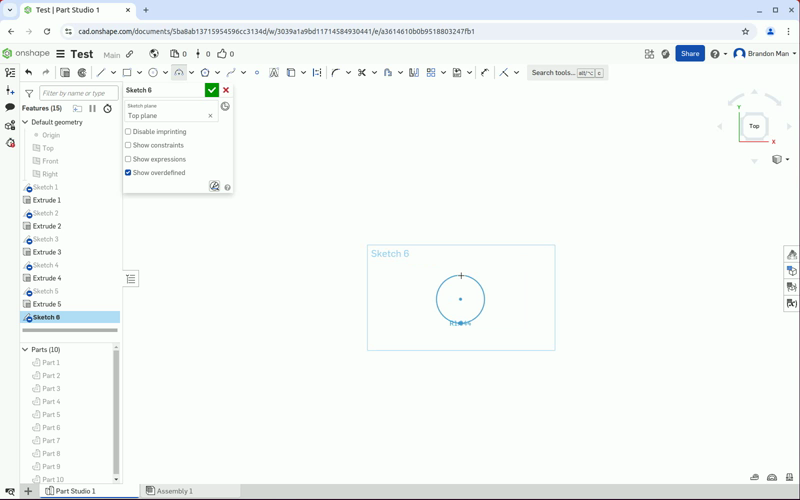
scroll(6)
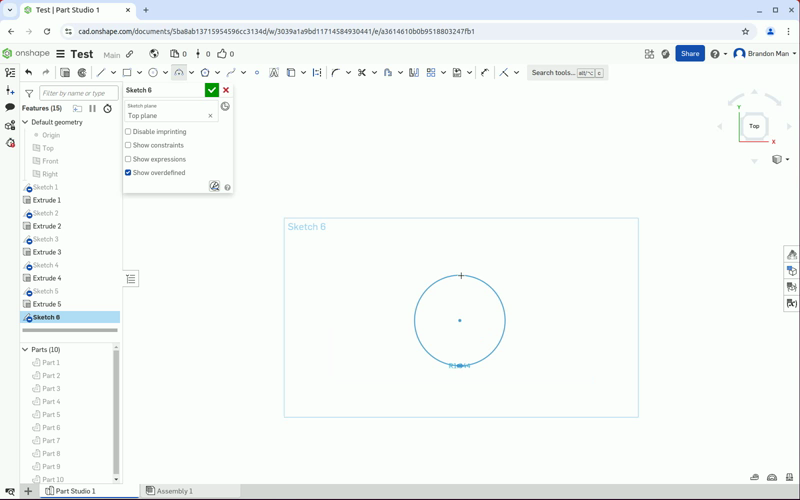
scroll(6)
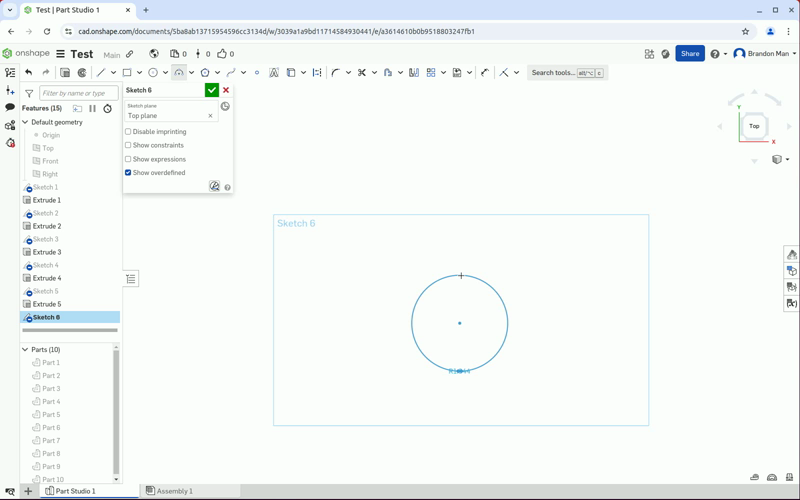
scroll(6)
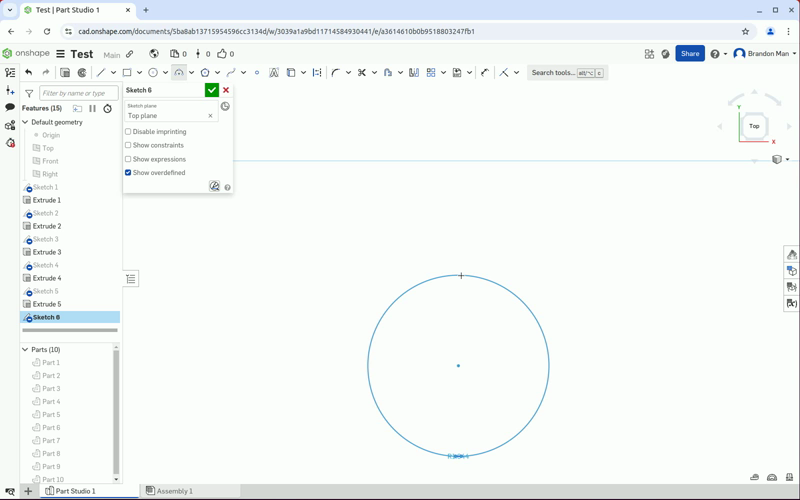
click(461, 275)
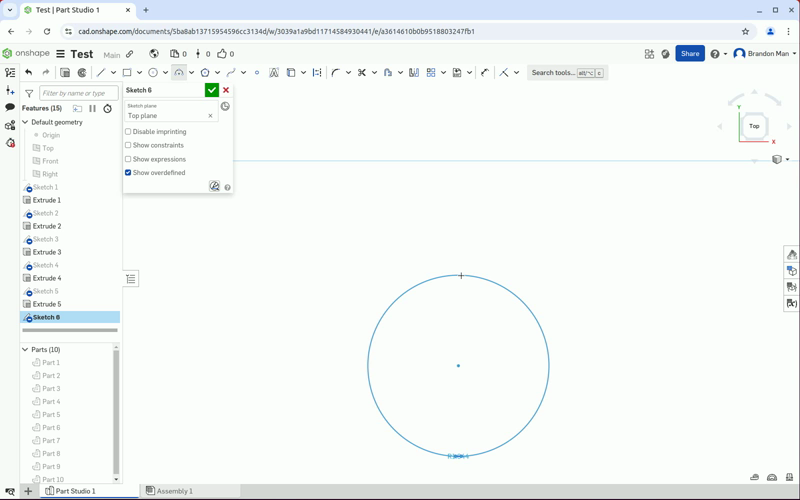
scroll(-6)
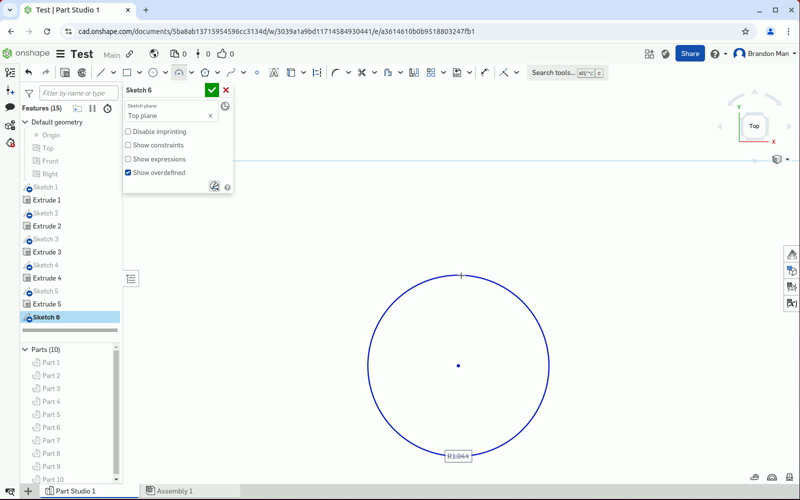
scroll(-6)
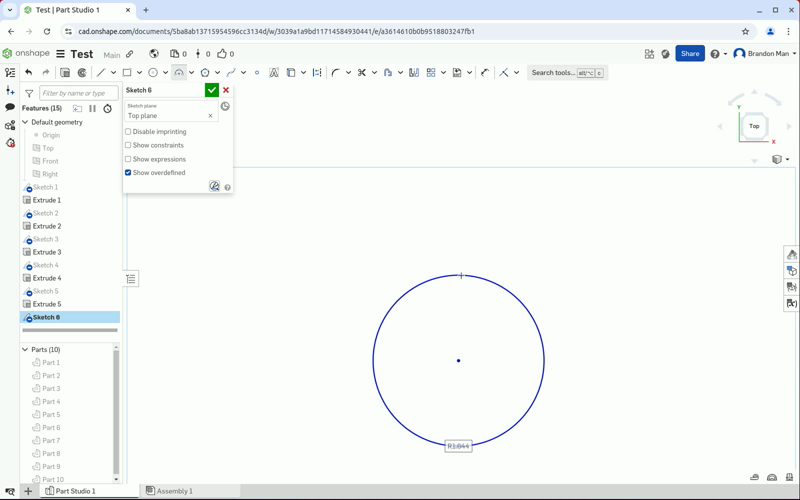
scroll(-6)
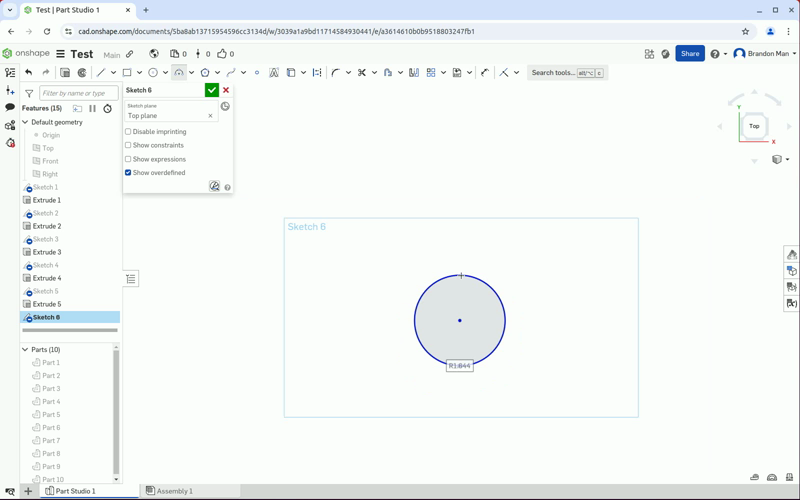
scroll(-6)
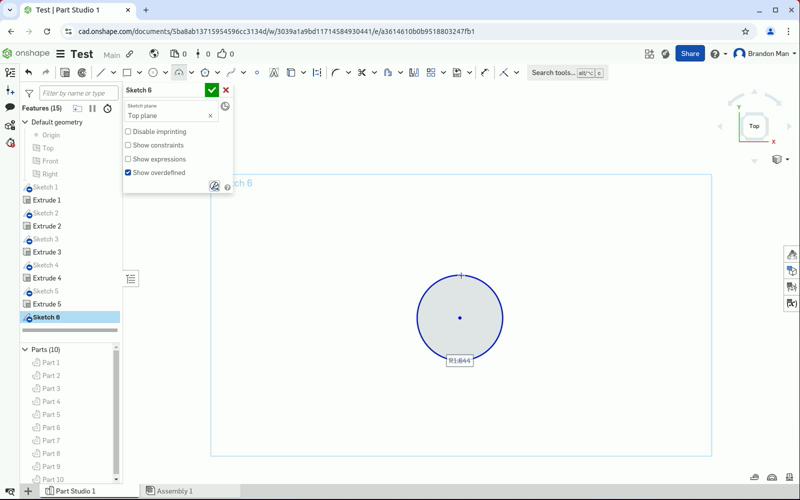
scroll(-6)
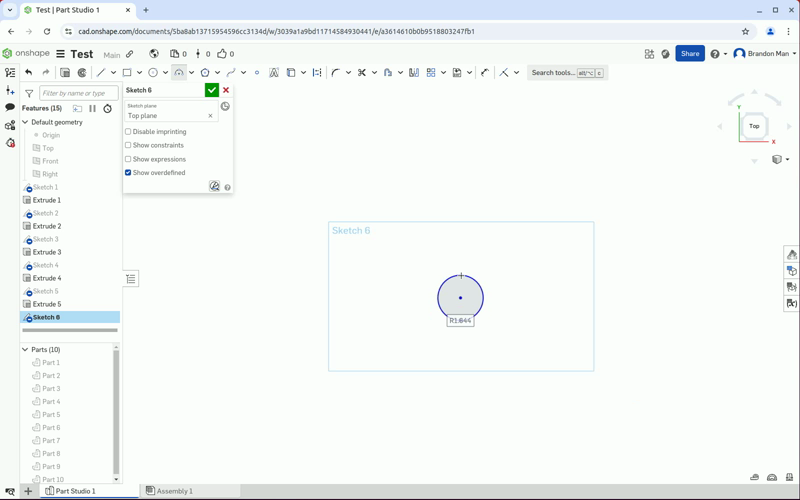
scroll(-6)
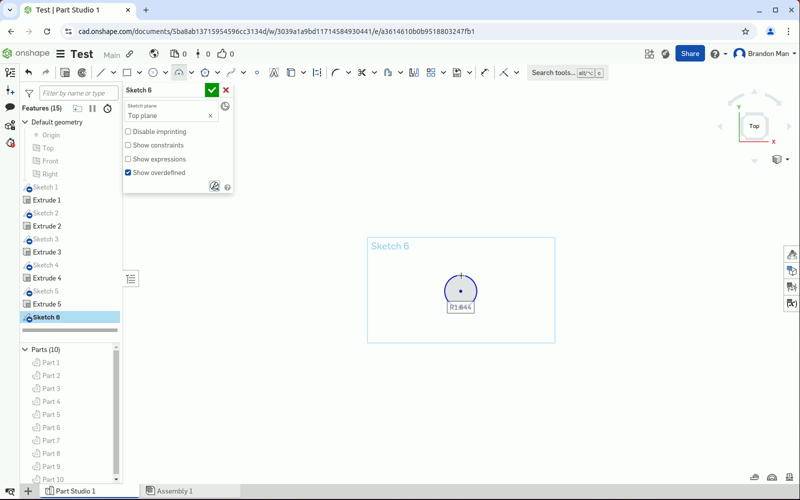
scroll(-6)
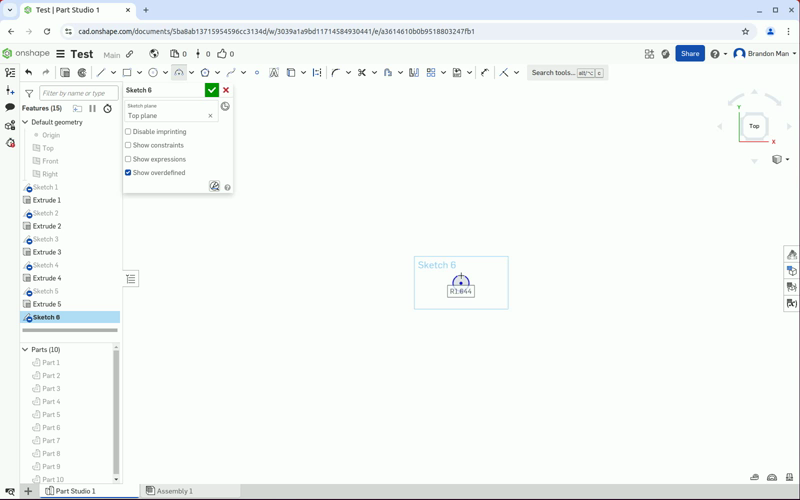
key_up(shift)
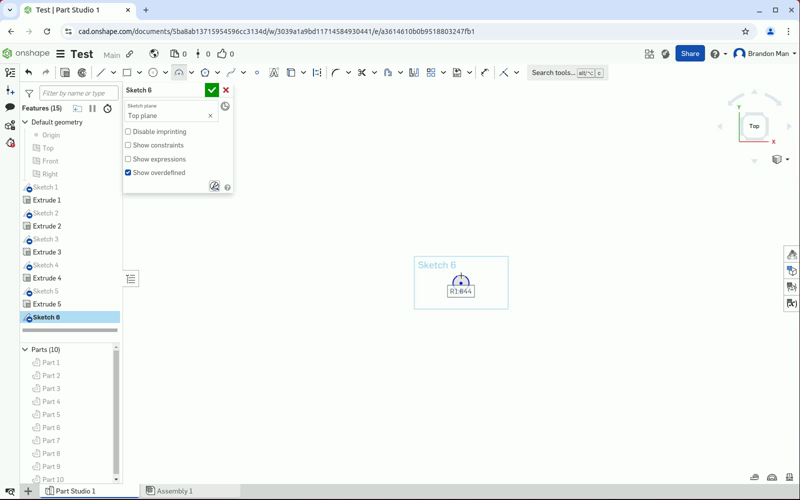
key(esc)
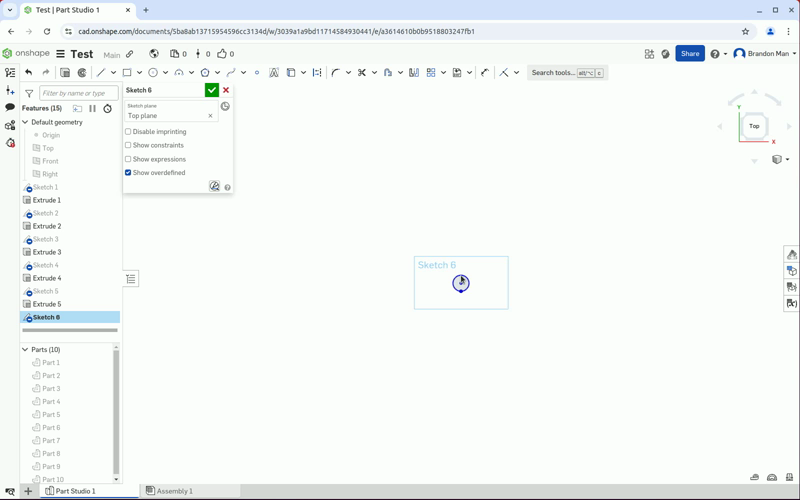
key(c)
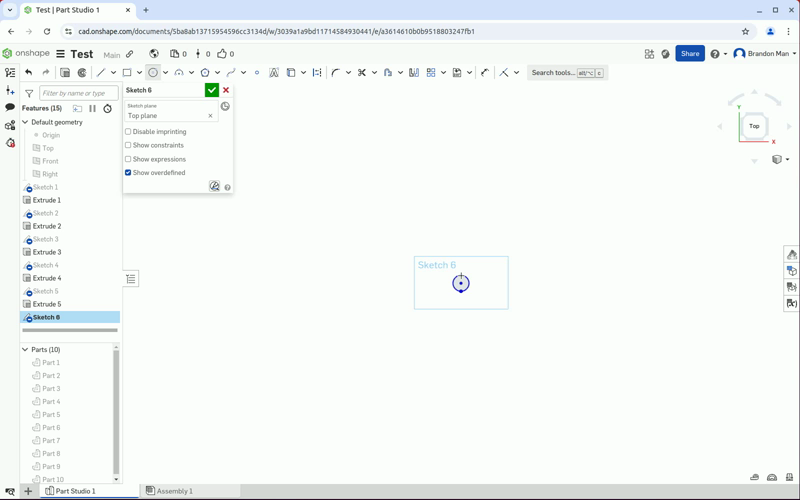
key_down(shift)
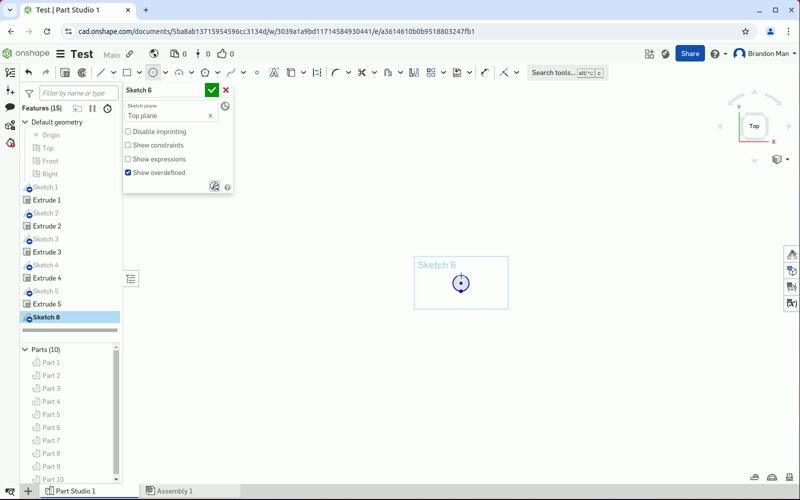
mouse_move(460, 281)
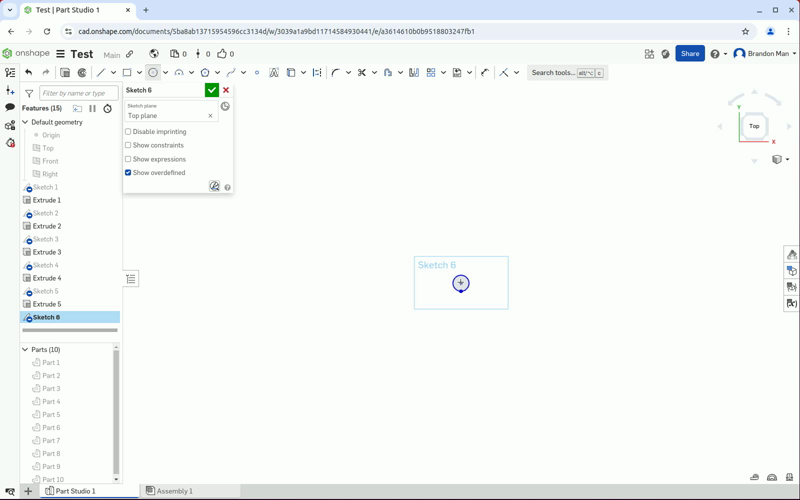
scroll(6)
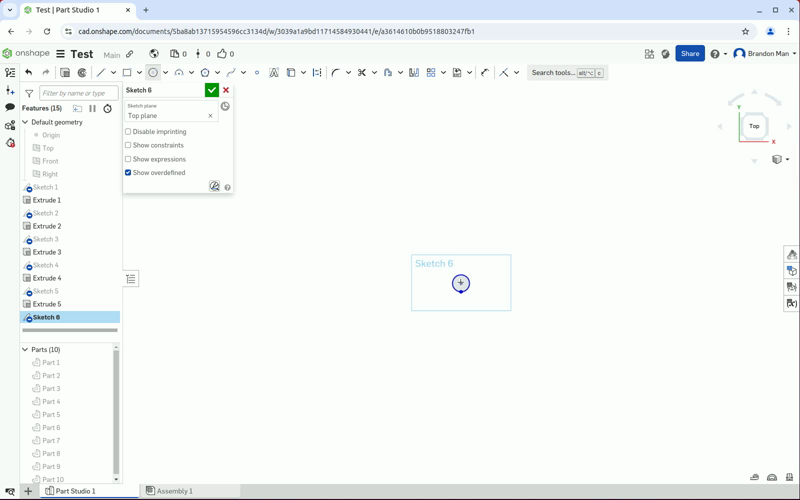
scroll(6)
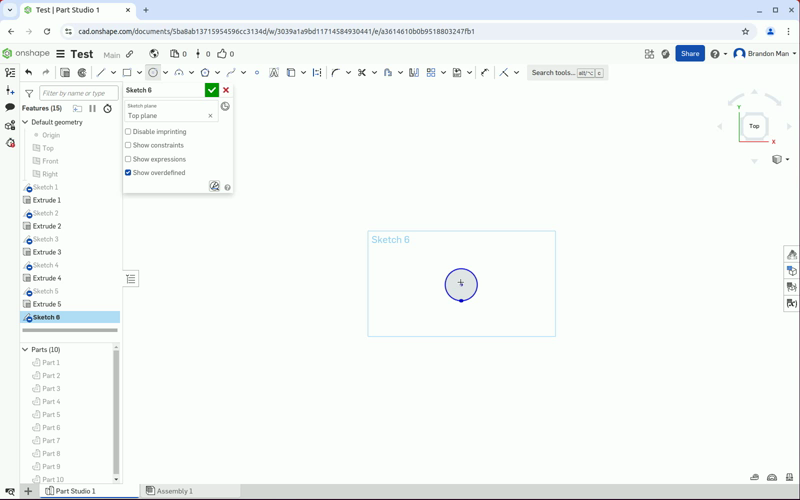
scroll(6)
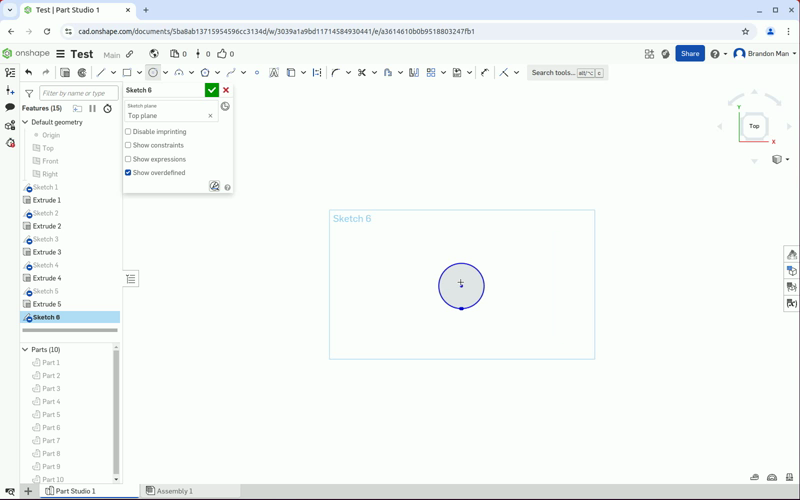
scroll(6)
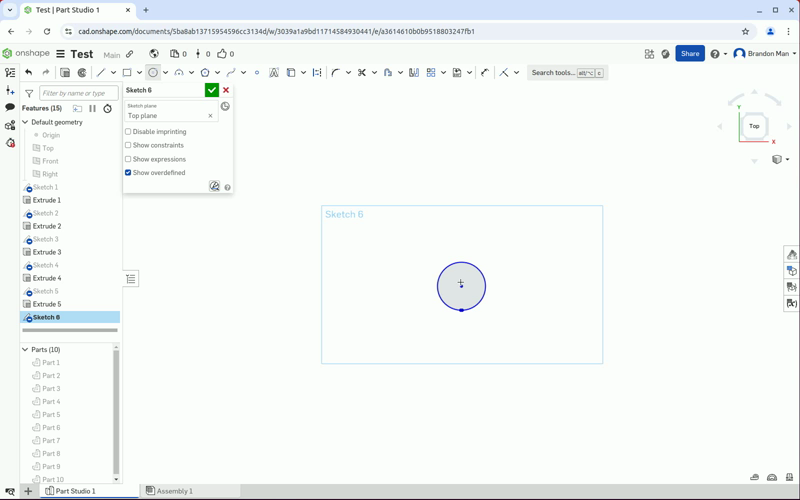
scroll(6)
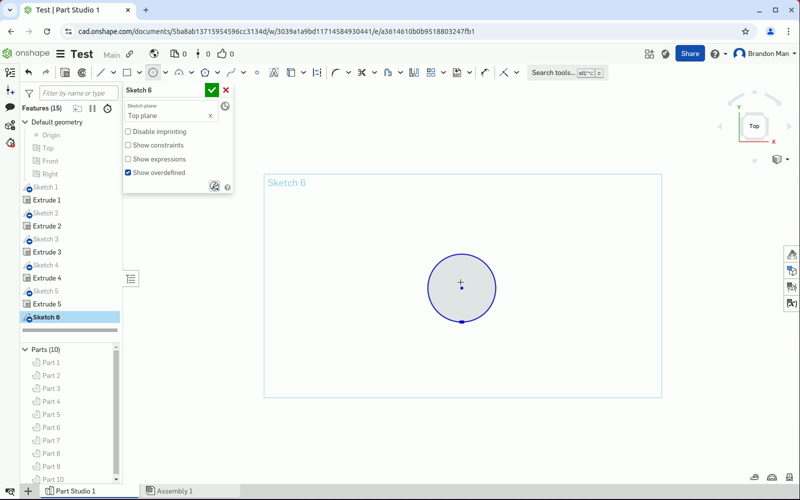
scroll(6)
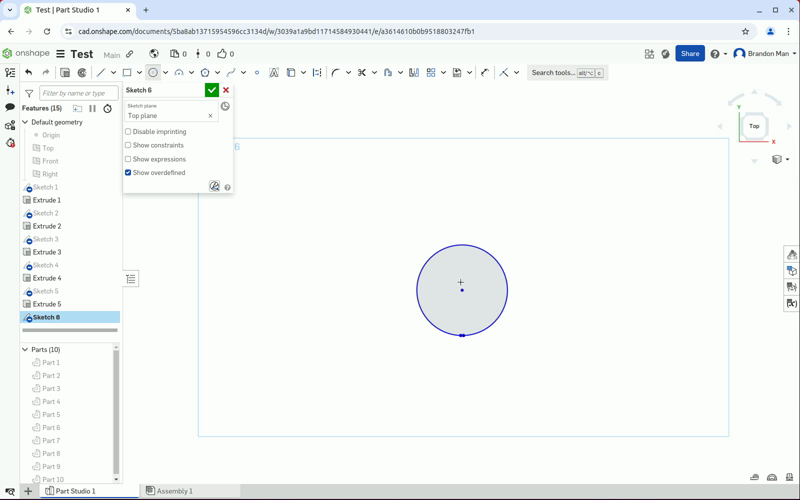
scroll(6)
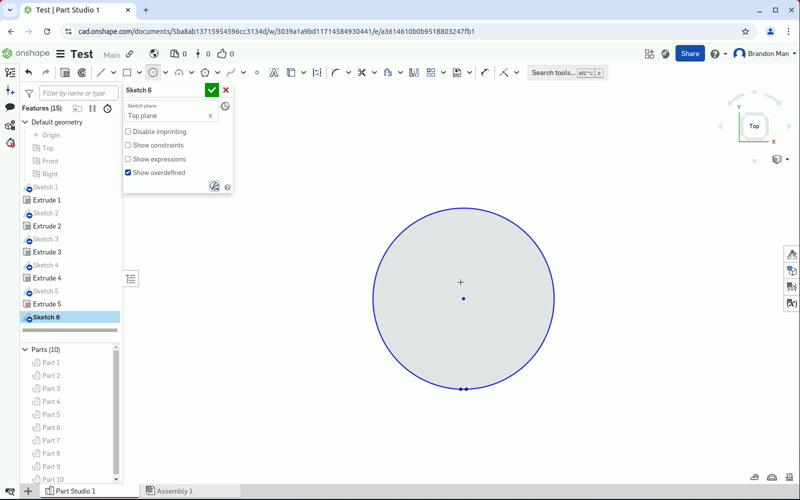
click(460, 281)
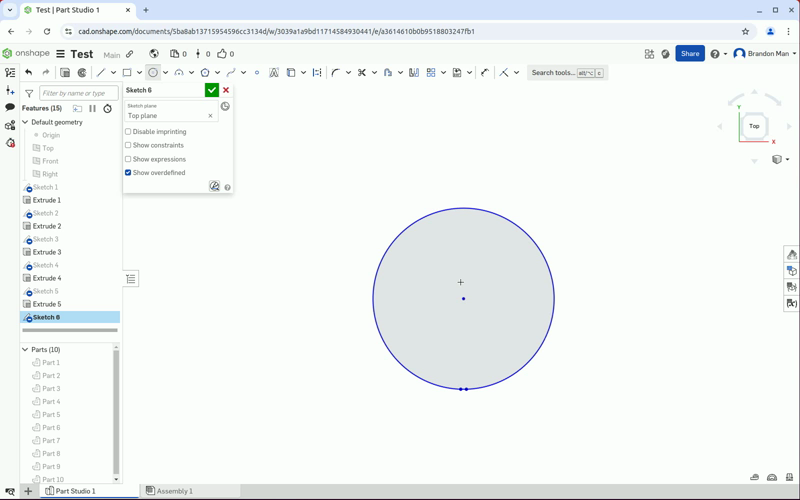
scroll(-6)
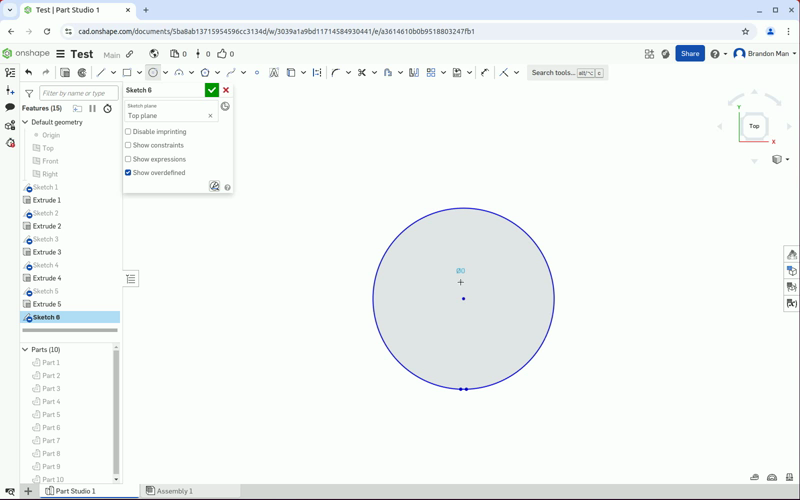
scroll(-6)
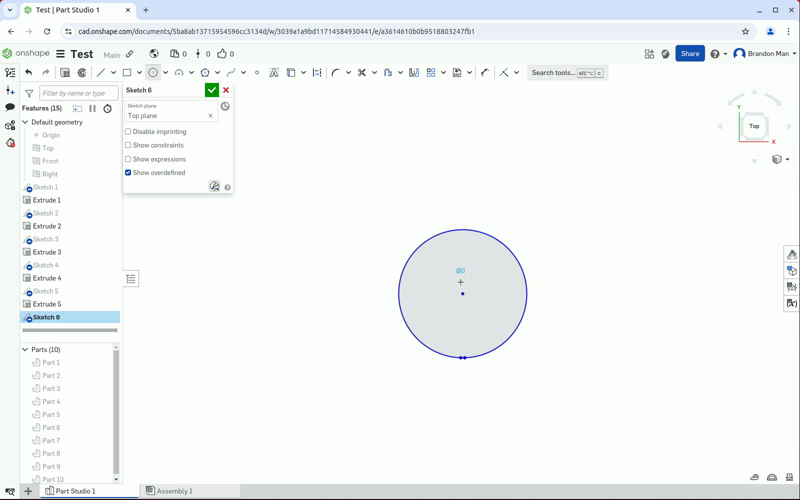
scroll(-6)
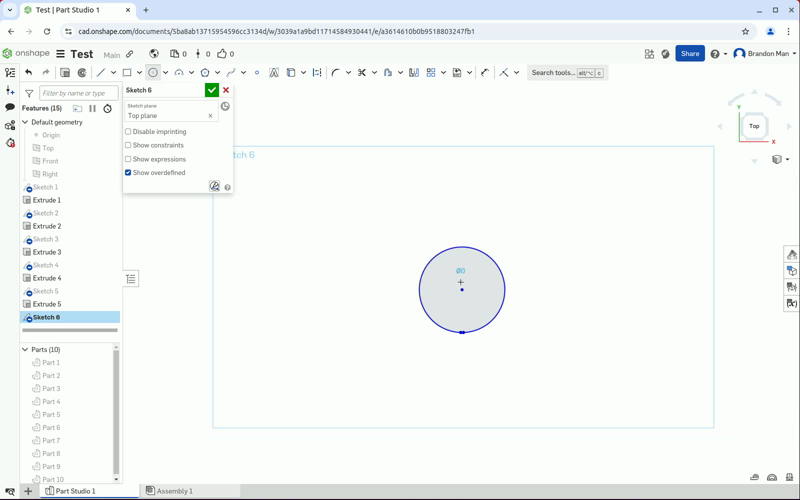
scroll(-6)
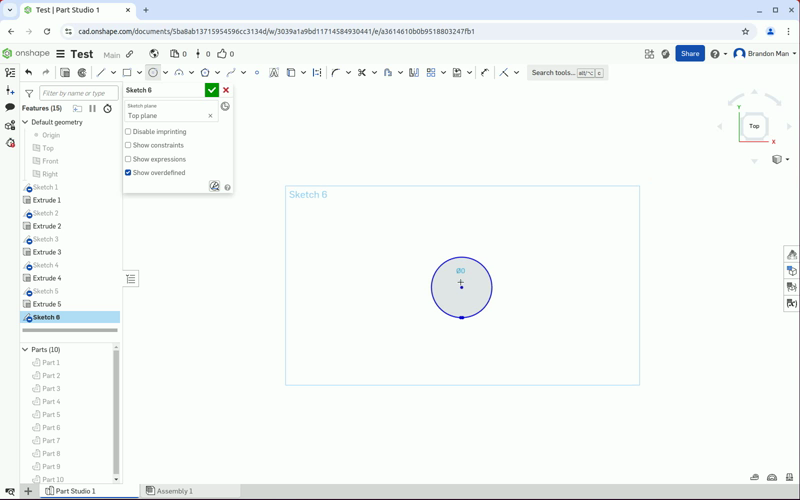
scroll(-6)
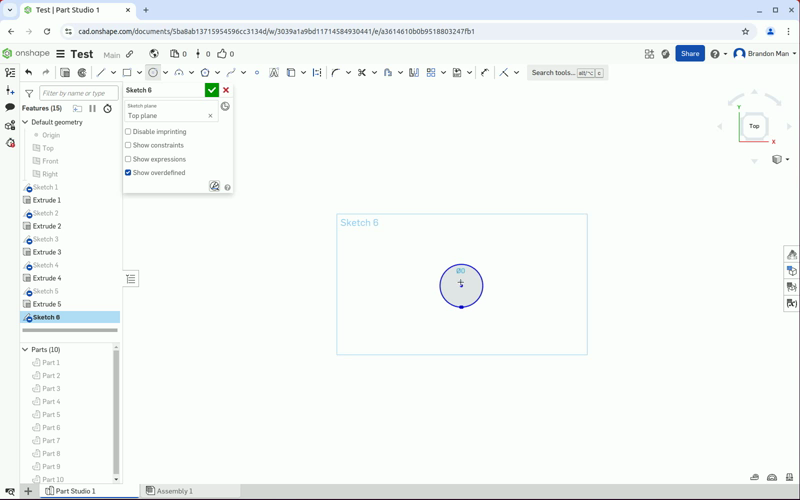
scroll(-6)
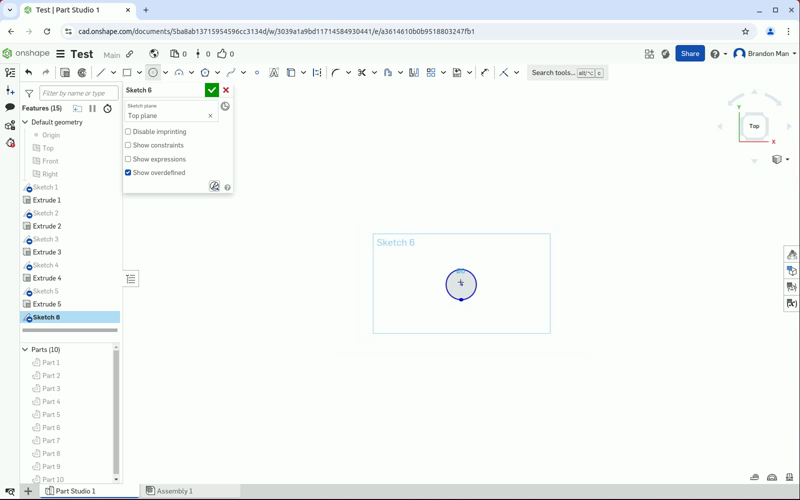
scroll(-6)
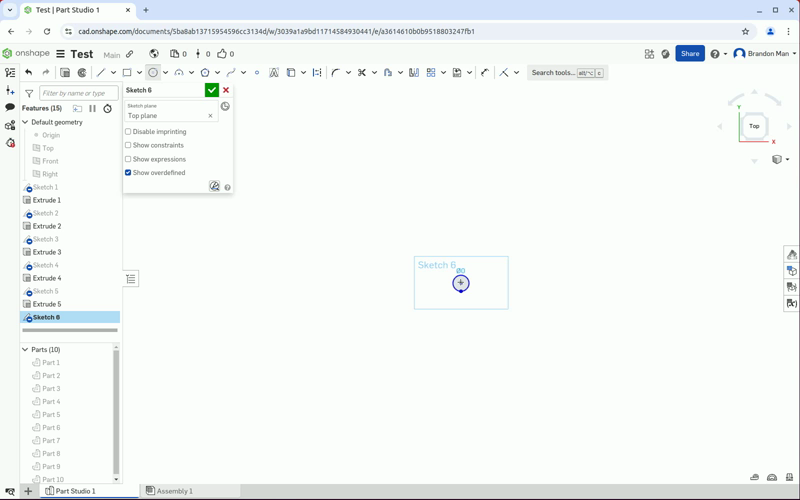
key_up(shift)
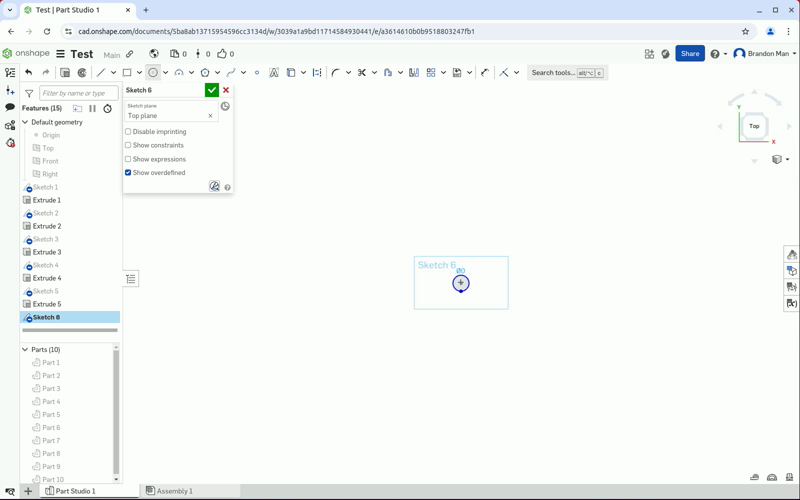
mouse_move(463, 281)
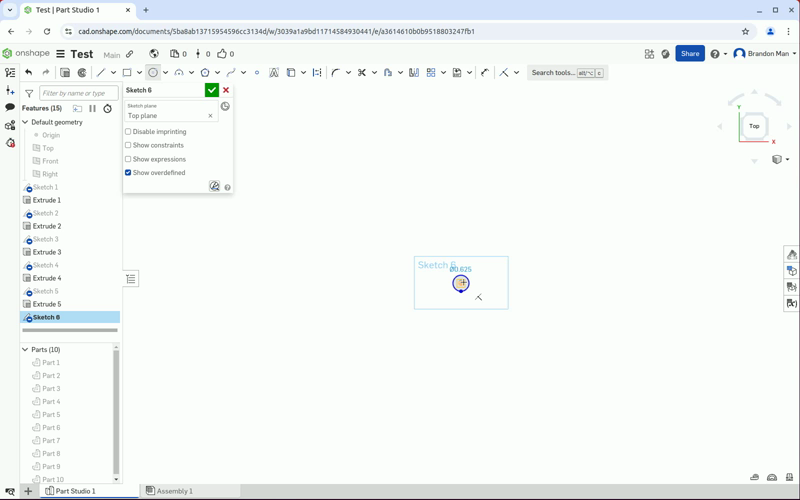
scroll(6)
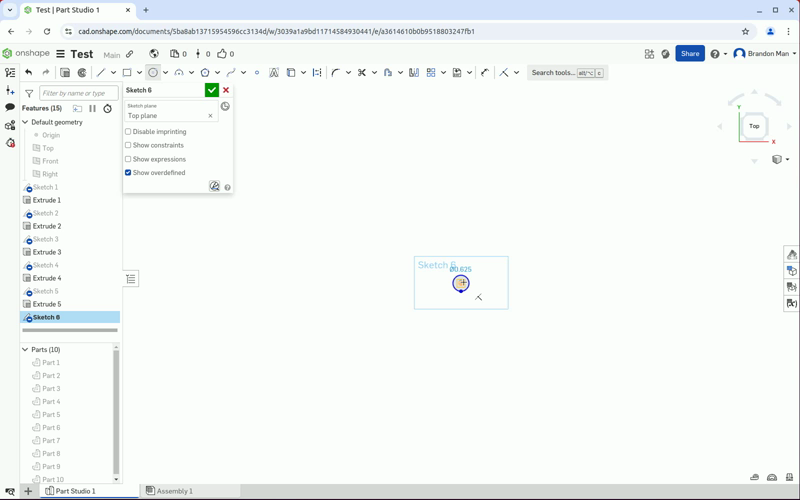
scroll(6)
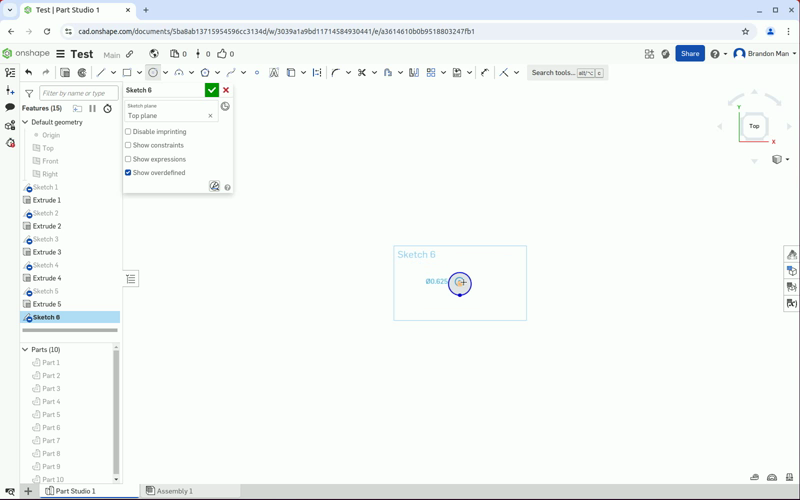
scroll(6)
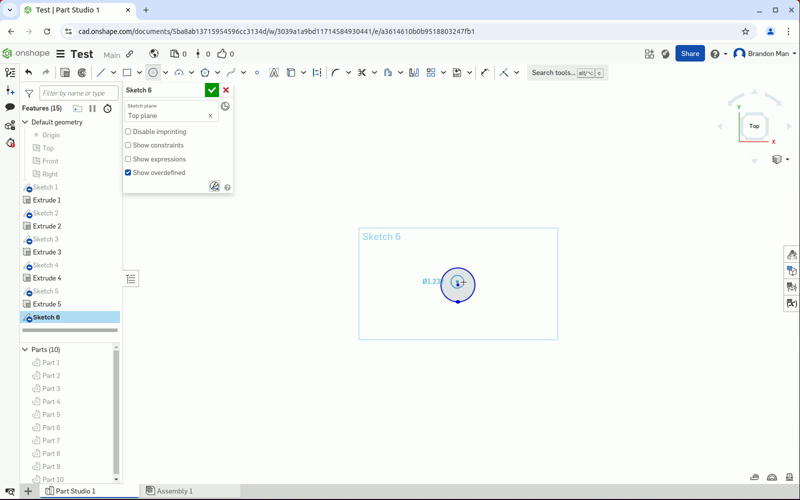
scroll(6)
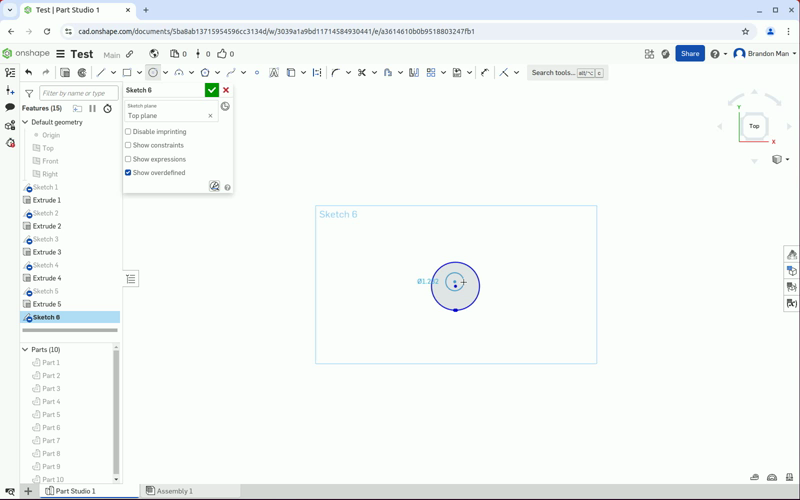
scroll(6)
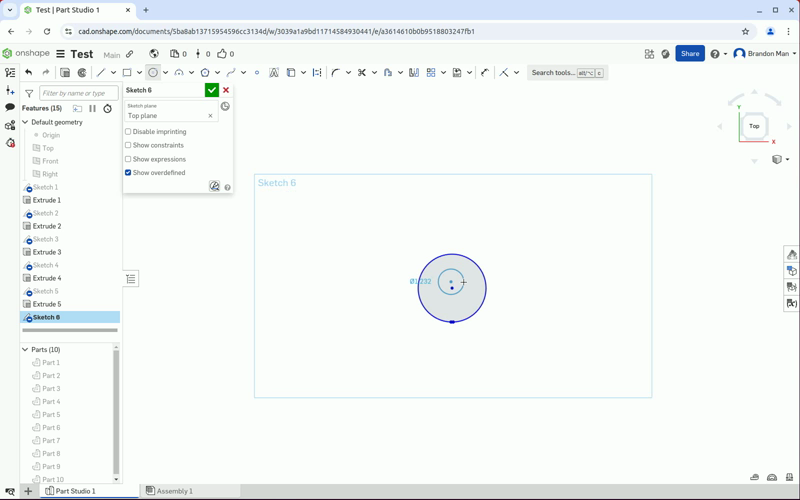
scroll(6)
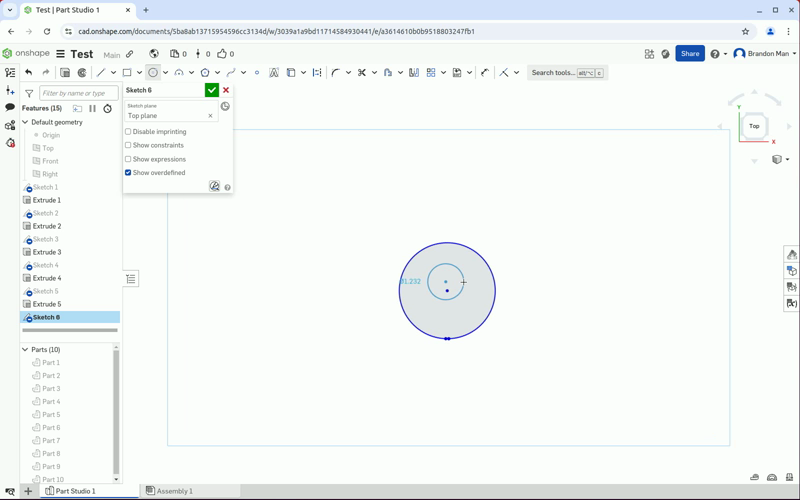
scroll(6)
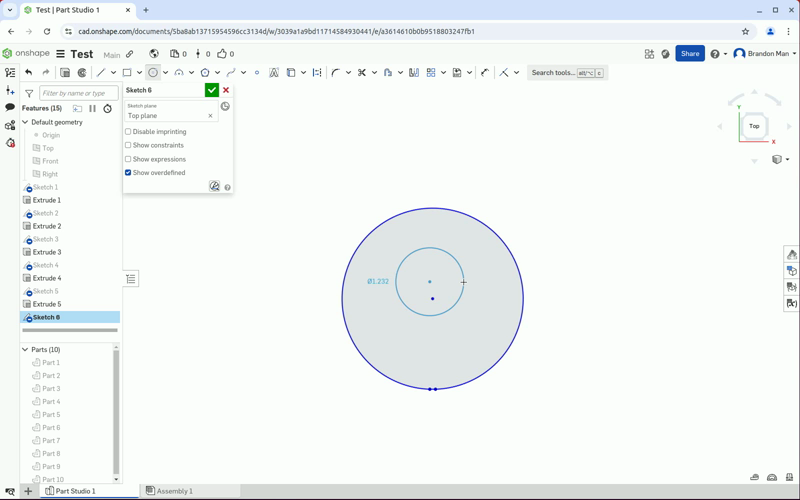
click(463, 281)
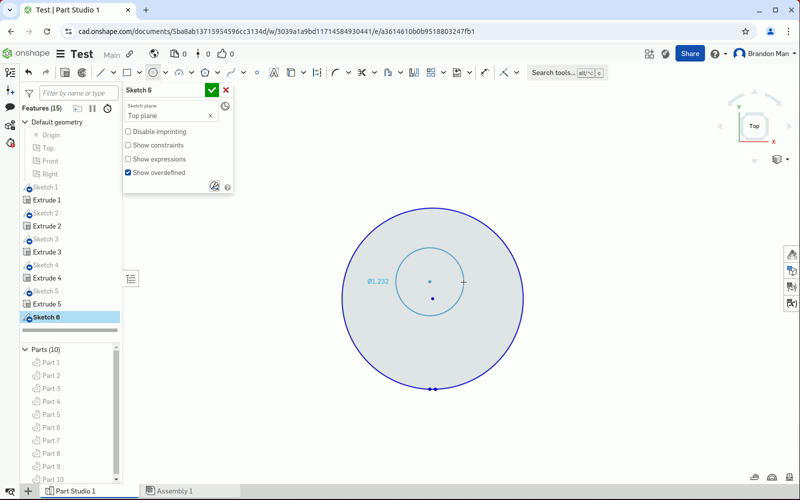
scroll(-6)
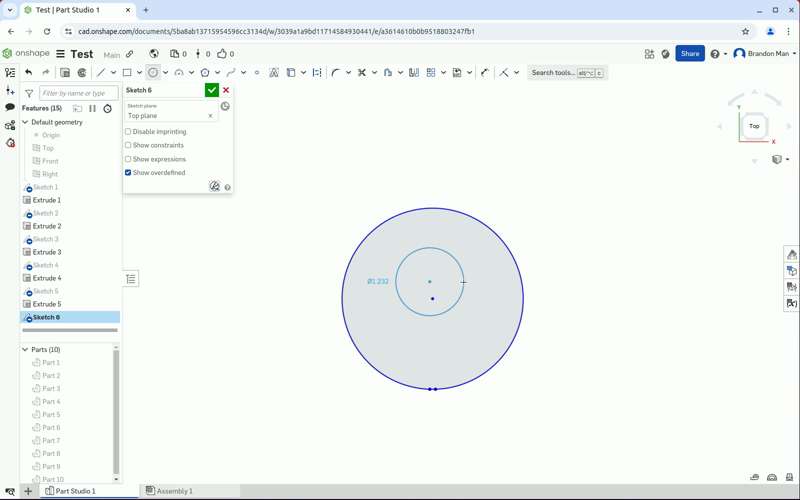
scroll(-6)
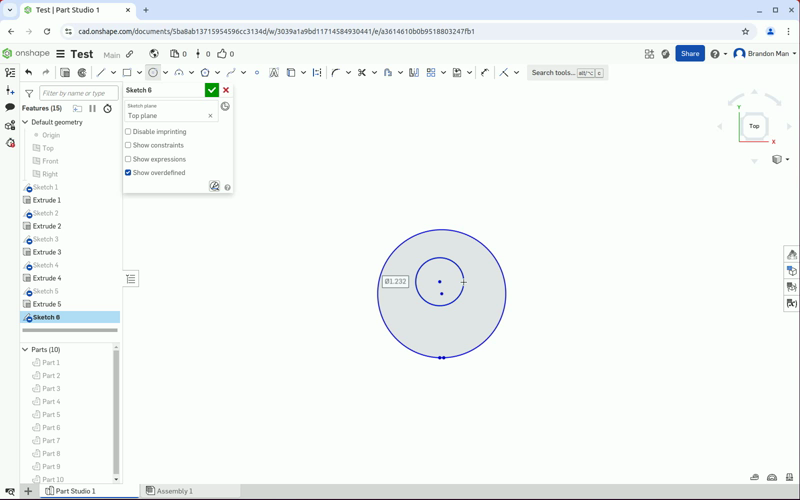
scroll(-6)
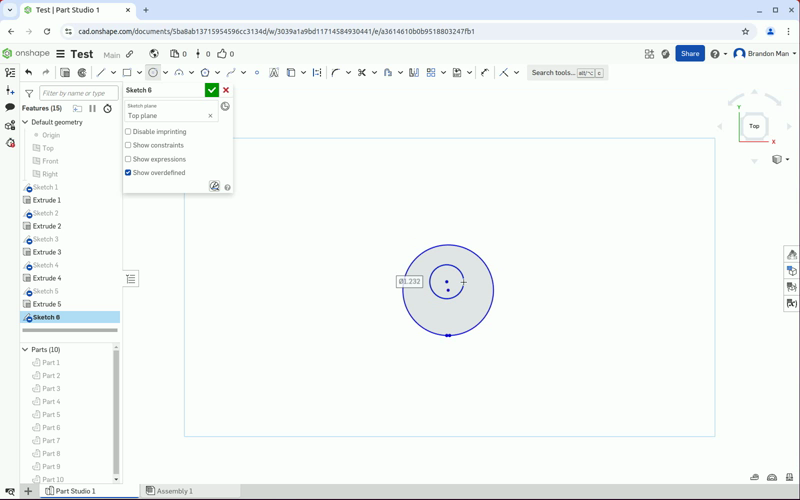
scroll(-6)
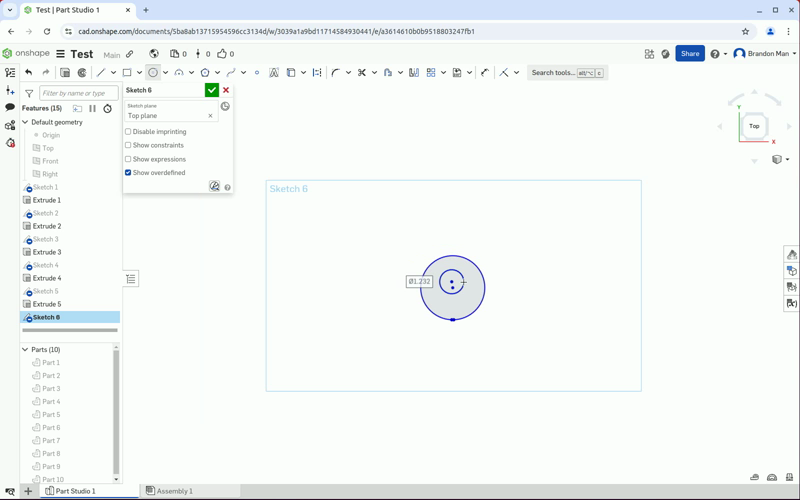
scroll(-6)
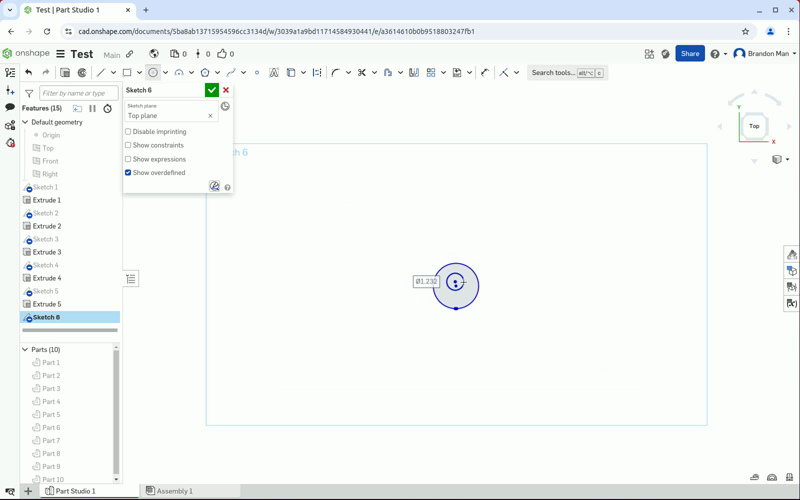
scroll(-6)
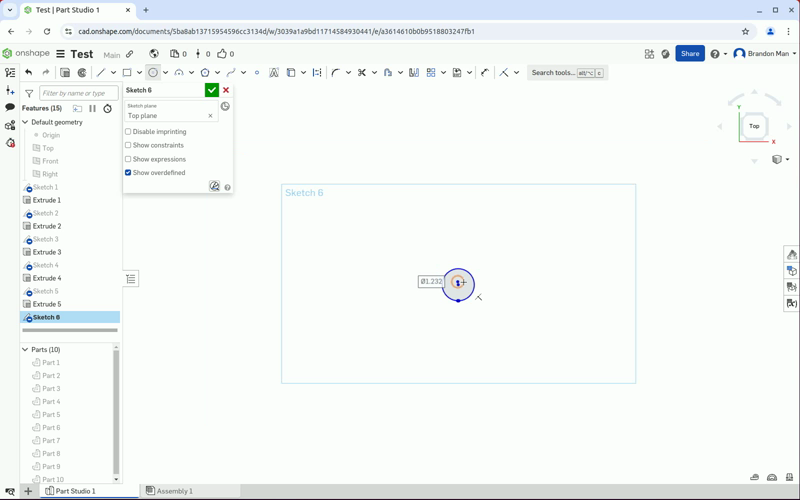
scroll(-6)
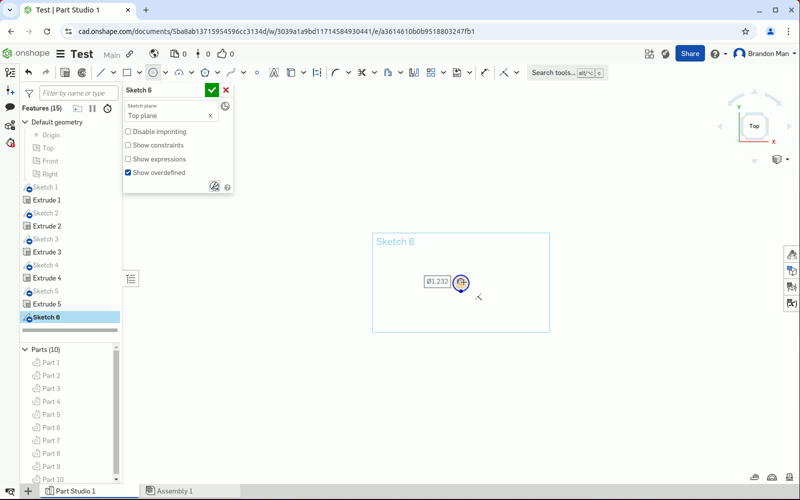
key(esc)
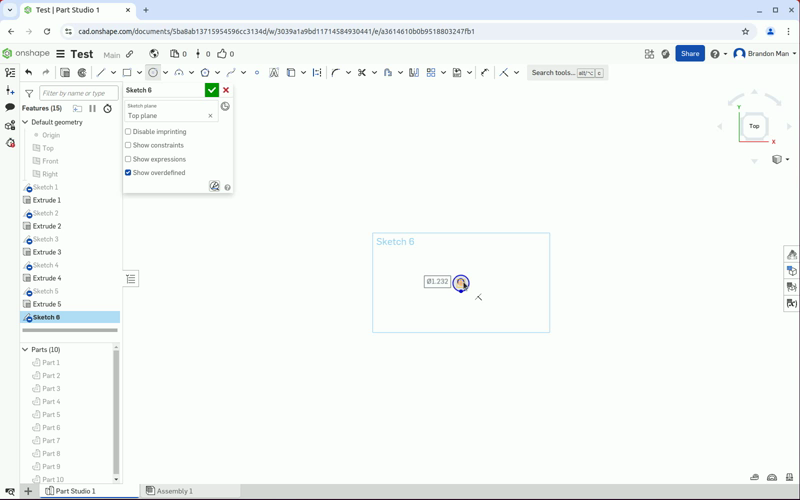
mouse_move(461, 277)
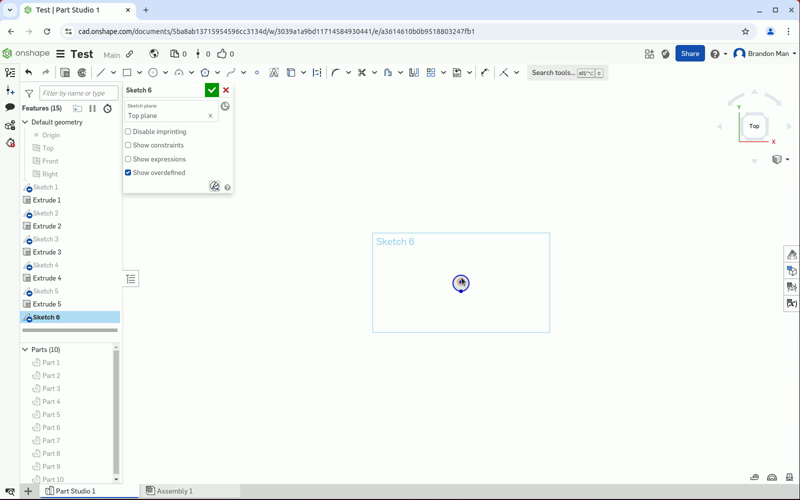
scroll(6)
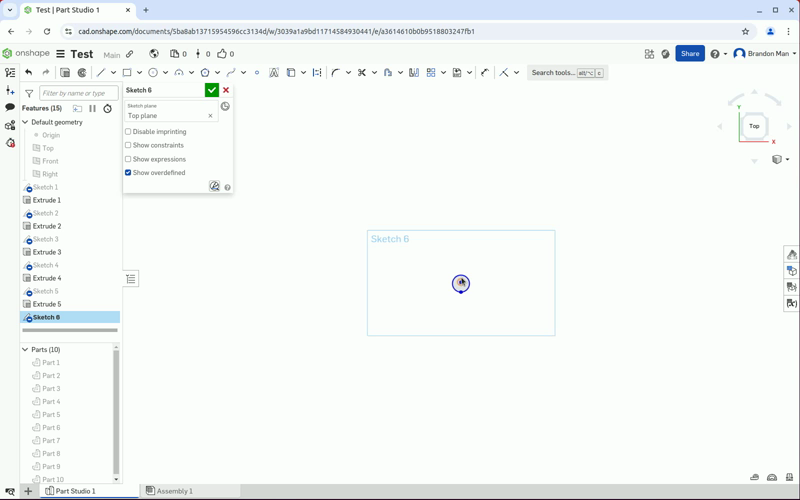
scroll(6)
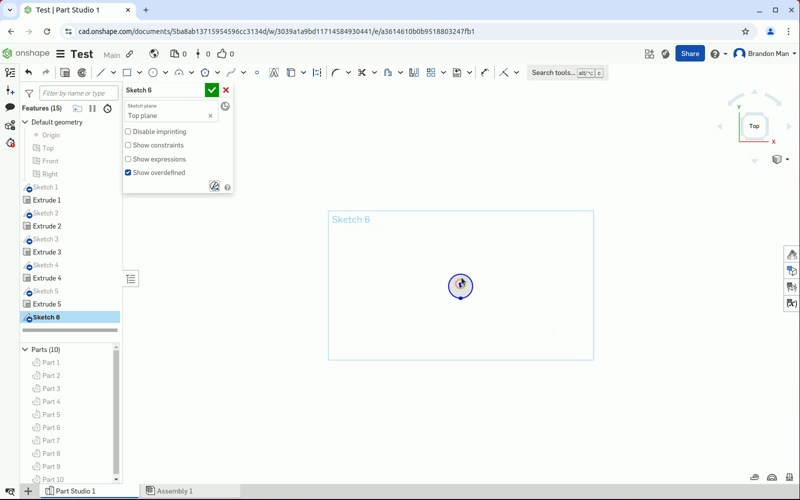
scroll(6)
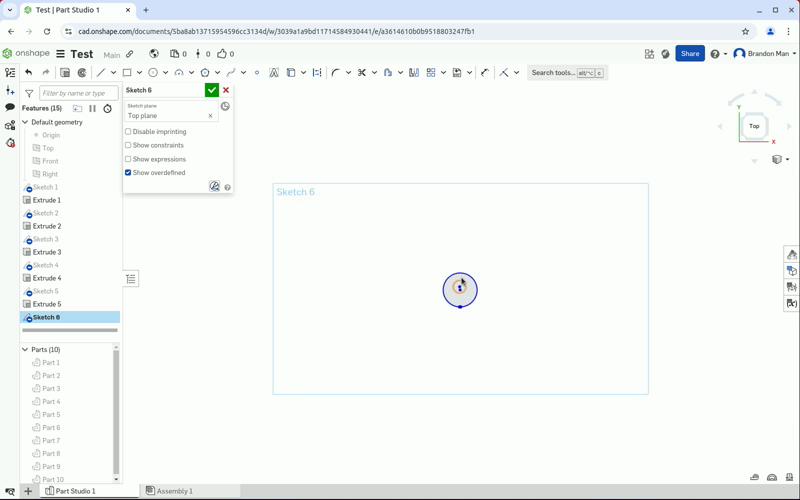
scroll(6)
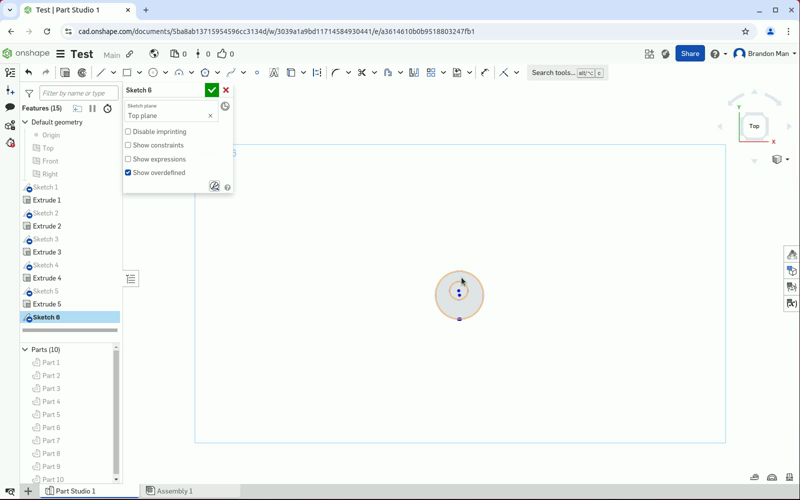
scroll(6)
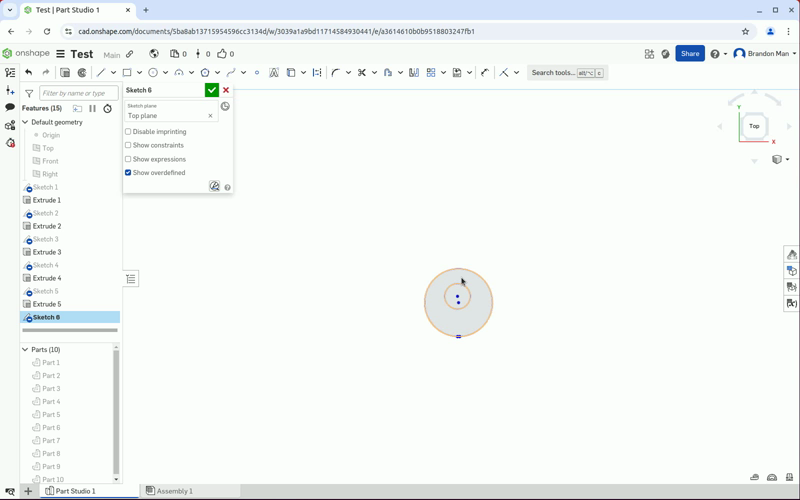
scroll(6)
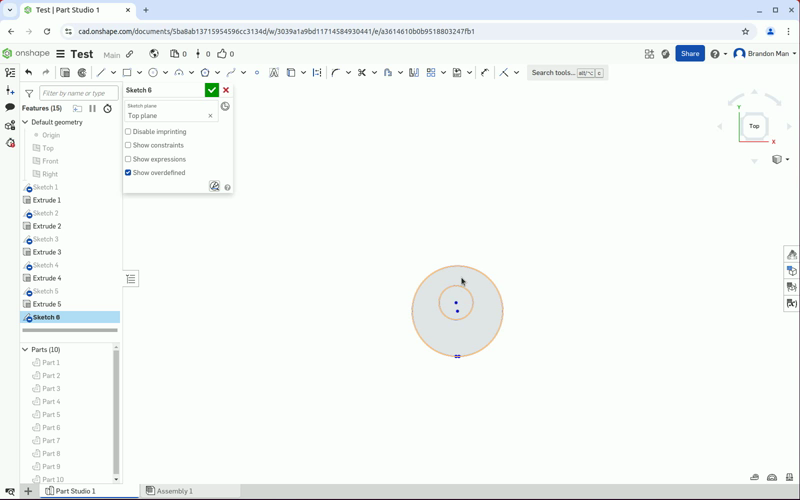
scroll(6)
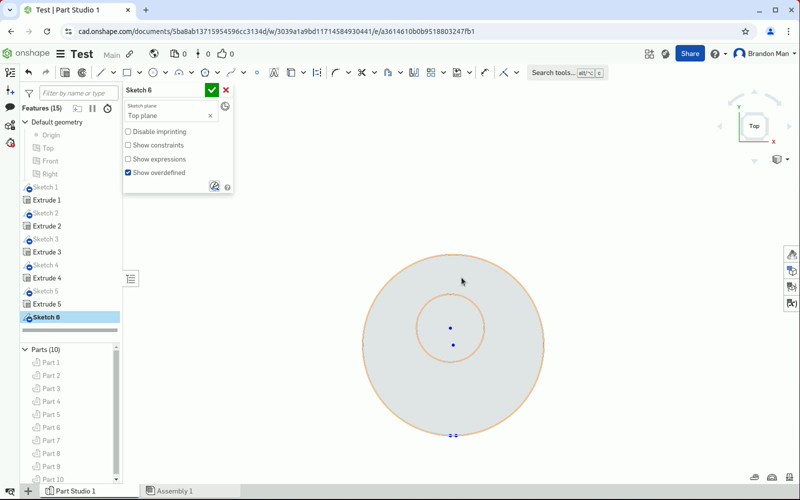
click(461, 277)
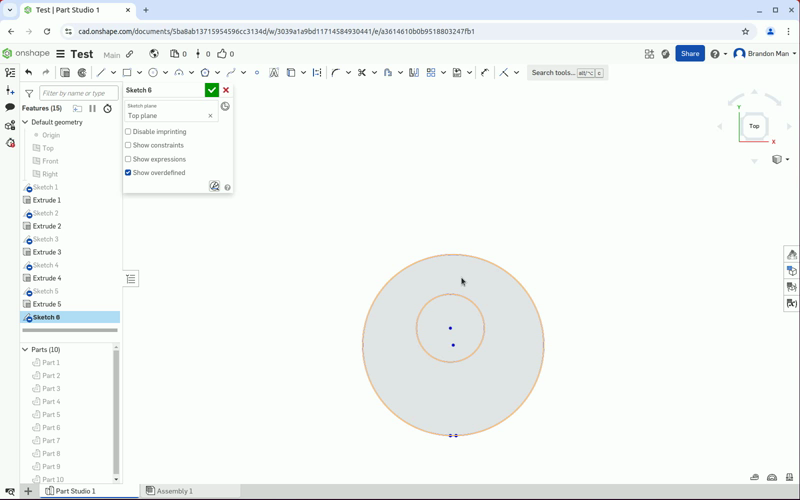
scroll(-6)
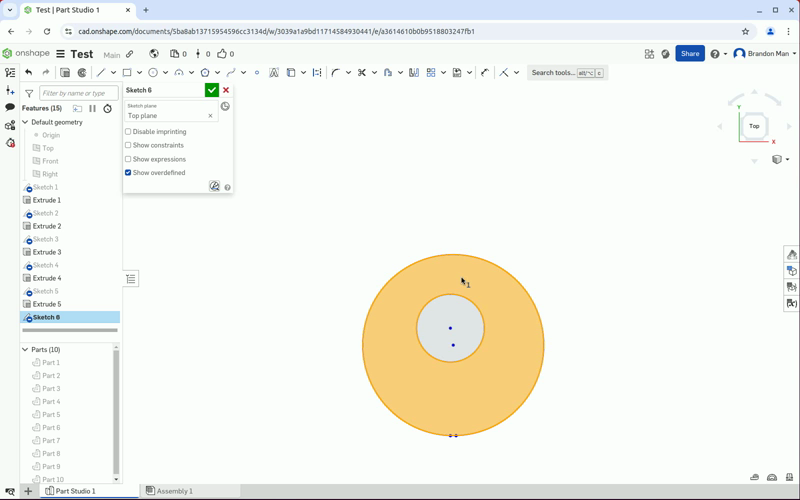
scroll(-6)
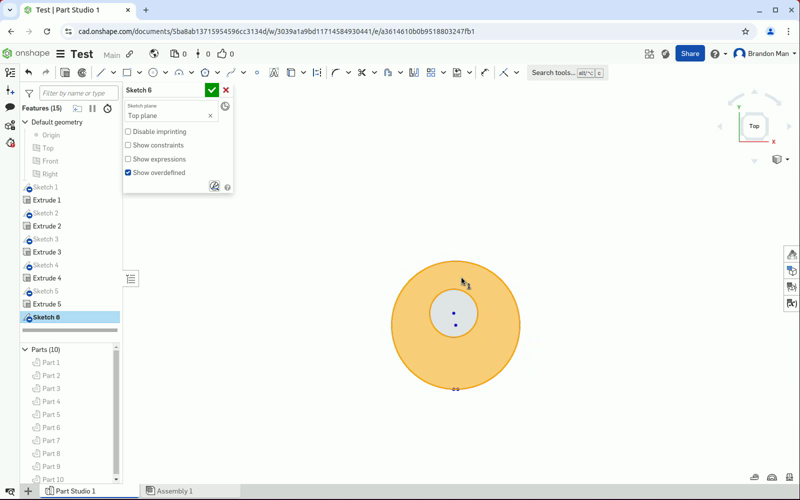
scroll(-6)
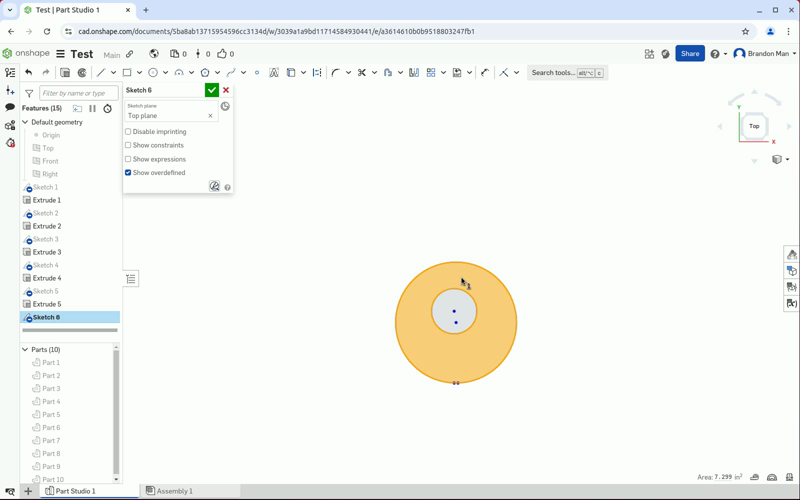
scroll(-6)
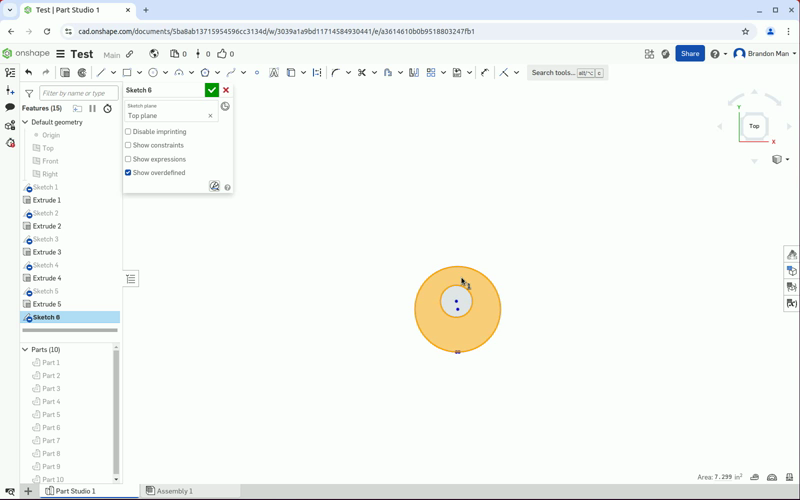
scroll(-6)
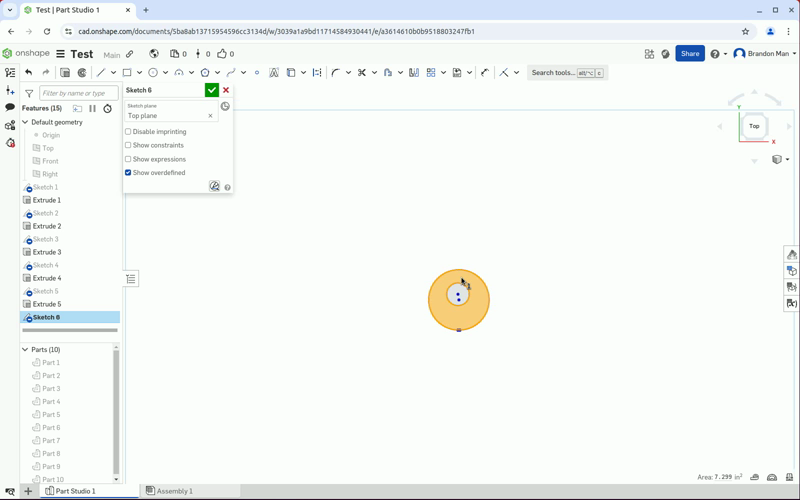
scroll(-6)
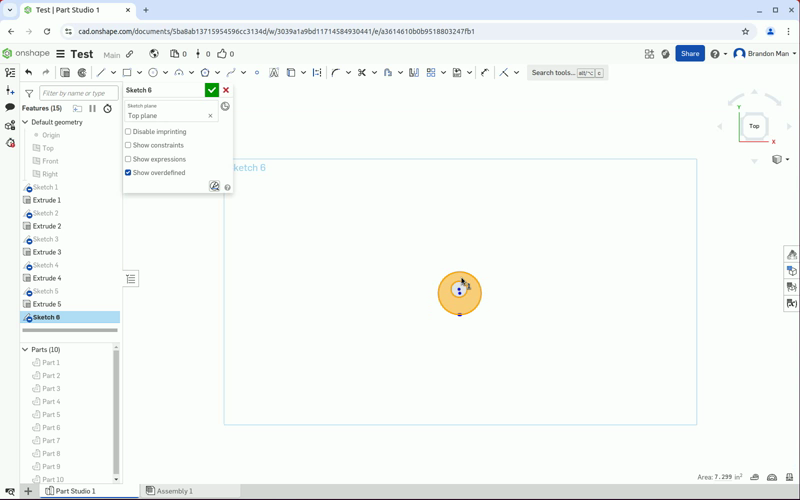
scroll(-6)
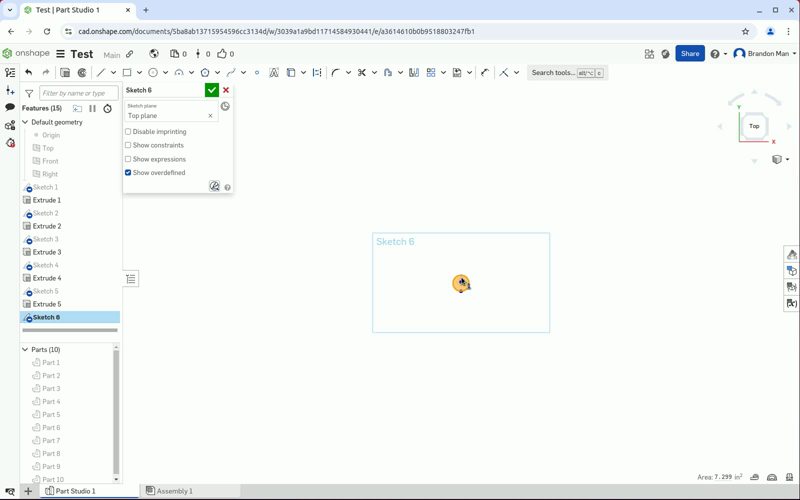
mouse_move(69, 352)
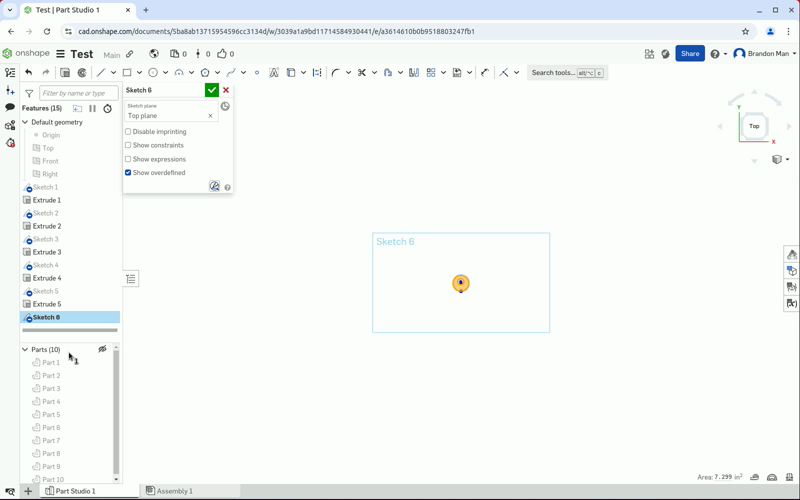
key(shift+y)
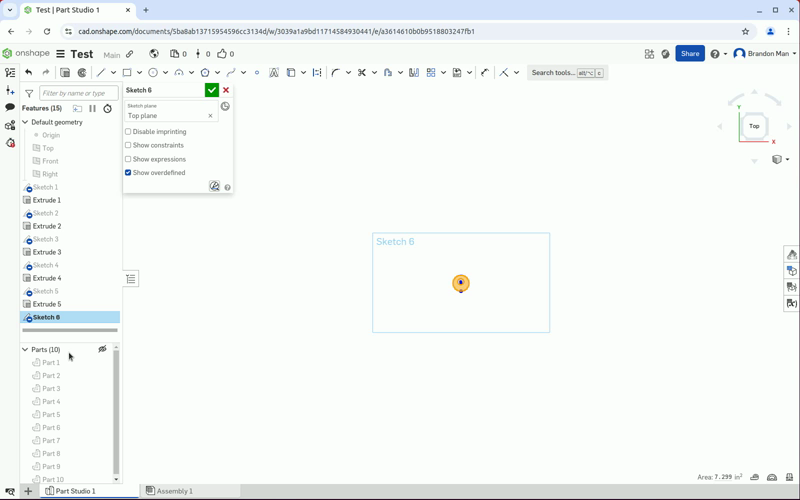
key(shift+e)
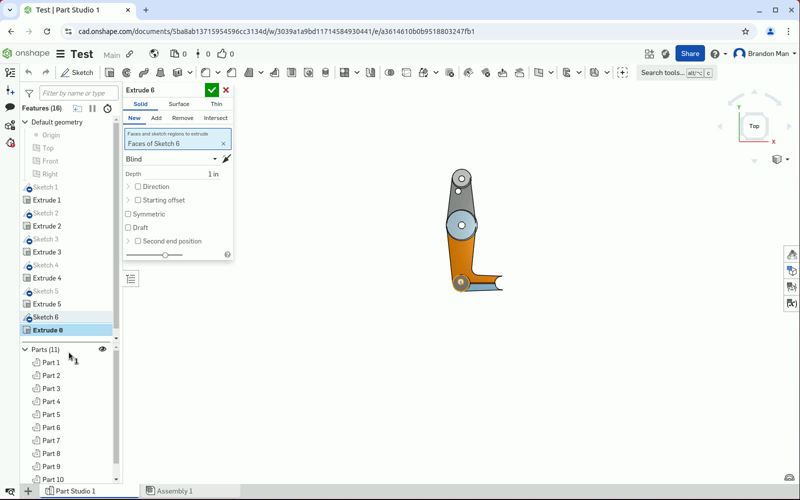
mouse_move(143, 106)
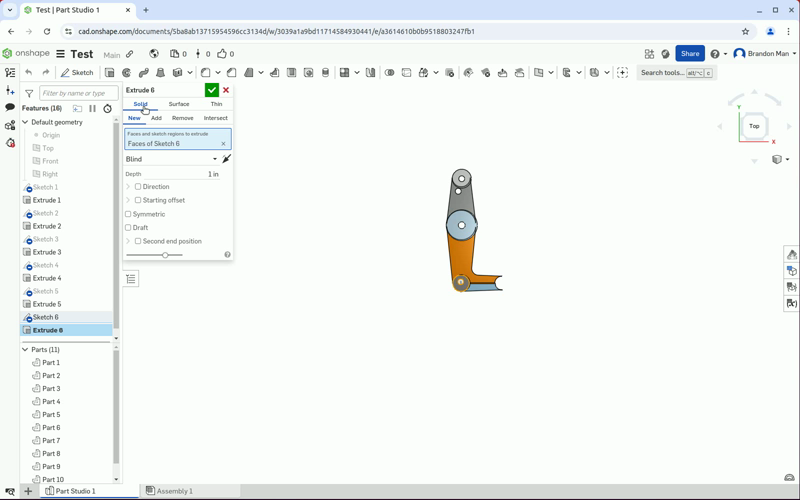
click(143, 106)
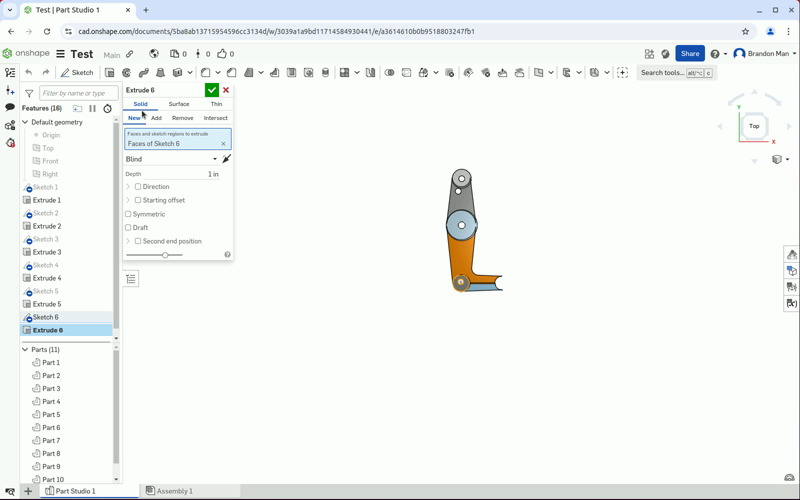
mouse_move(137, 120)
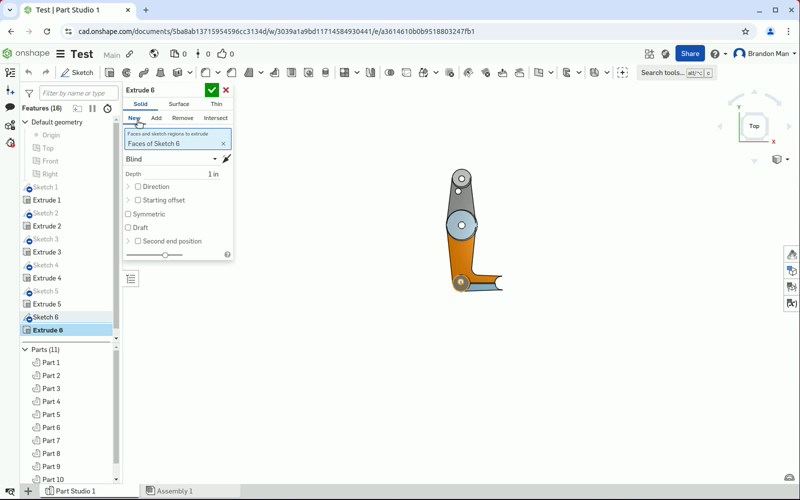
click(137, 120)
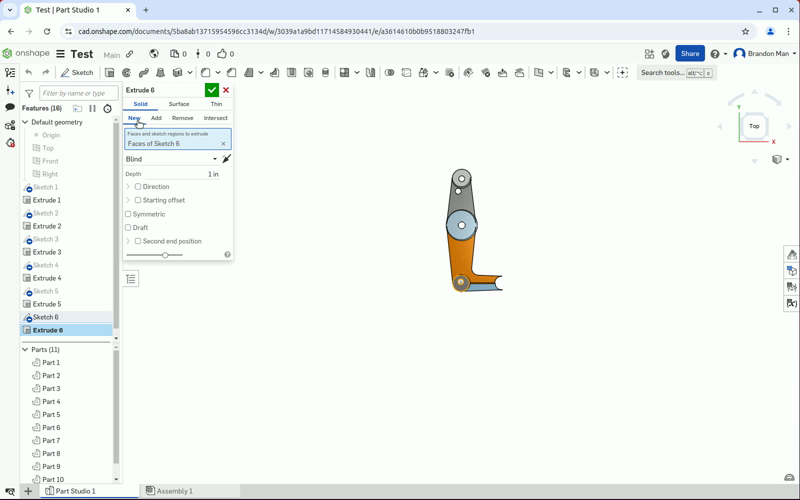
key(tab, 4)
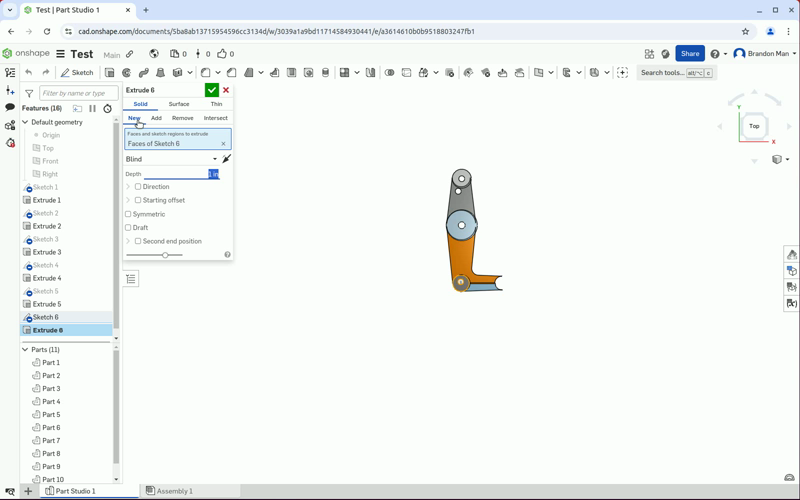
text(0.481)
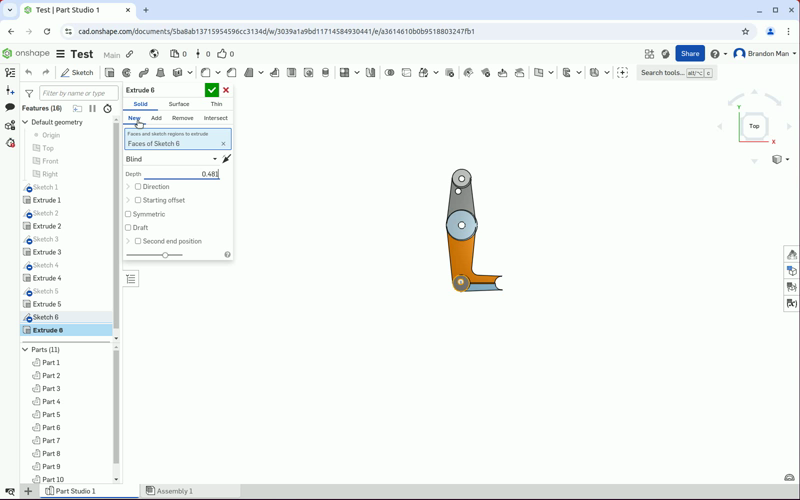
key(enter)
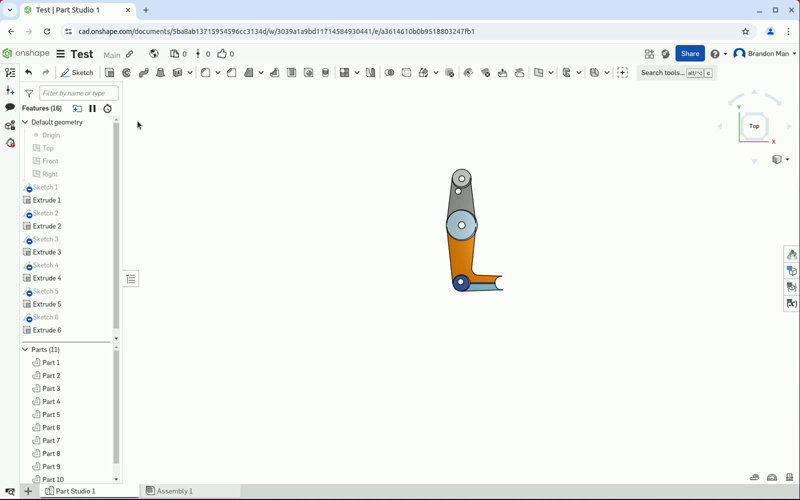
key(shift+h)
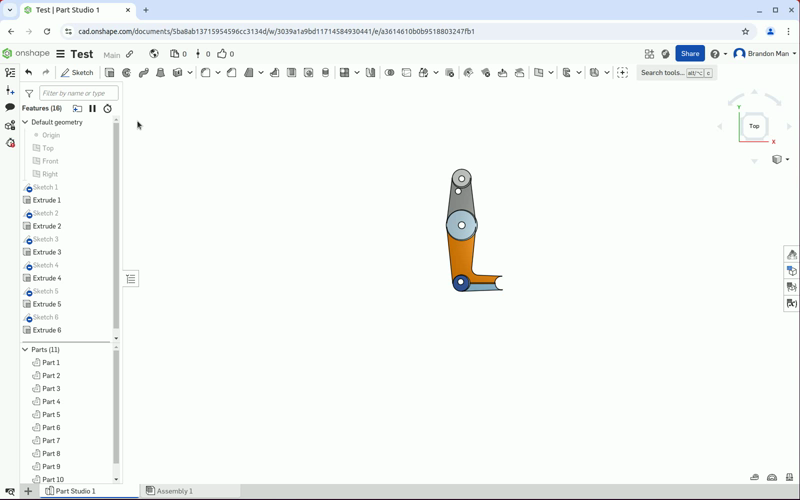
key(shift+h)
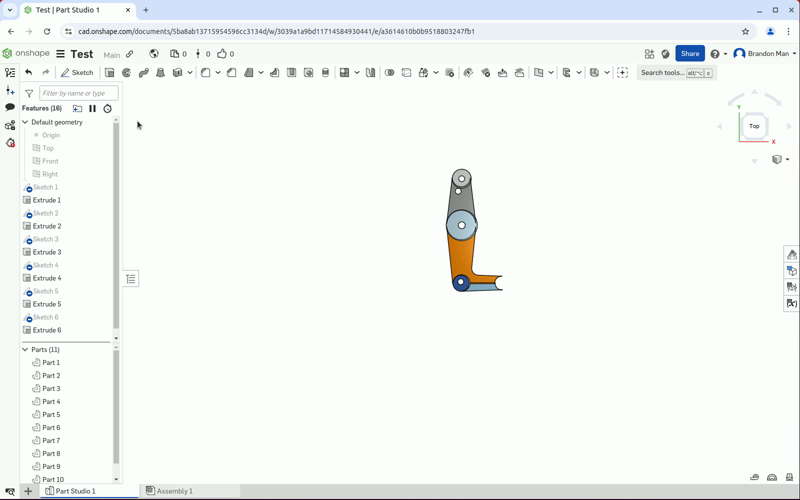
mouse_move(69, 189)
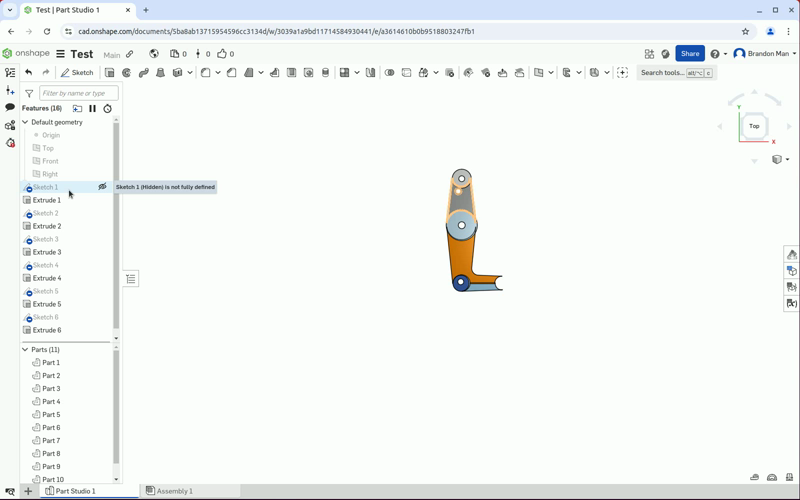
click(69, 189)
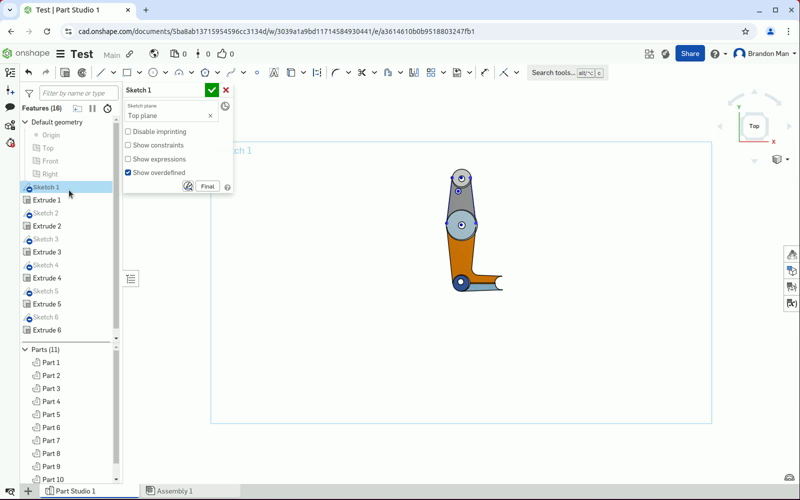
mouse_move(229, 92)
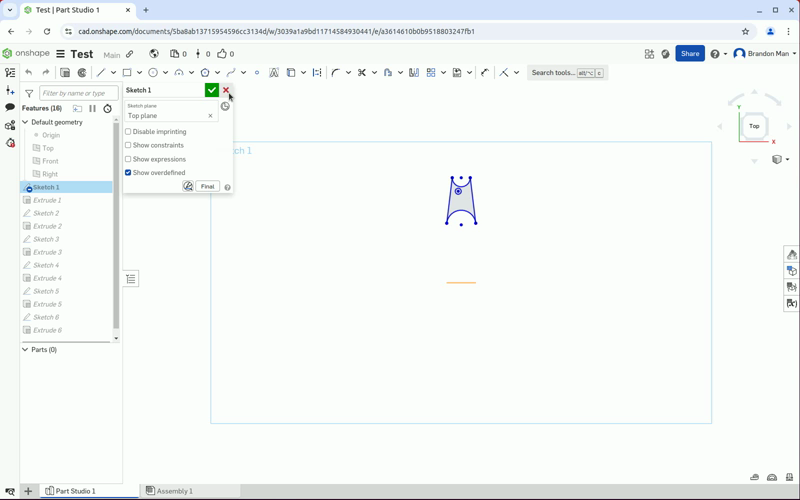
click(229, 92)
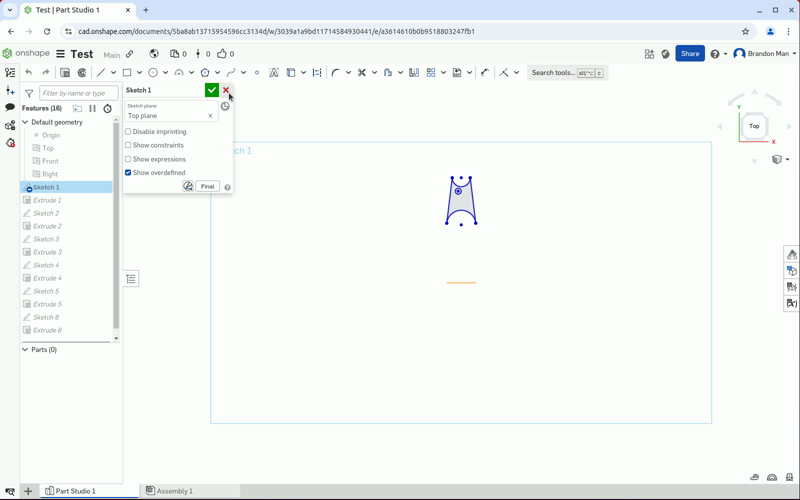
key(shift+s)
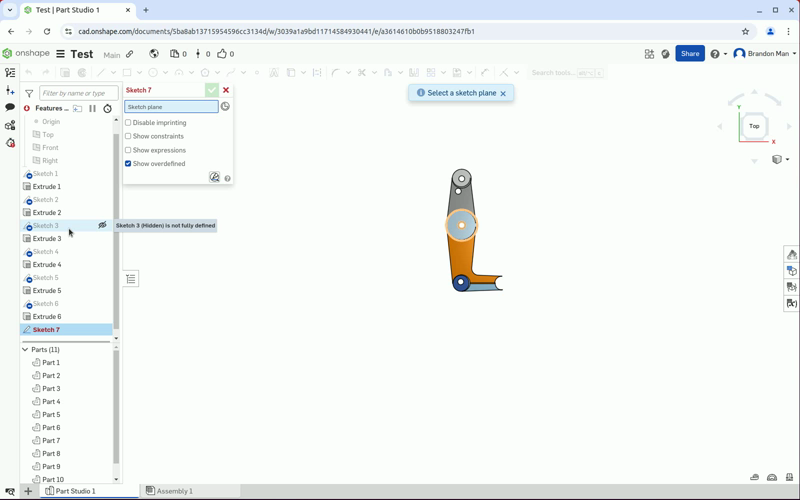
scroll(3)
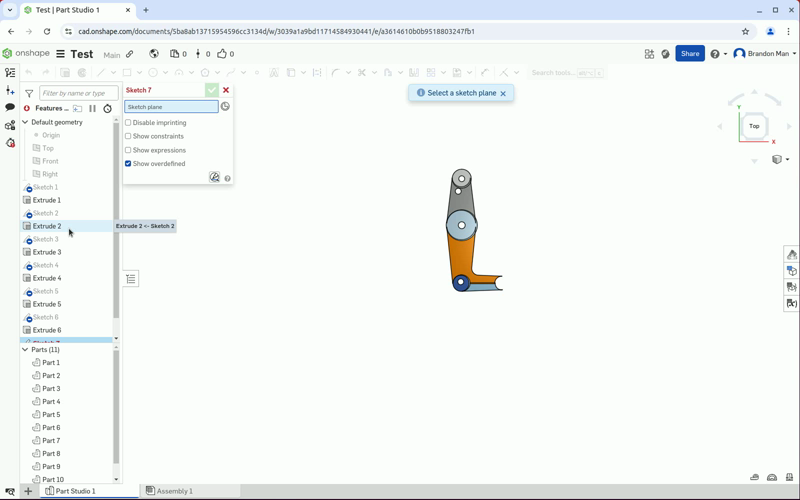
mouse_move(69, 150)
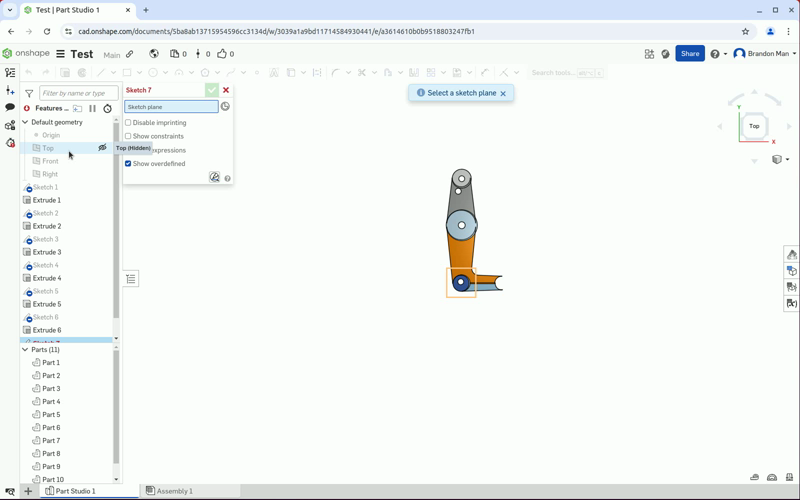
click(69, 150)
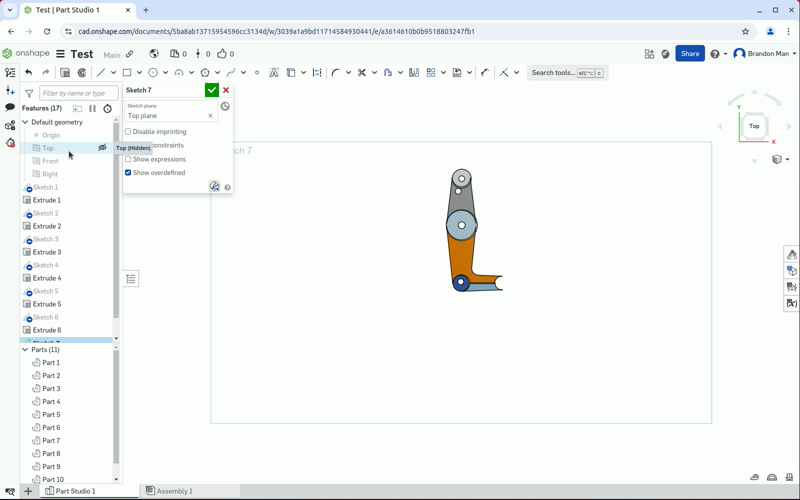
mouse_move(69, 352)
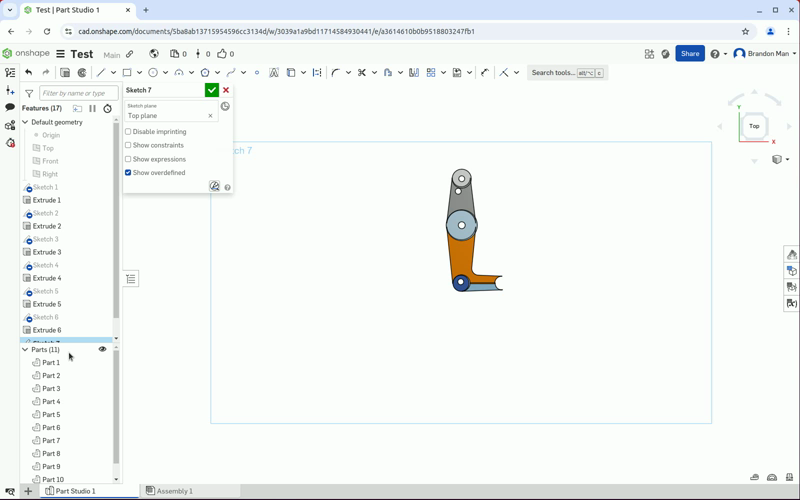
key(y)
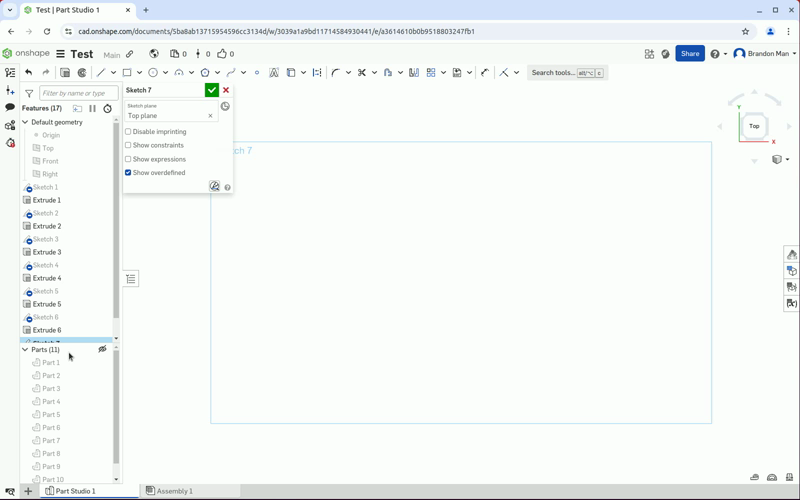
key(c)
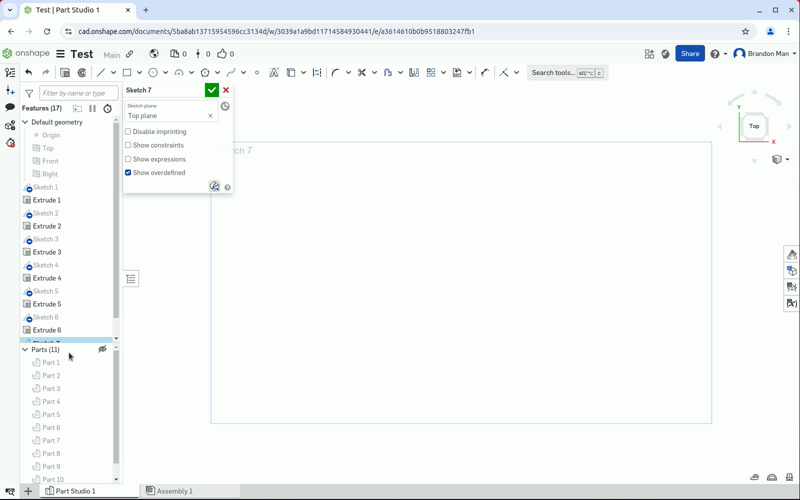
key_down(shift)
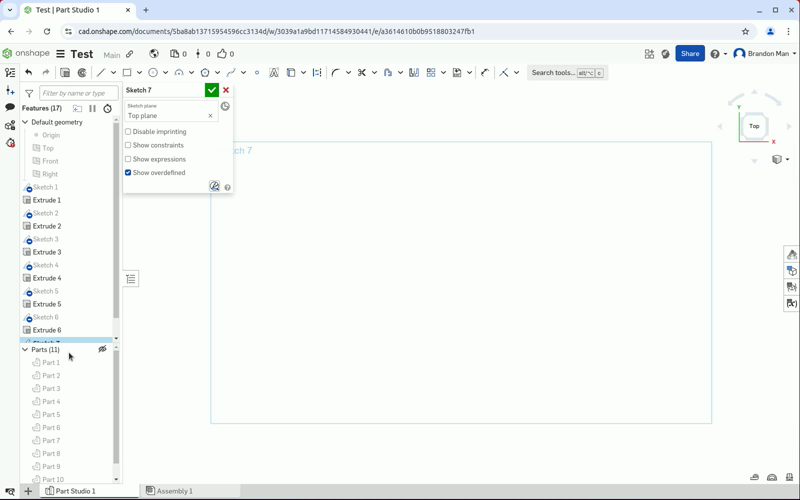
mouse_move(501, 282)
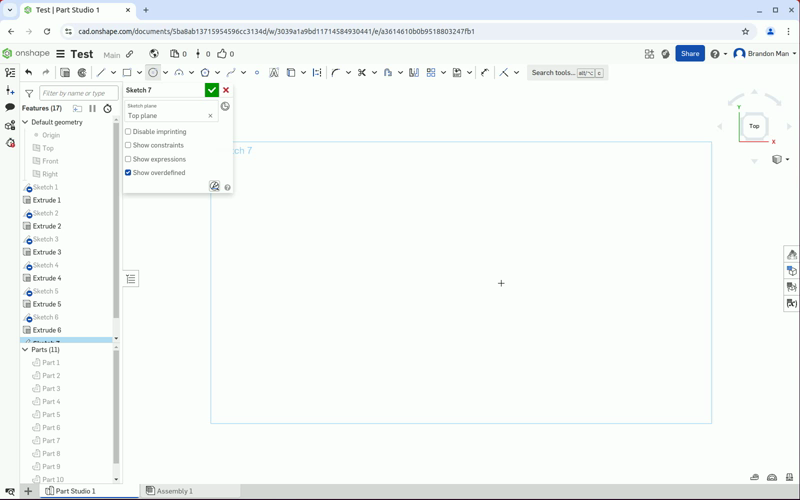
click(501, 282)
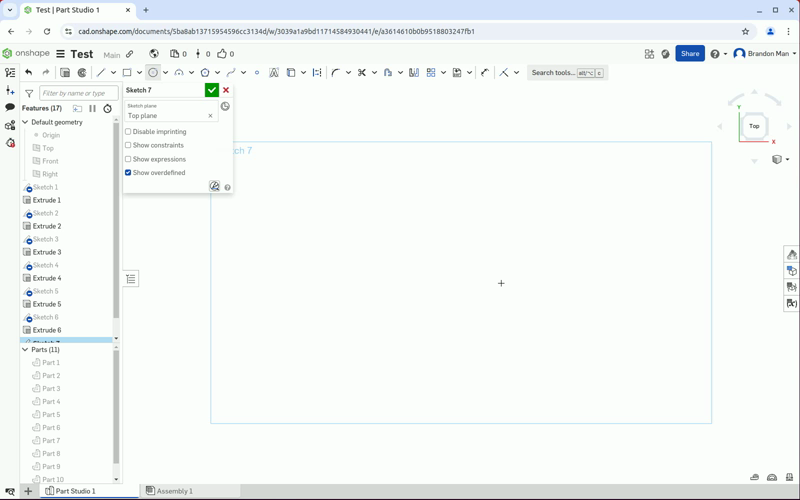
key_up(shift)
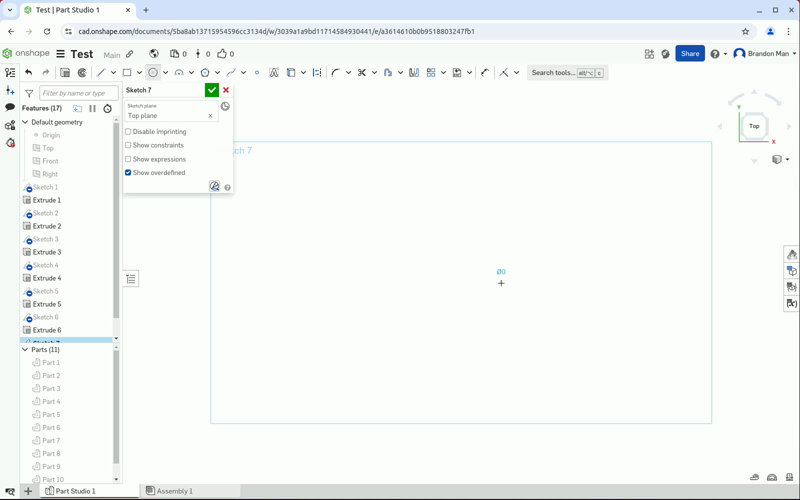
mouse_move(508, 282)
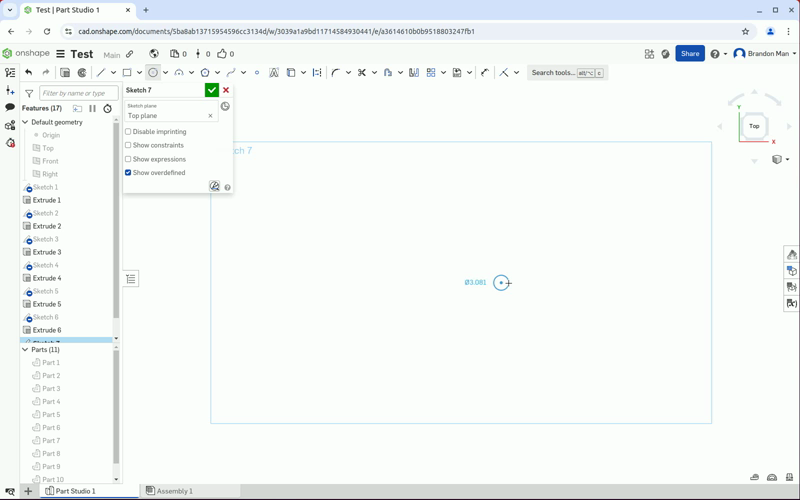
click(508, 282)
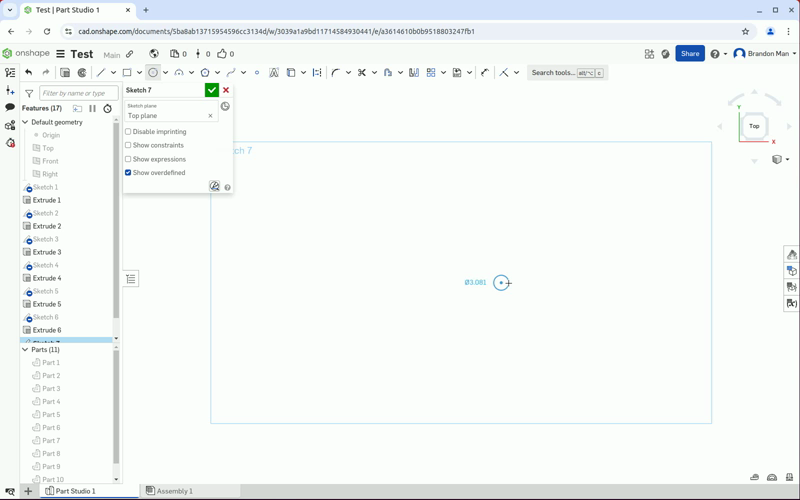
key(esc)
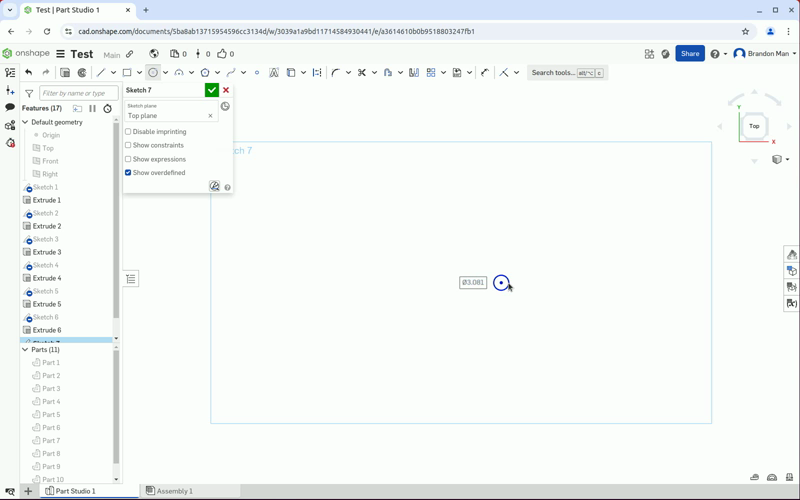
key(c)
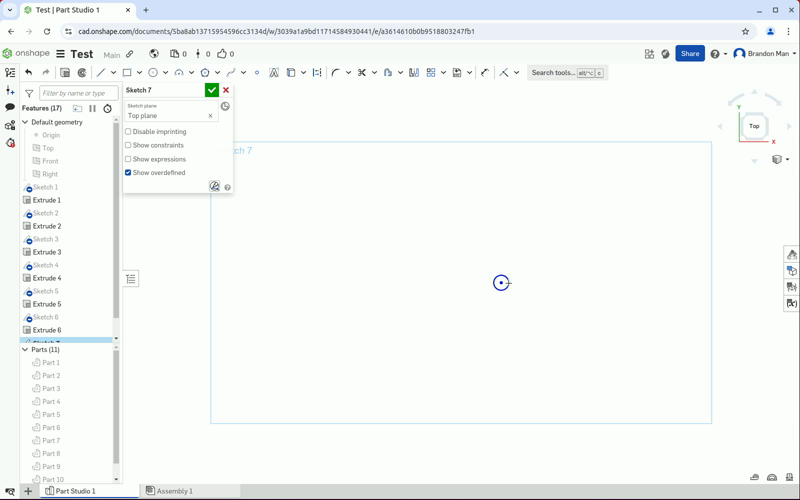
key_down(shift)
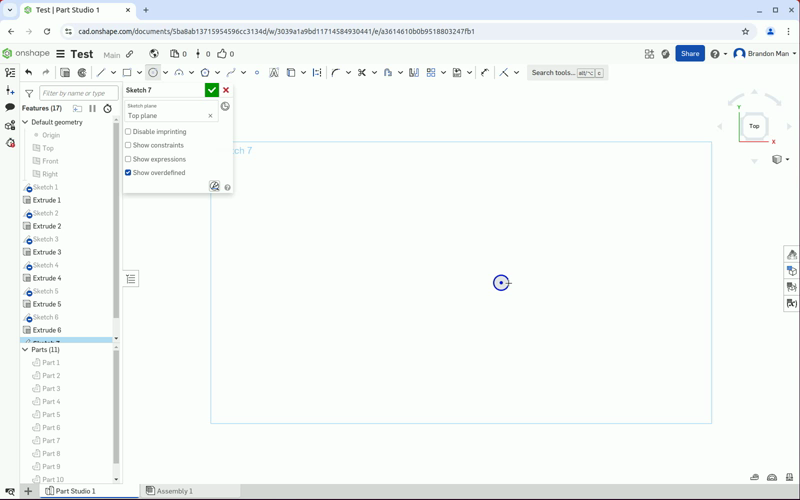
mouse_move(501, 282)
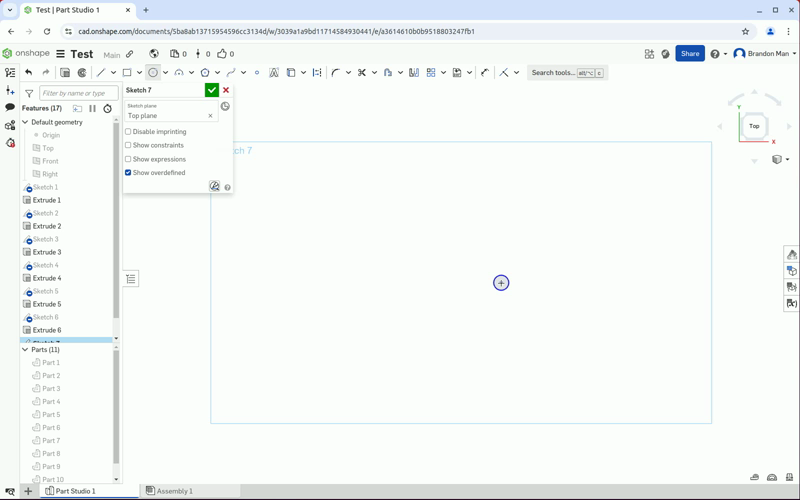
click(501, 282)
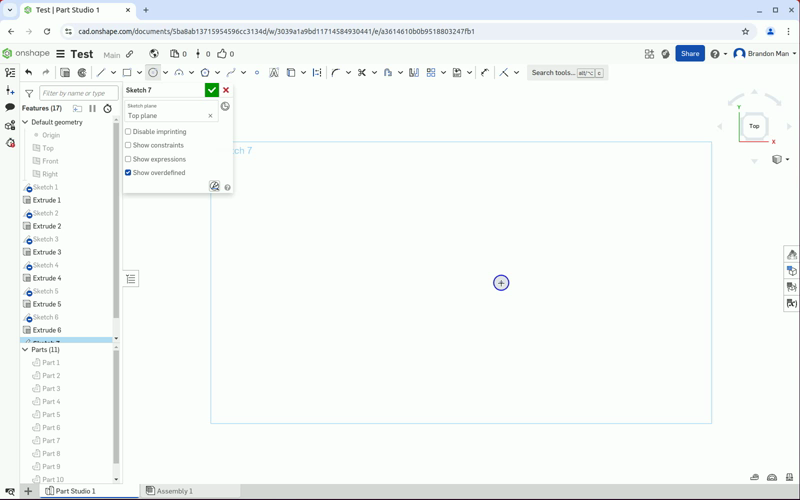
key_up(shift)
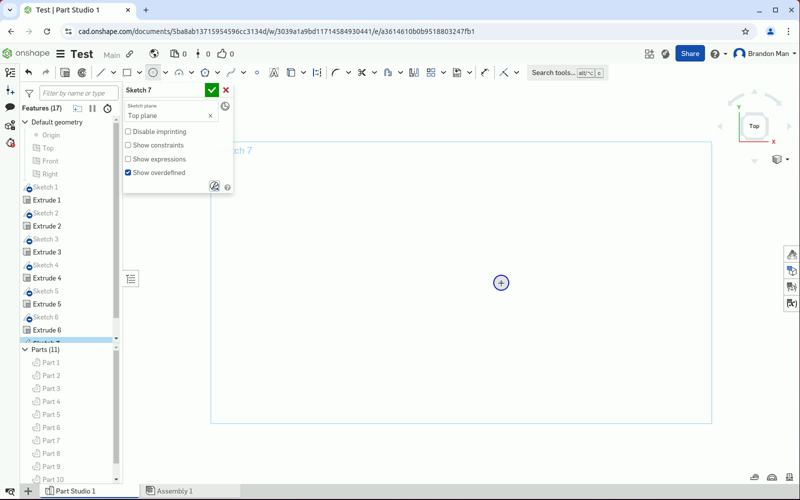
mouse_move(504, 282)
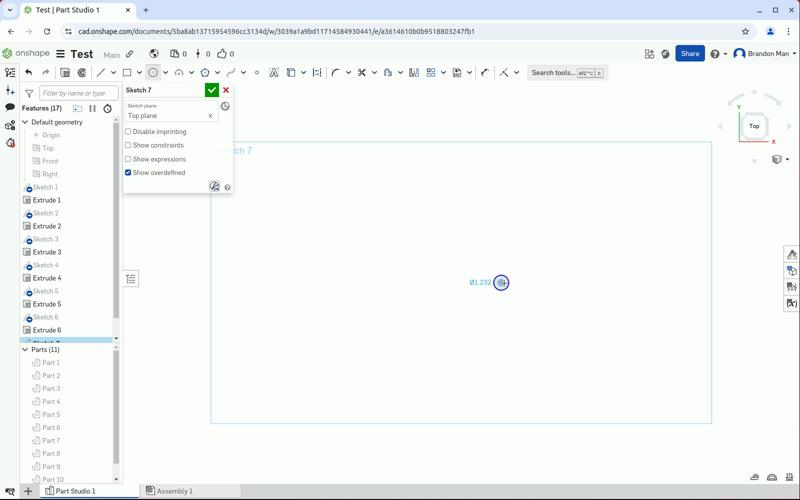
scroll(6)
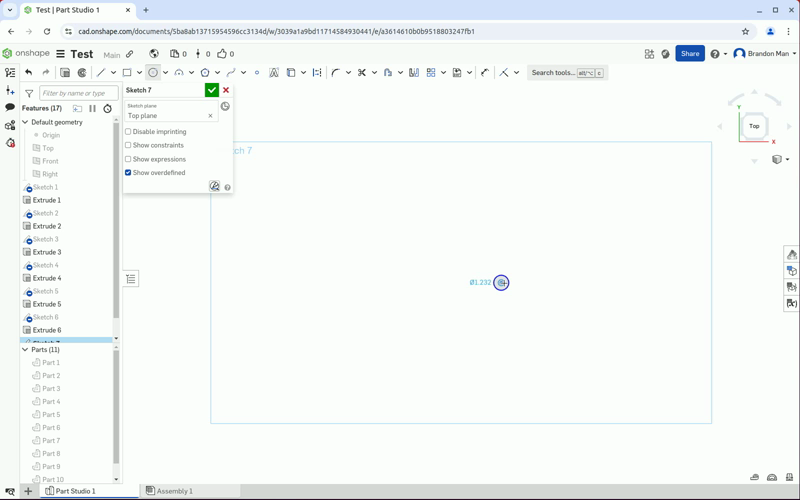
scroll(6)
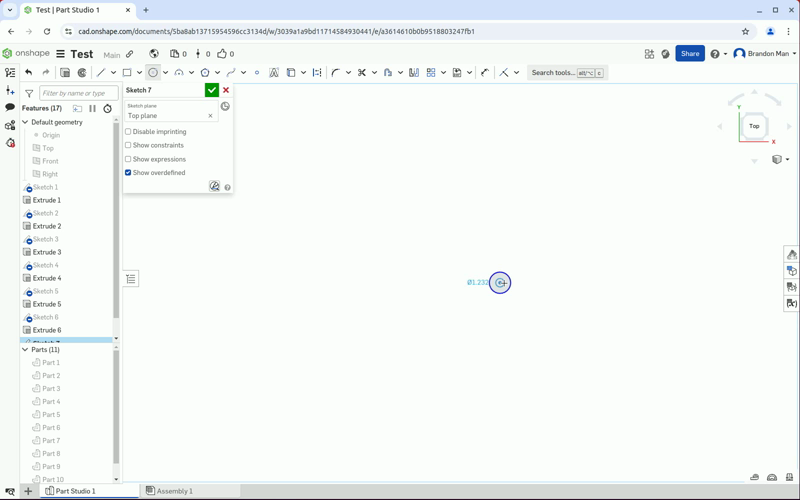
scroll(6)
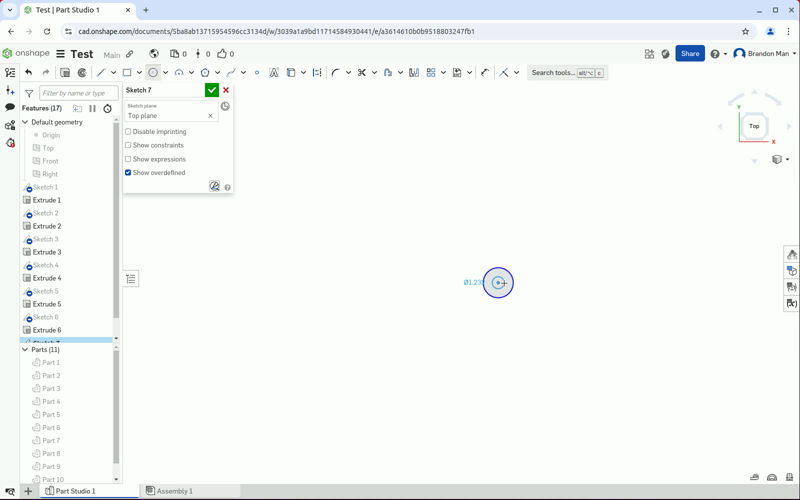
scroll(6)
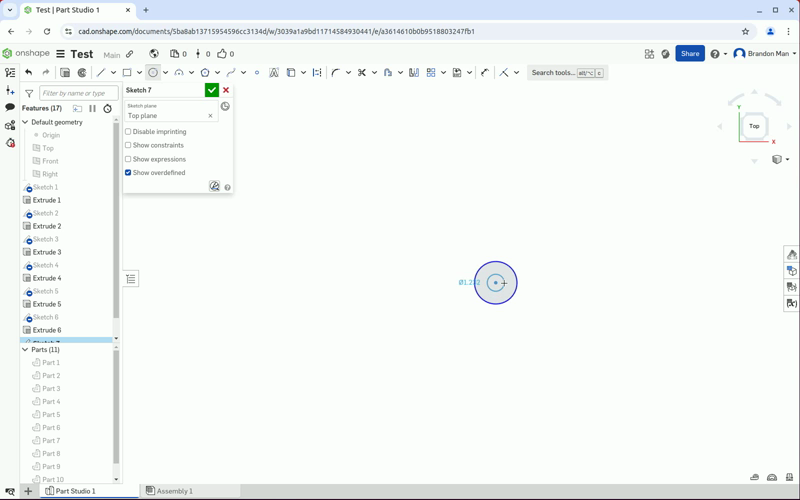
scroll(6)
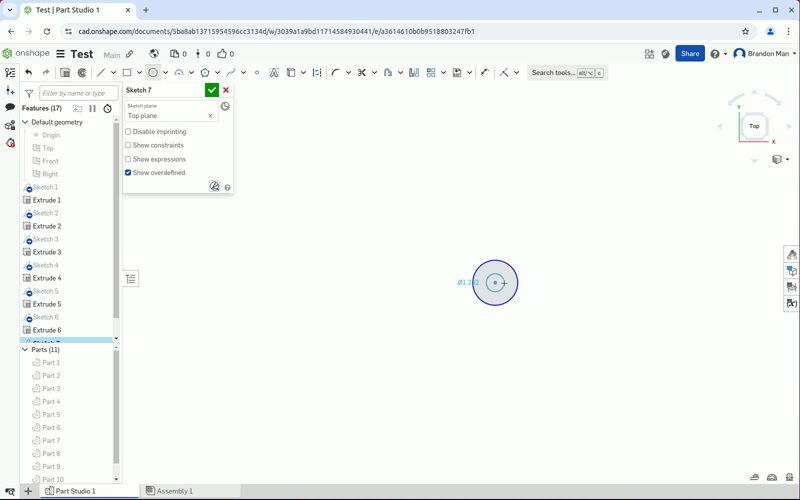
scroll(6)
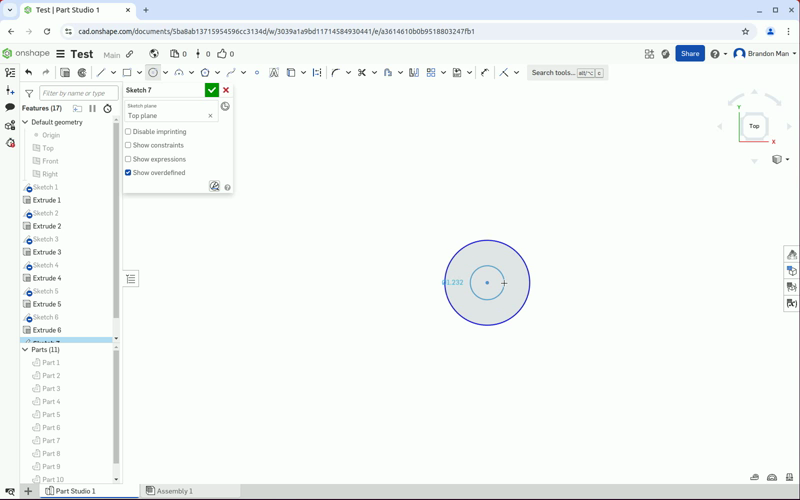
scroll(6)
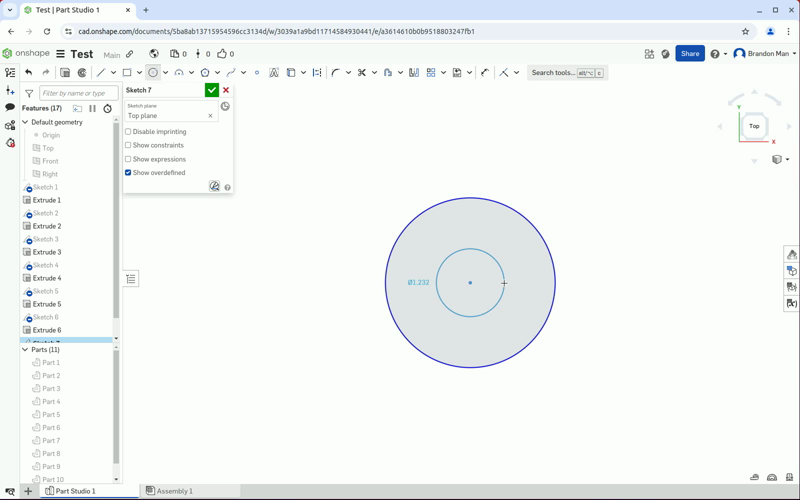
click(504, 282)
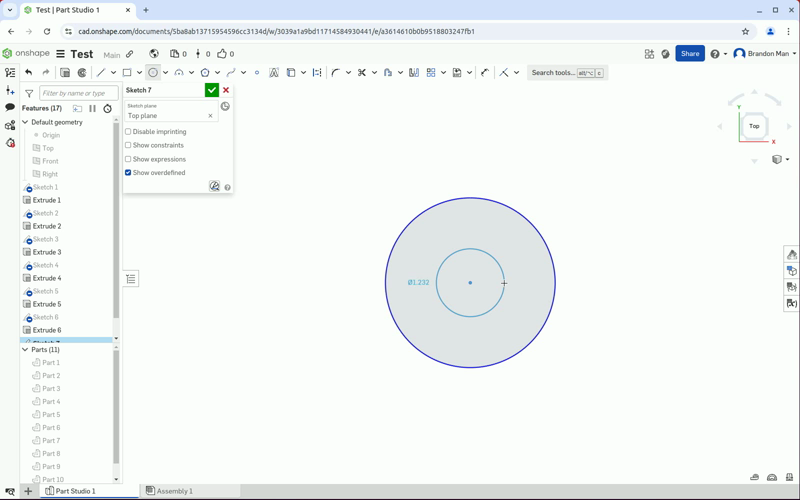
scroll(-6)
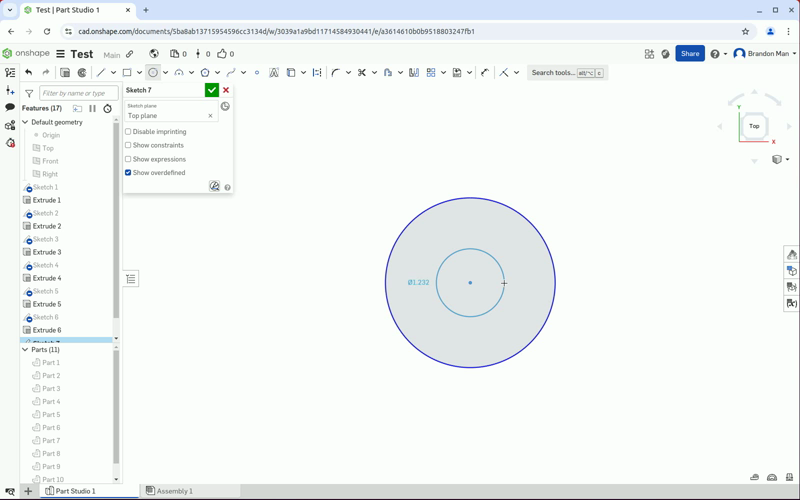
scroll(-6)
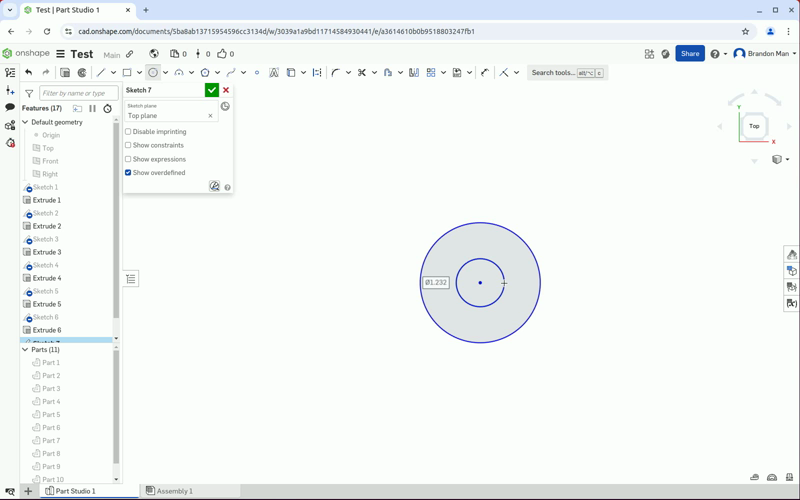
scroll(-6)
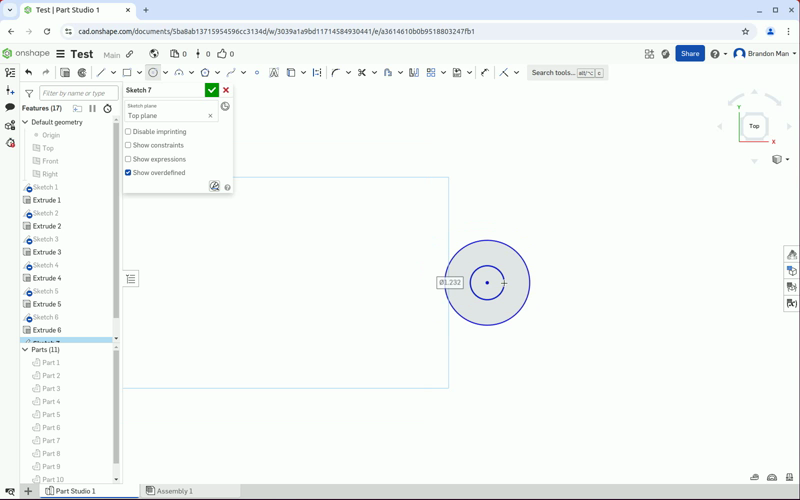
scroll(-6)
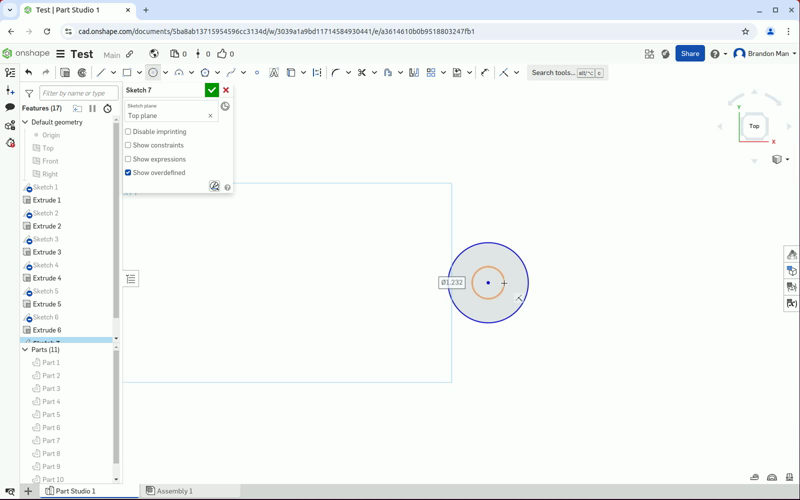
scroll(-6)
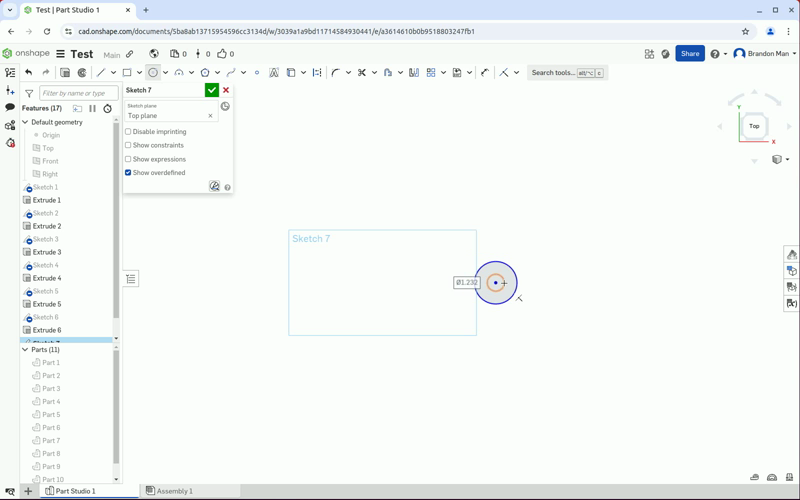
scroll(-6)
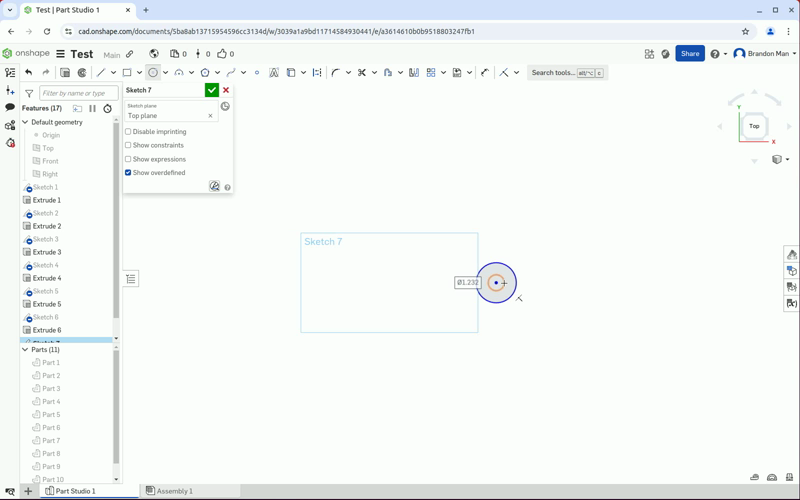
scroll(-6)
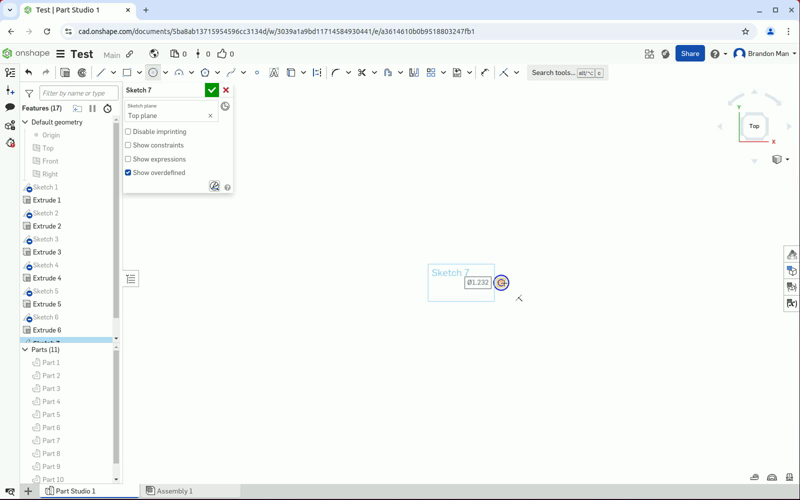
key(esc)
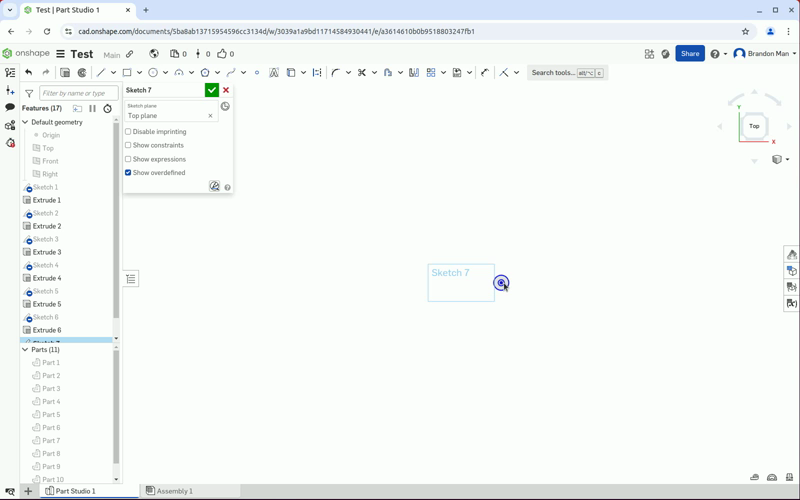
mouse_move(501, 277)
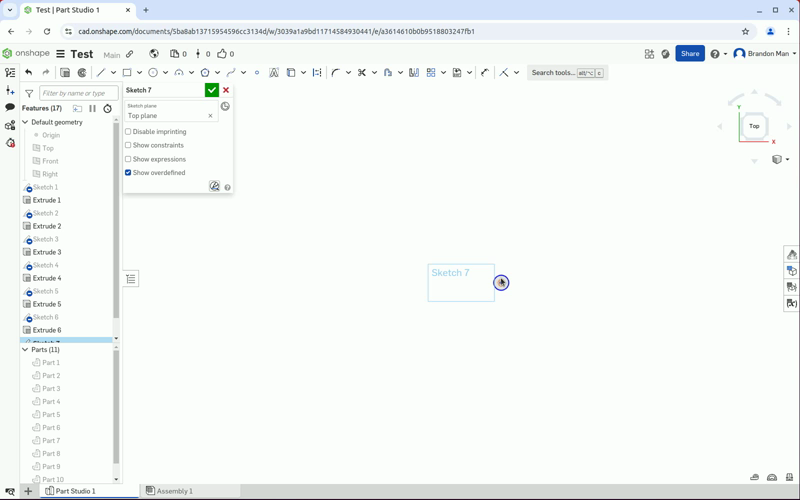
scroll(6)
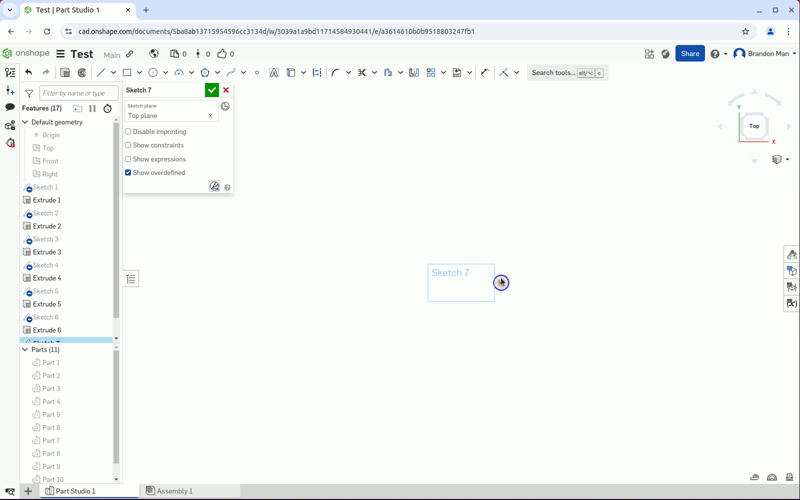
scroll(6)
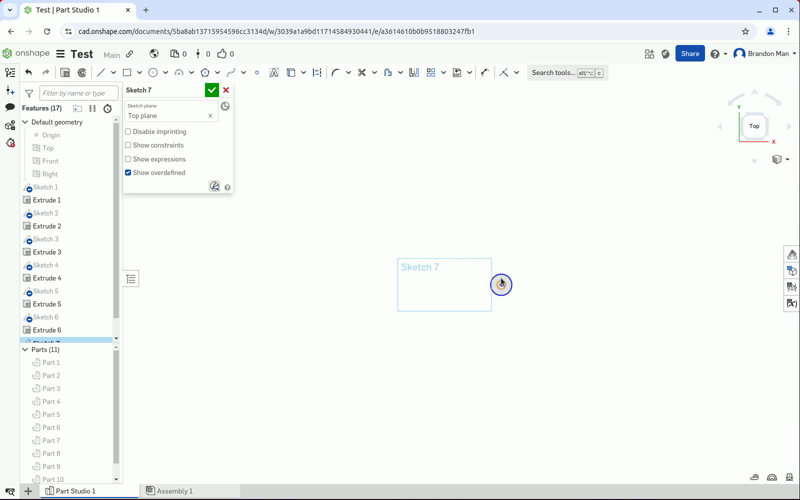
scroll(6)
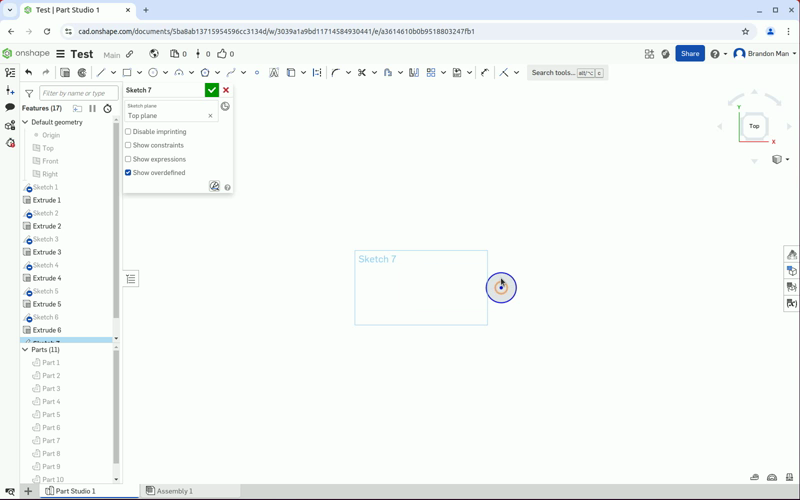
scroll(6)
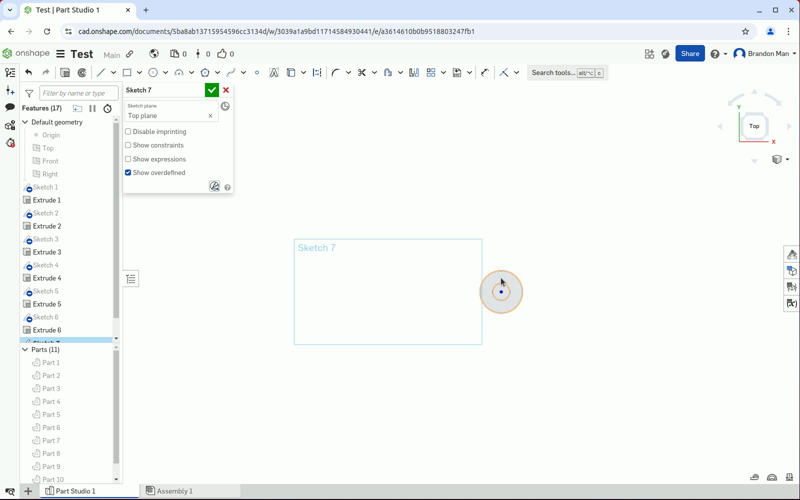
scroll(6)
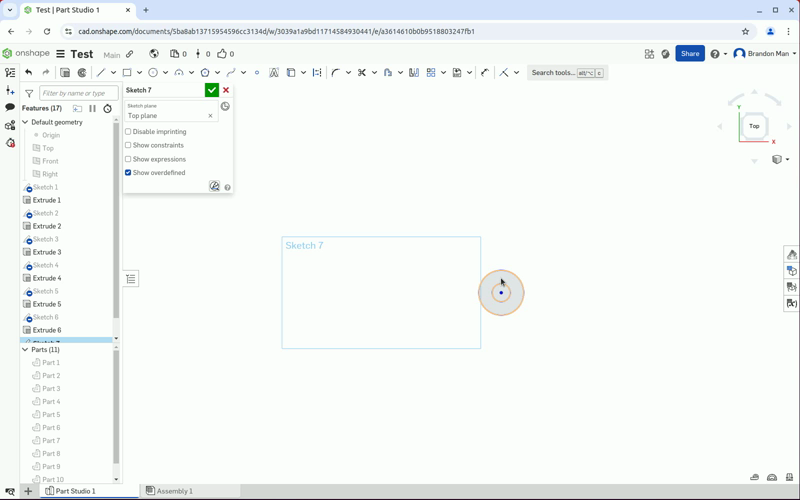
scroll(6)
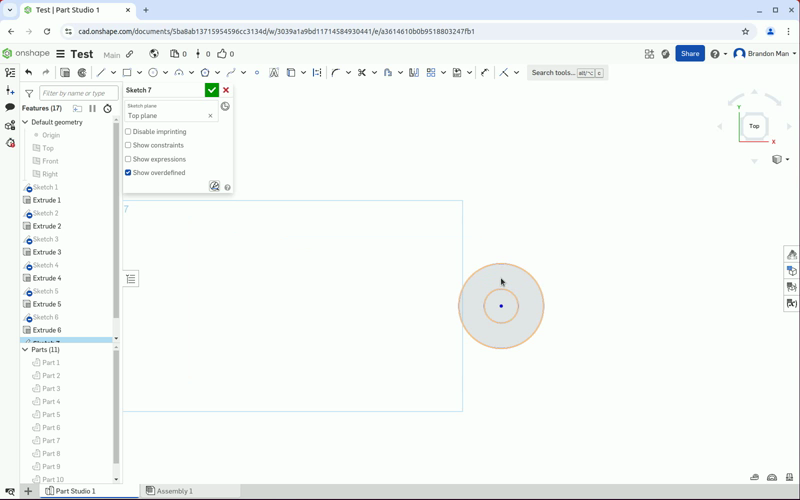
scroll(6)
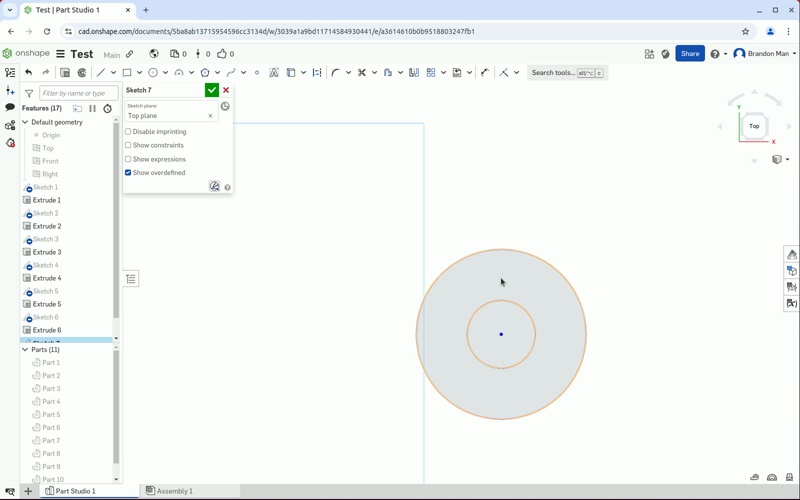
click(501, 277)
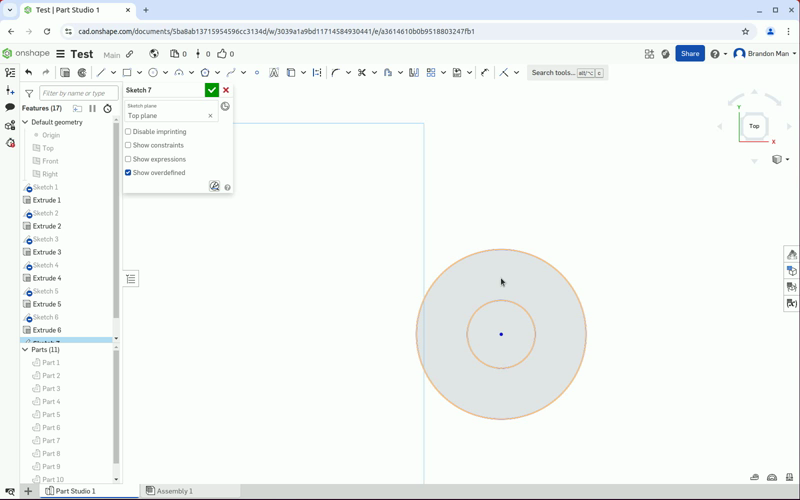
scroll(-6)
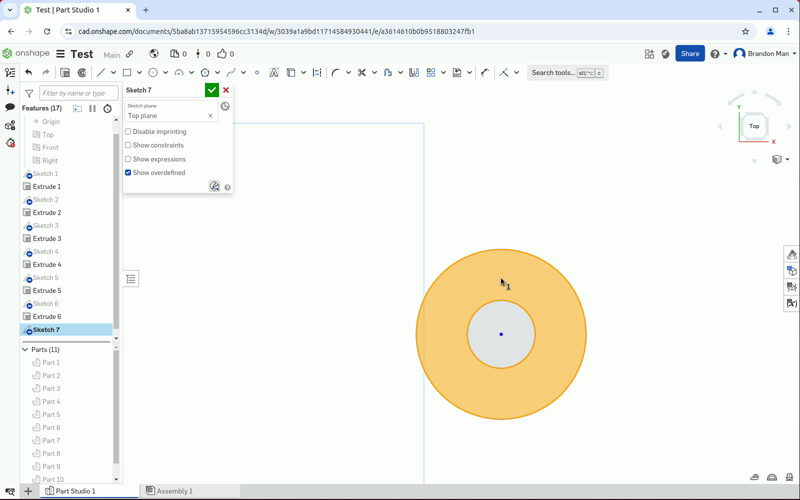
scroll(-6)
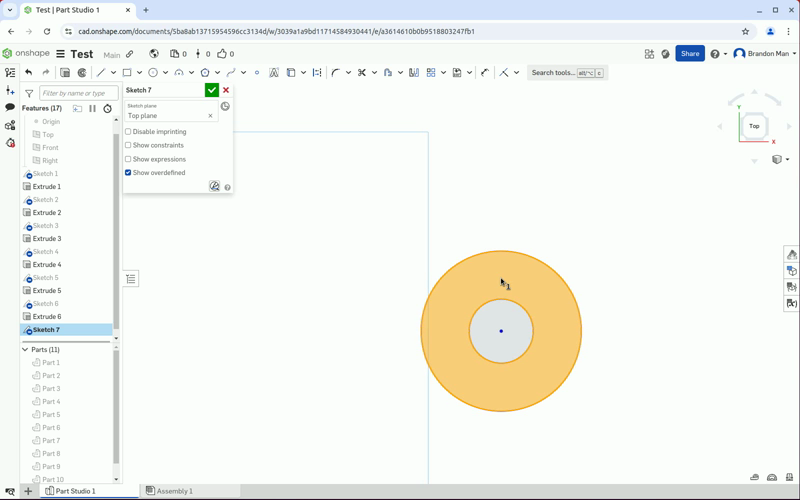
scroll(-6)
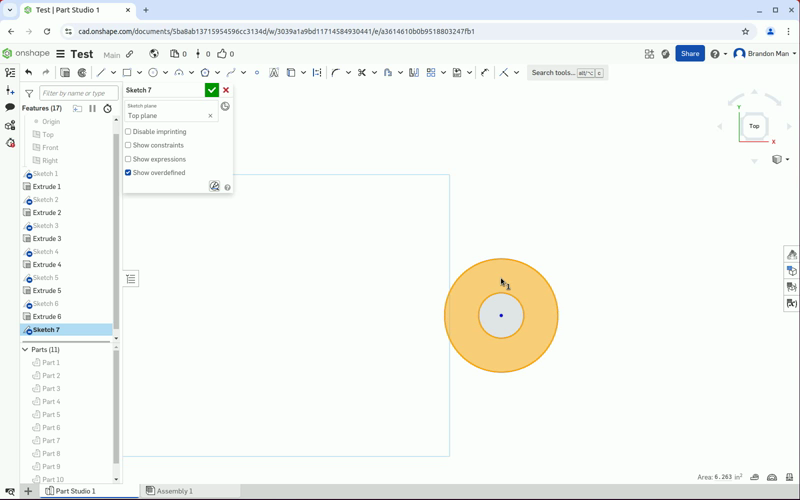
scroll(-6)
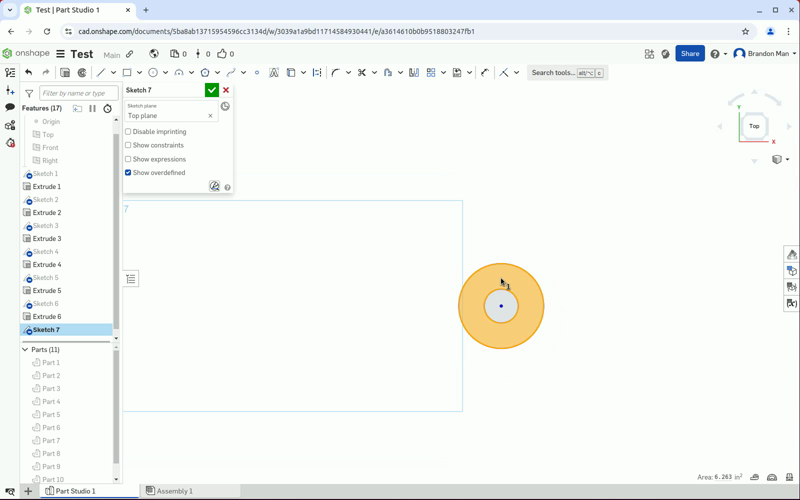
scroll(-6)
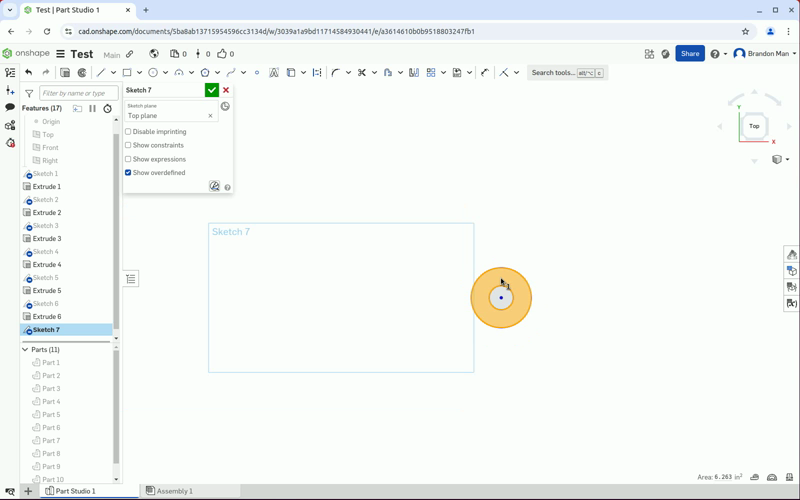
scroll(-6)
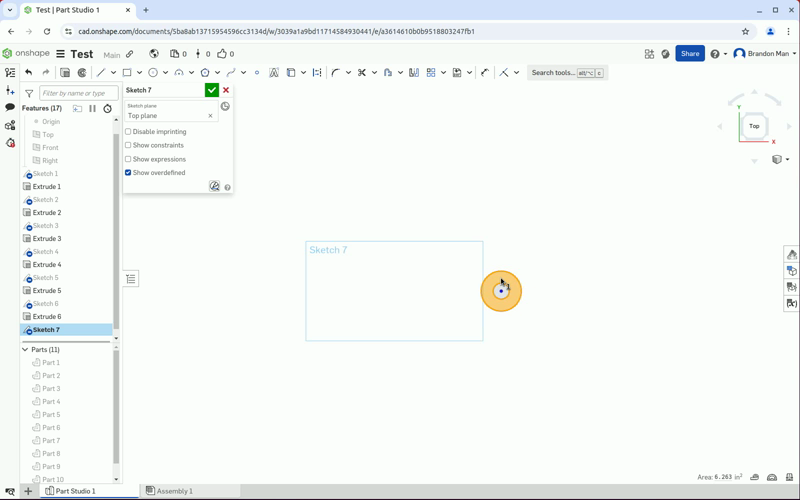
scroll(-6)
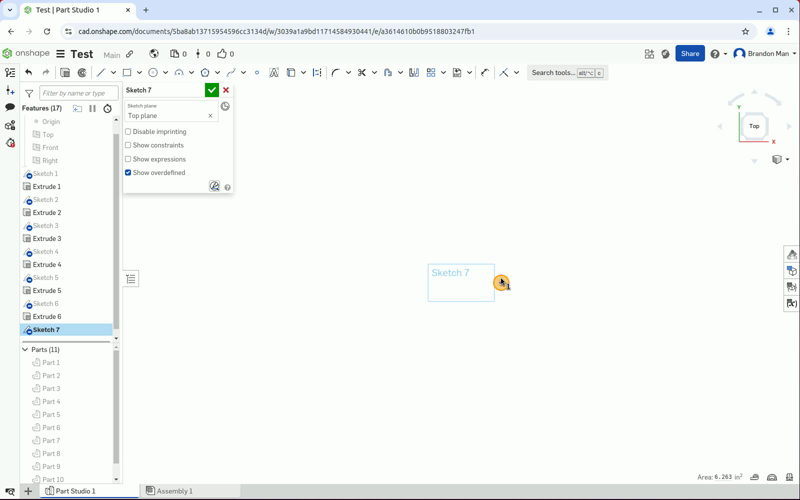
mouse_move(69, 352)
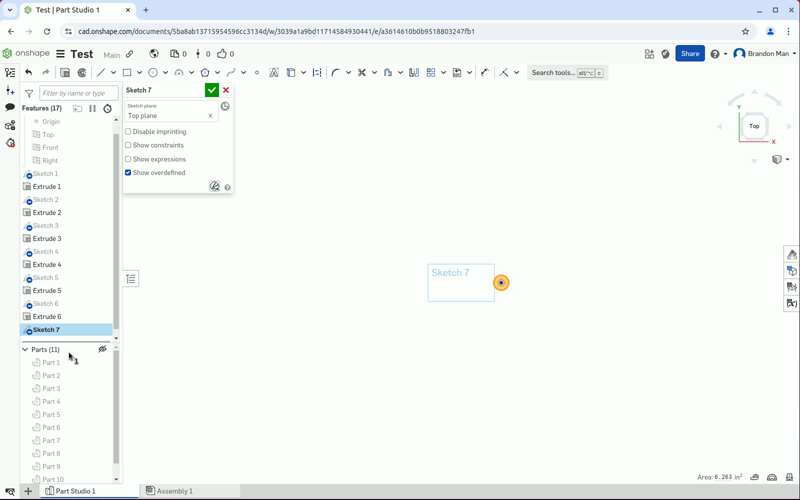
key(shift+y)
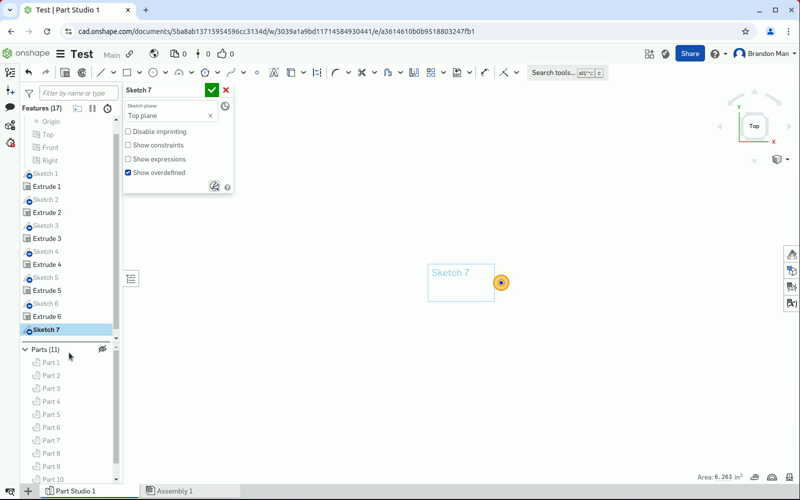
key(shift+e)
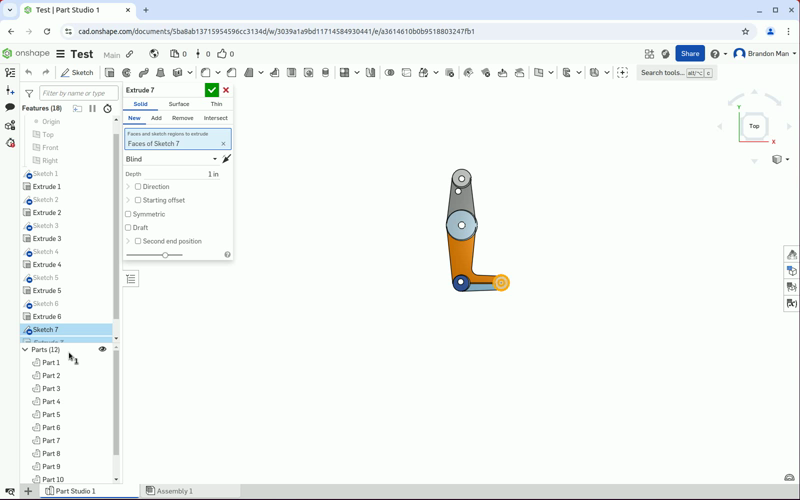
mouse_move(143, 106)
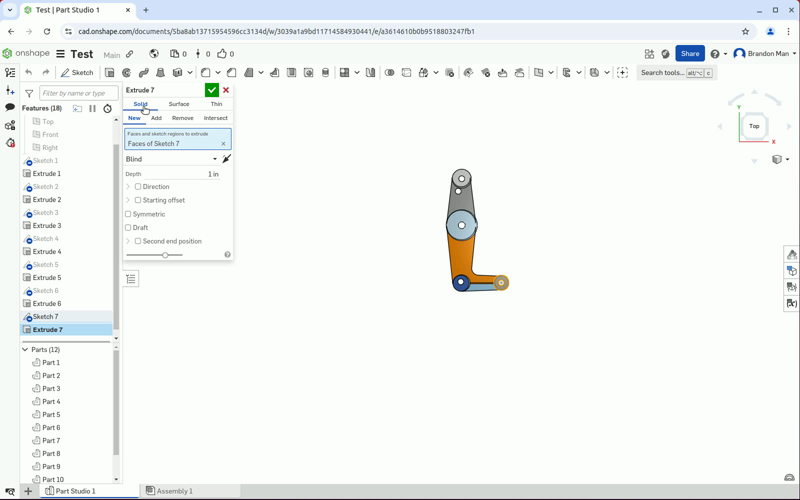
click(143, 106)
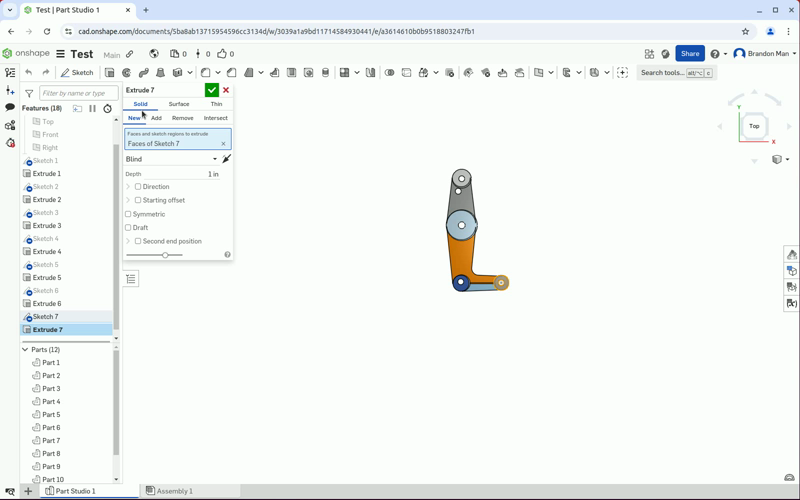
mouse_move(137, 120)
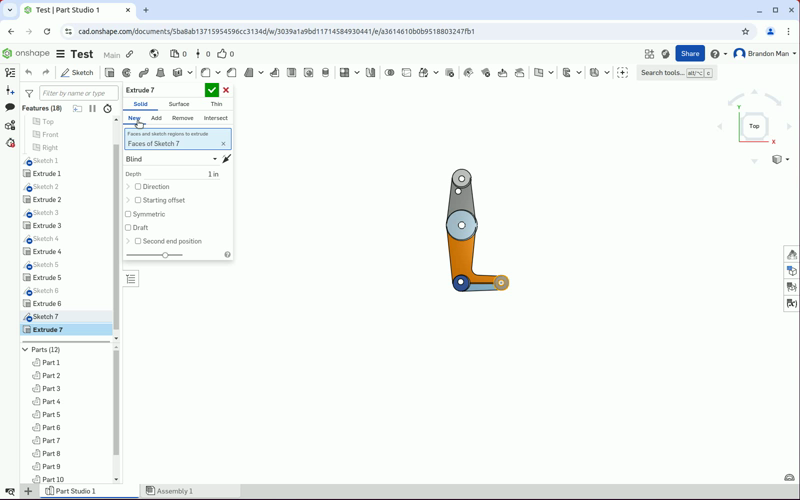
click(137, 120)
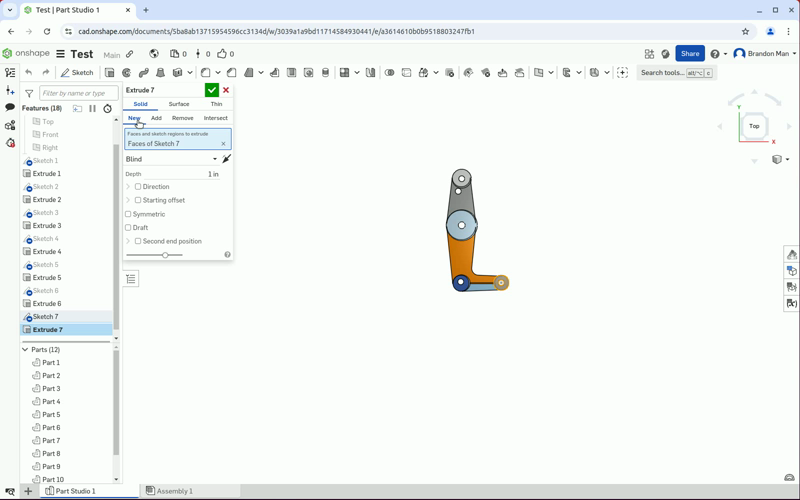
key(tab, 4)
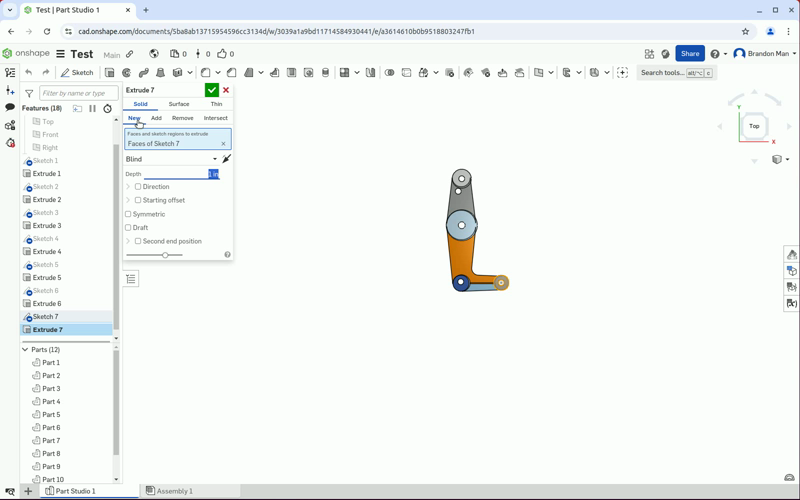
text(0.481)
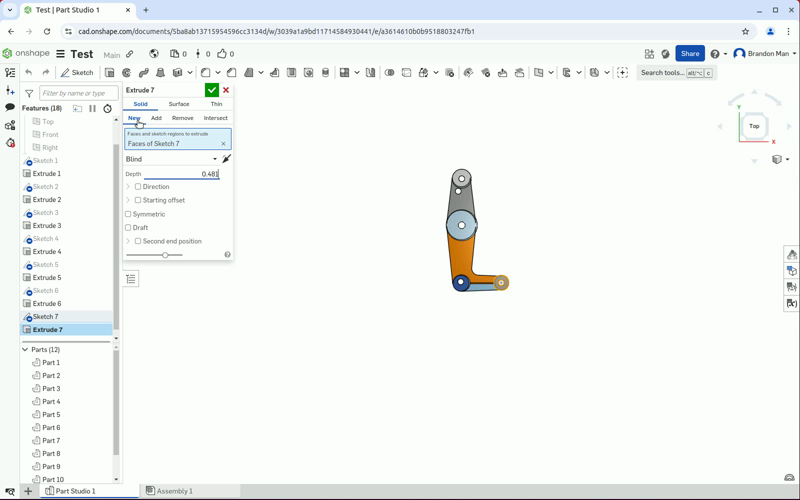
key(enter)
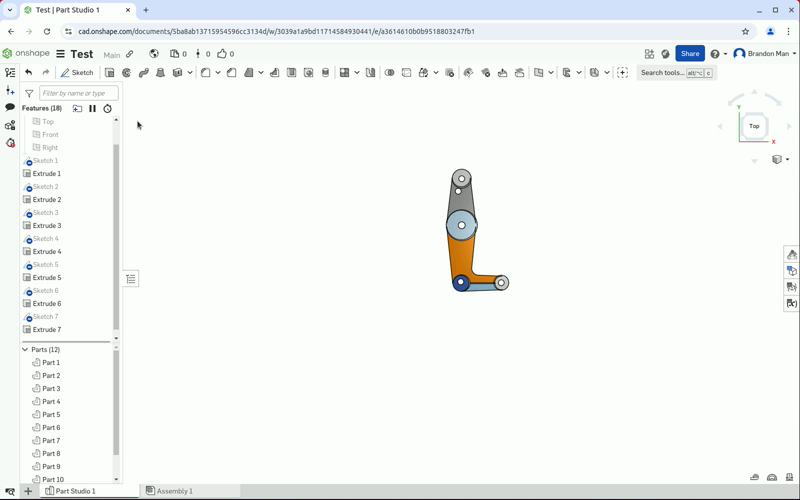
key(shift+h)
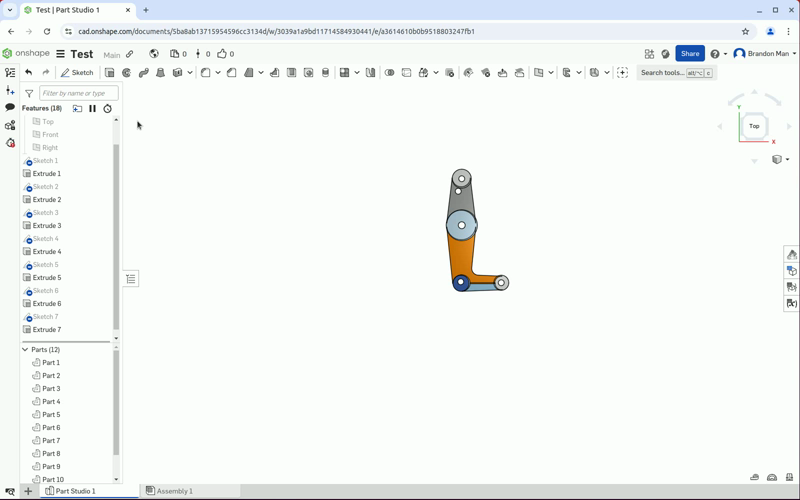
key(shift+h)
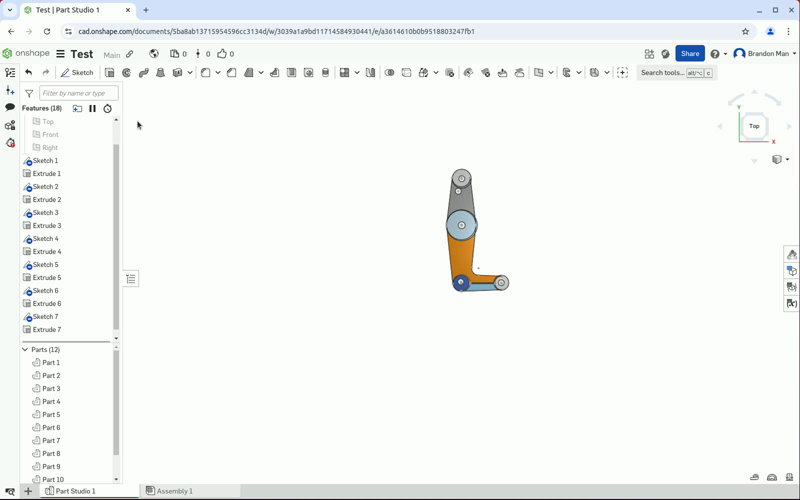
key(shift+7)
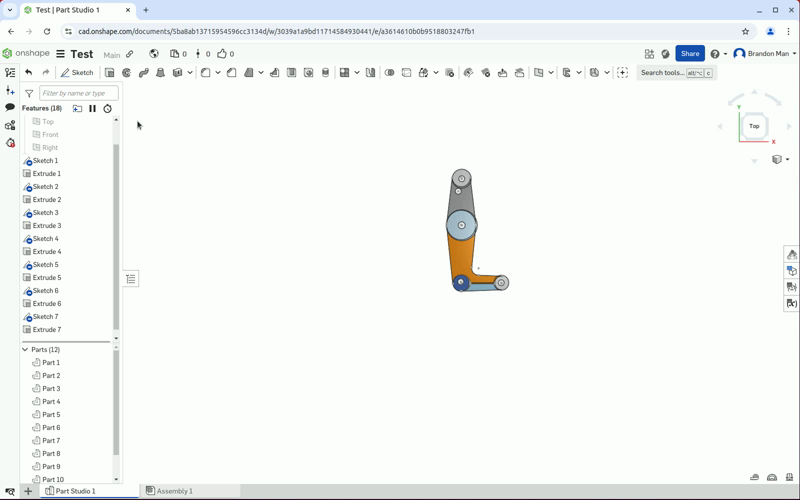
key(up, 3)
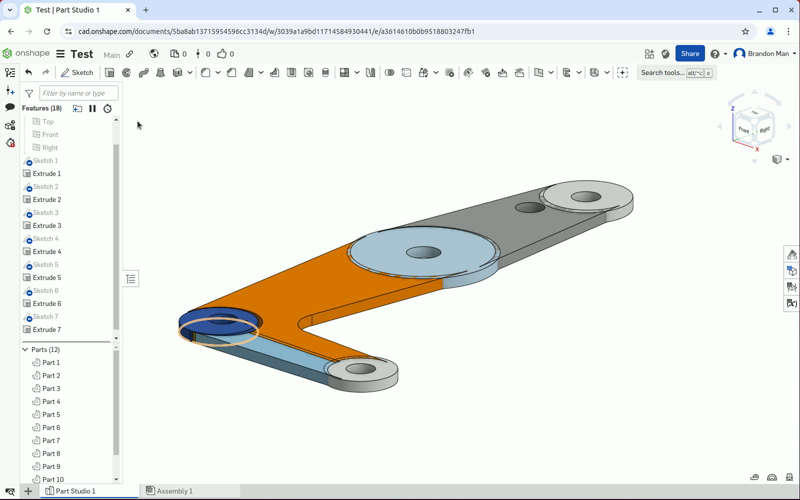
key(left, 3)
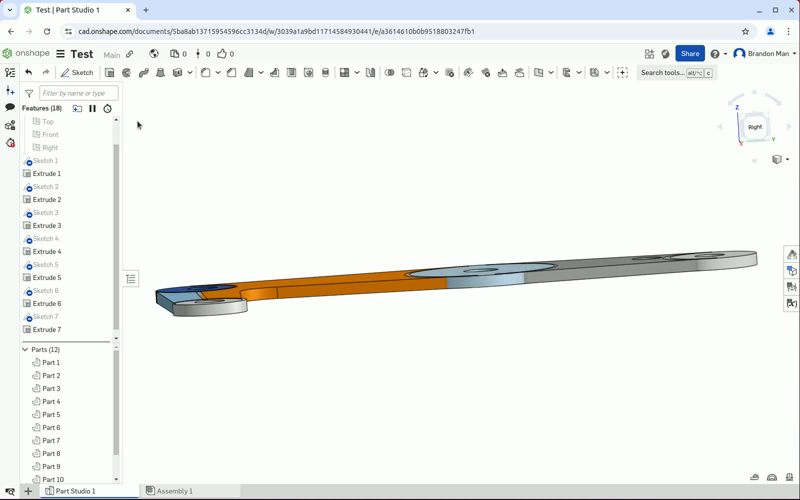
key(right, 3)
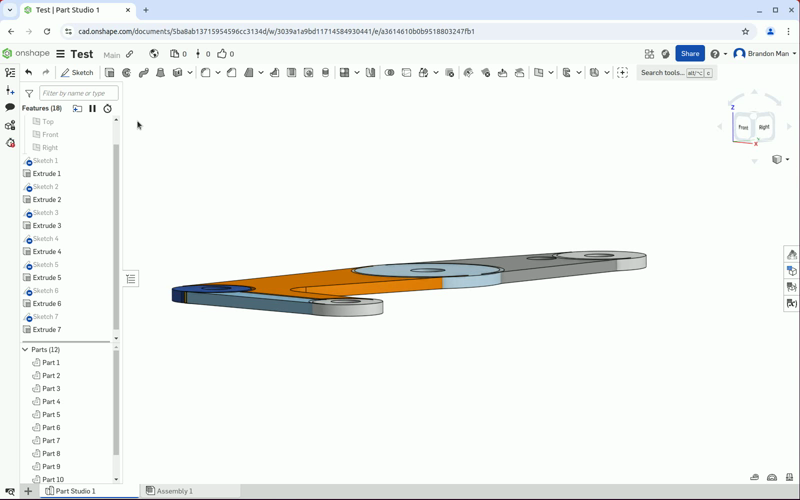
key(down, 3)
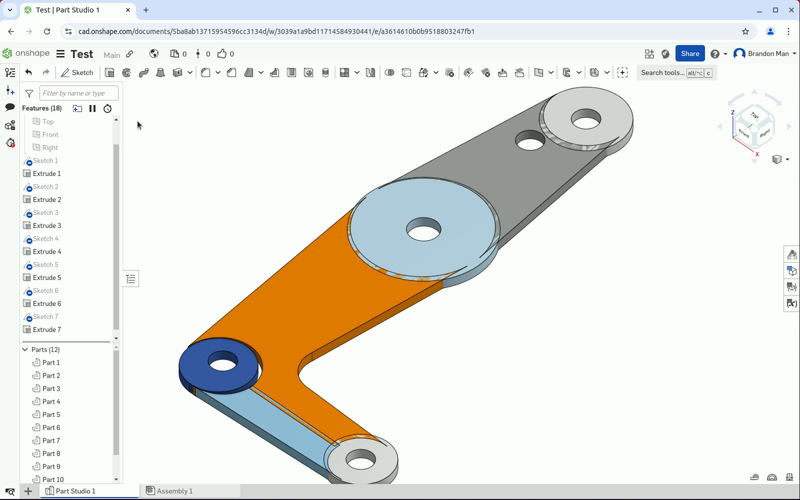
mouse_move(69, 163)
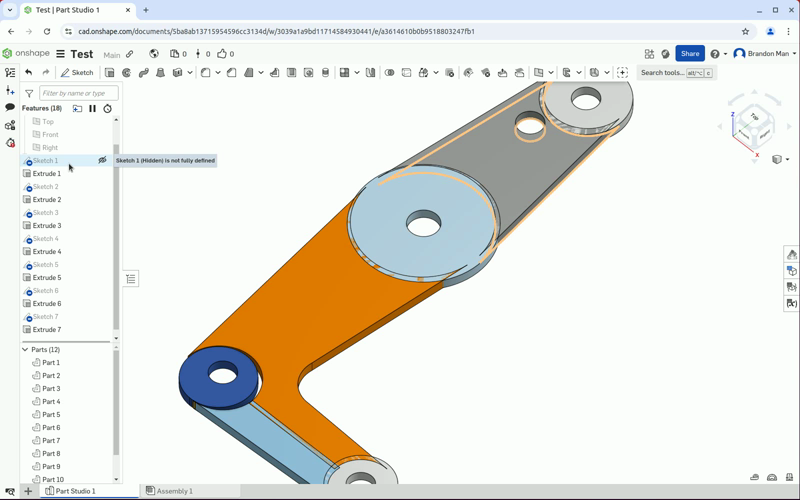
click(69, 163)